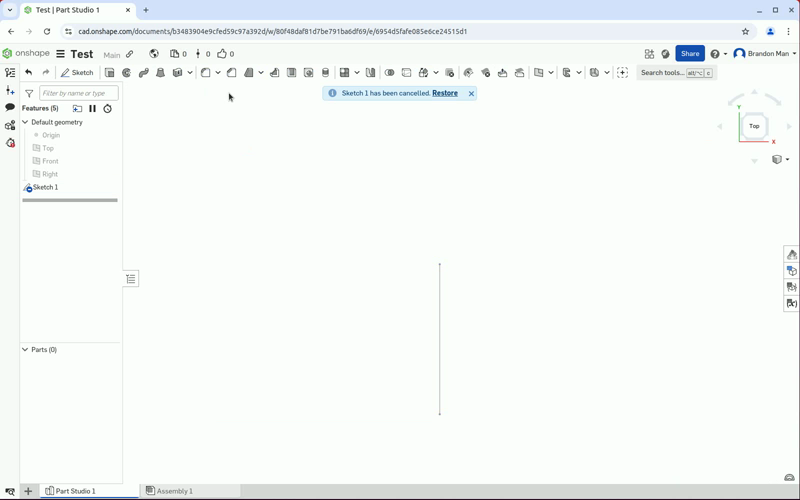
key(shift+h)
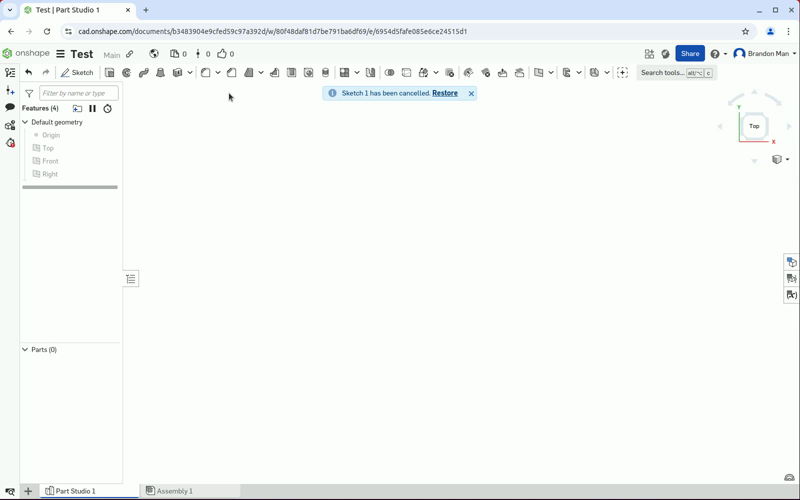
key(shift+s)
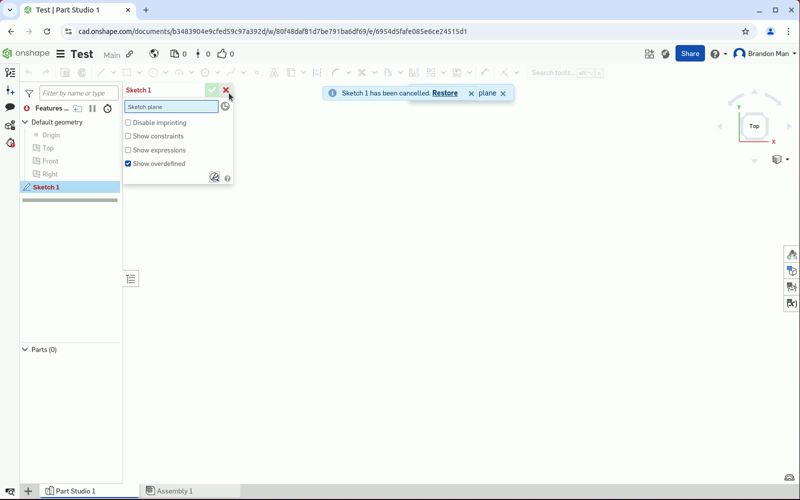
mouse_move(73, 150)
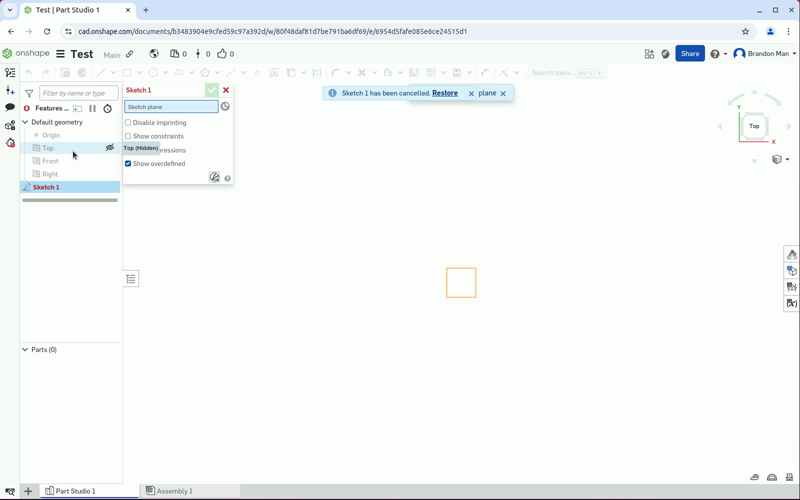
click(73, 150)
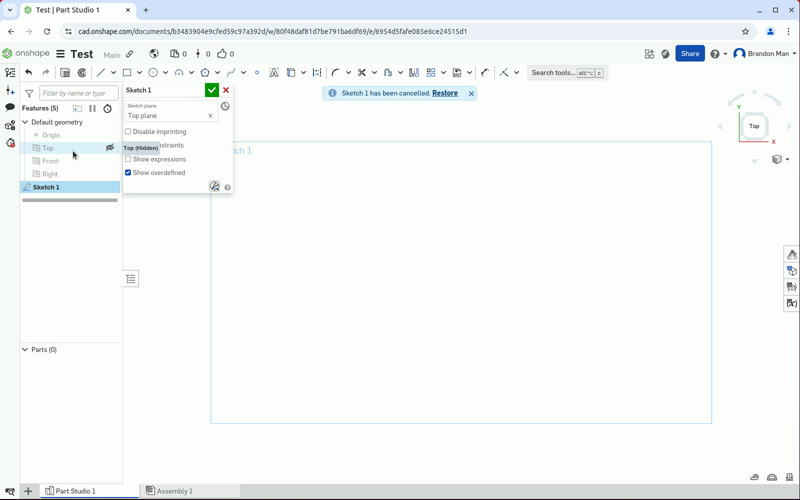
mouse_move(73, 352)
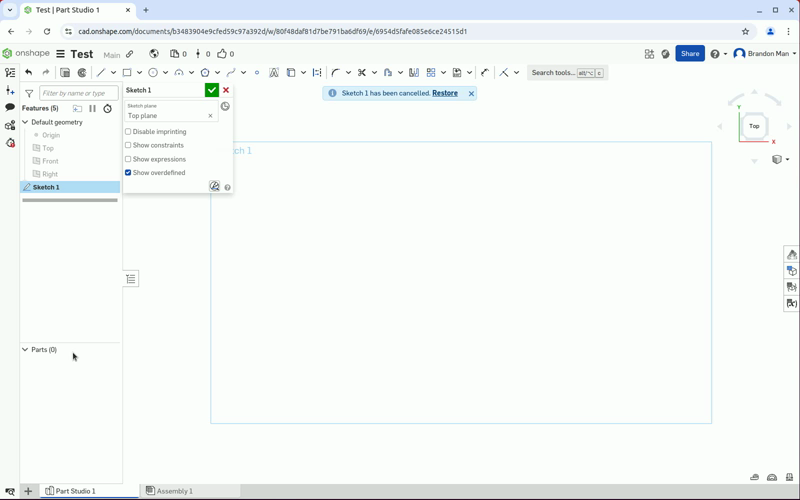
key(y)
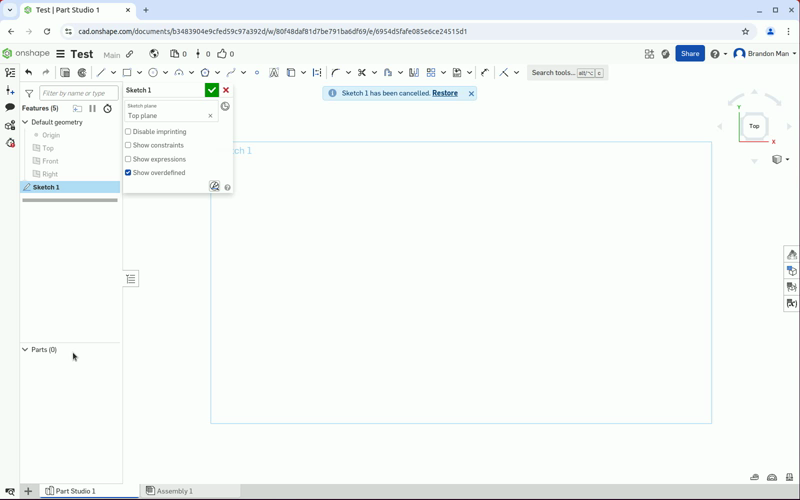
key(l)
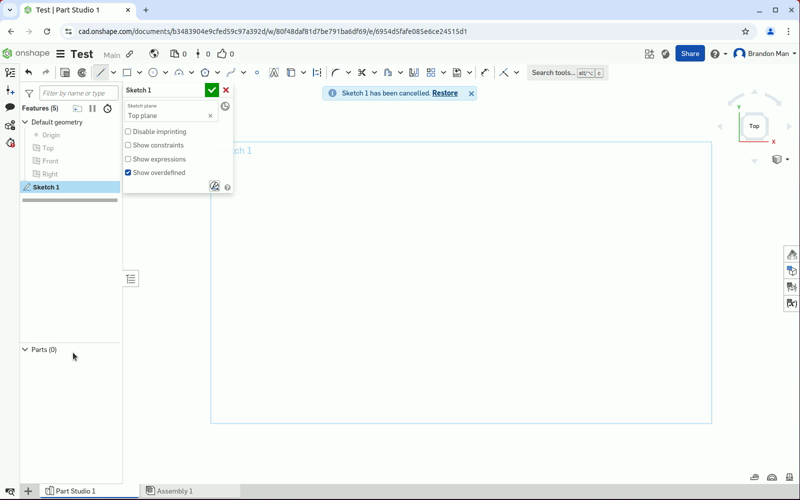
key_down(shift)
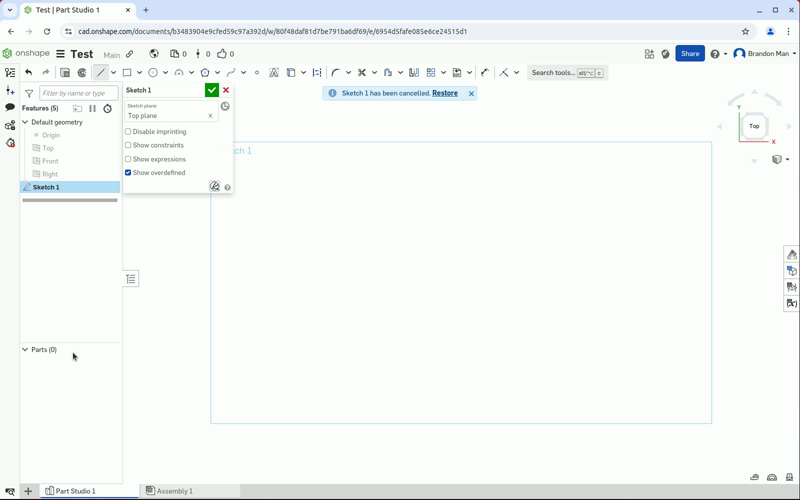
mouse_move(363, 298)
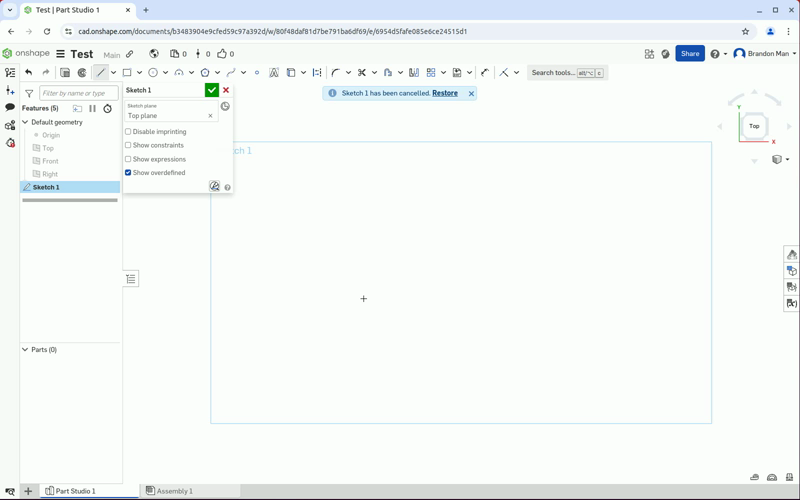
click(363, 298)
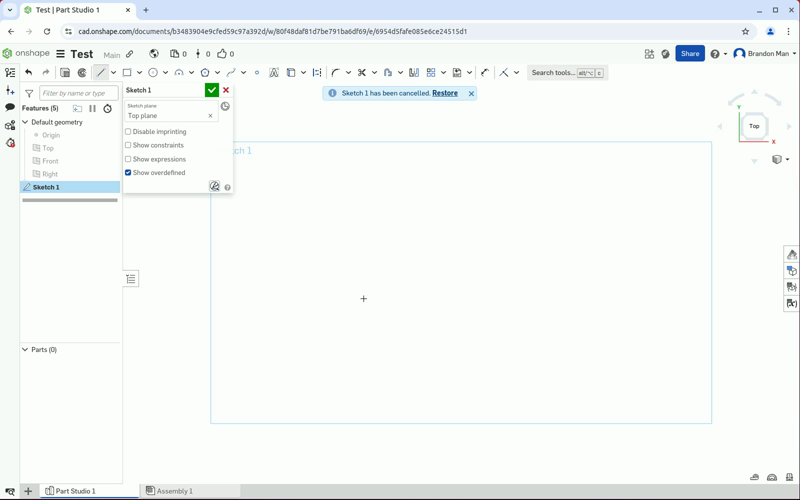
key_up(shift)
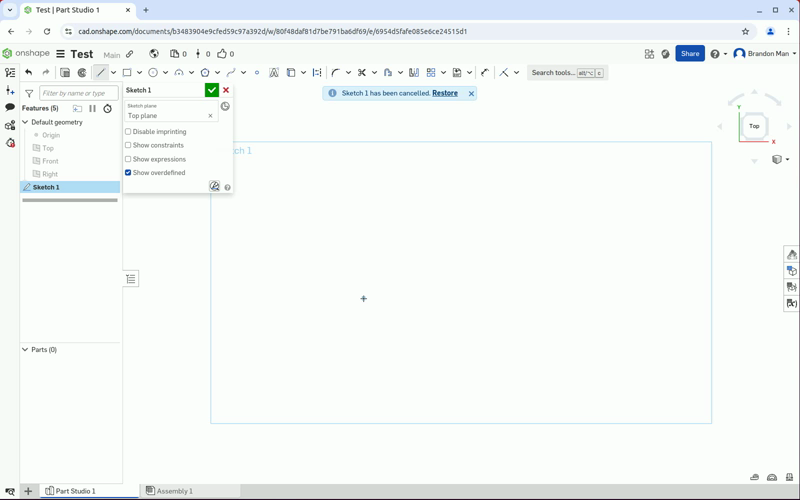
key_down(shift)
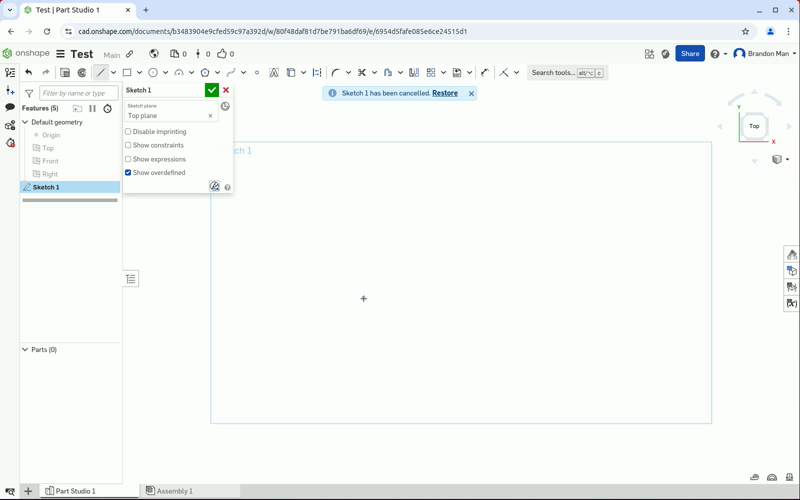
mouse_move(393, 298)
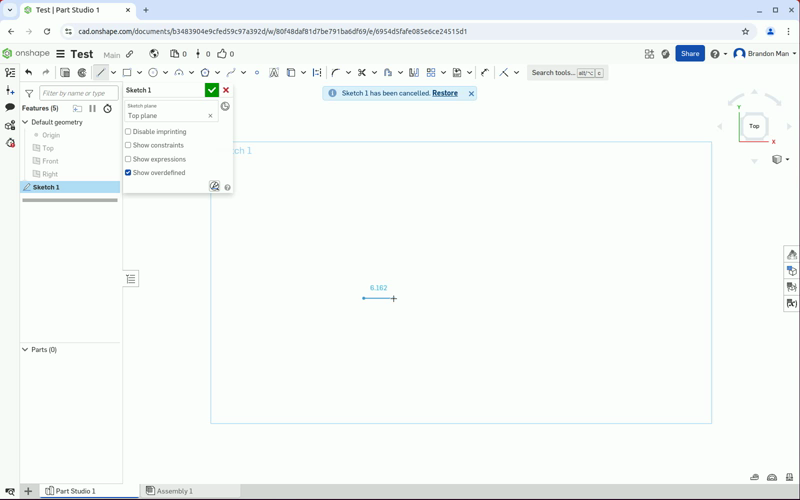
mouse_move(388, 311)
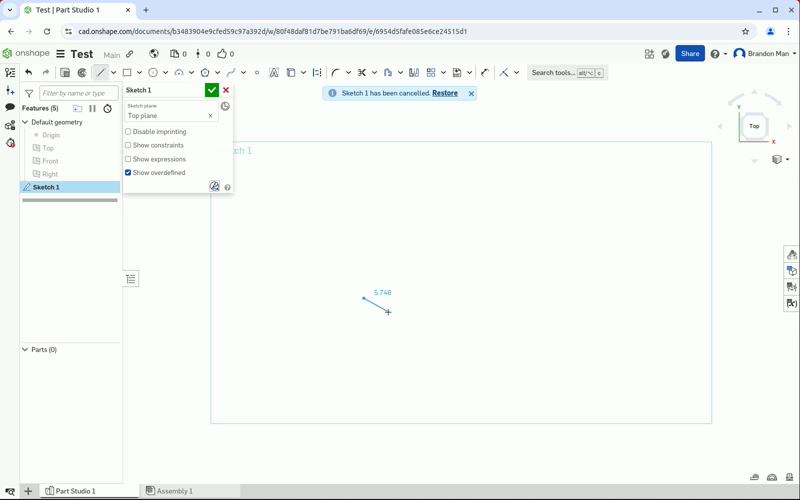
click(388, 311)
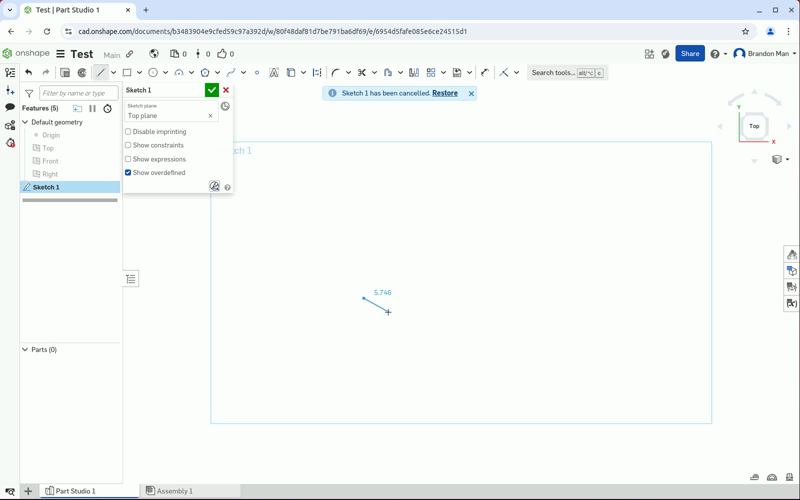
key_up(shift)
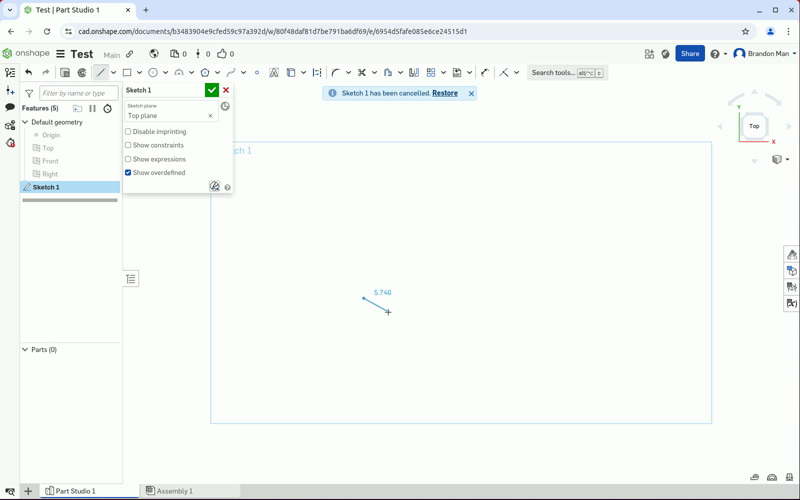
key(esc)
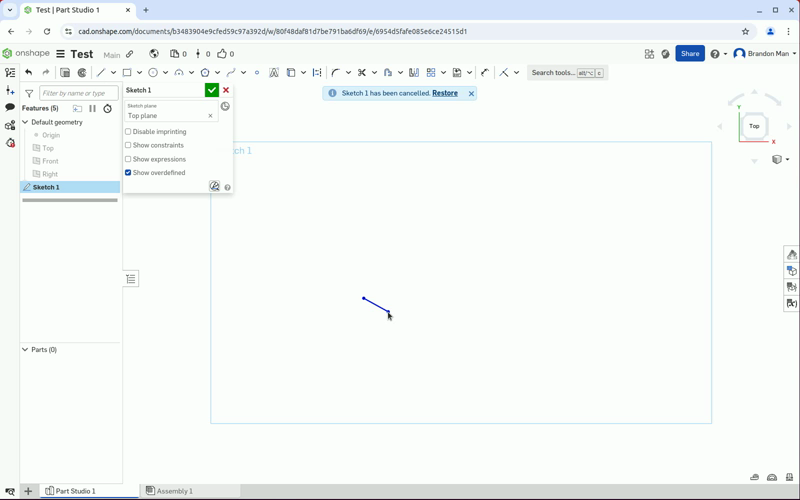
key(a)
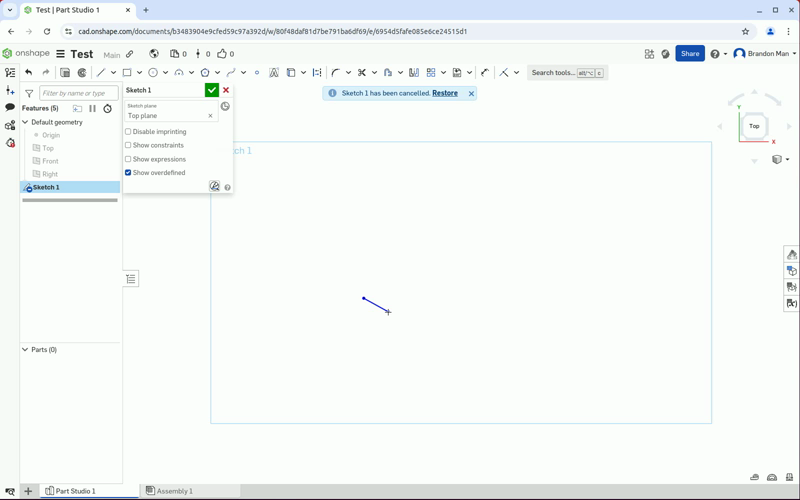
mouse_move(388, 311)
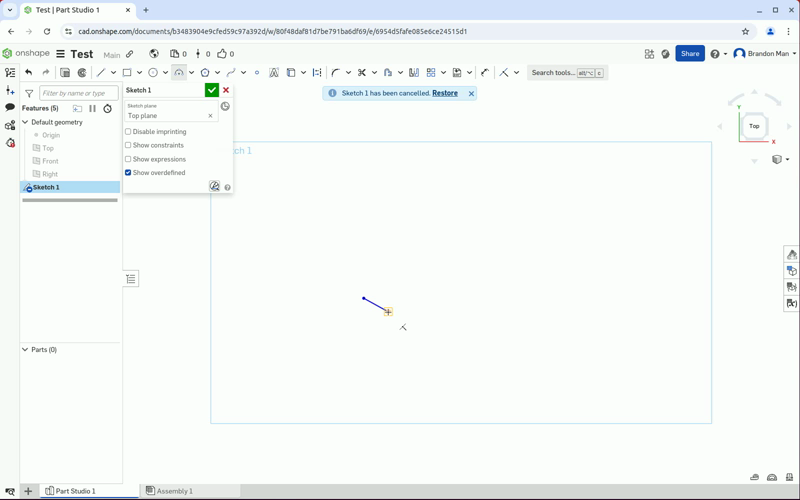
click(388, 311)
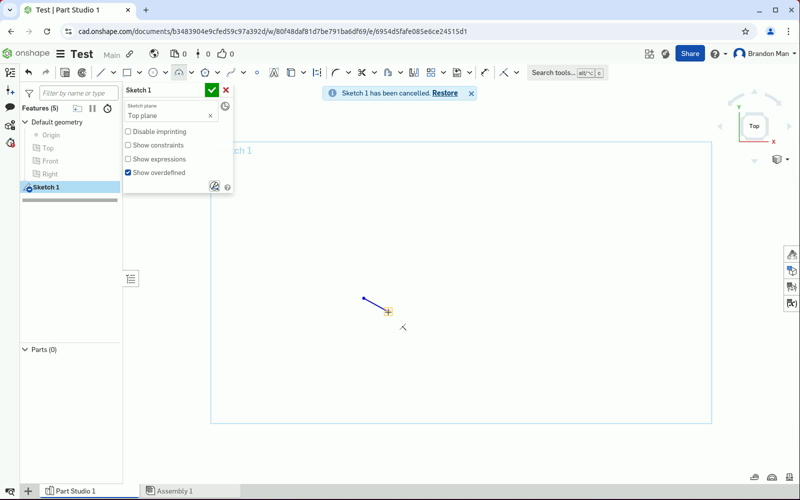
key_down(shift)
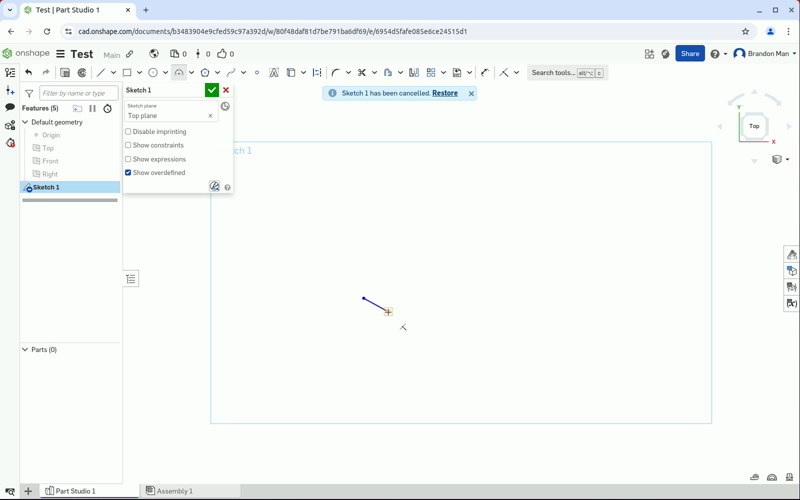
mouse_move(410, 311)
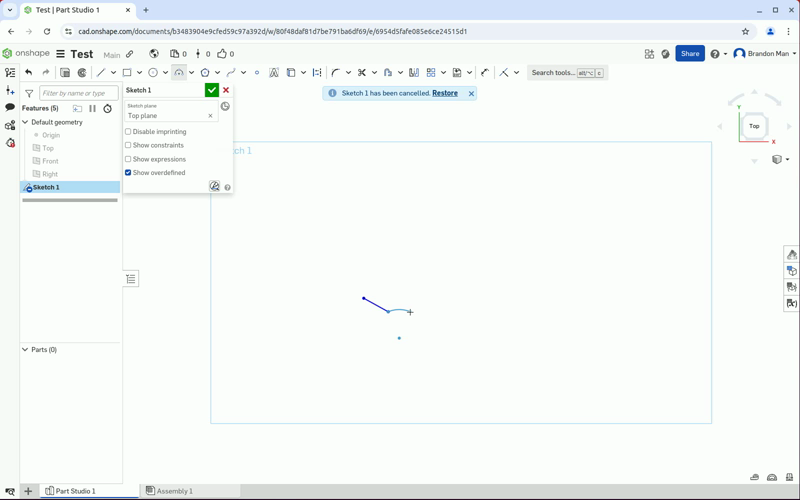
click(410, 311)
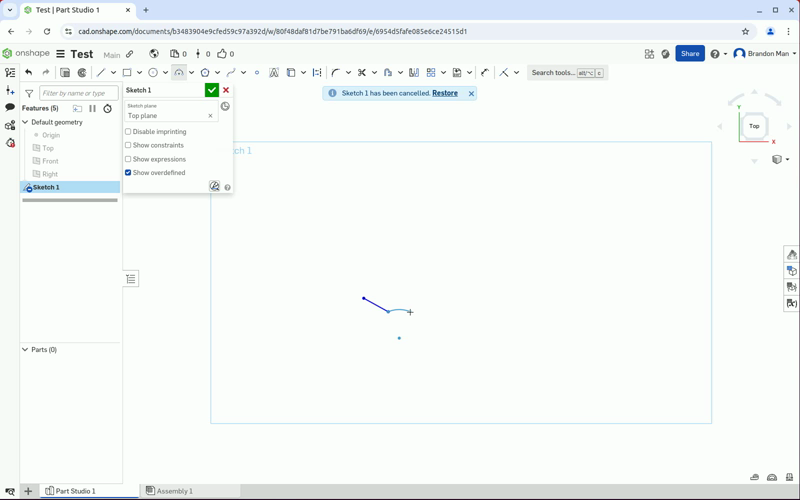
mouse_move(399, 305)
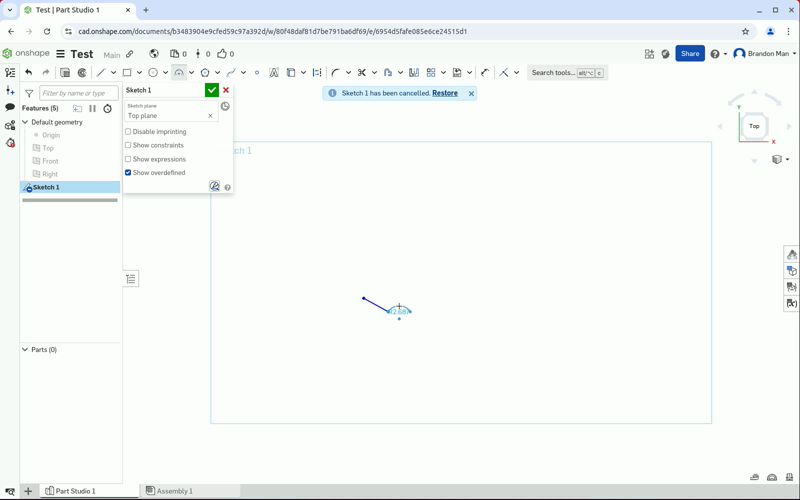
click(399, 305)
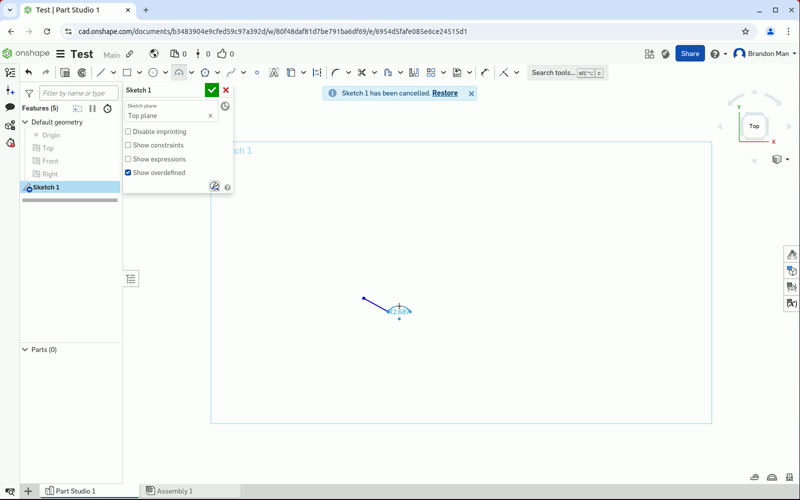
key_up(shift)
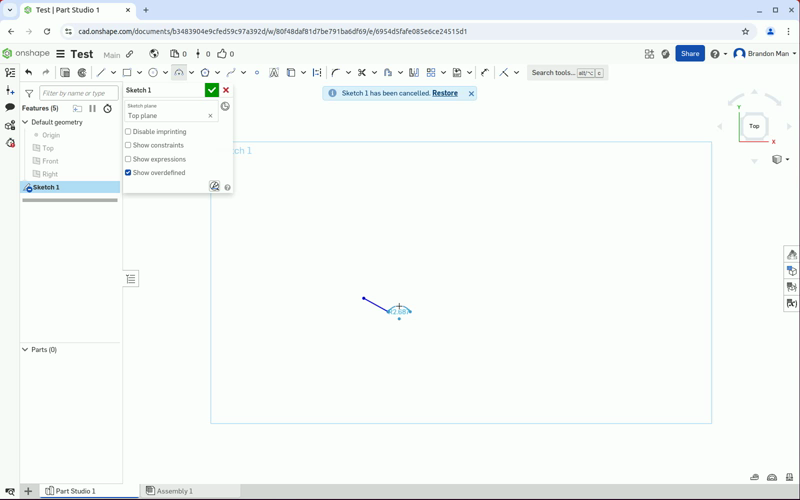
key(esc)
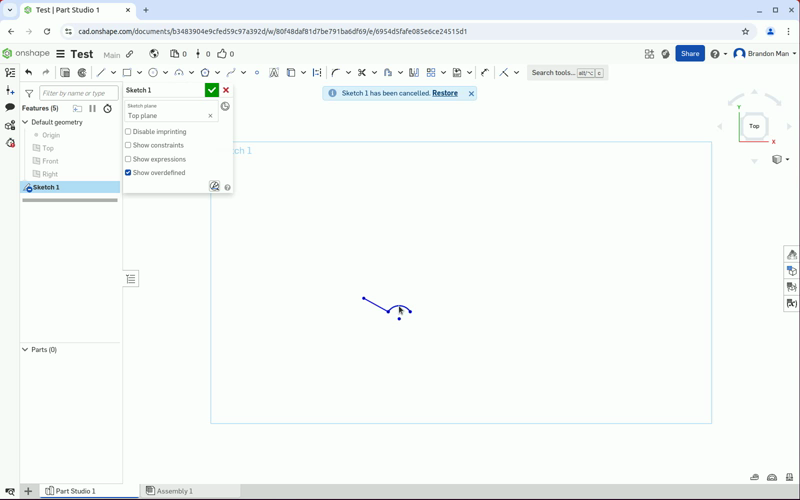
key(l)
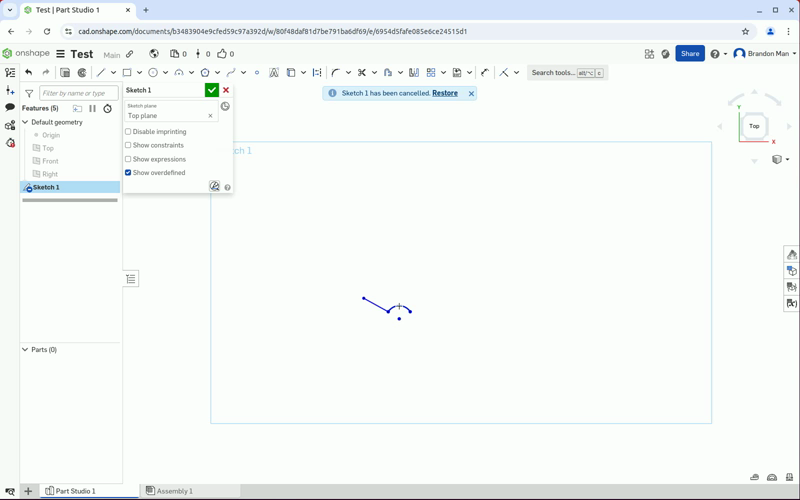
mouse_move(410, 311)
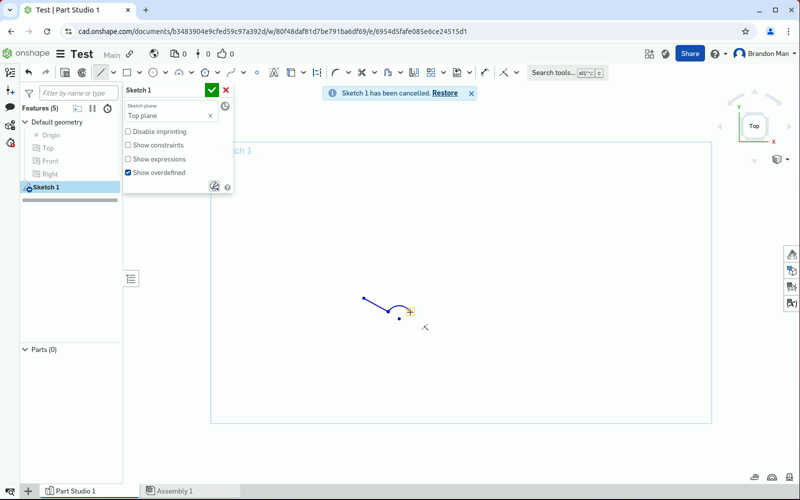
click(410, 311)
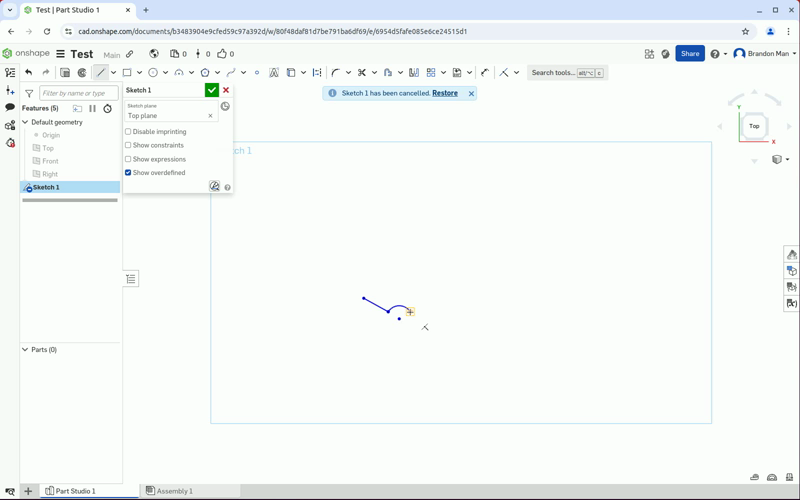
key_down(shift)
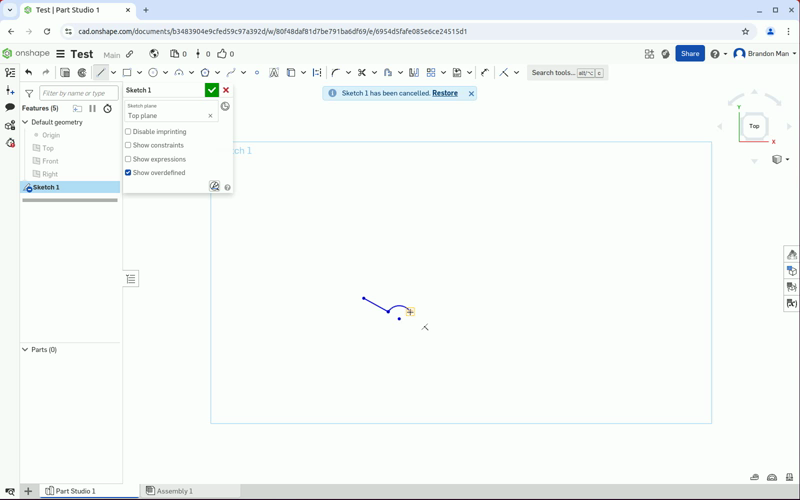
mouse_move(440, 311)
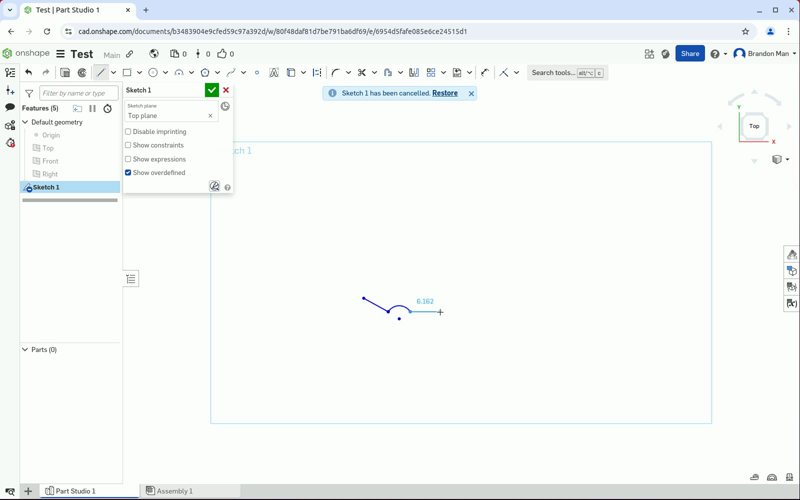
mouse_move(461, 282)
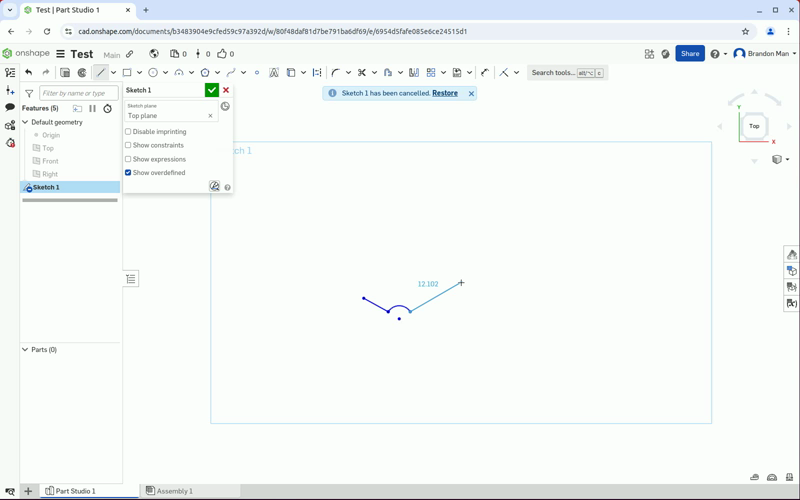
click(461, 282)
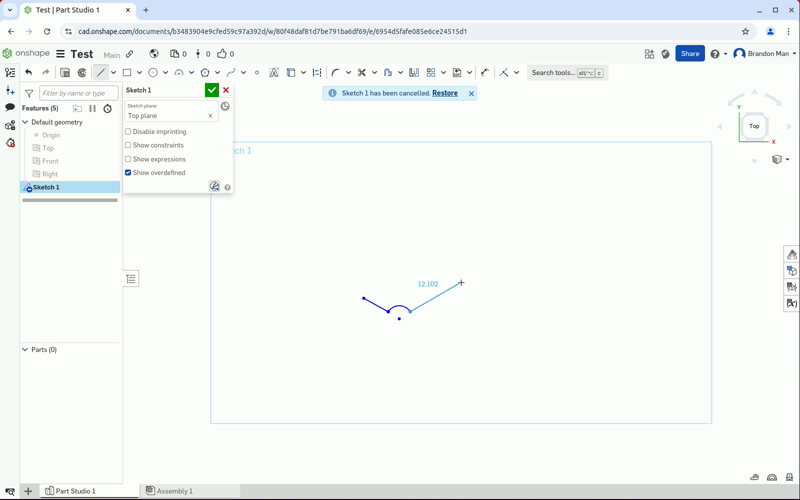
key_up(shift)
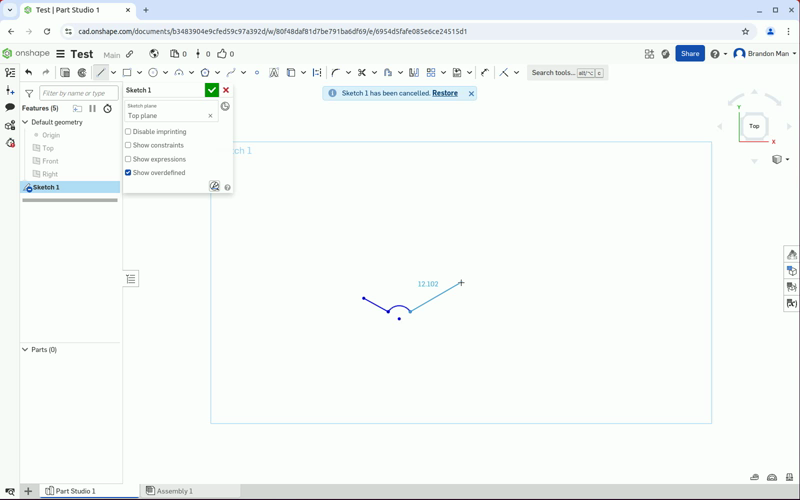
key_down(shift)
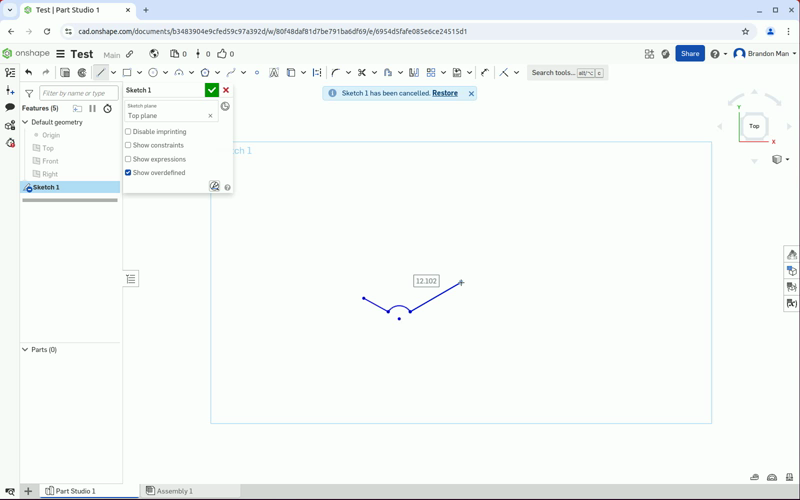
mouse_move(491, 282)
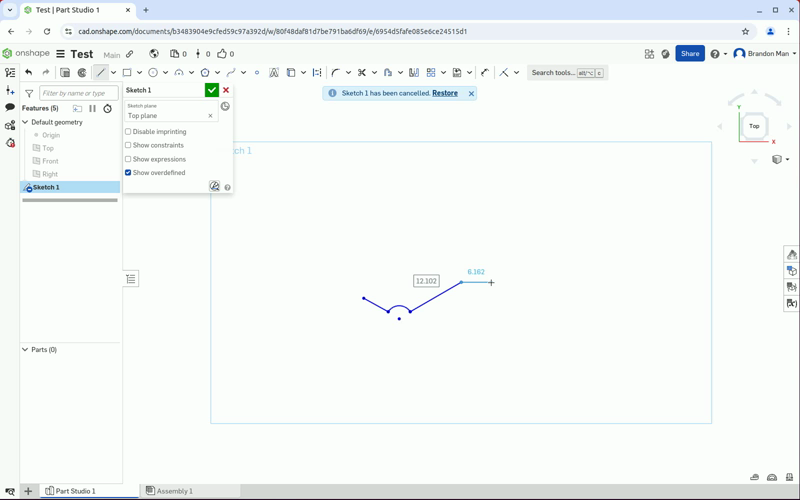
mouse_move(461, 223)
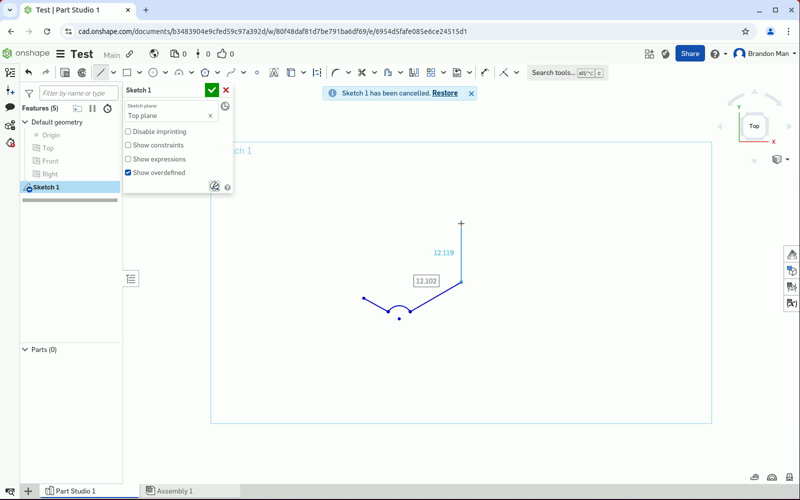
click(461, 223)
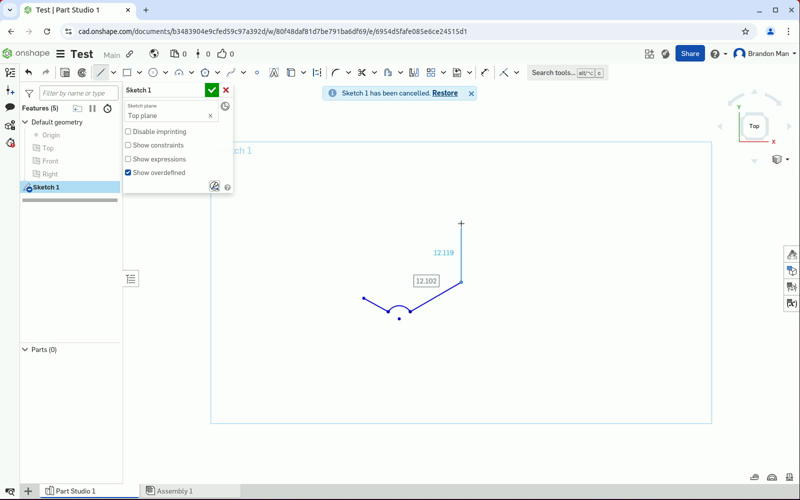
key_up(shift)
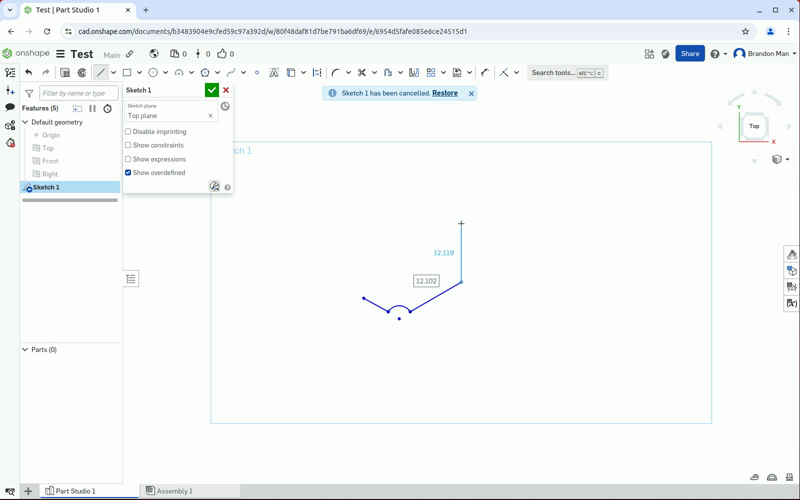
key(esc)
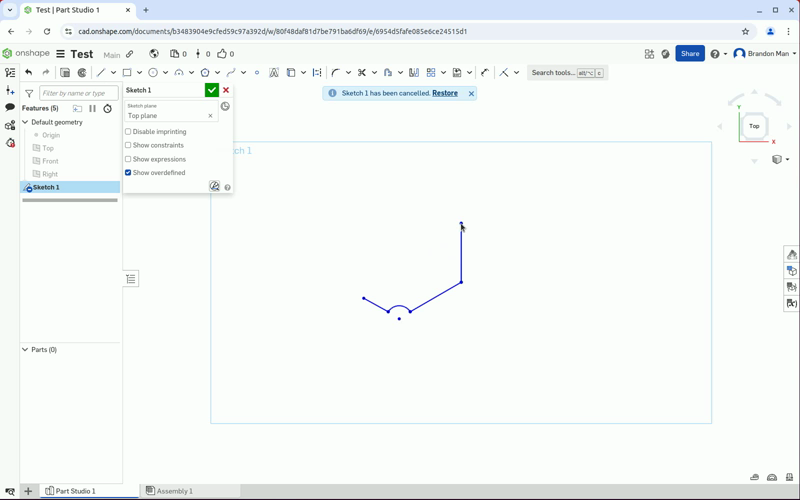
key(a)
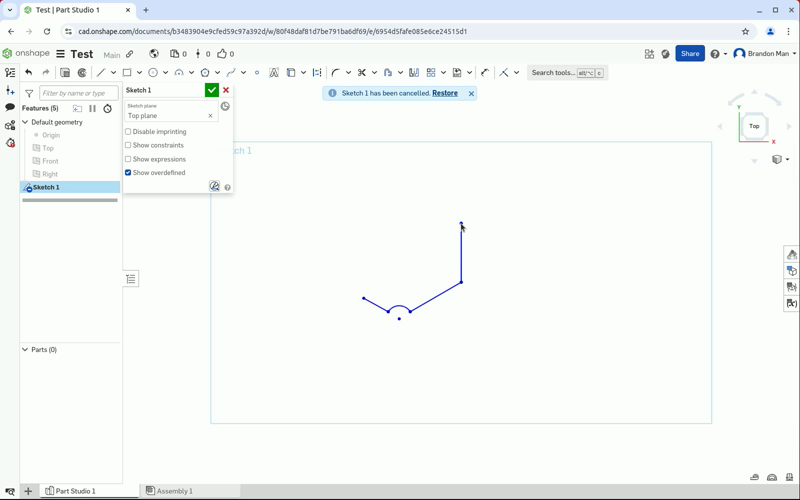
mouse_move(461, 223)
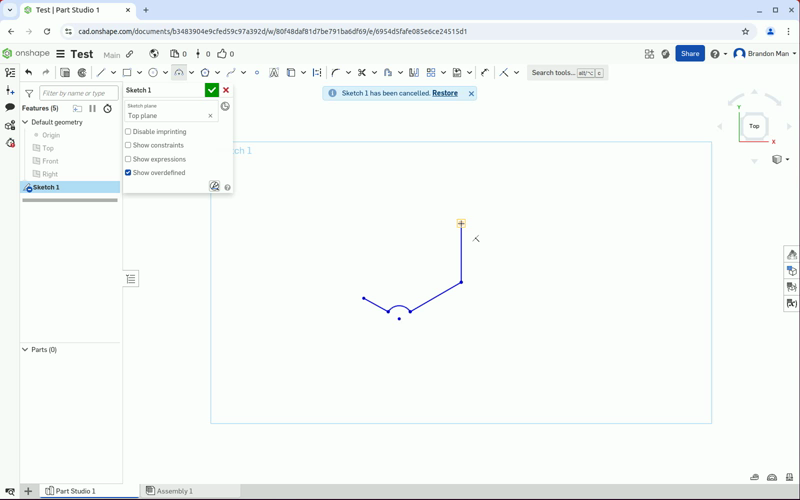
click(461, 223)
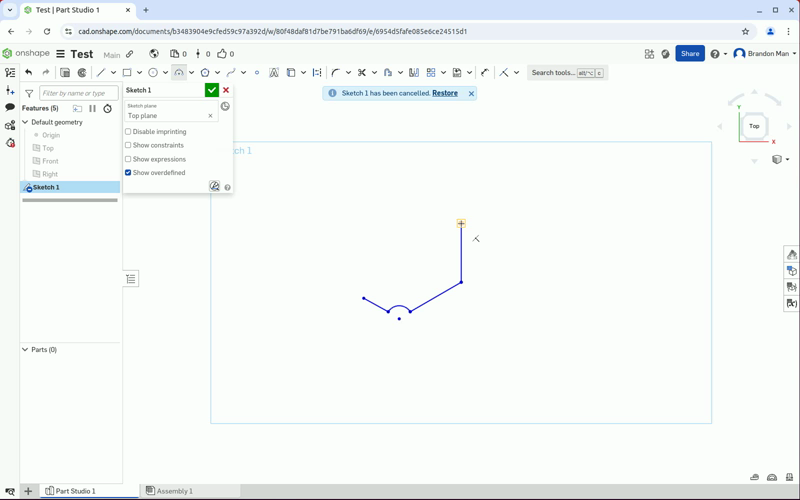
key_down(shift)
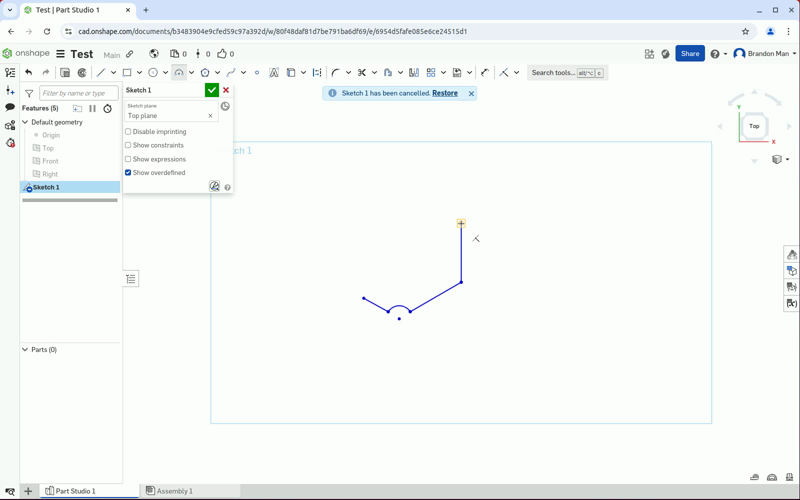
mouse_move(450, 204)
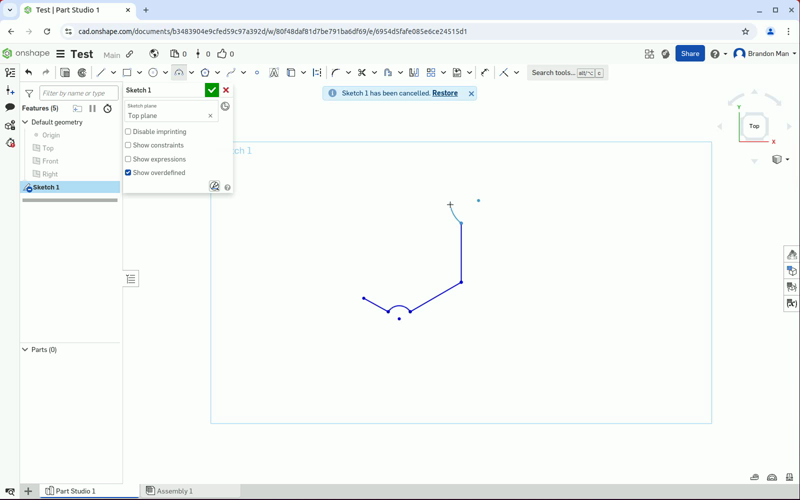
click(450, 204)
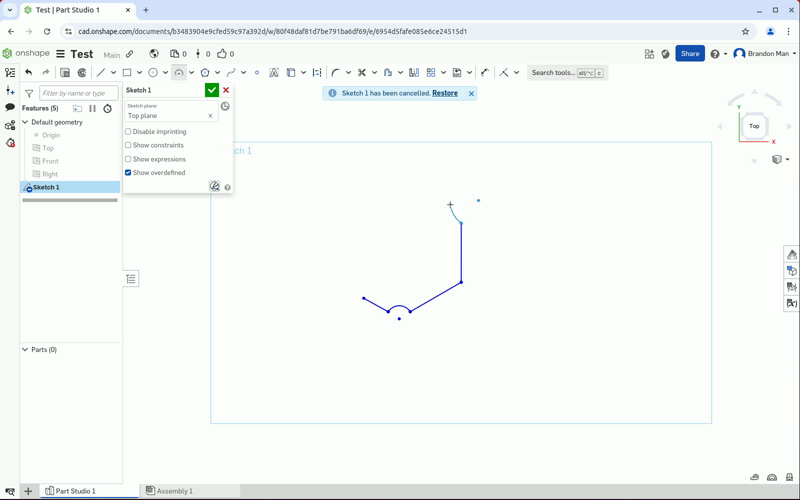
mouse_move(449, 216)
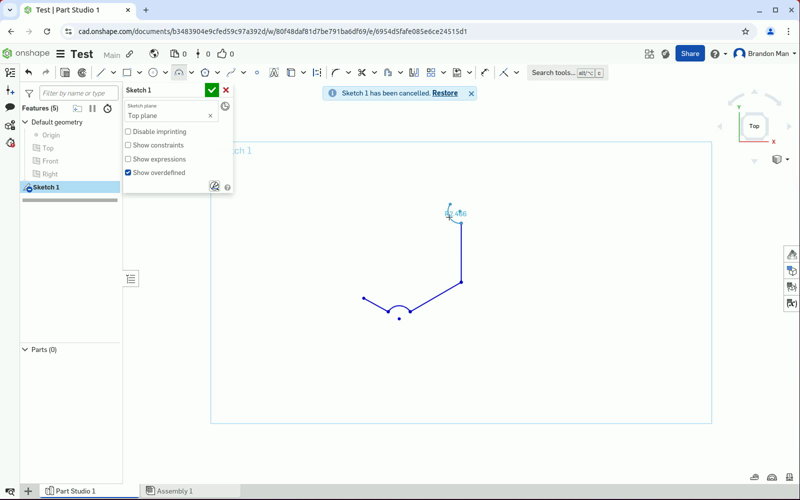
click(449, 216)
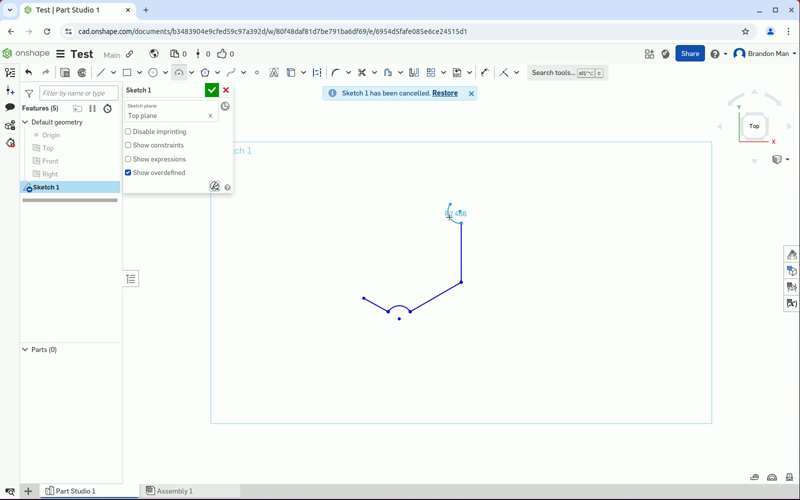
key_up(shift)
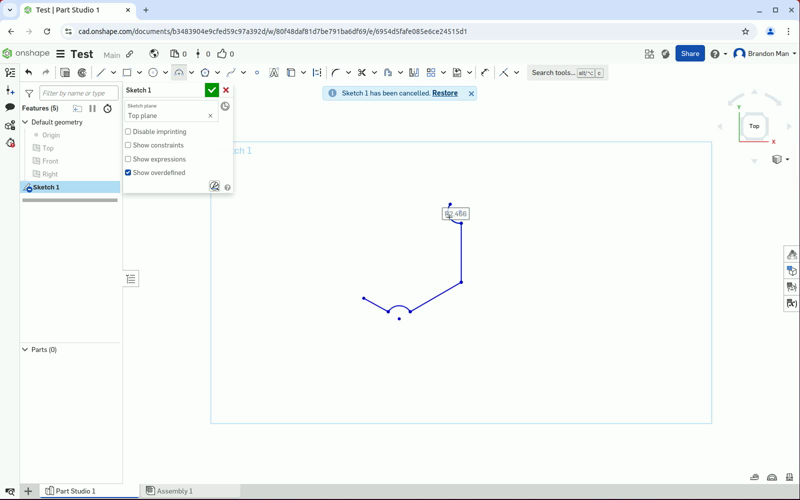
key(esc)
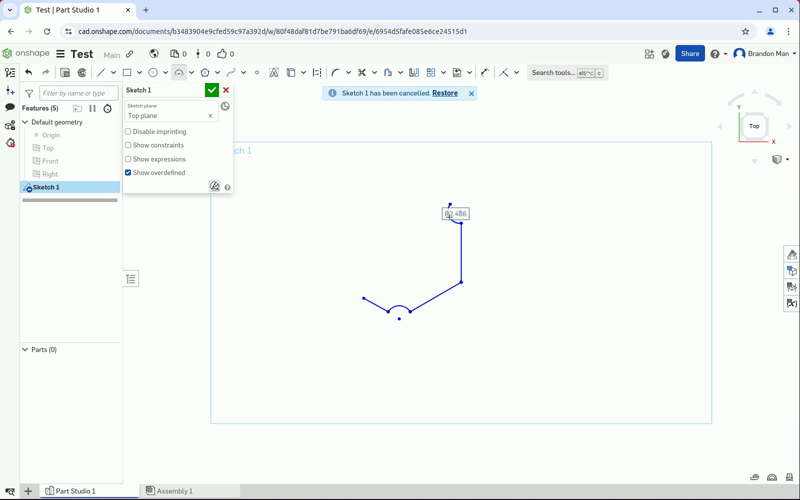
key(l)
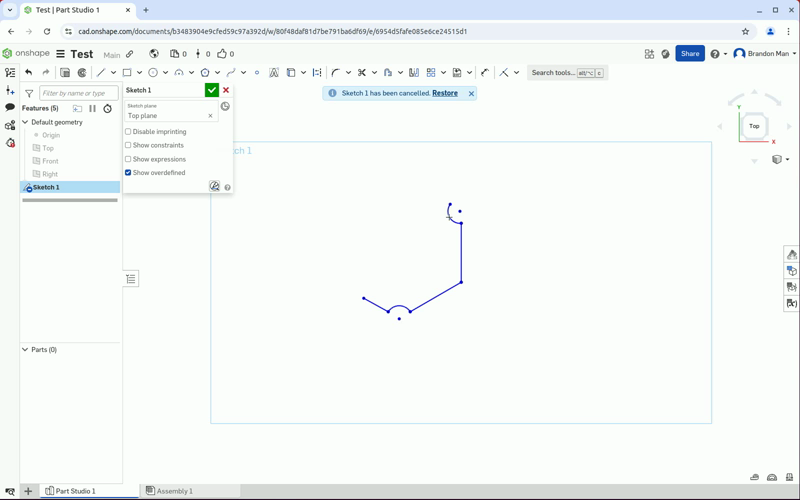
mouse_move(450, 204)
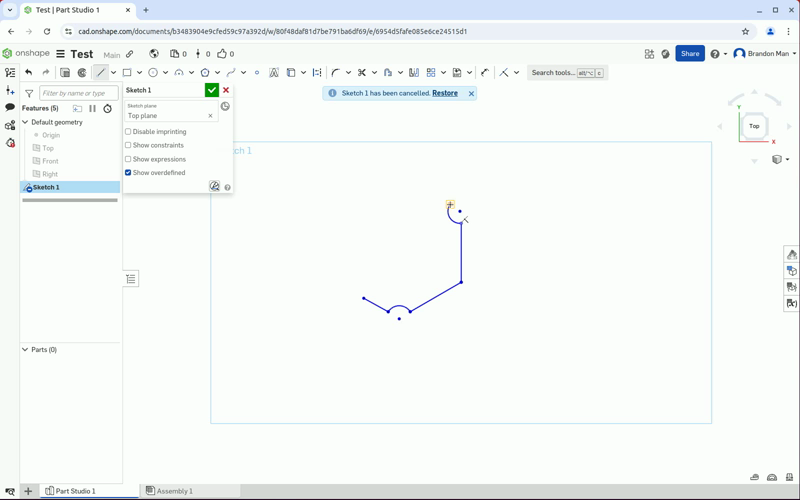
click(450, 204)
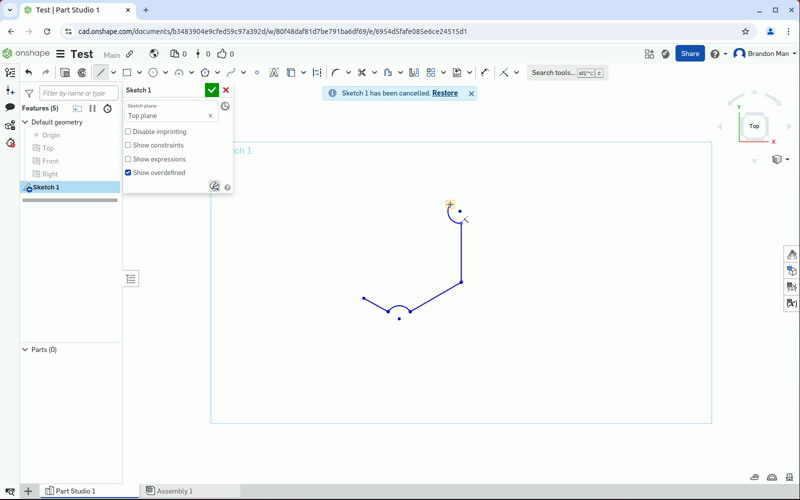
key_down(shift)
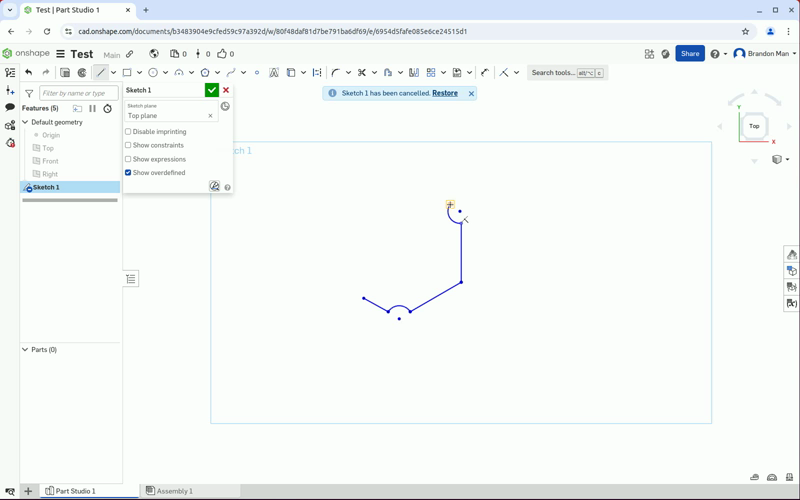
mouse_move(480, 204)
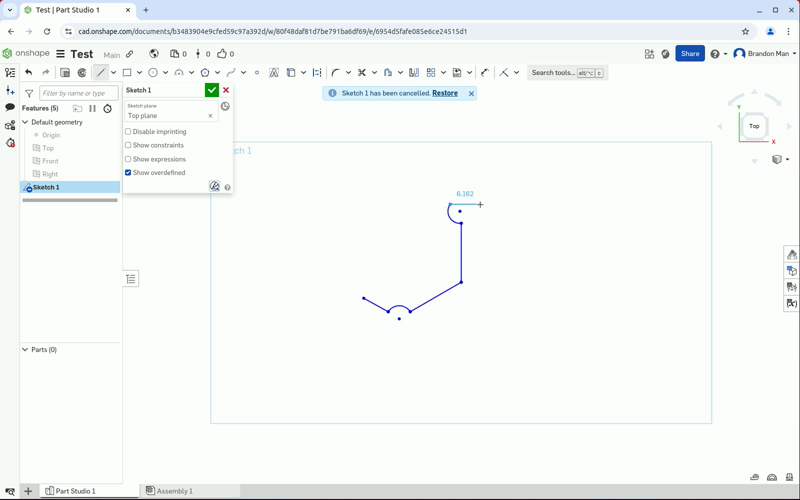
mouse_move(426, 190)
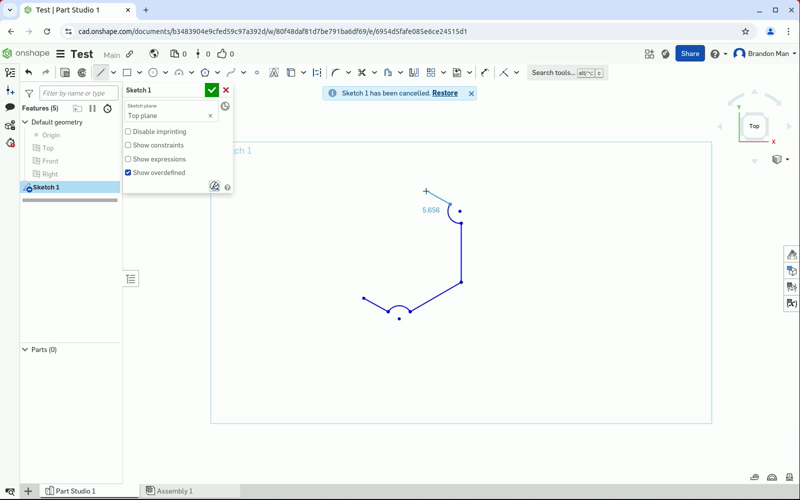
click(426, 190)
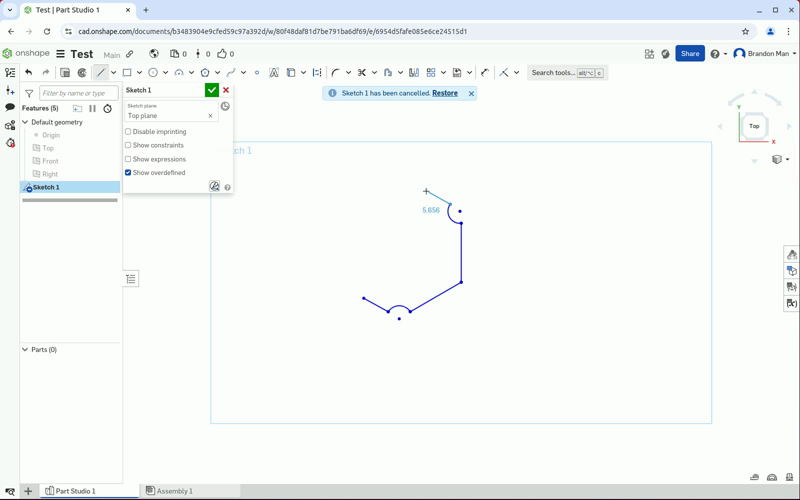
key_up(shift)
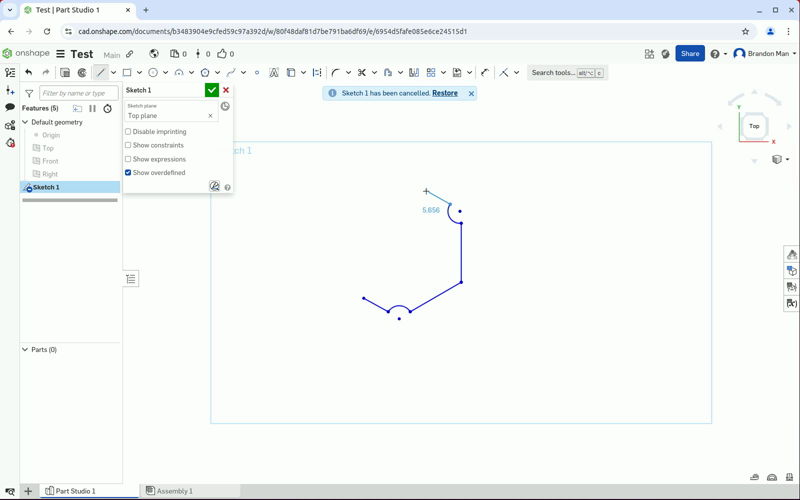
key_down(shift)
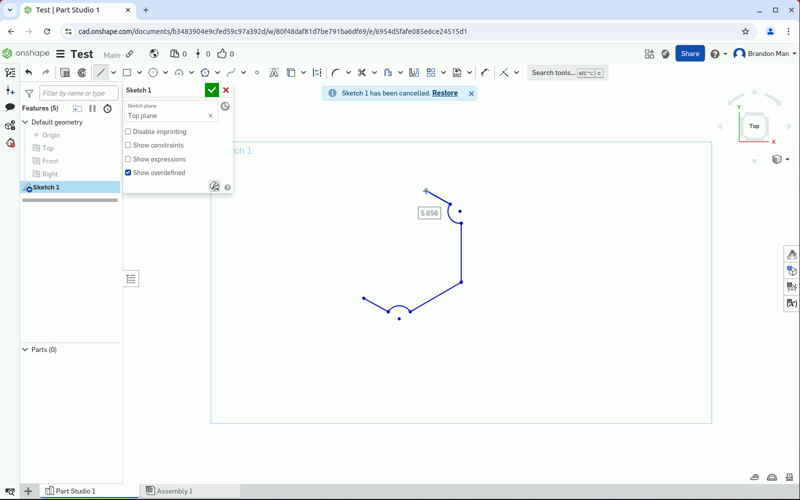
mouse_move(363, 298)
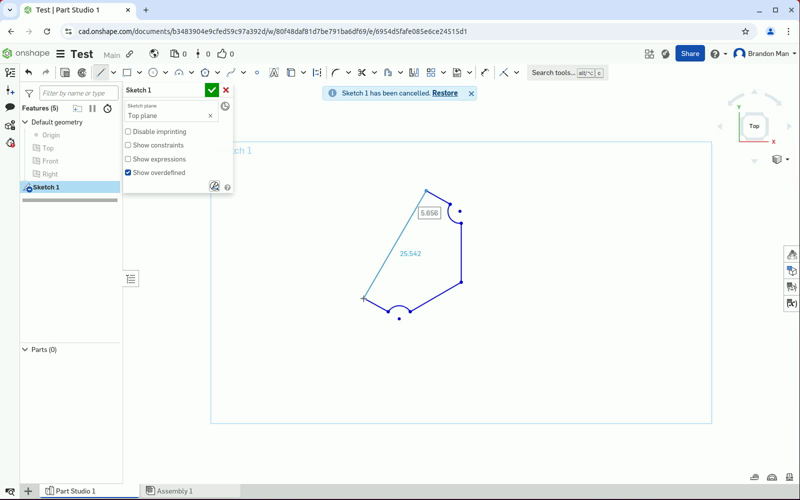
key_up(shift)
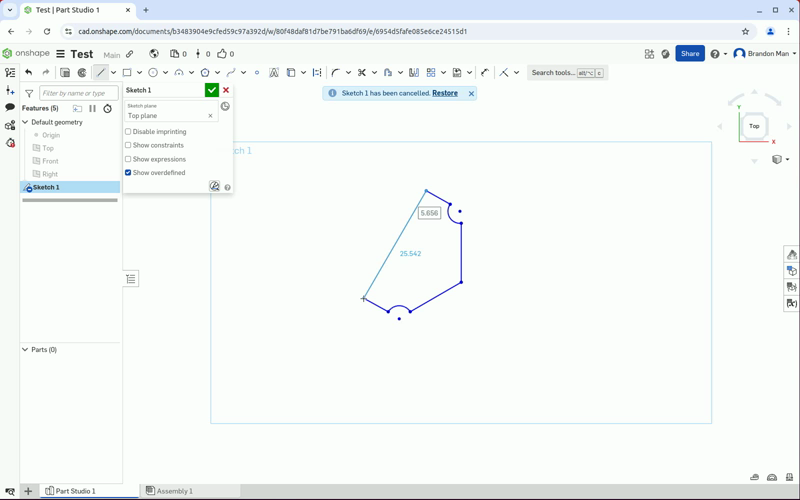
click(363, 298)
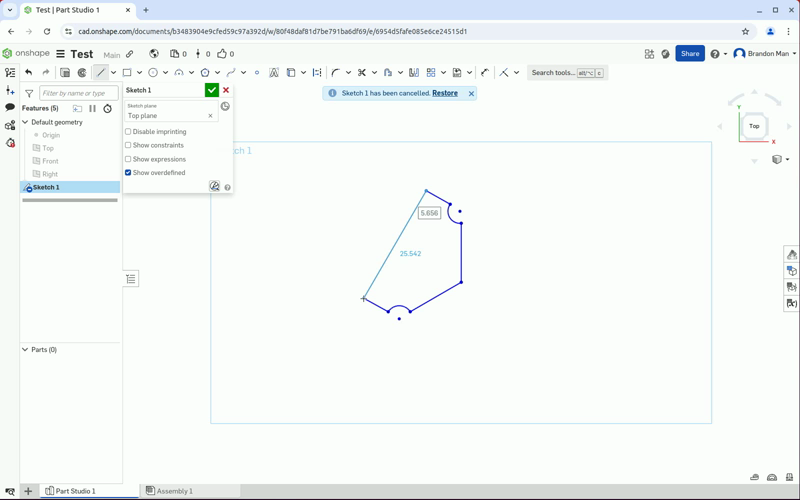
key(esc)
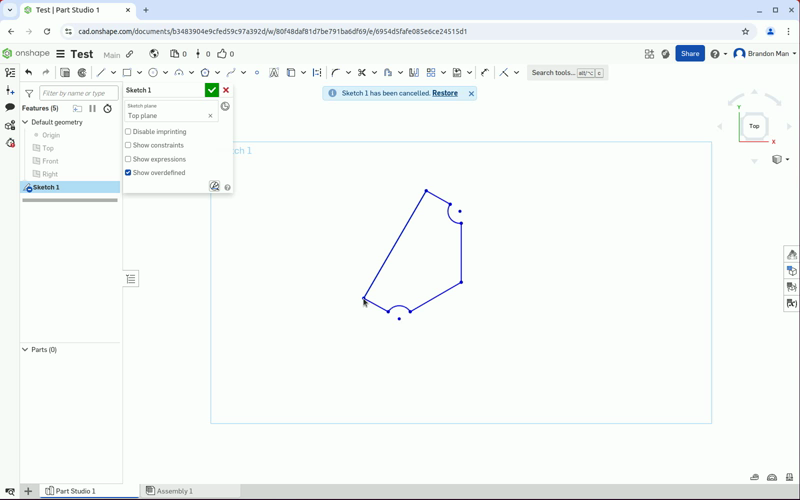
mouse_move(417, 275)
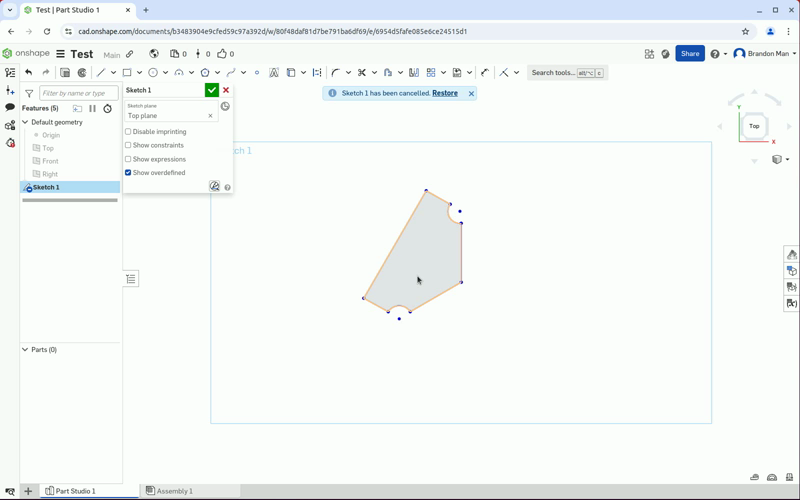
click(417, 275)
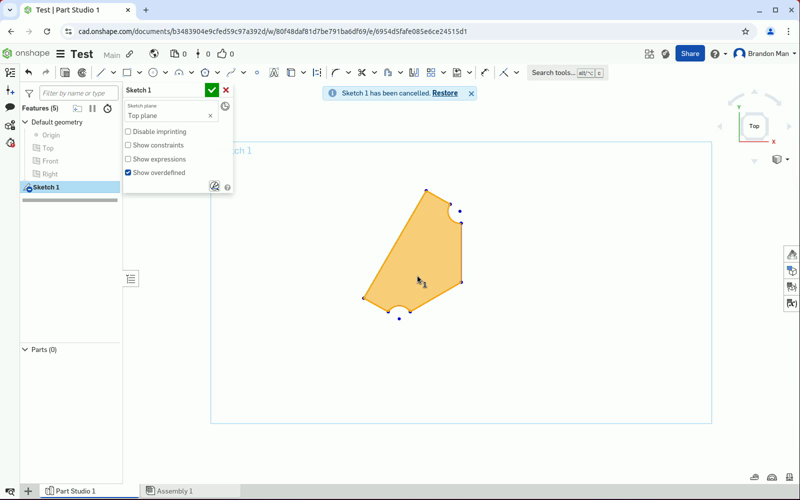
mouse_move(73, 352)
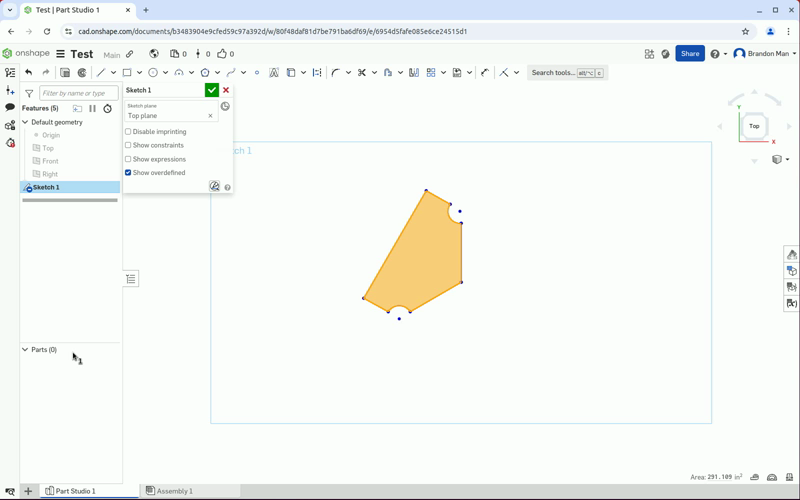
key(shift+y)
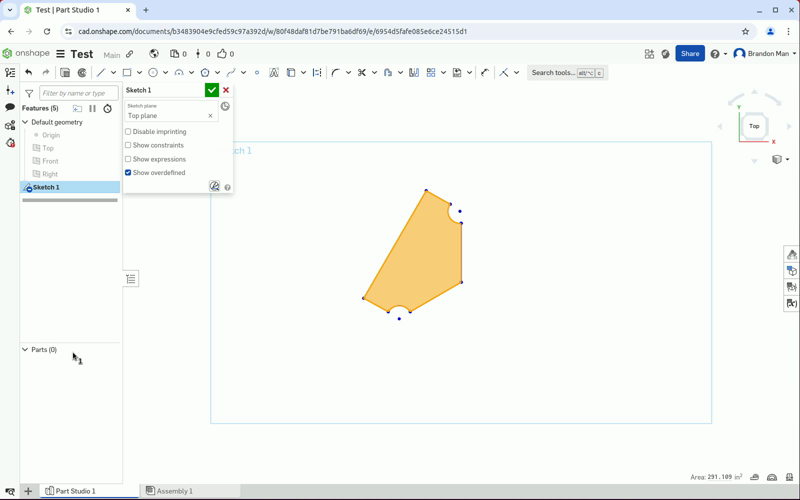
key(shift+e)
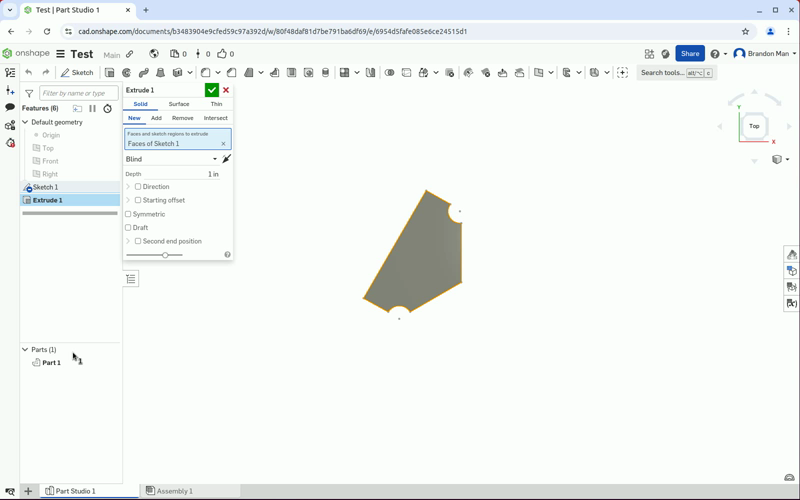
mouse_move(143, 106)
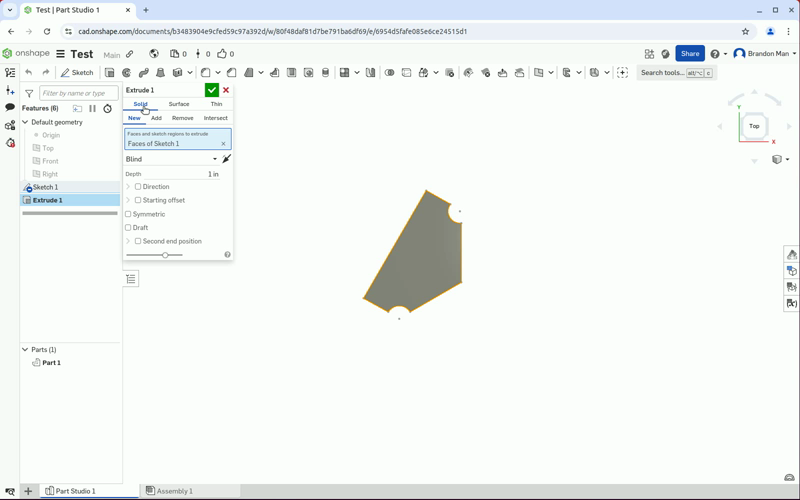
click(143, 106)
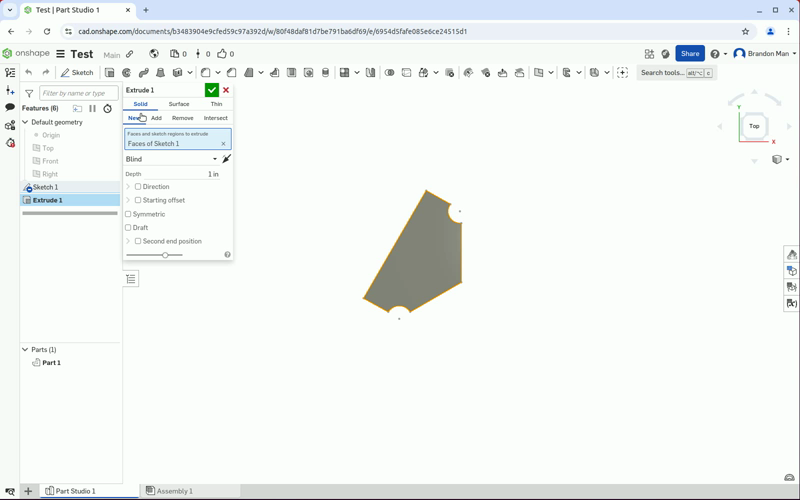
mouse_move(137, 120)
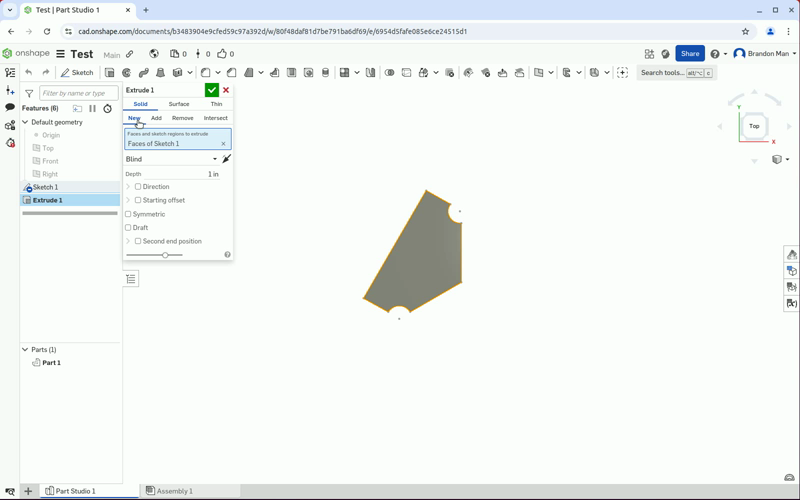
click(137, 120)
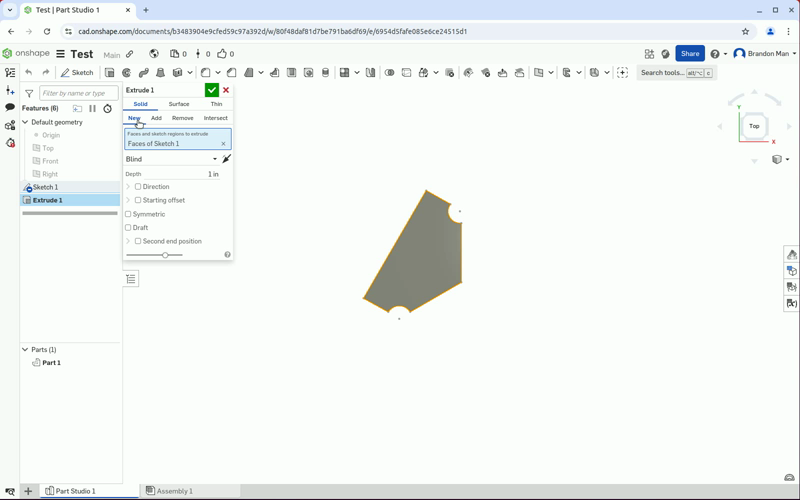
key(tab, 4)
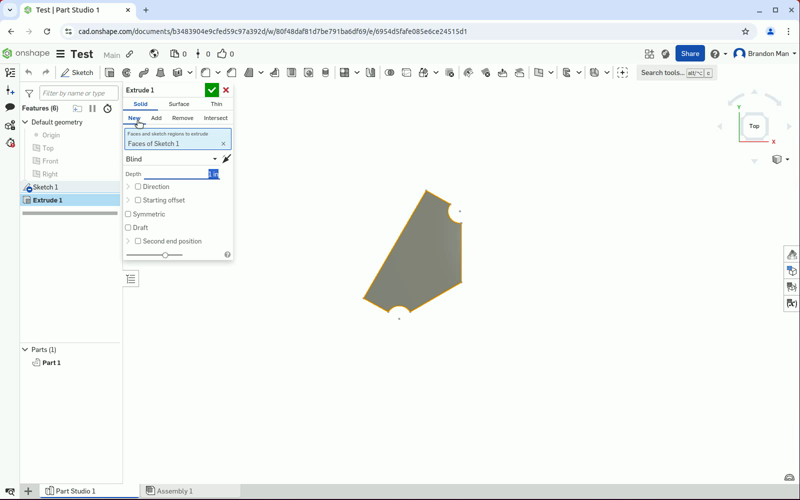
text(2.166)
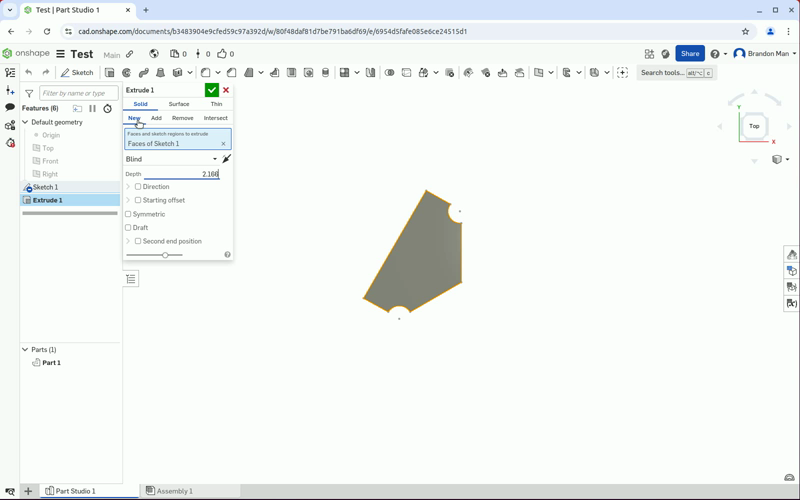
key(enter)
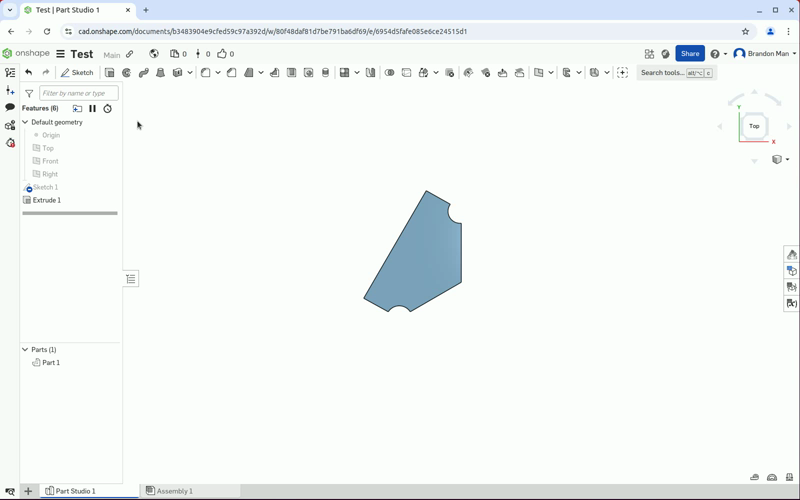
key(shift+h)
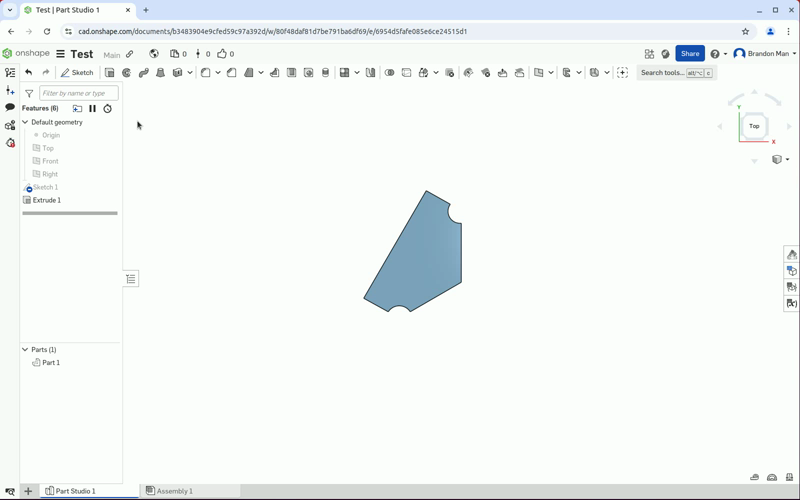
key(shift+h)
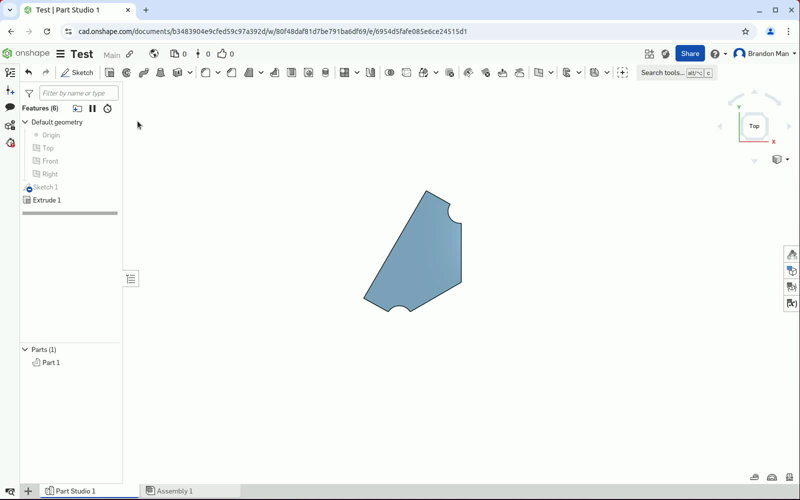
mouse_move(73, 189)
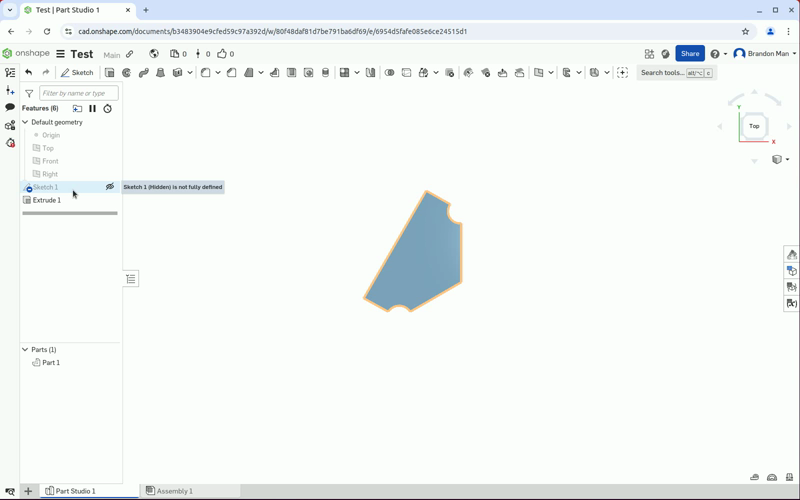
click(73, 189)
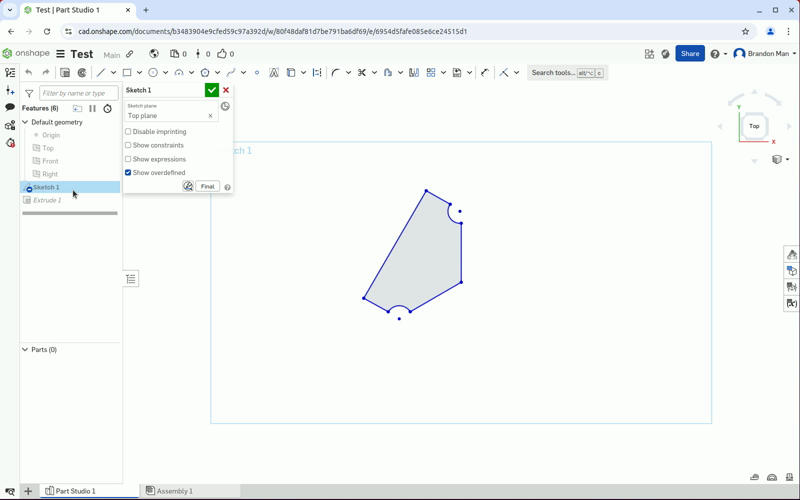
mouse_move(229, 92)
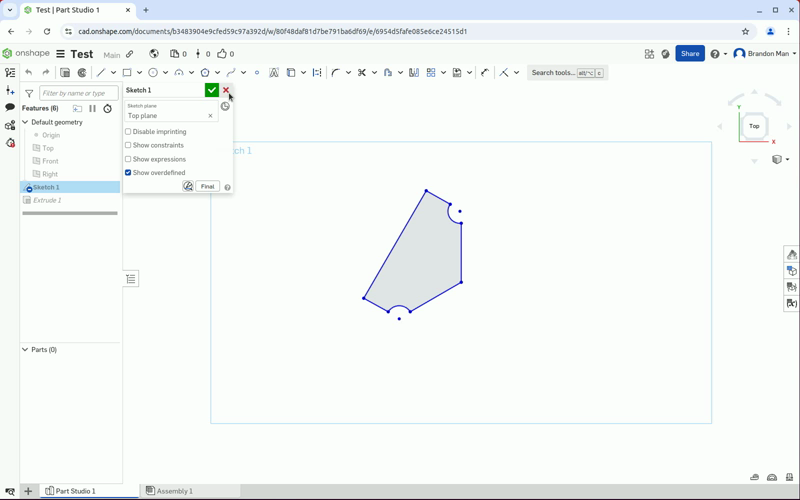
click(229, 92)
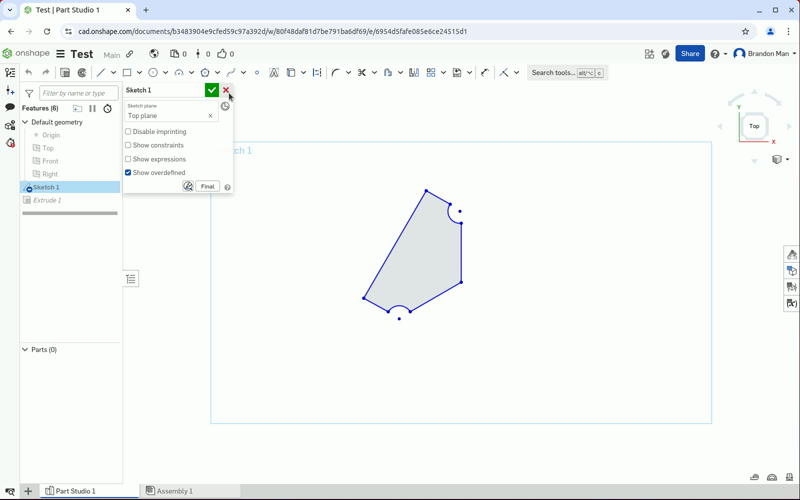
key(shift+s)
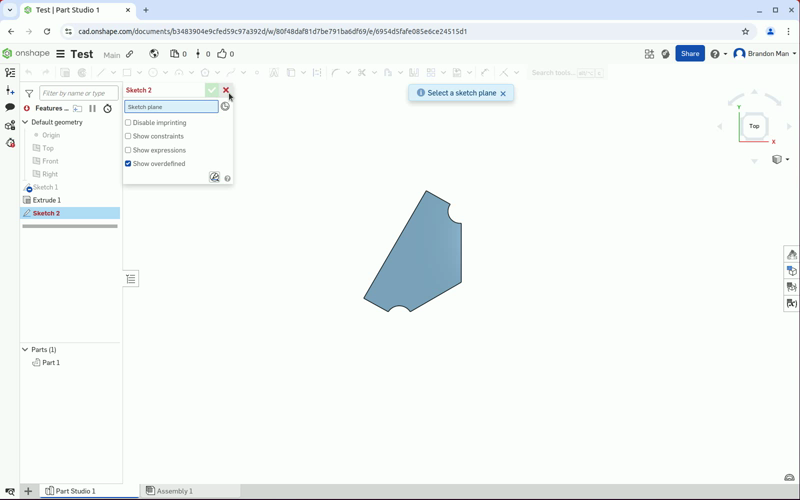
mouse_move(73, 150)
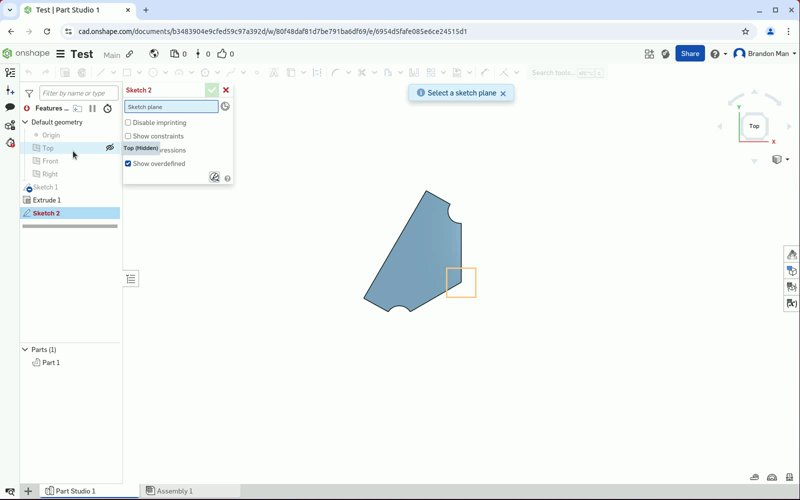
click(73, 150)
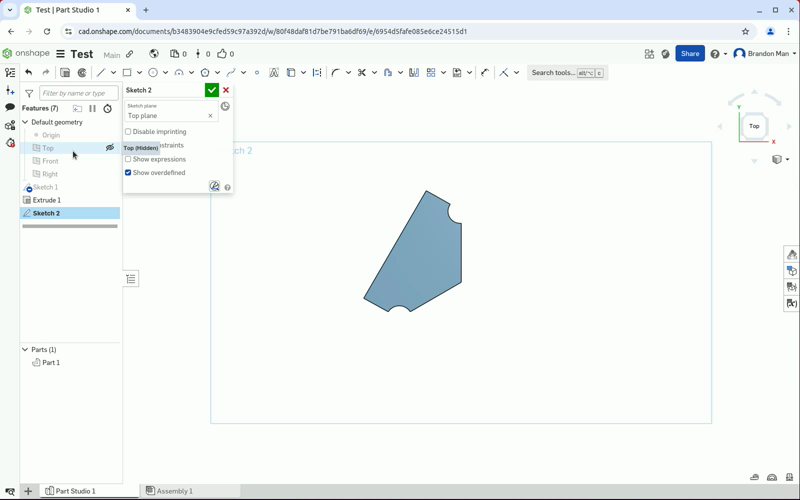
mouse_move(73, 352)
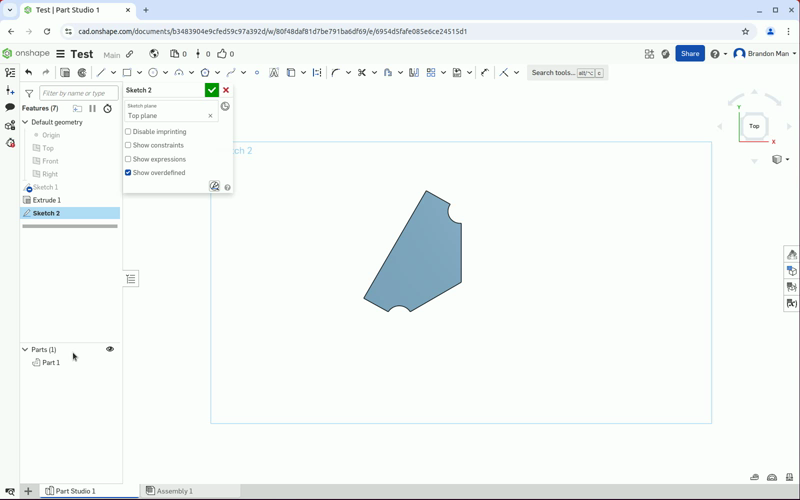
key(y)
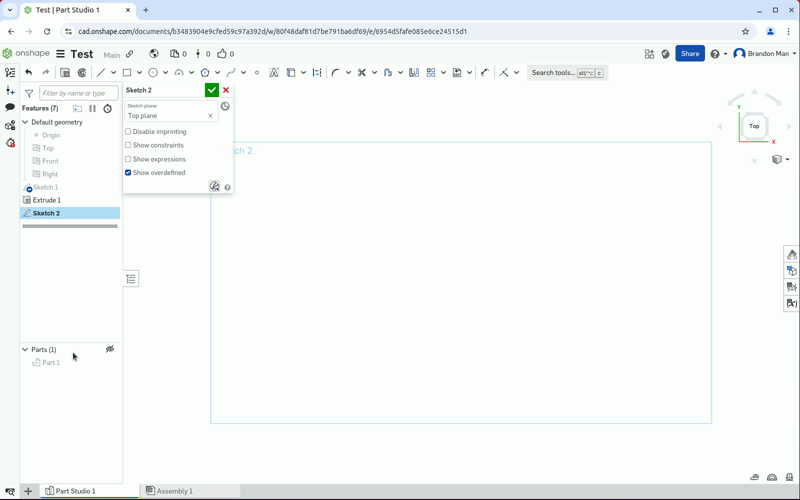
key(a)
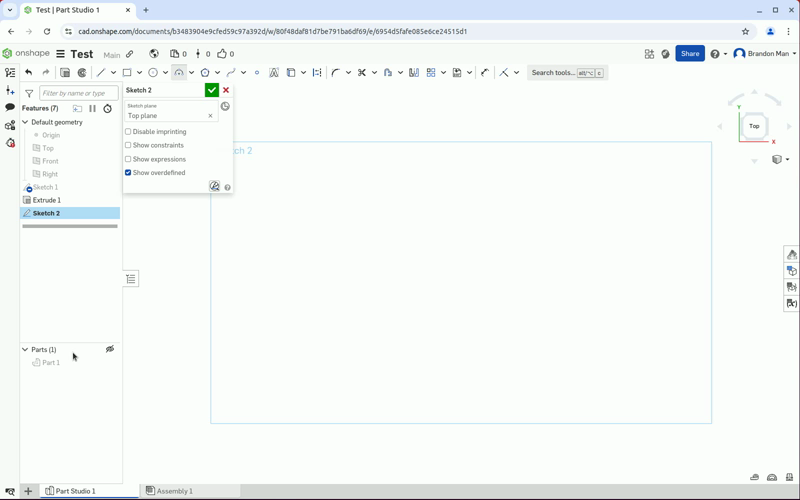
key_down(shift)
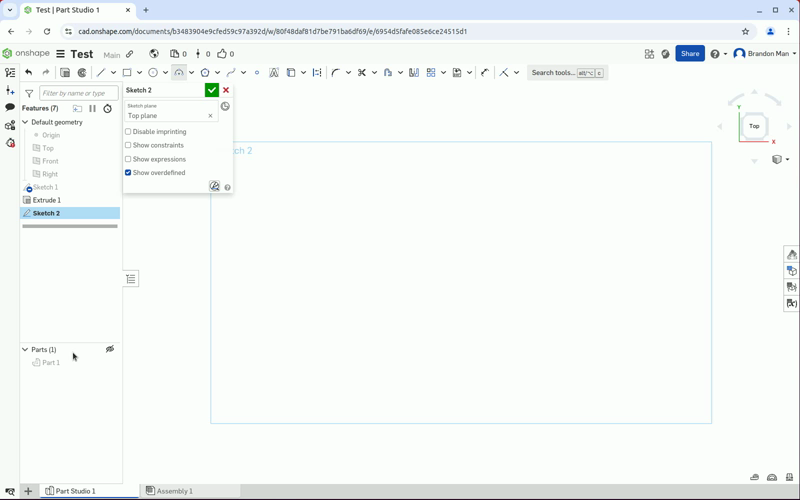
mouse_move(363, 298)
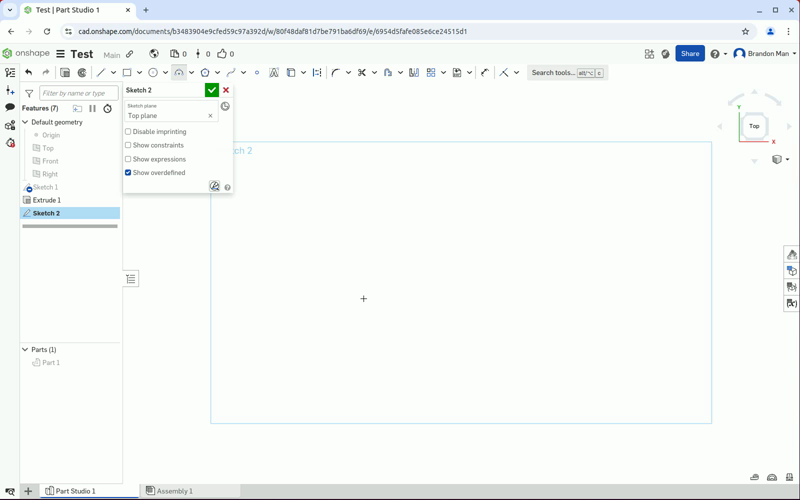
click(363, 298)
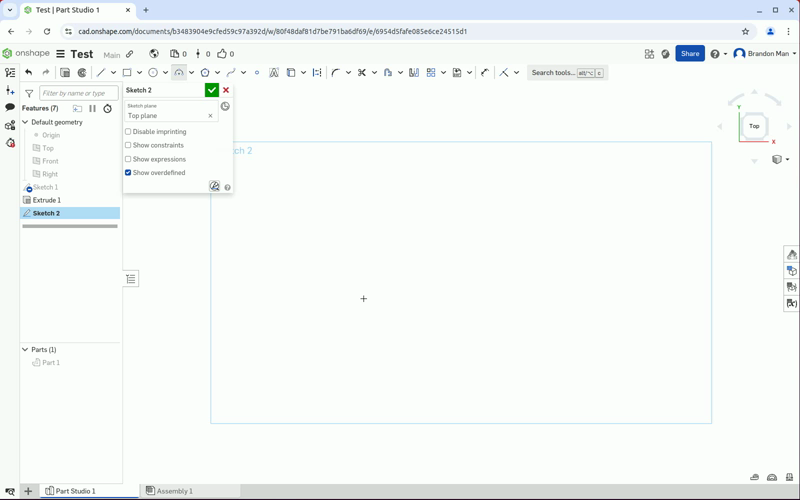
key_up(shift)
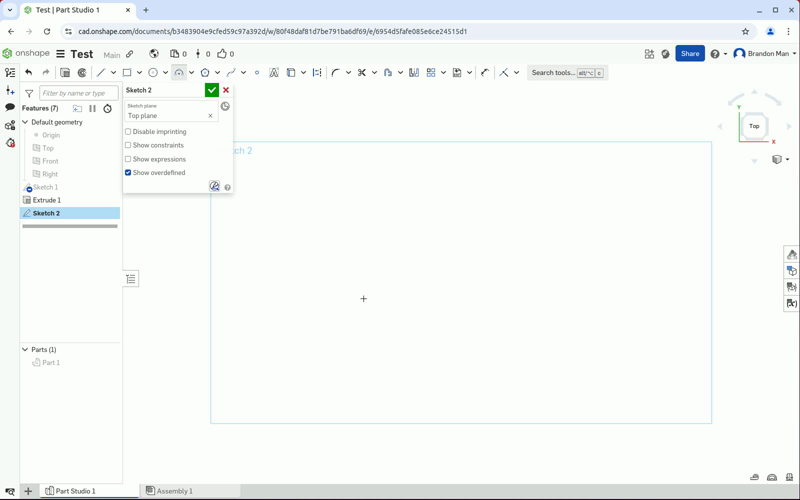
key_down(shift)
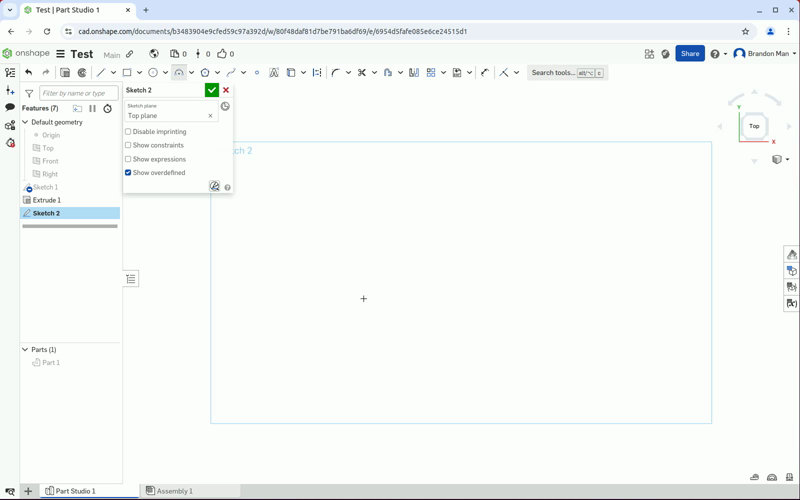
mouse_move(399, 359)
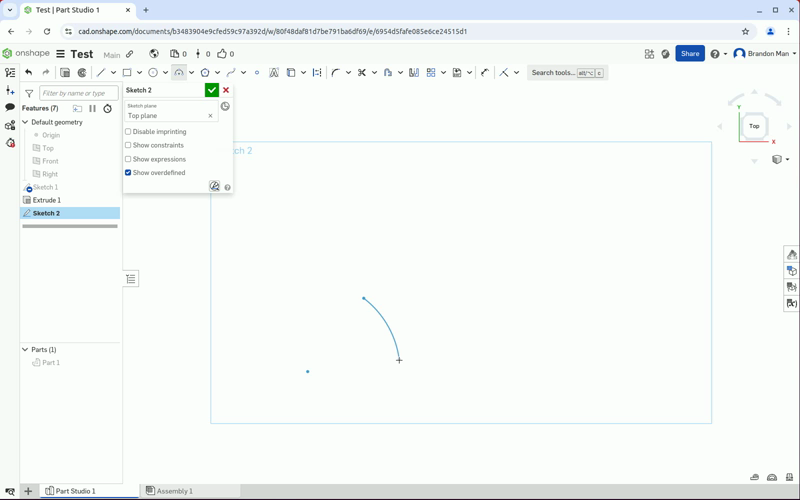
click(399, 359)
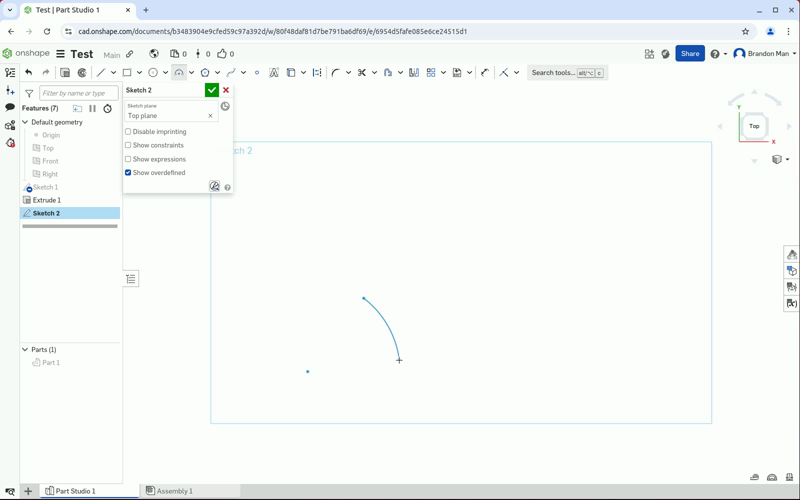
mouse_move(362, 339)
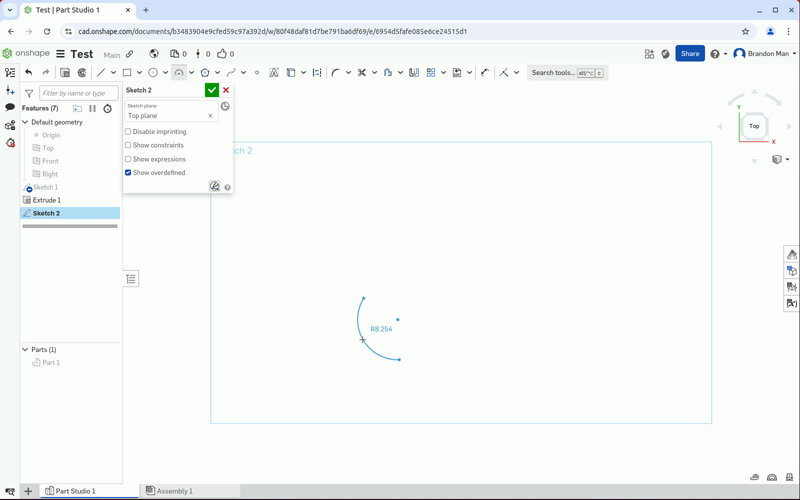
click(362, 339)
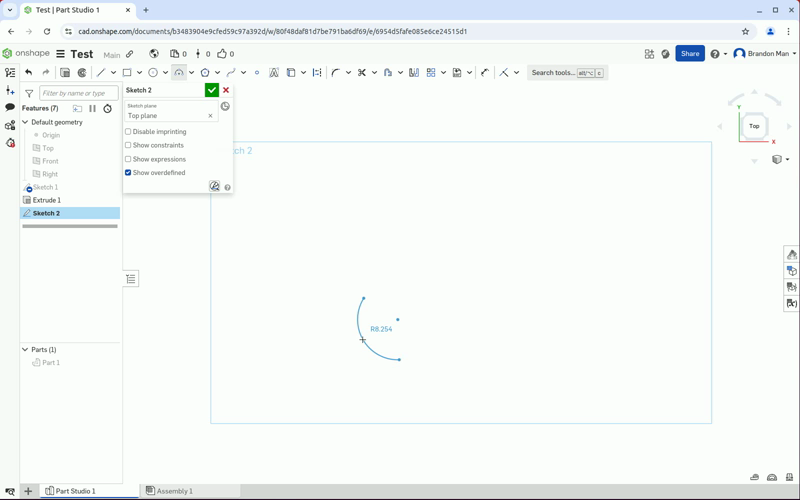
key_up(shift)
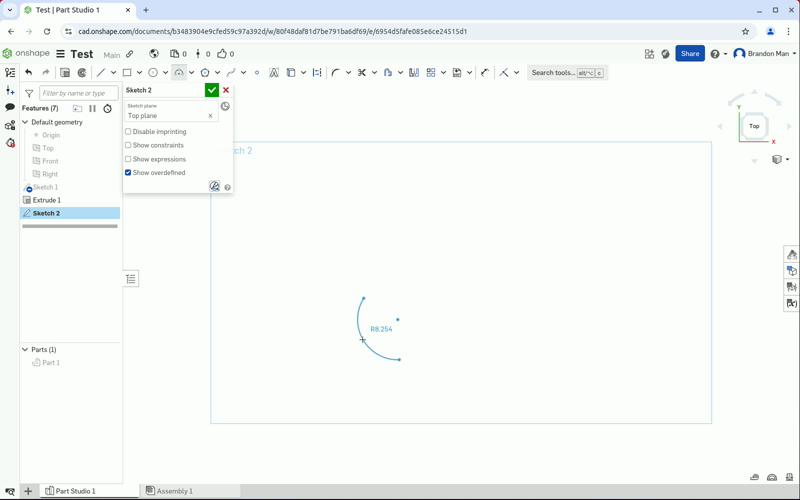
key(esc)
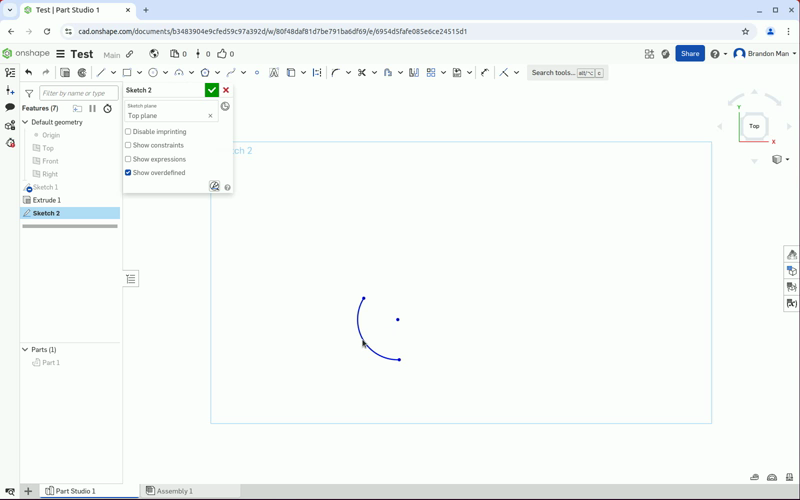
key(l)
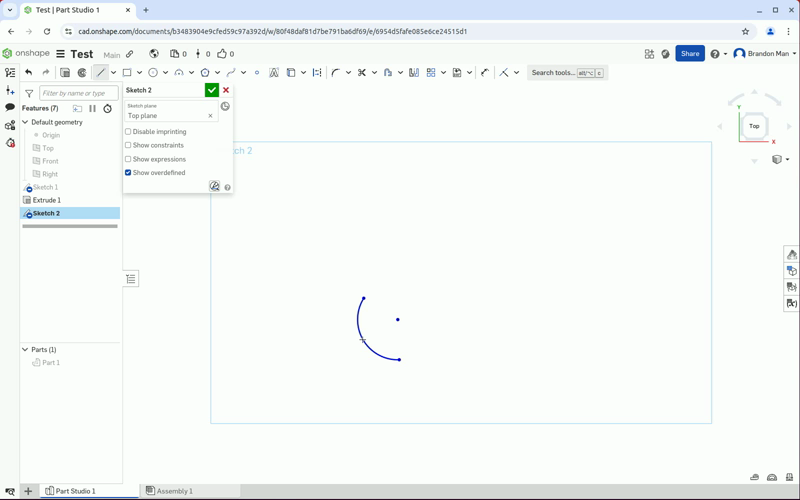
mouse_move(399, 359)
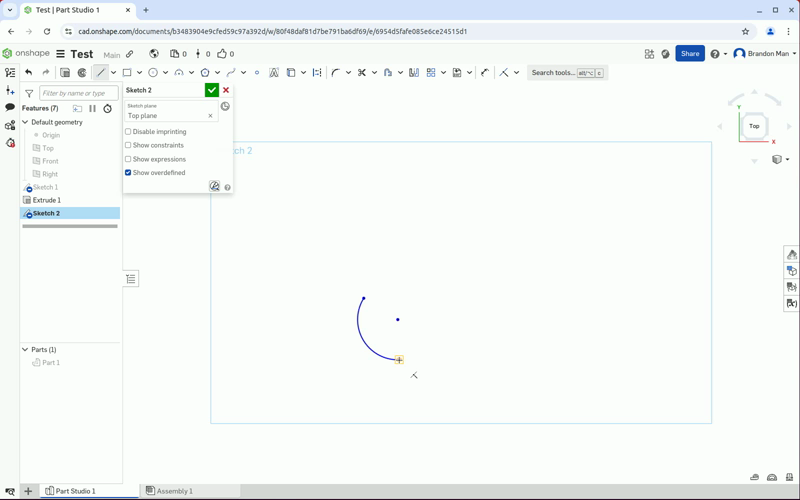
click(399, 359)
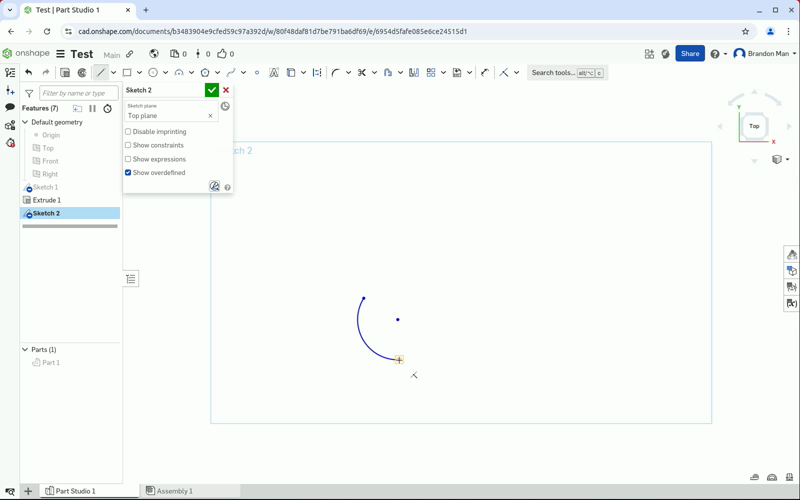
key_down(shift)
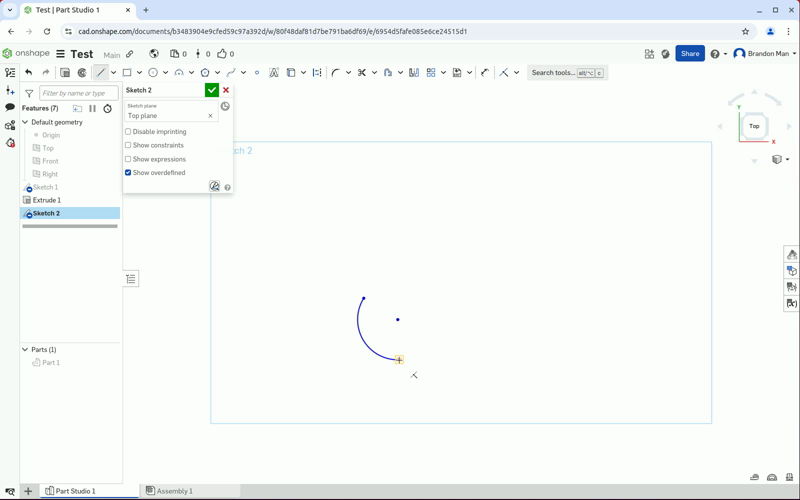
mouse_move(429, 359)
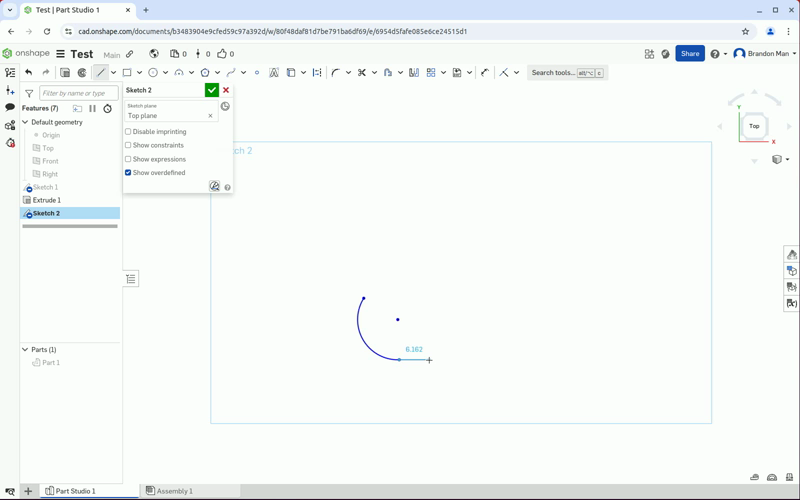
mouse_move(399, 331)
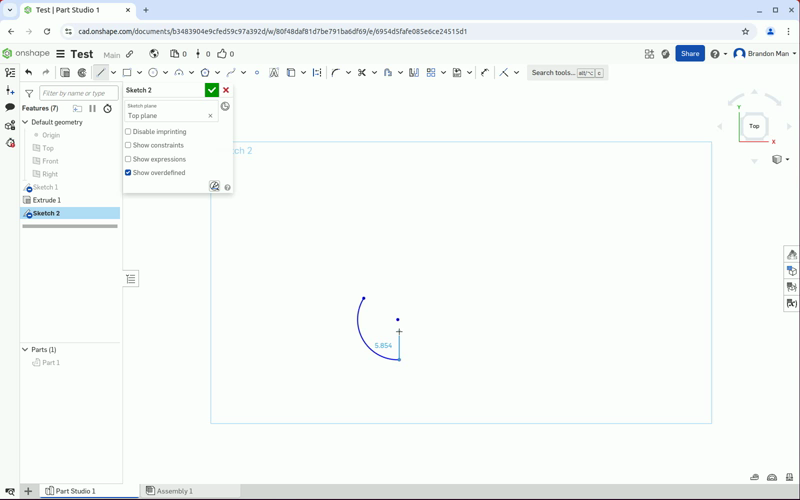
click(399, 331)
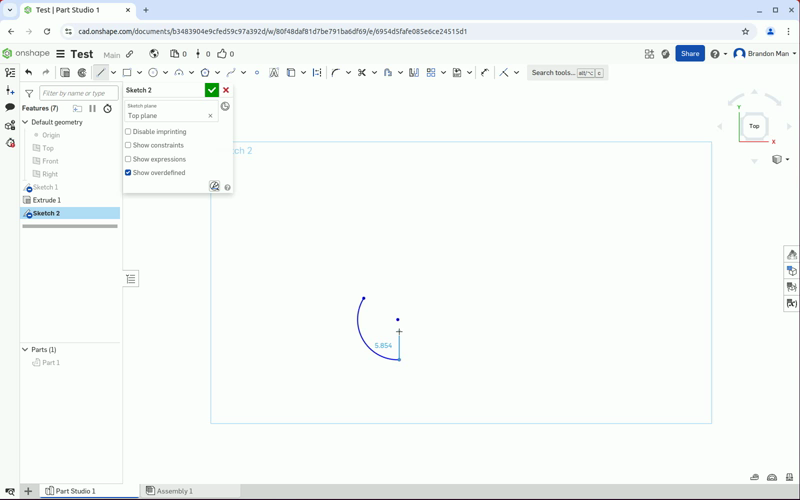
key_up(shift)
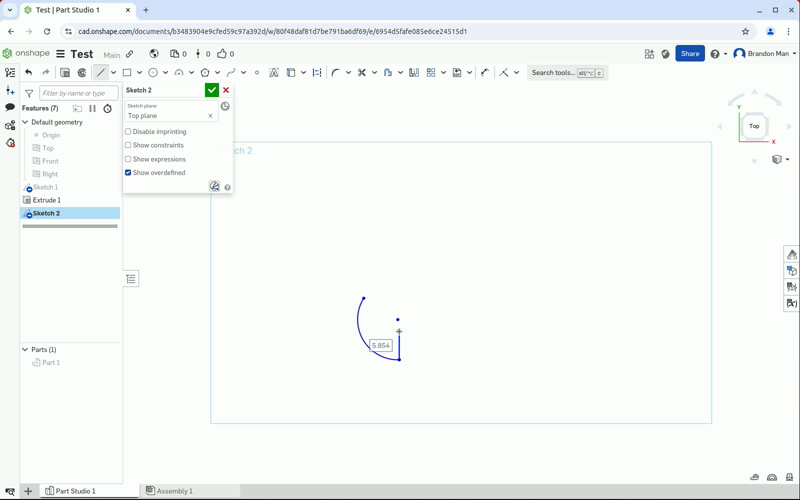
key(esc)
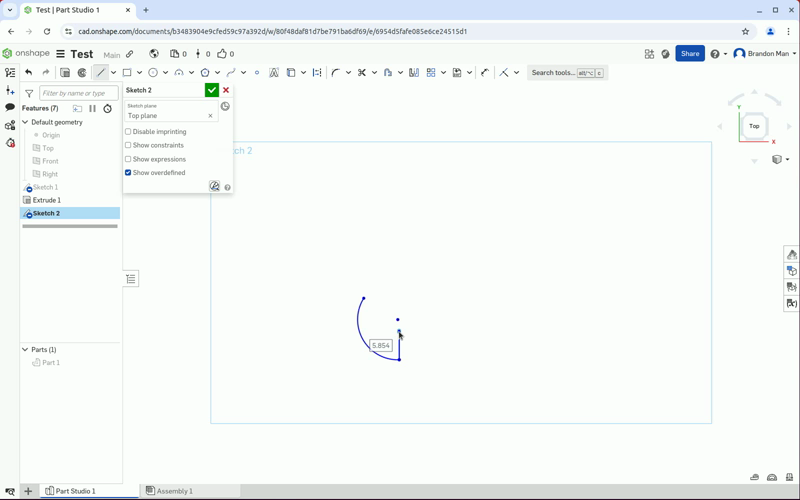
key(a)
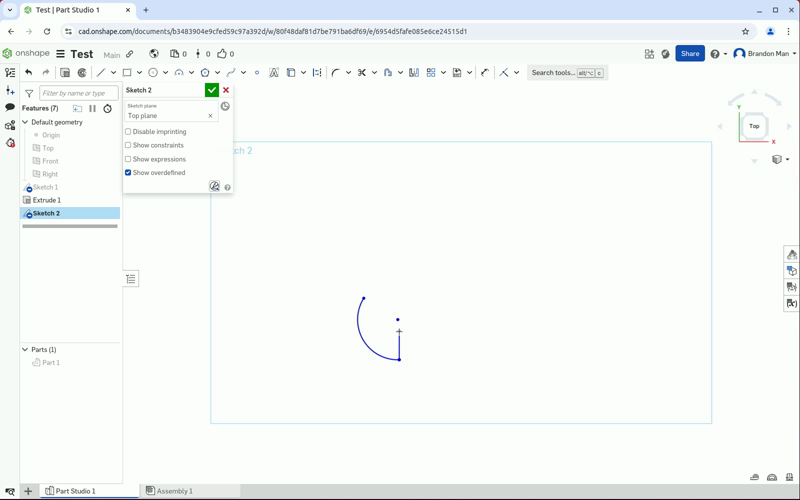
mouse_move(399, 331)
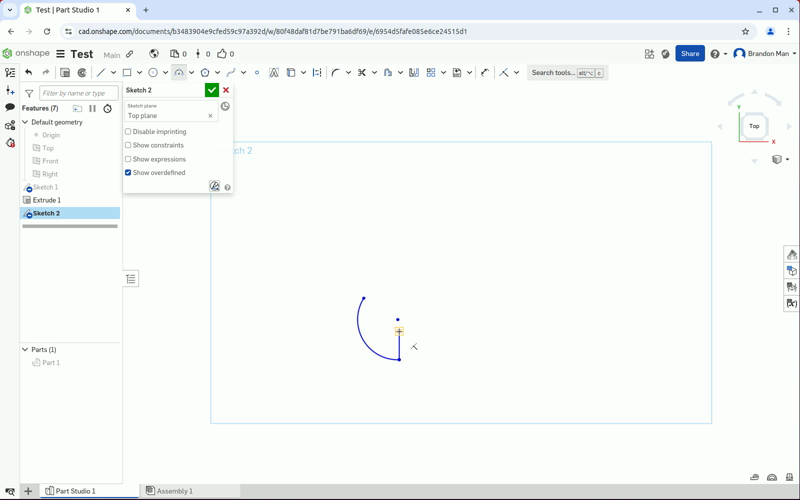
click(399, 331)
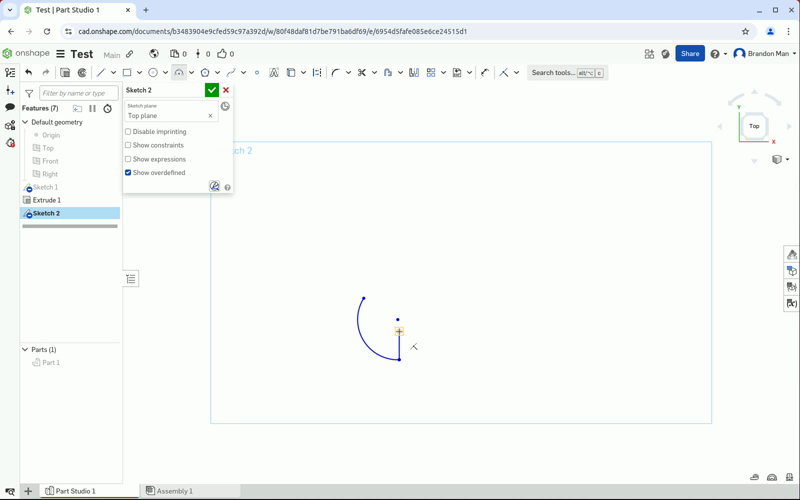
key_down(shift)
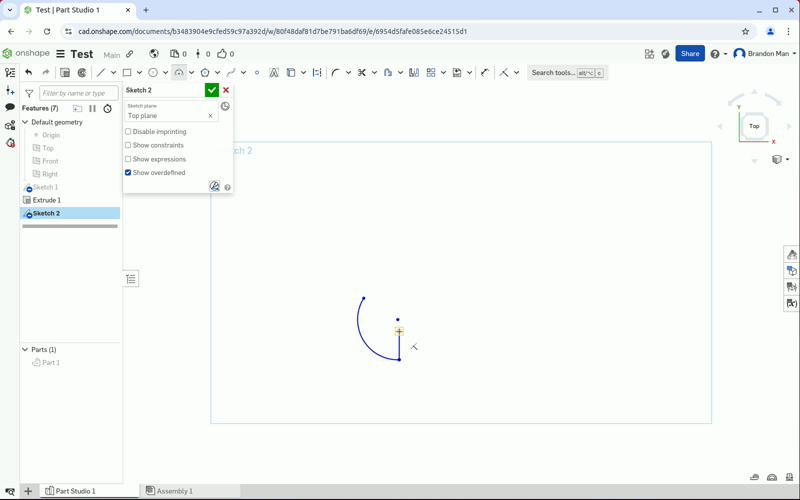
mouse_move(388, 312)
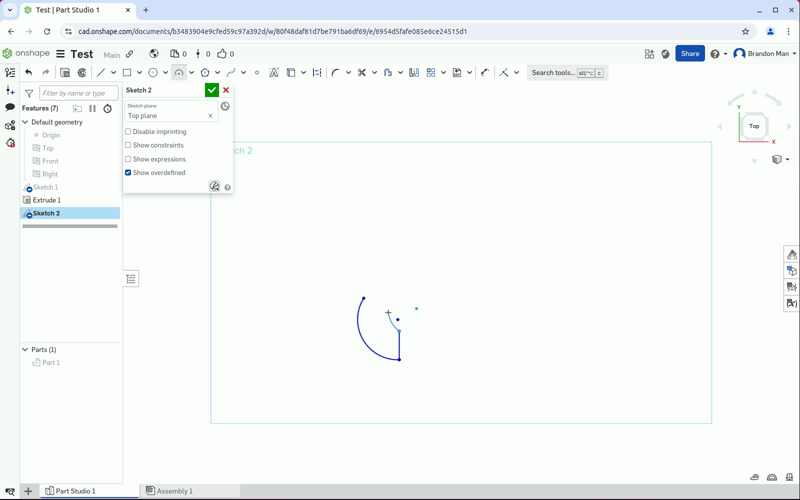
click(388, 312)
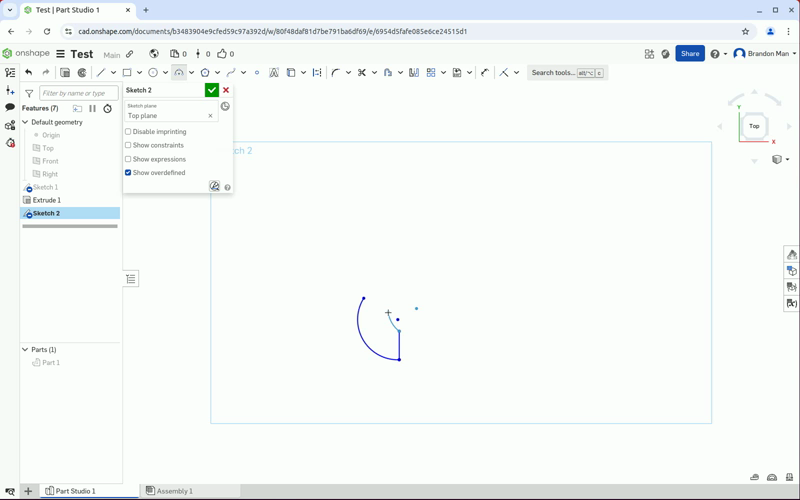
mouse_move(387, 324)
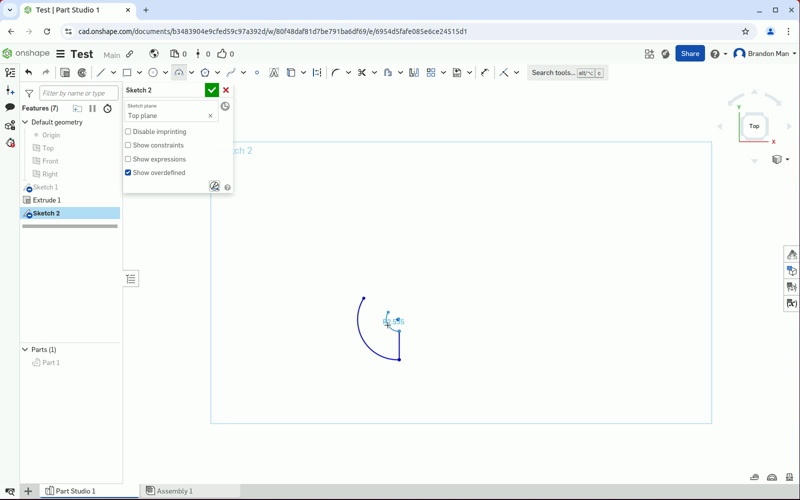
click(387, 324)
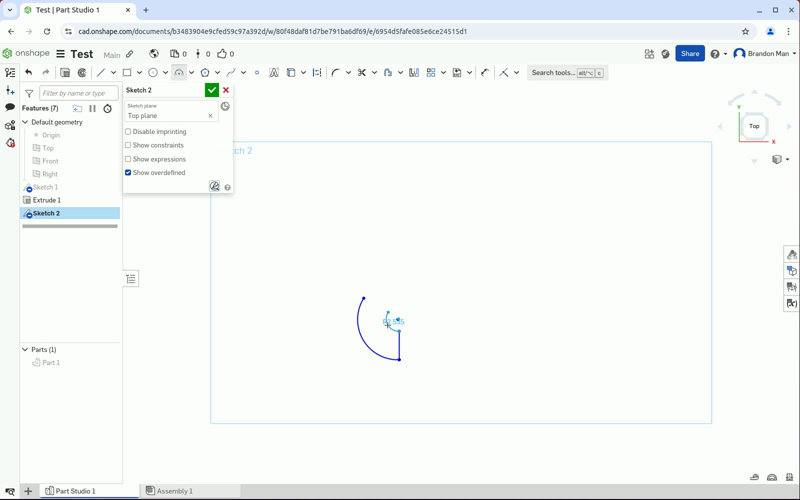
key_up(shift)
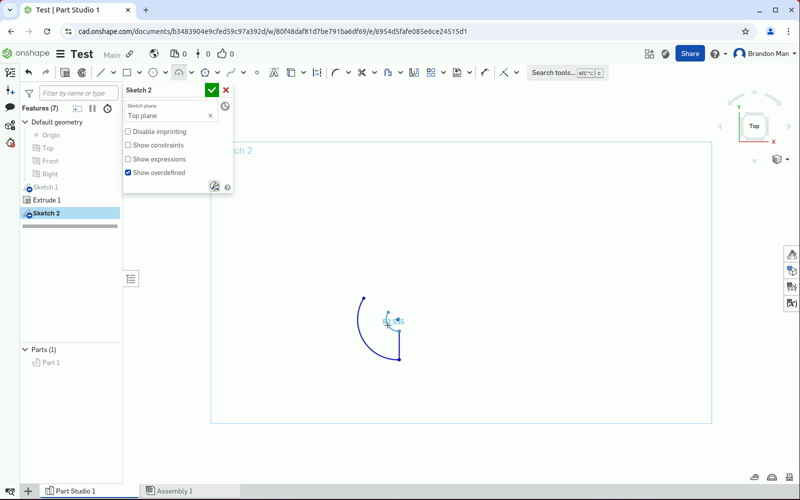
key(esc)
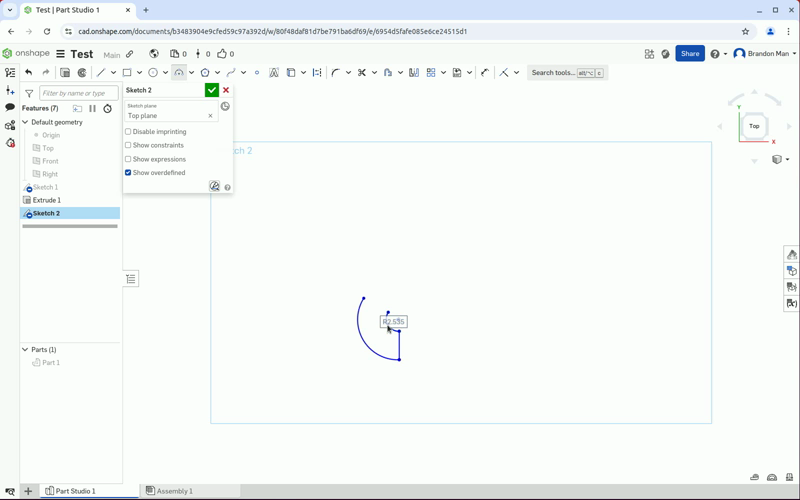
key(l)
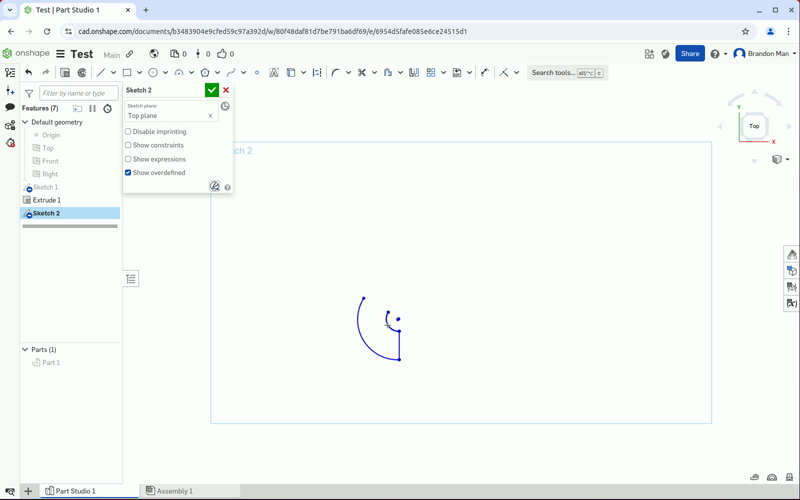
mouse_move(388, 312)
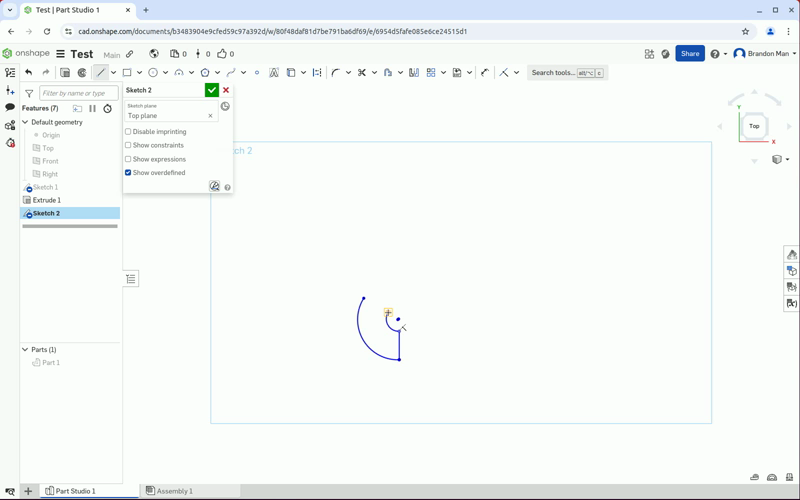
click(388, 312)
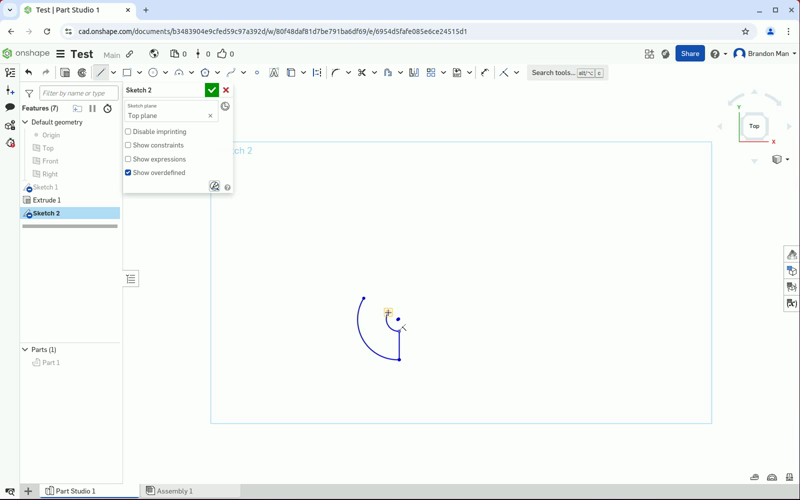
mouse_move(418, 312)
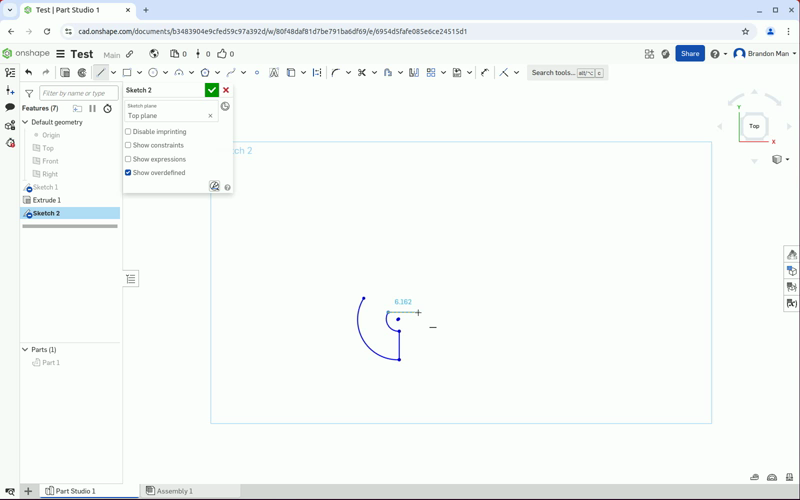
key_down(shift)
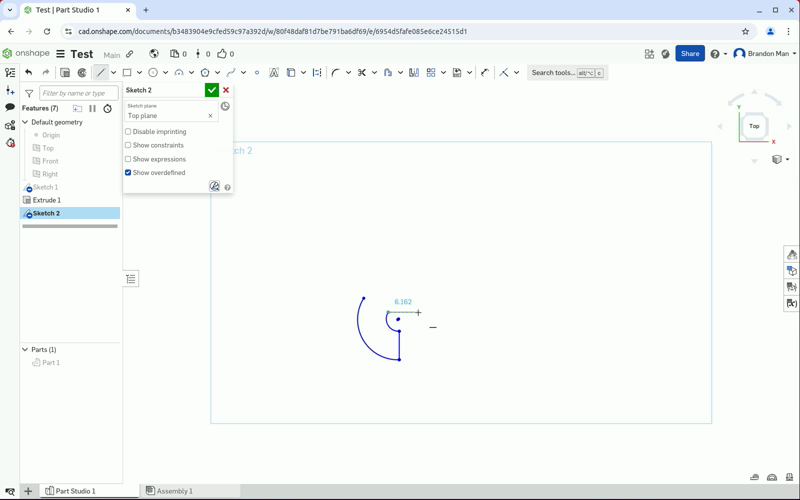
mouse_move(363, 298)
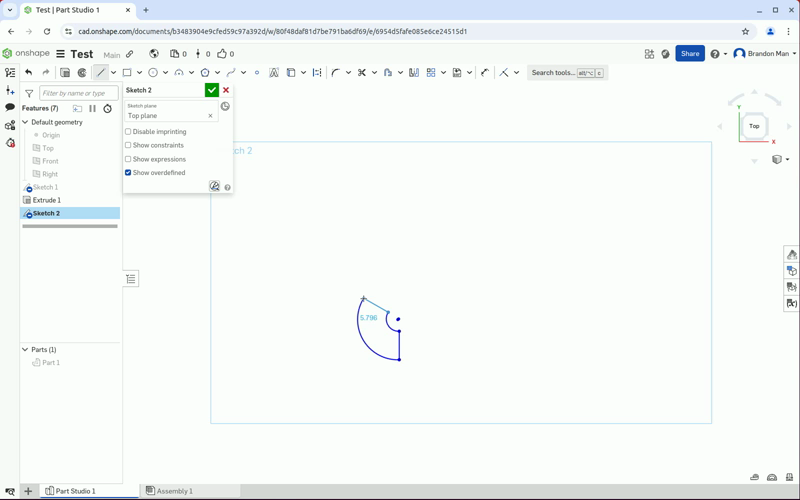
key_up(shift)
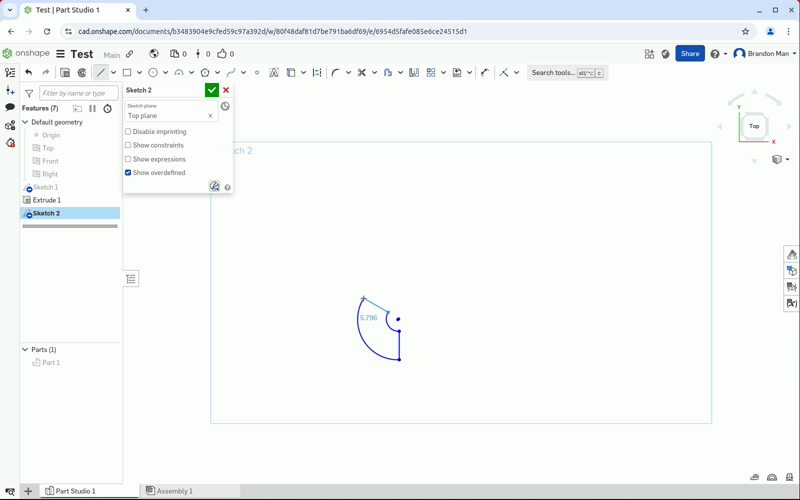
click(363, 298)
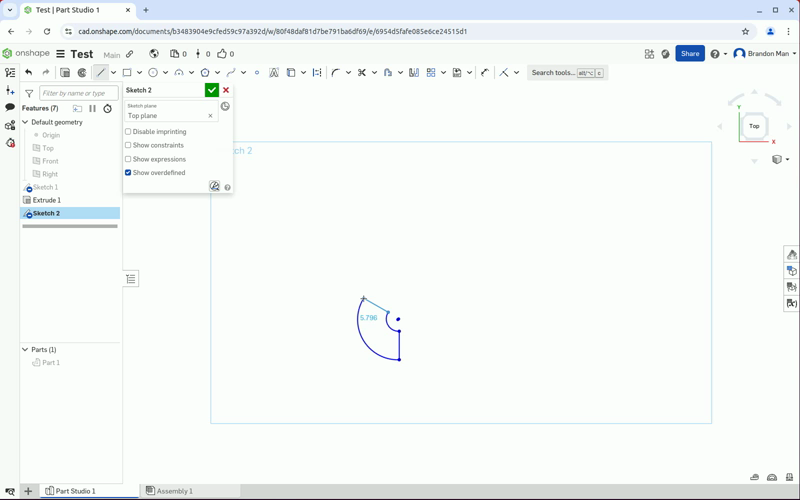
key(esc)
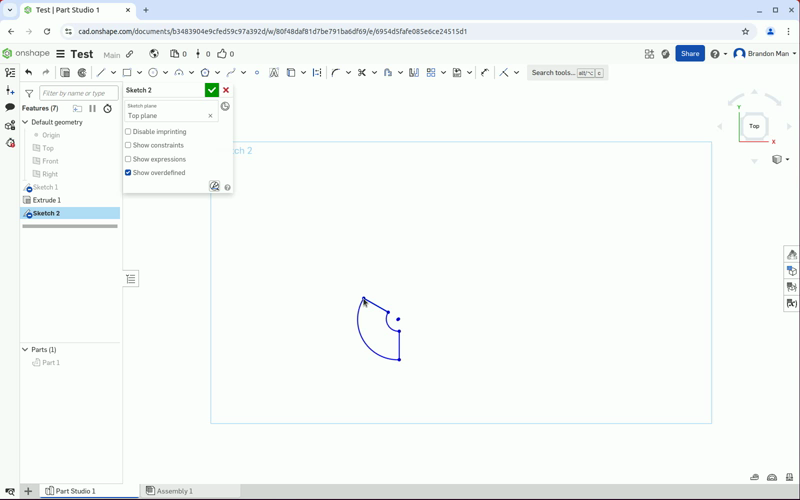
mouse_move(383, 314)
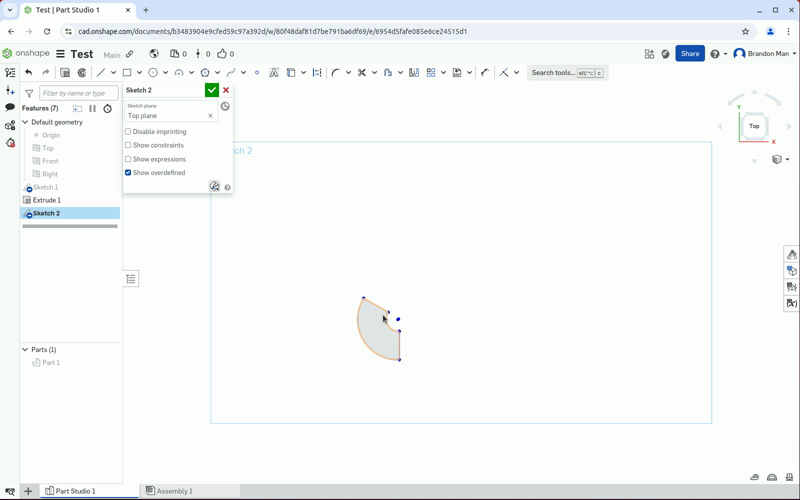
scroll(6)
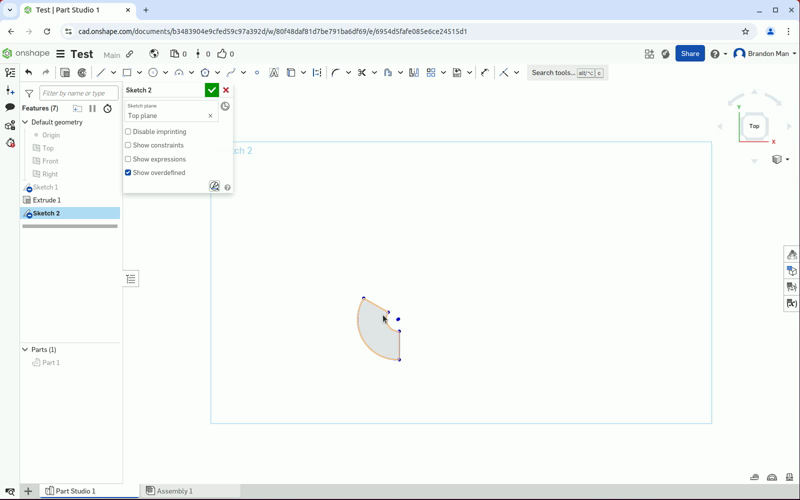
scroll(6)
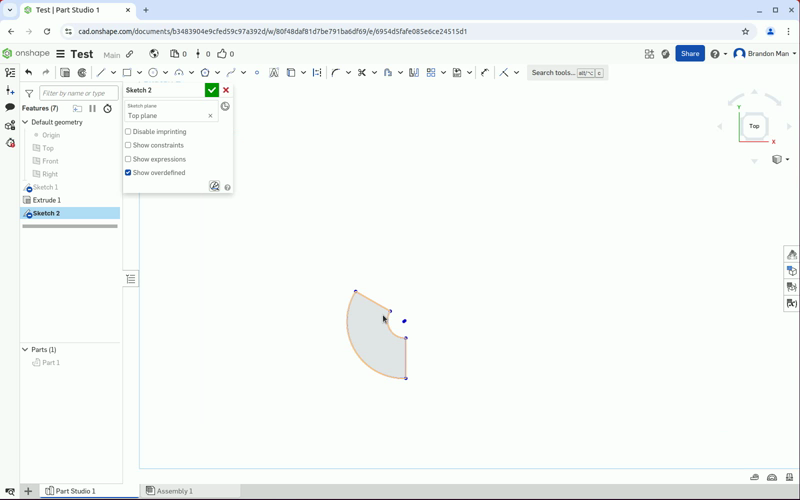
scroll(6)
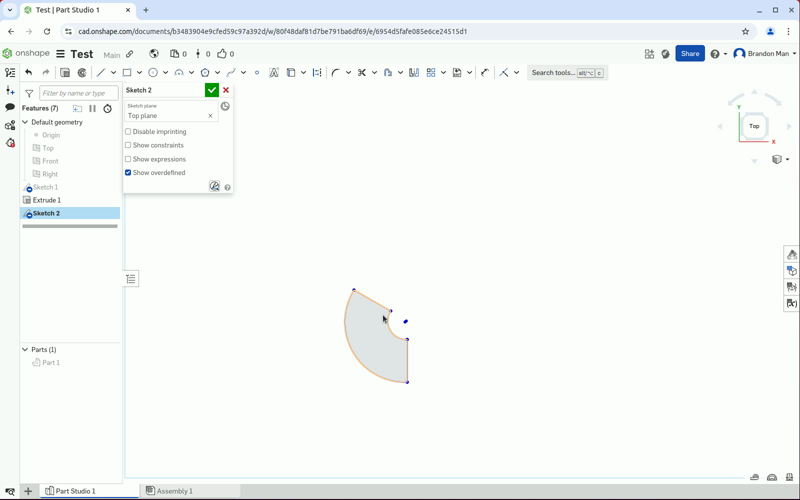
scroll(6)
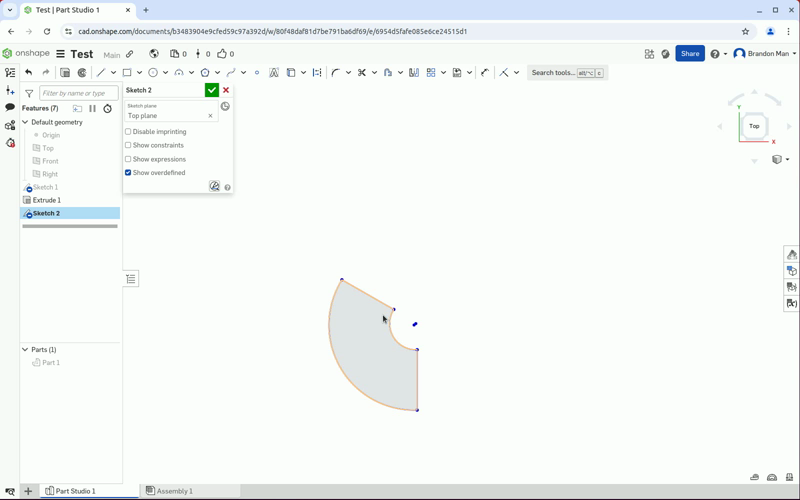
scroll(6)
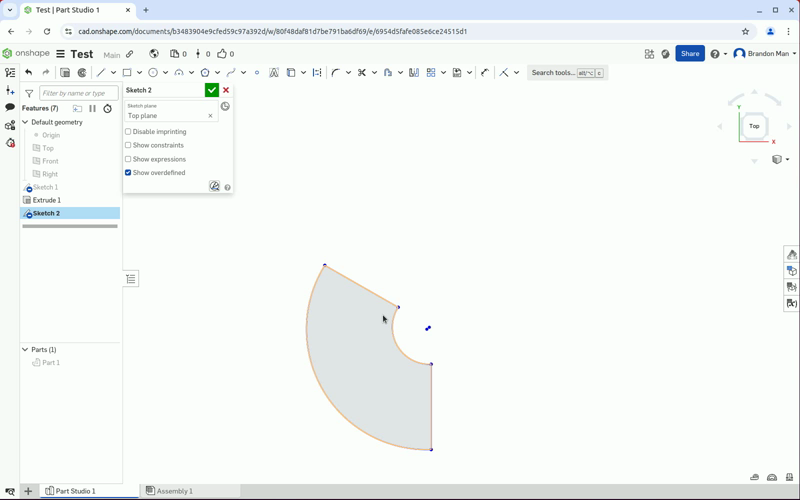
scroll(6)
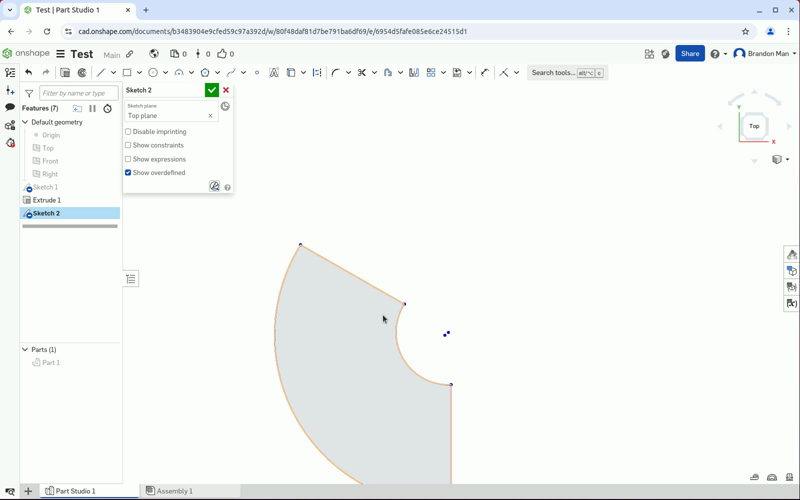
scroll(6)
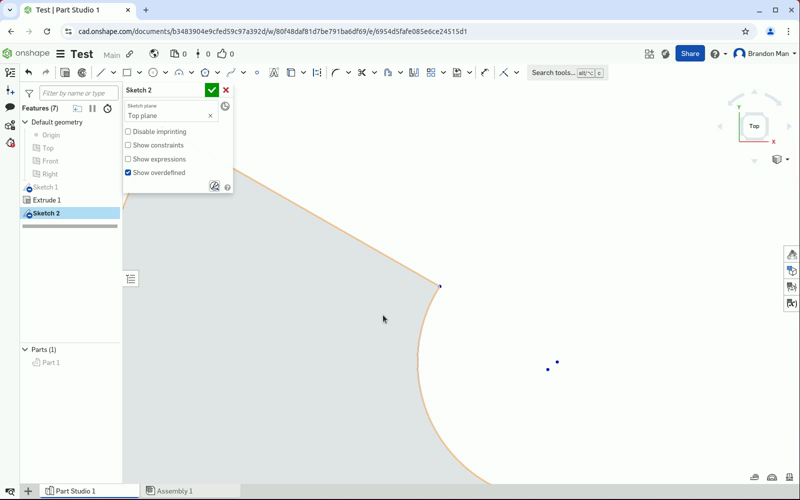
click(383, 314)
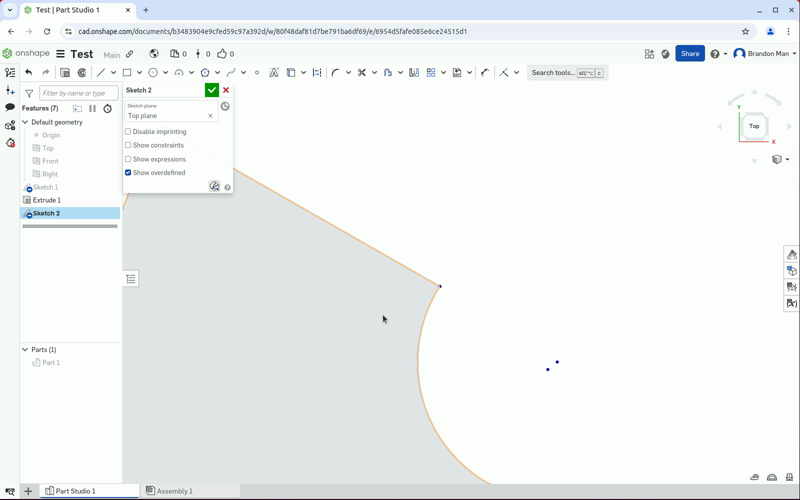
scroll(-6)
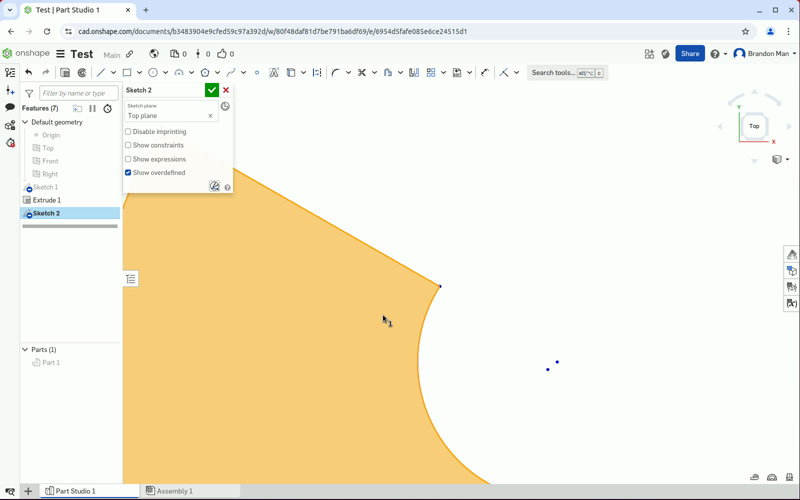
scroll(-6)
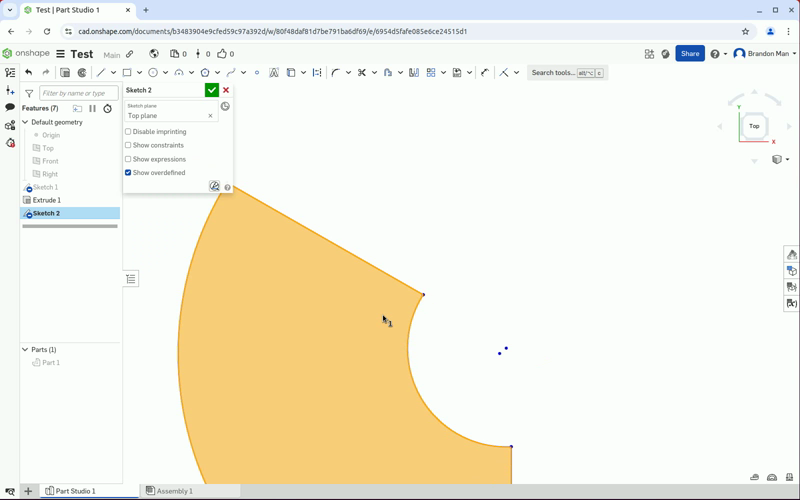
scroll(-6)
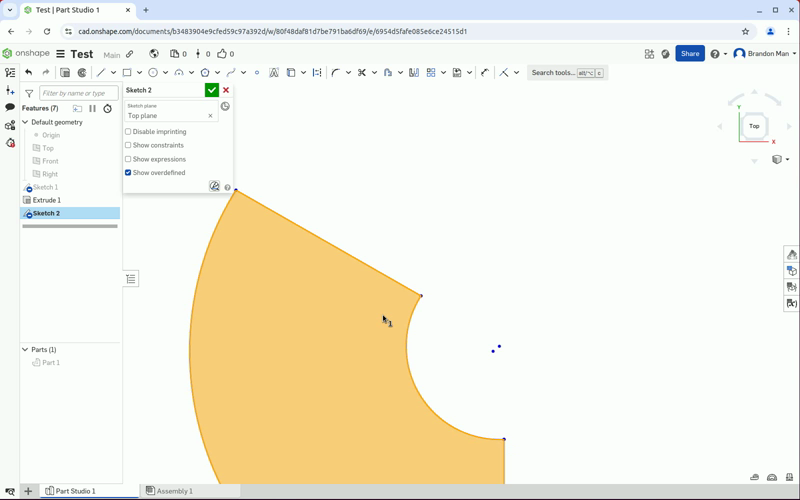
scroll(-6)
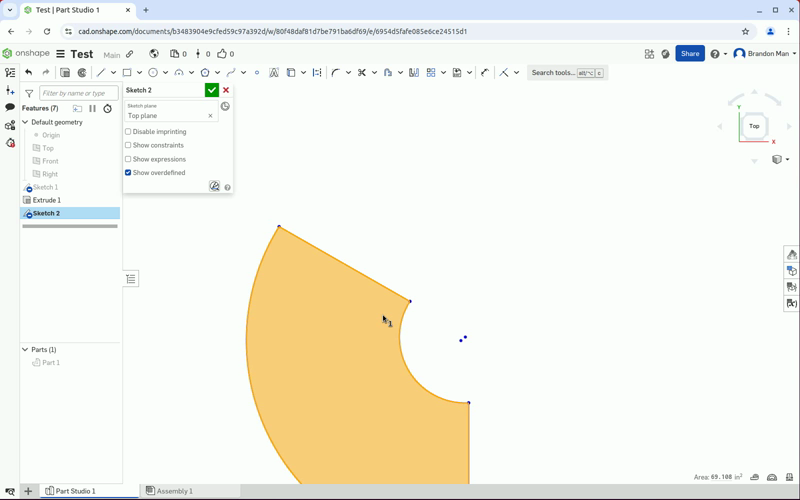
scroll(-6)
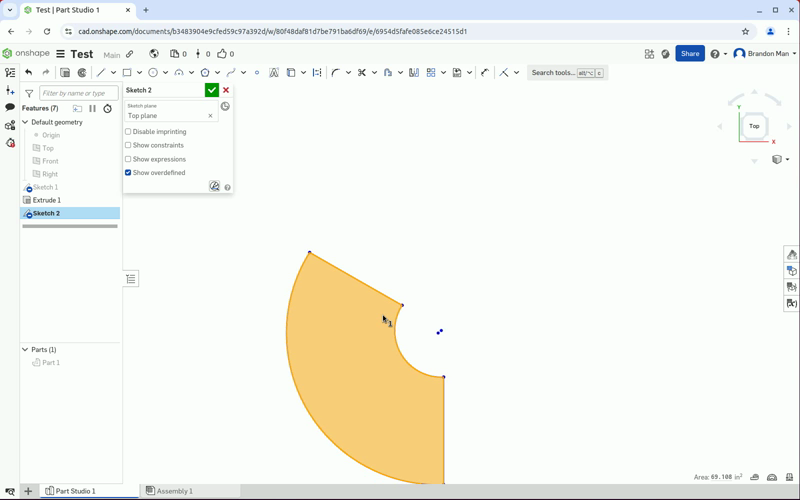
scroll(-6)
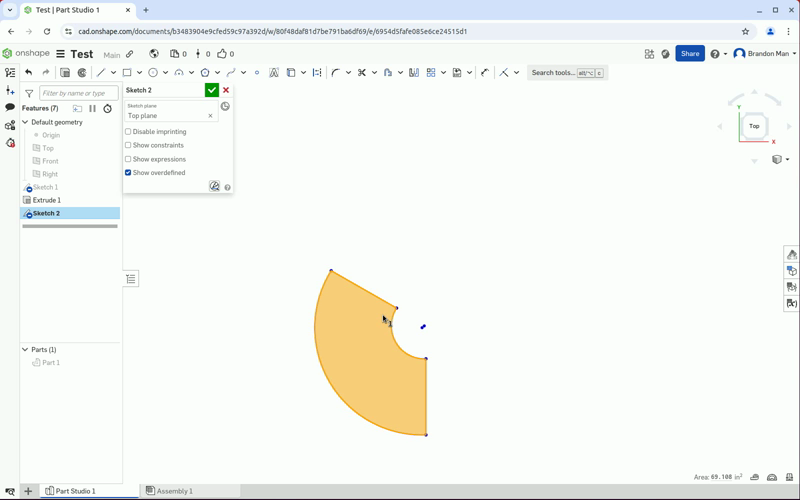
scroll(-6)
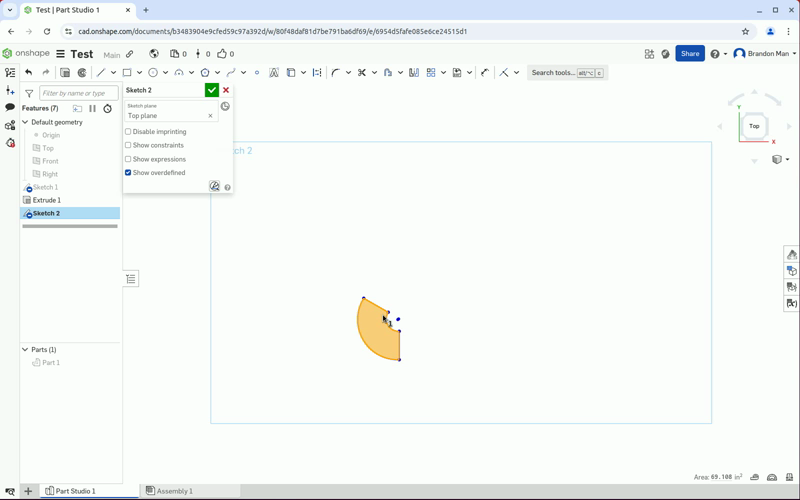
mouse_move(73, 352)
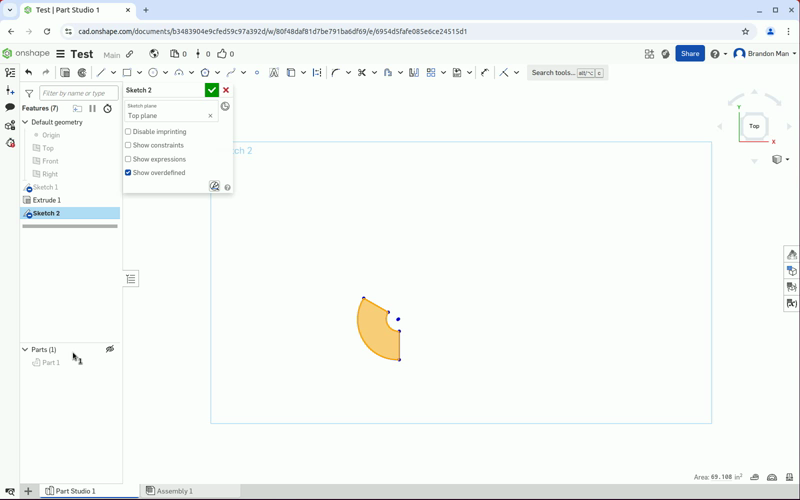
key(shift+y)
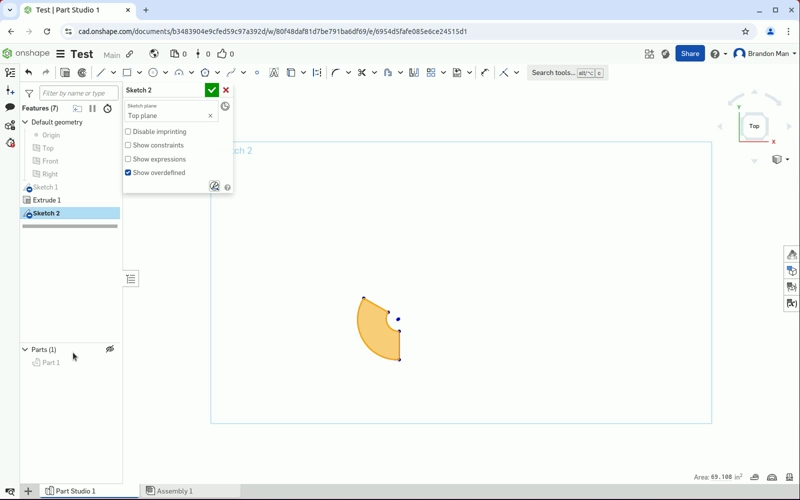
key(shift+e)
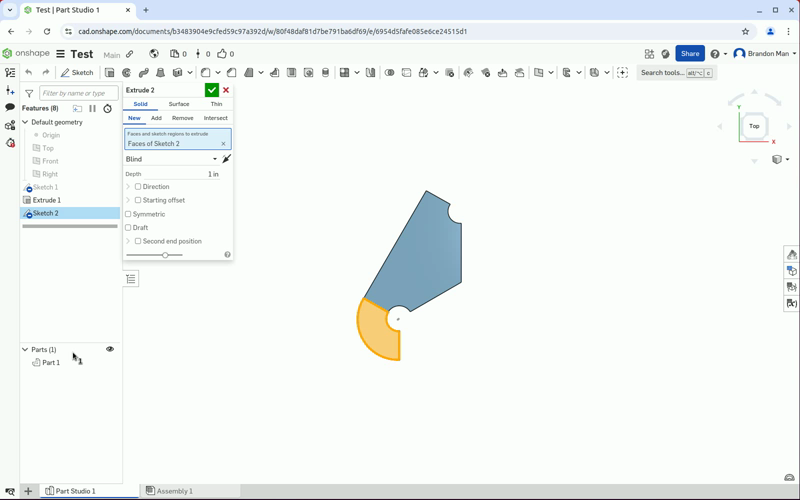
mouse_move(143, 106)
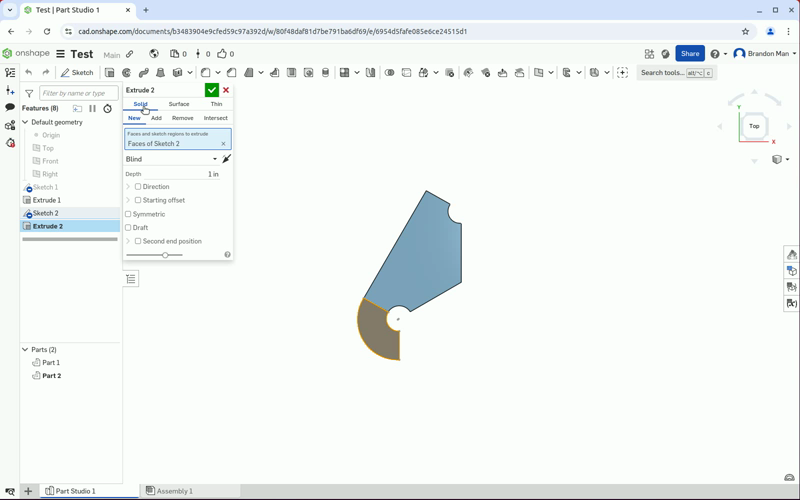
click(143, 106)
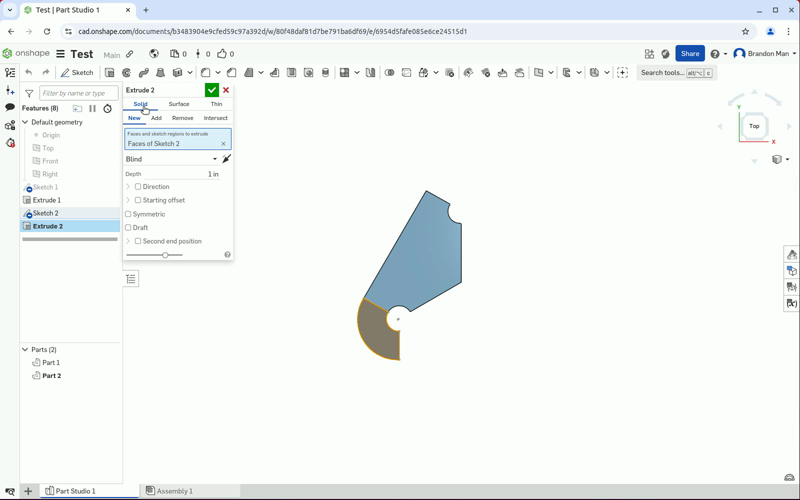
mouse_move(137, 120)
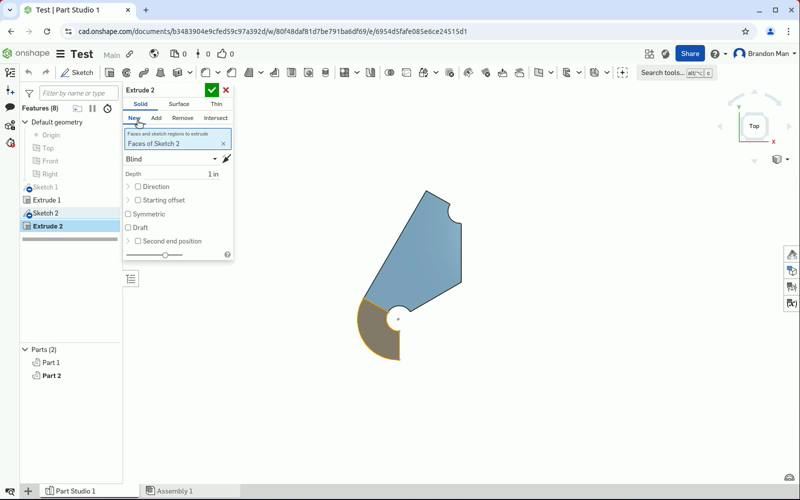
click(137, 120)
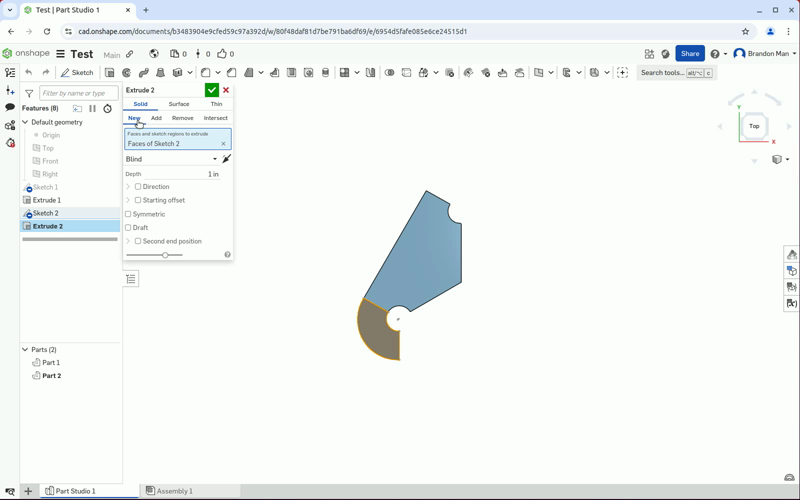
key(tab, 4)
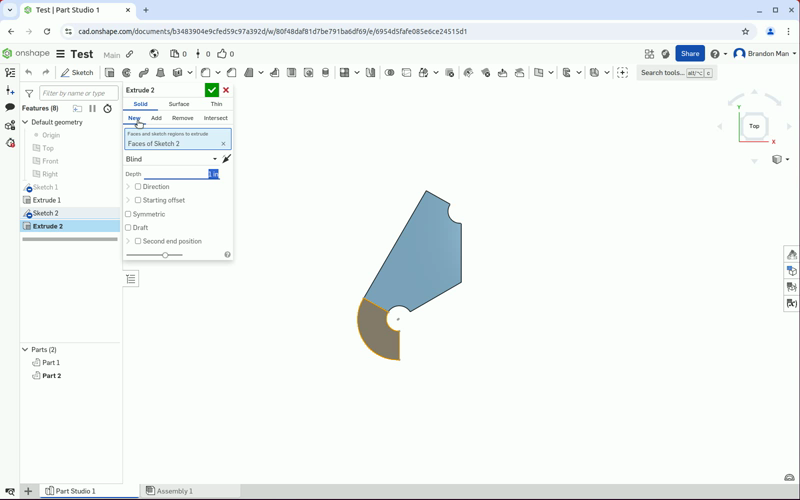
text(2.166)
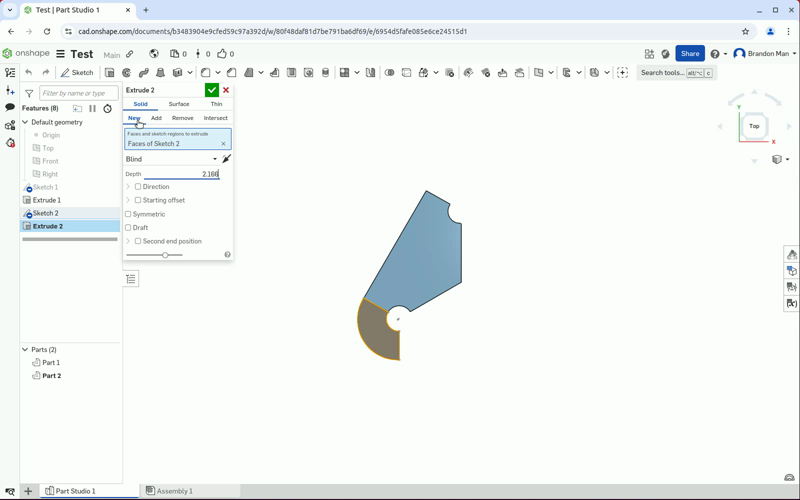
key(enter)
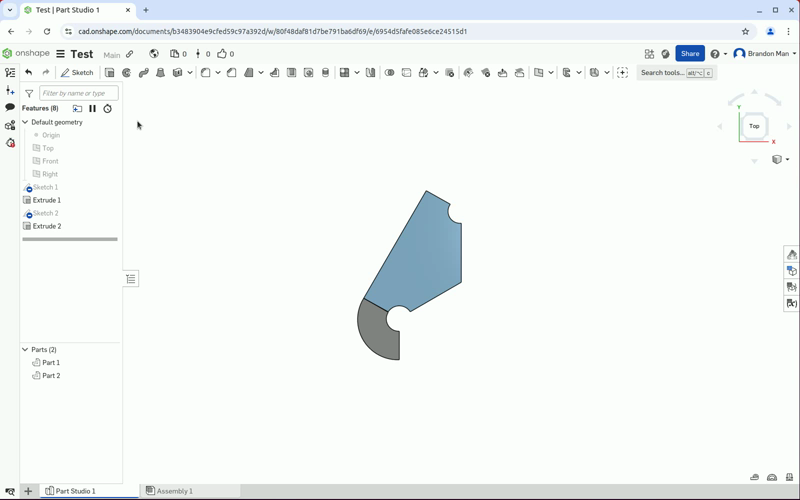
key(shift+h)
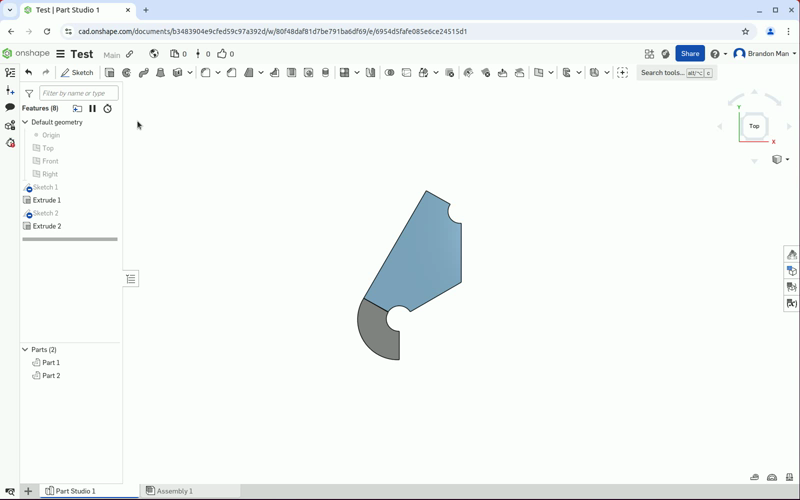
key(shift+h)
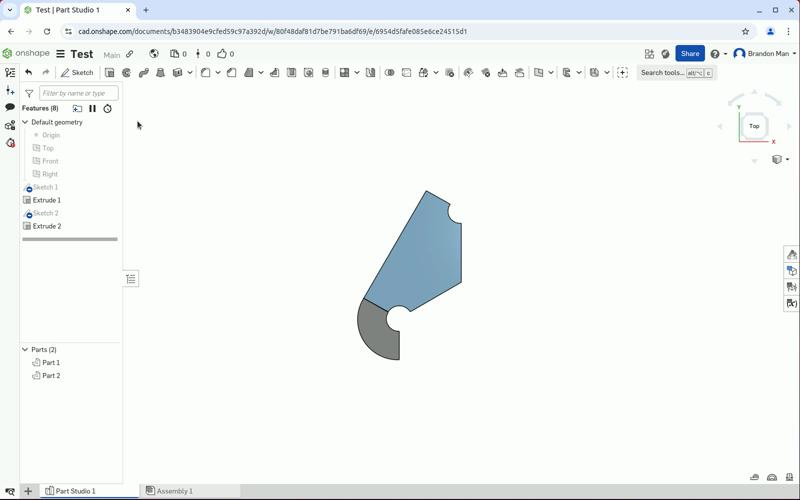
mouse_move(73, 189)
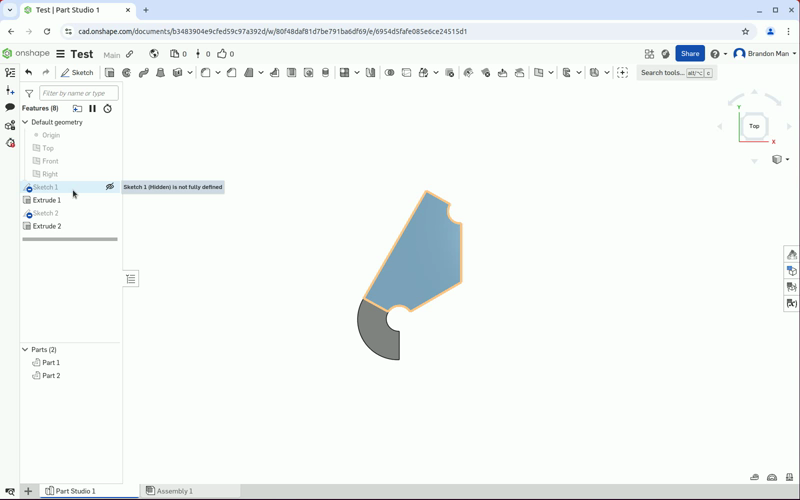
click(73, 189)
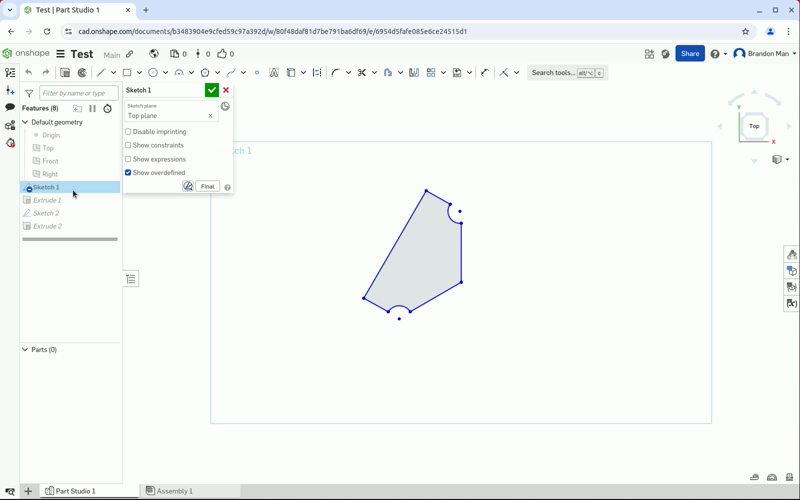
mouse_move(229, 92)
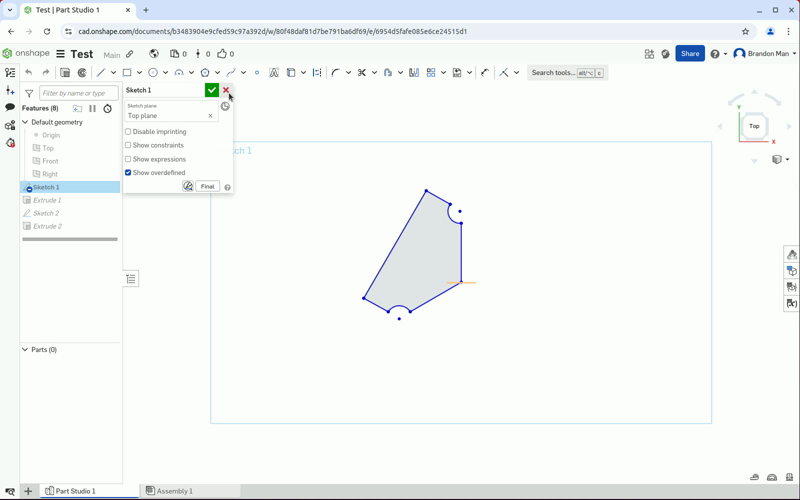
click(229, 92)
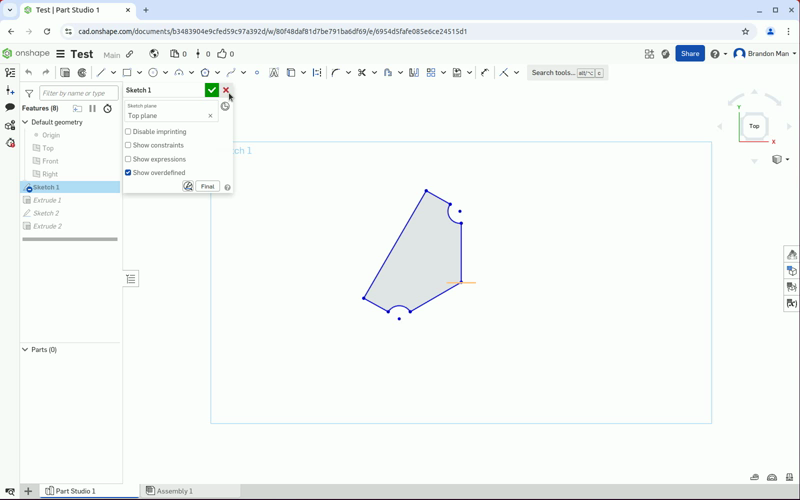
key(shift+s)
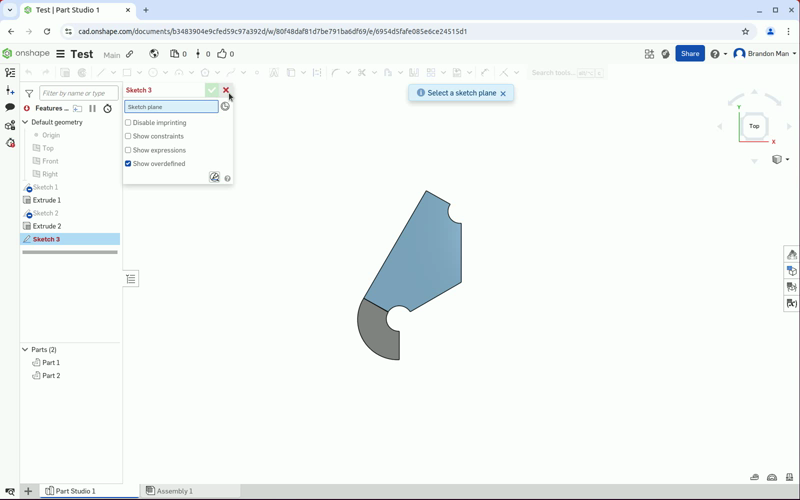
mouse_move(73, 150)
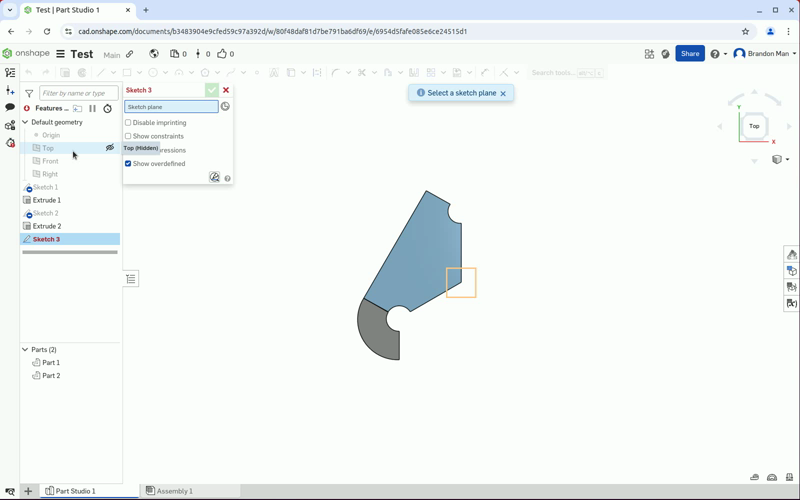
click(73, 150)
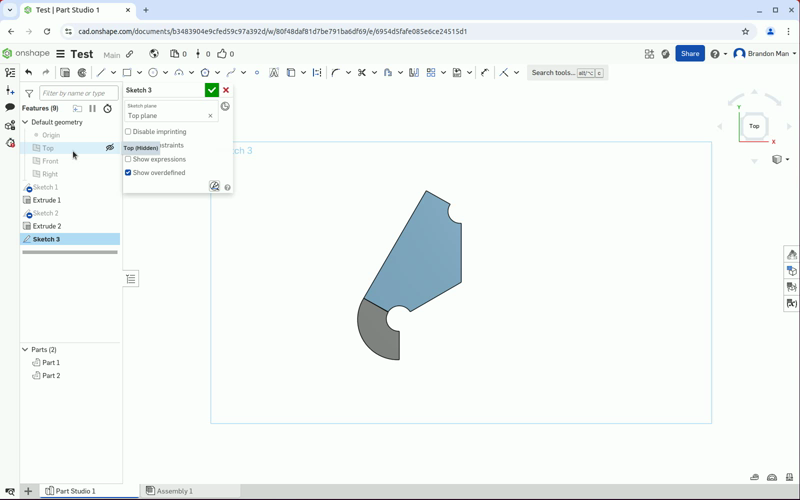
mouse_move(73, 352)
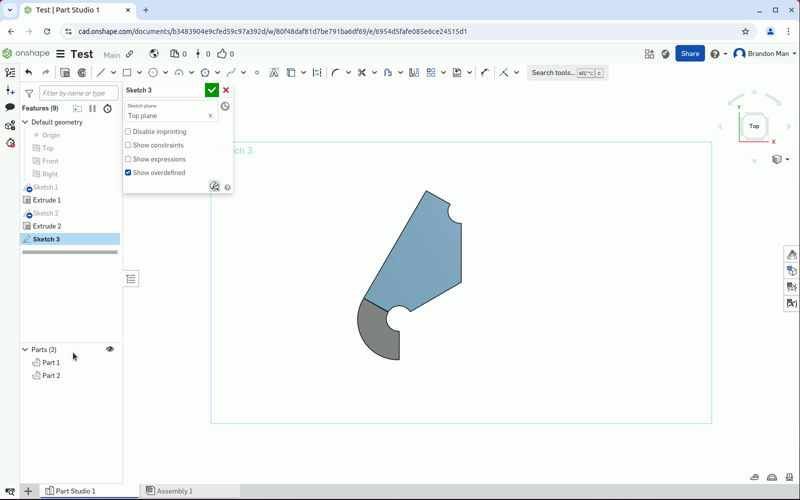
key(y)
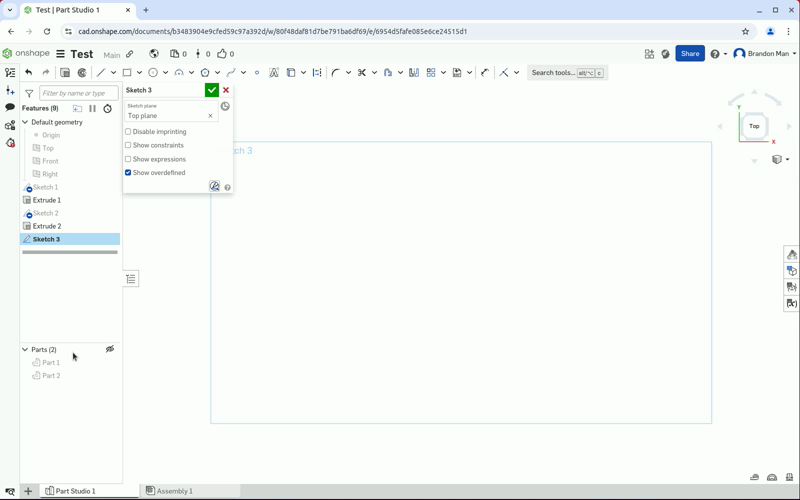
key(l)
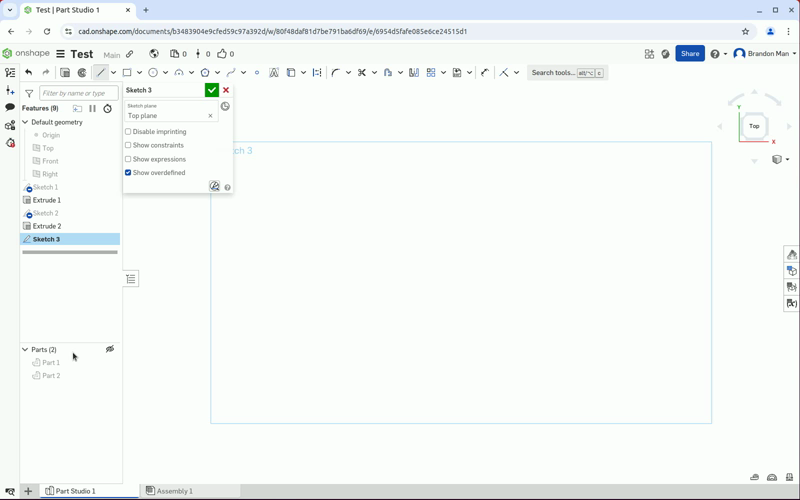
key_down(shift)
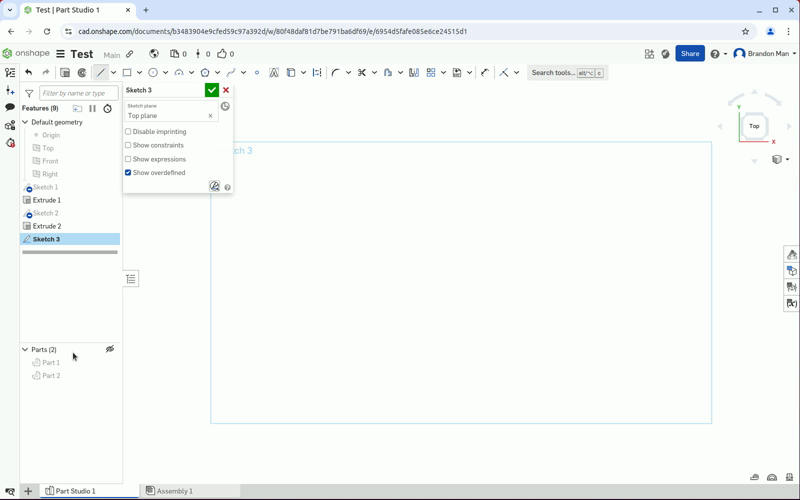
mouse_move(398, 359)
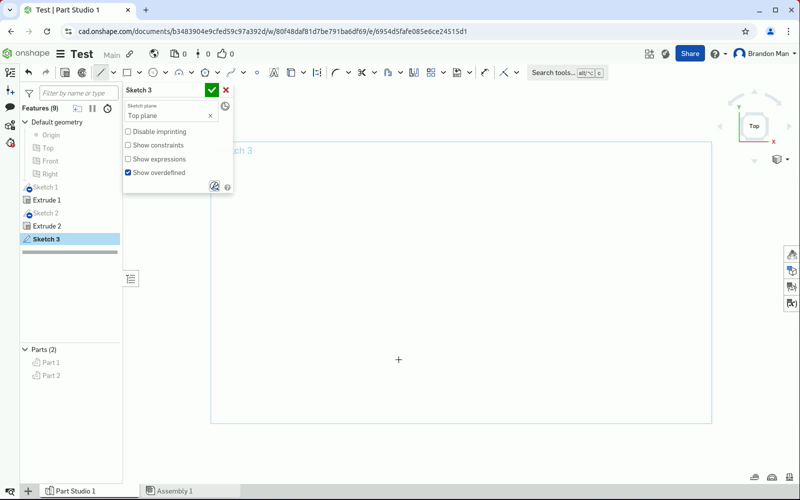
click(398, 359)
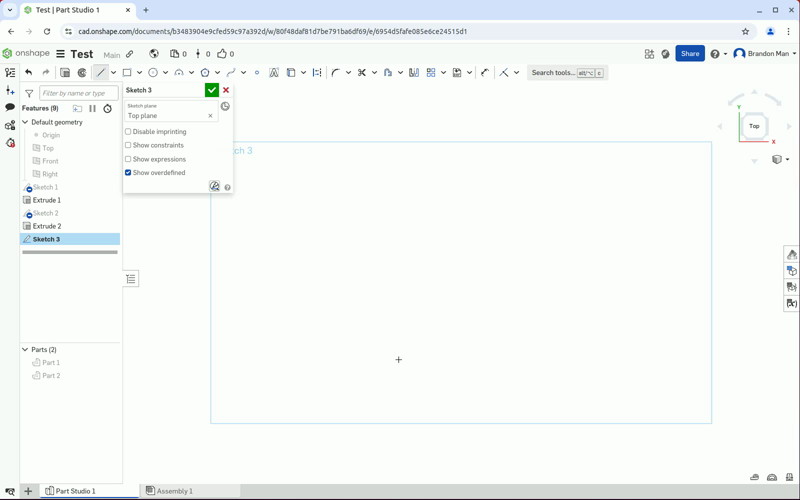
key_up(shift)
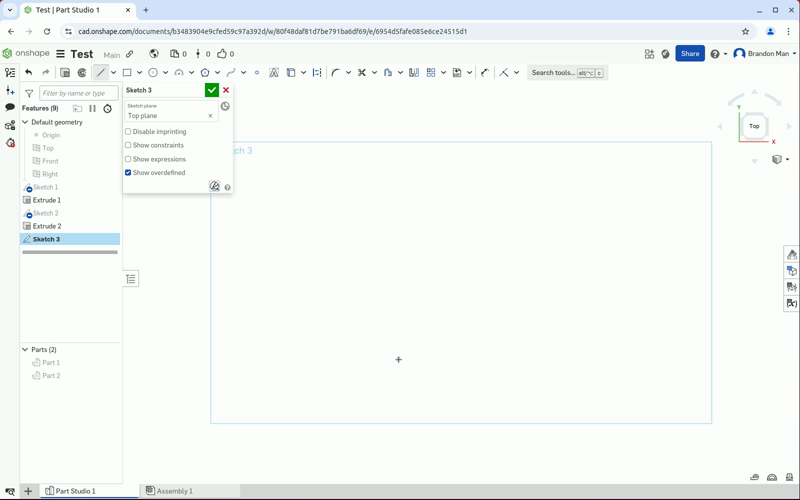
key_down(shift)
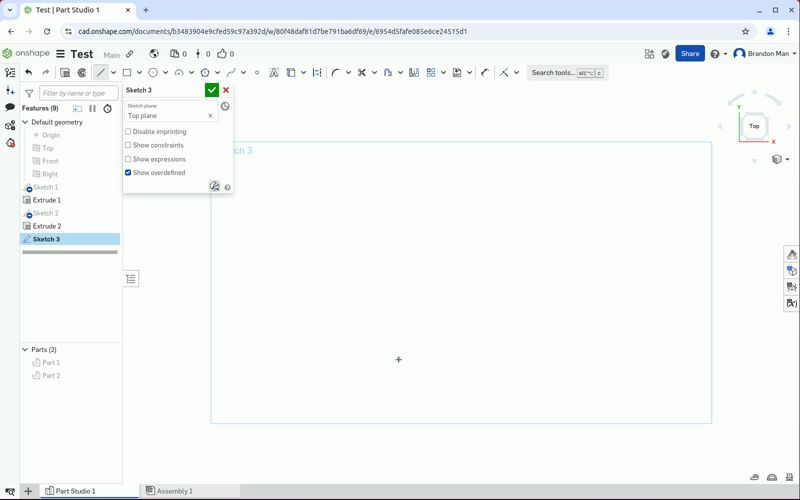
mouse_move(522, 359)
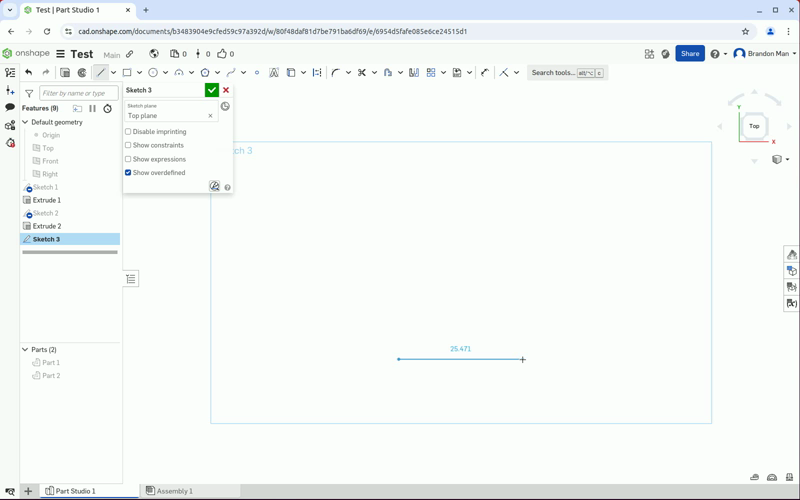
click(522, 359)
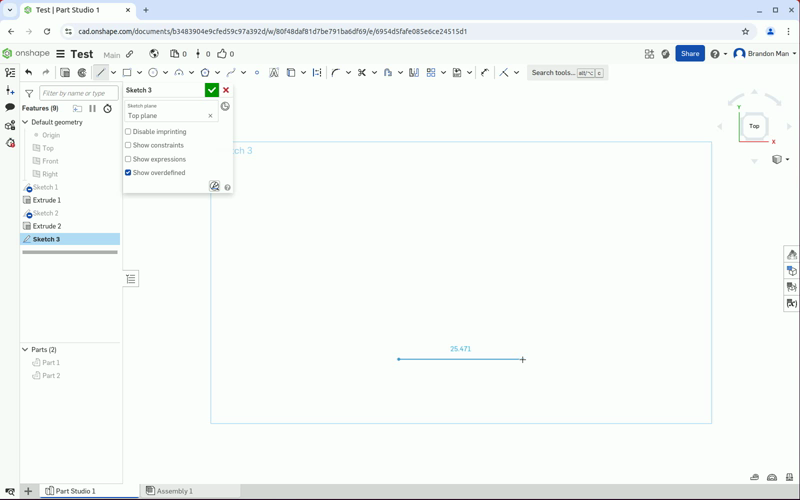
key_up(shift)
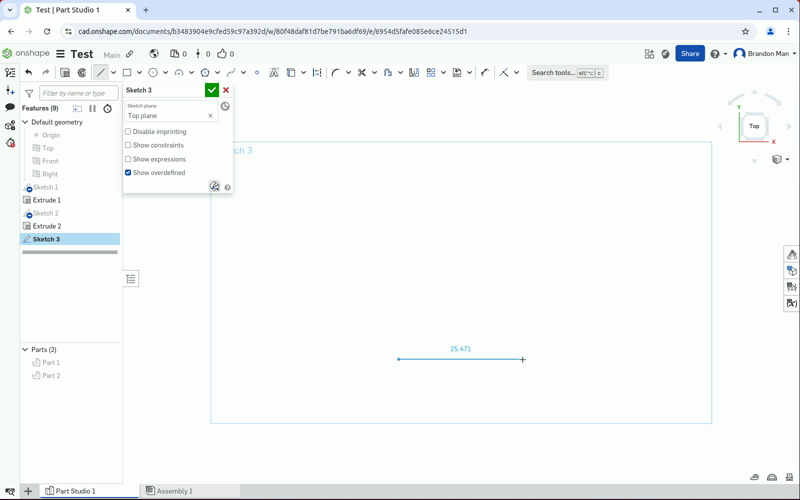
key_down(shift)
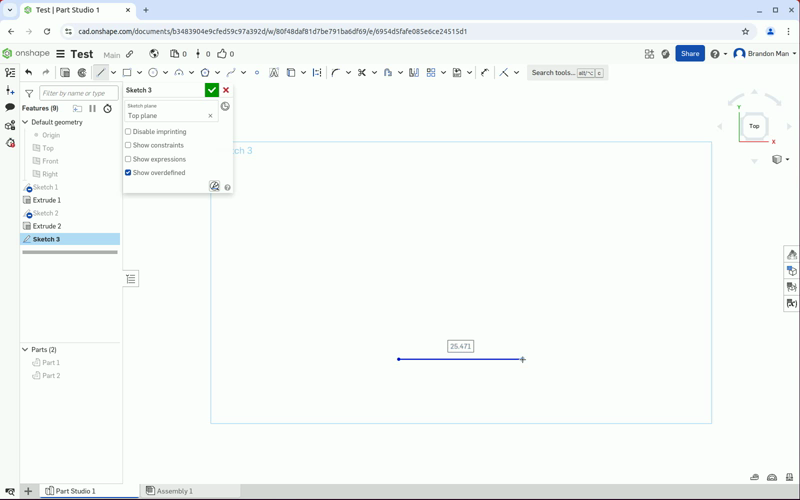
mouse_move(552, 359)
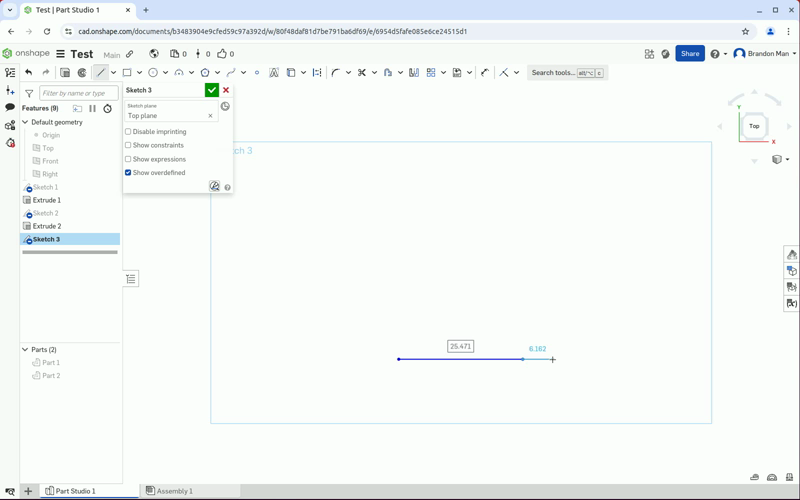
mouse_move(522, 330)
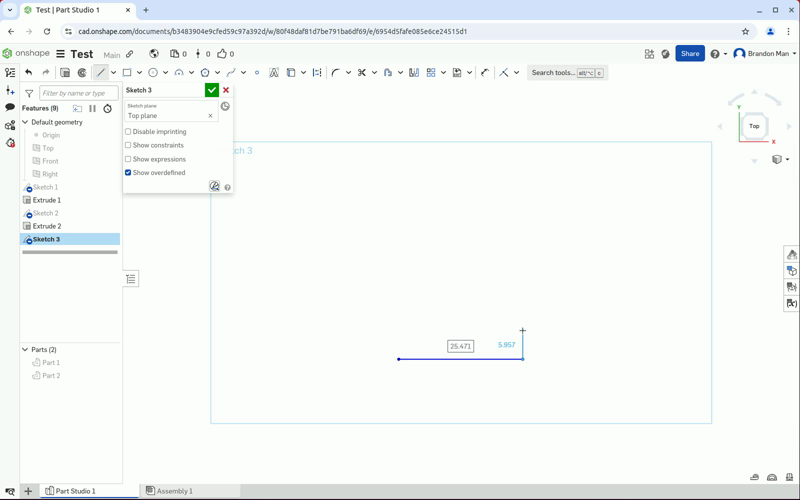
click(522, 330)
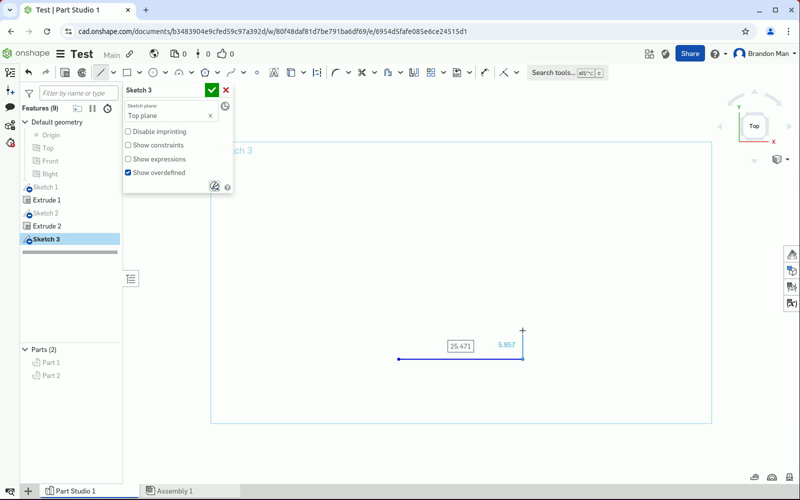
key_up(shift)
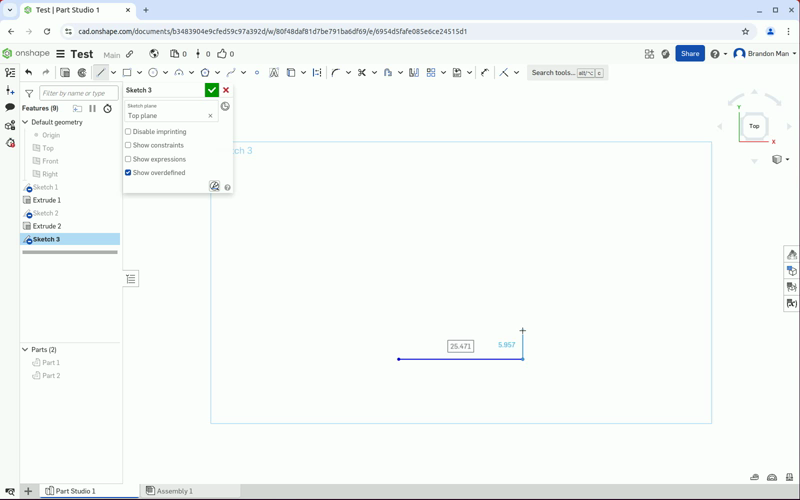
key(esc)
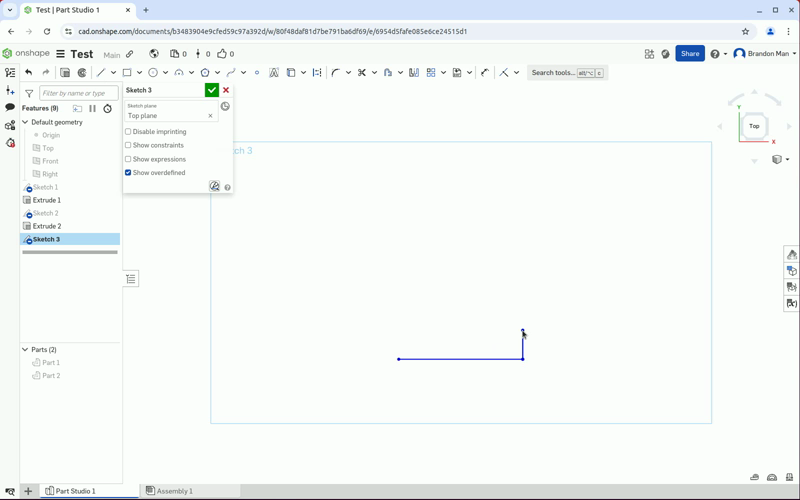
key(a)
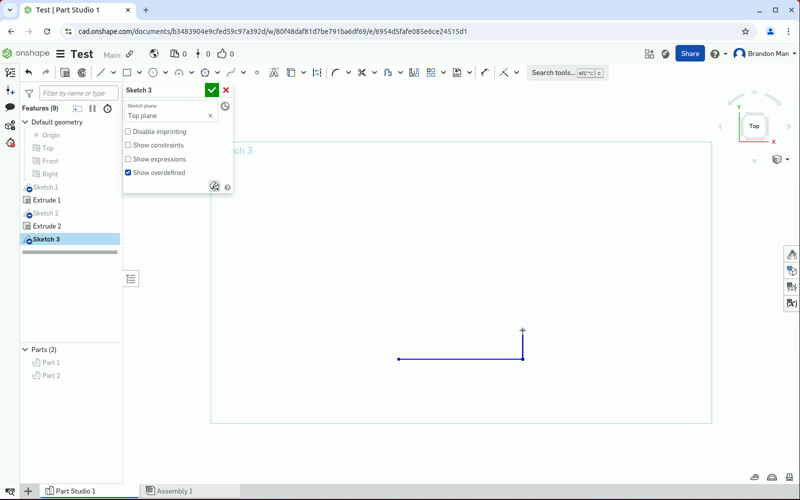
mouse_move(522, 330)
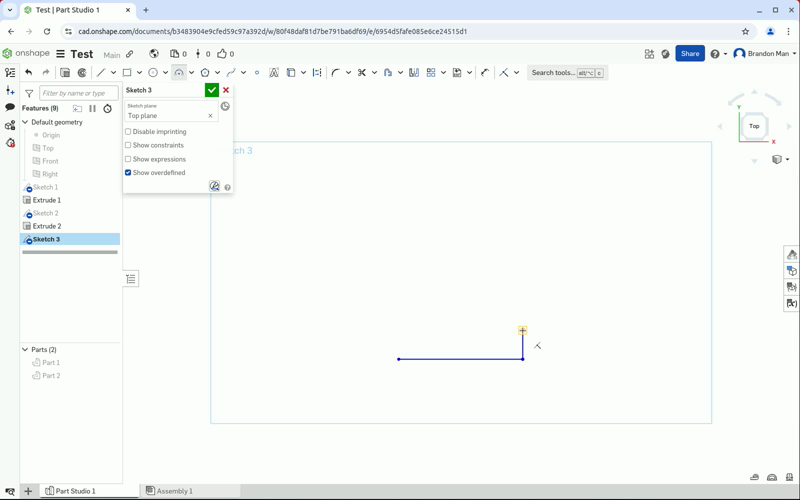
click(522, 330)
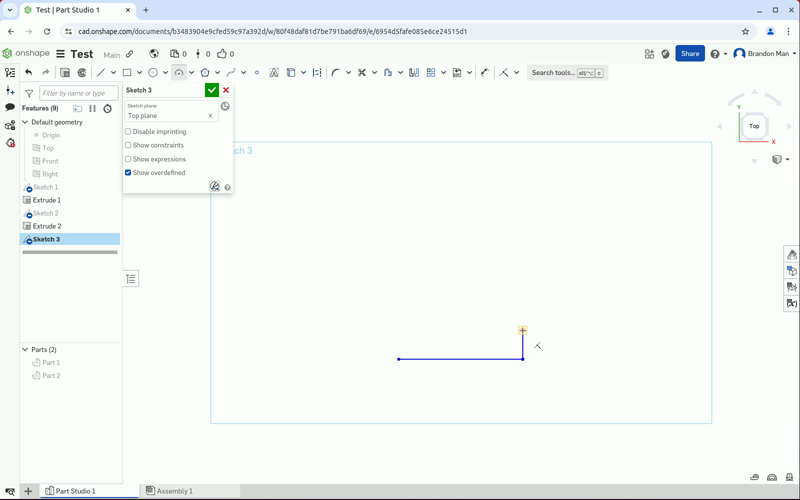
key_down(shift)
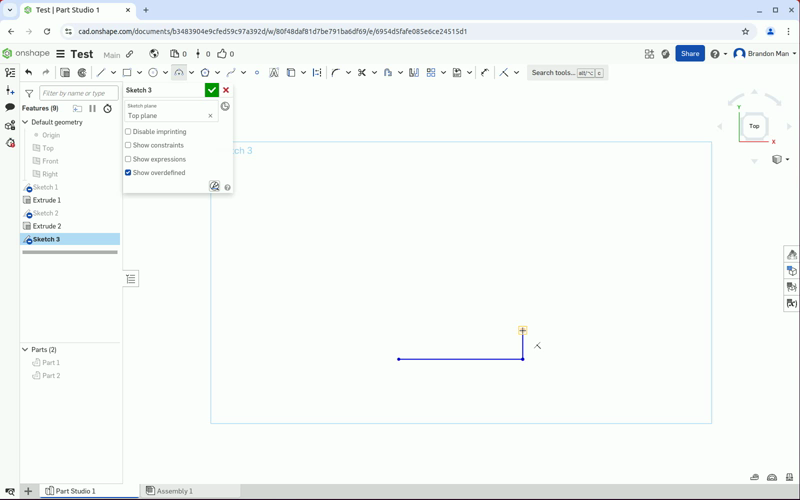
mouse_move(512, 312)
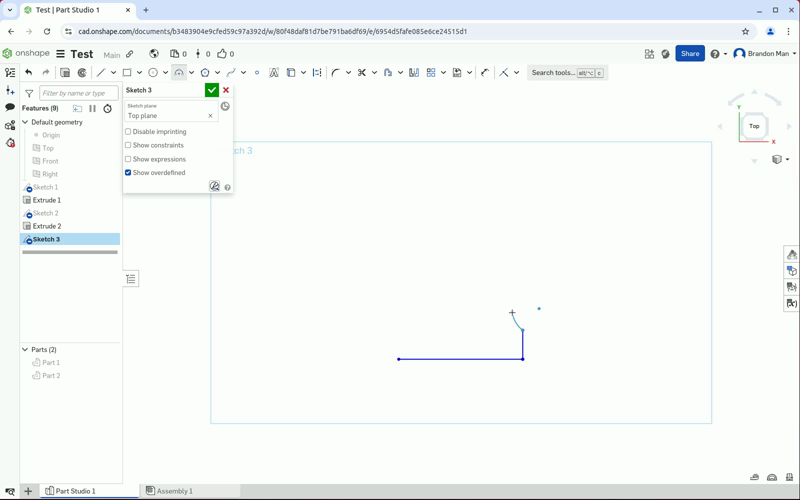
click(512, 312)
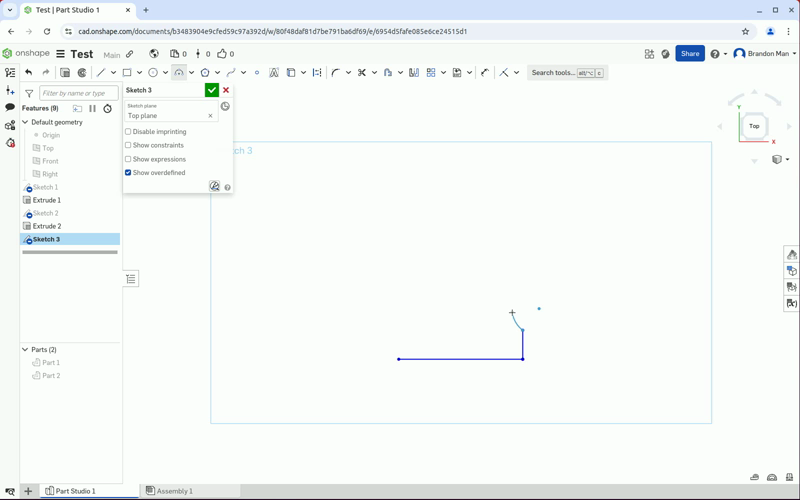
mouse_move(511, 324)
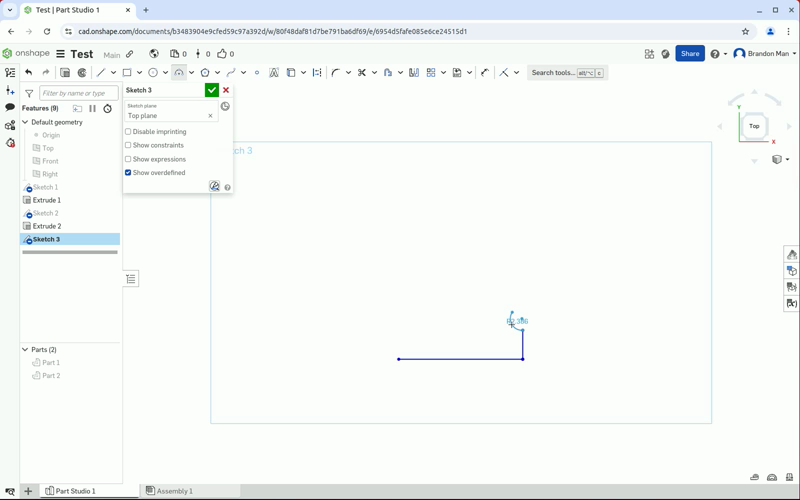
click(511, 324)
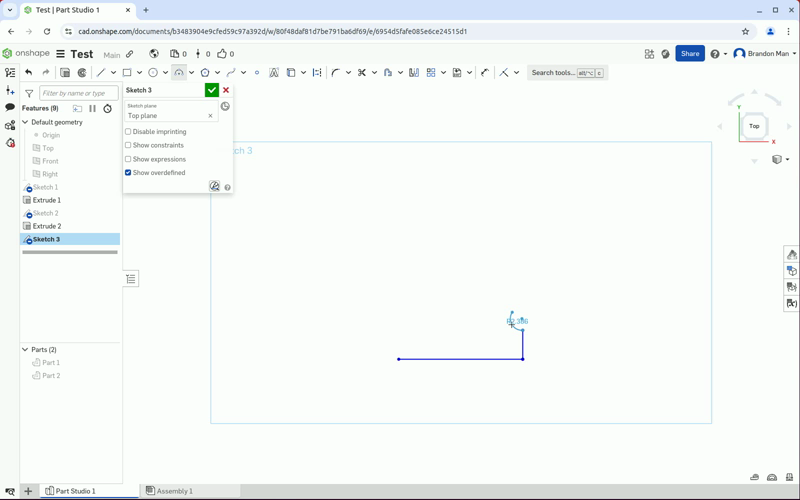
key_up(shift)
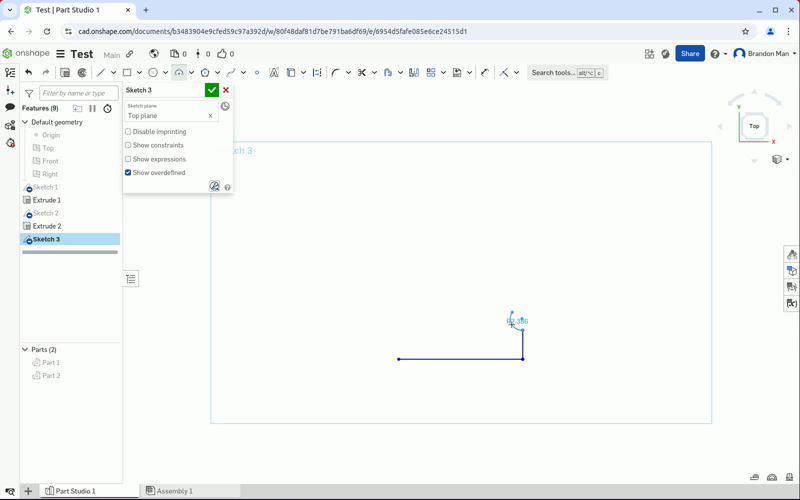
key(esc)
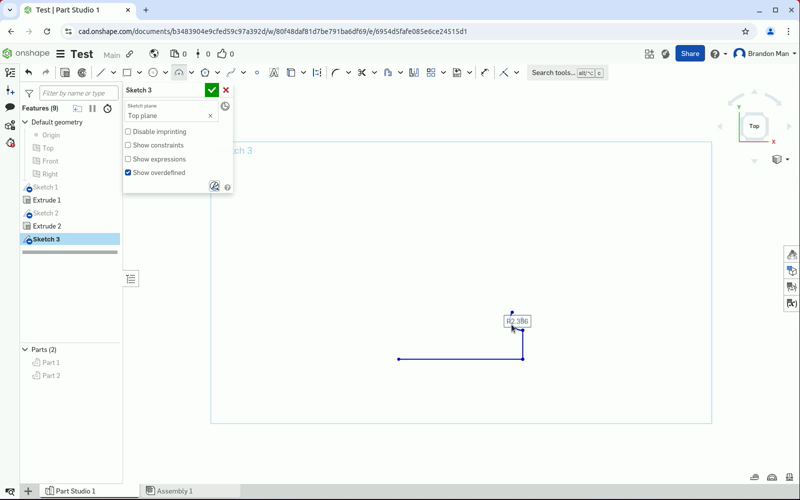
key(l)
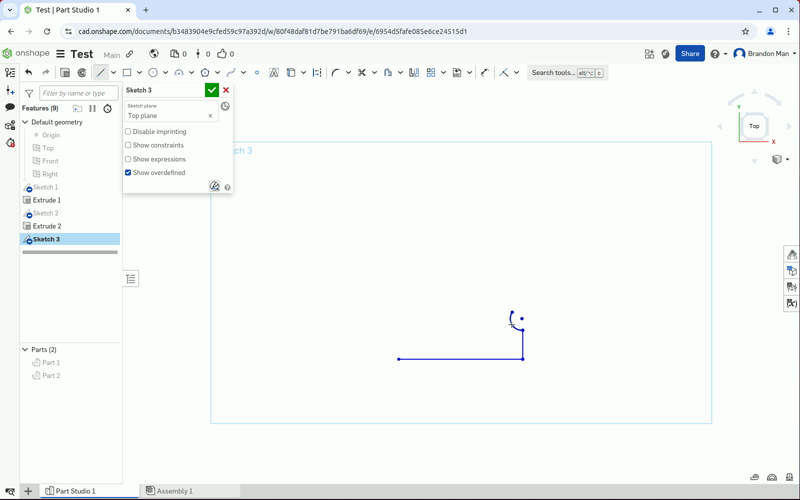
mouse_move(512, 312)
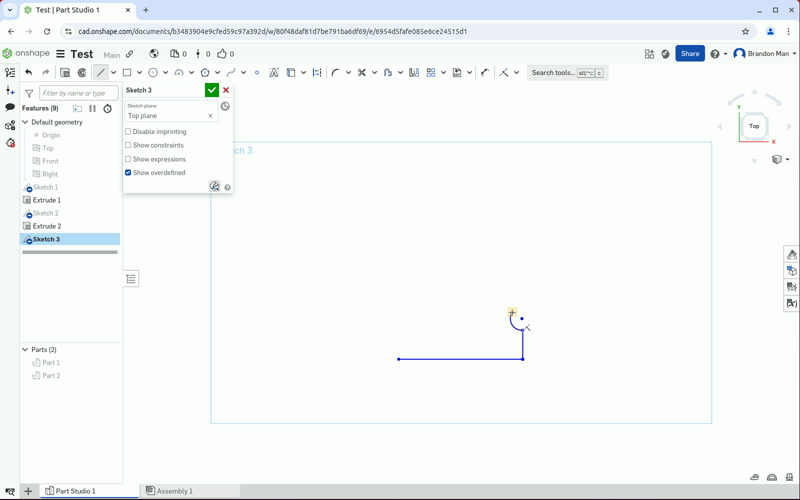
click(512, 312)
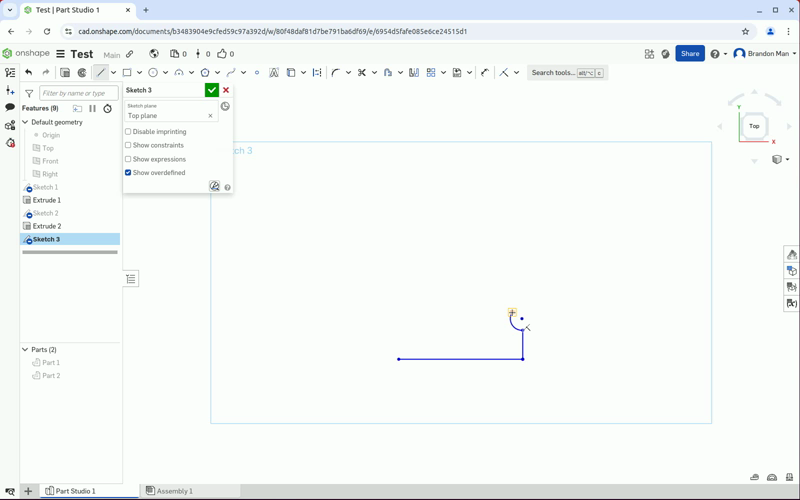
key_down(shift)
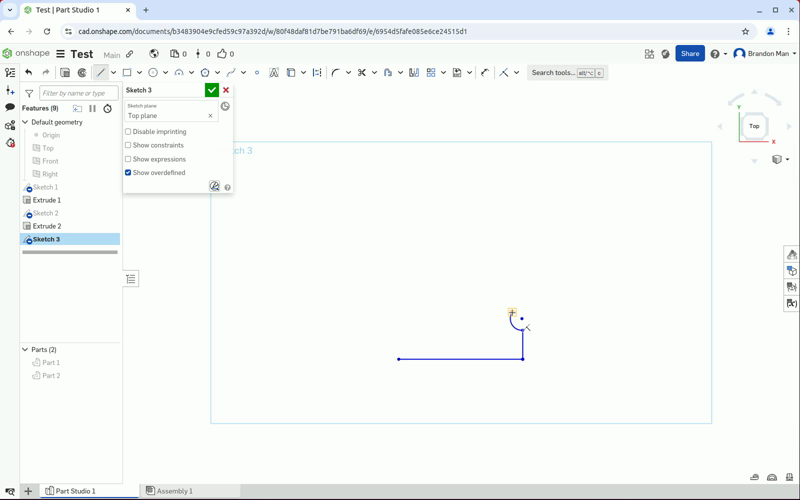
mouse_move(542, 312)
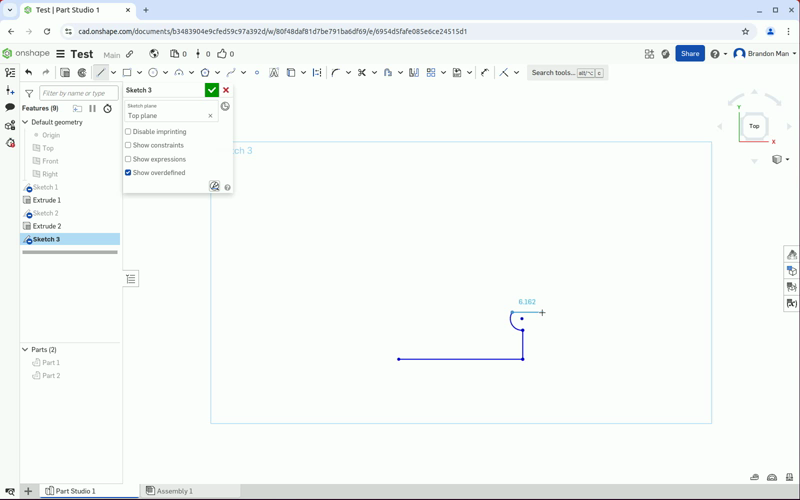
mouse_move(461, 282)
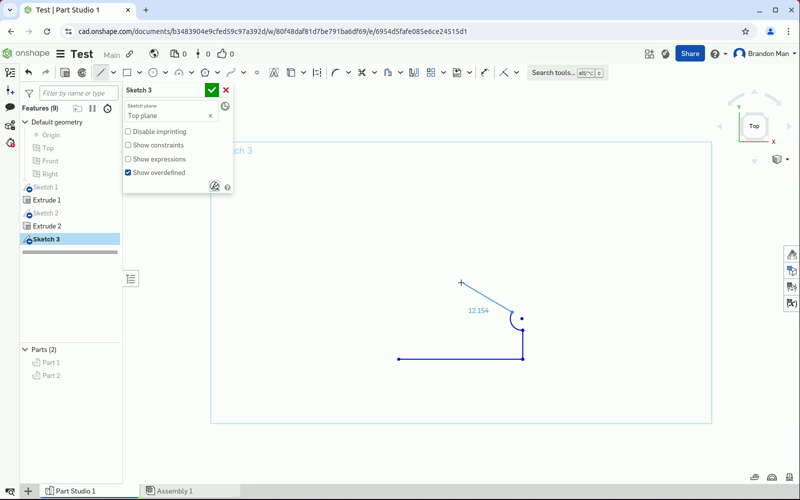
click(461, 282)
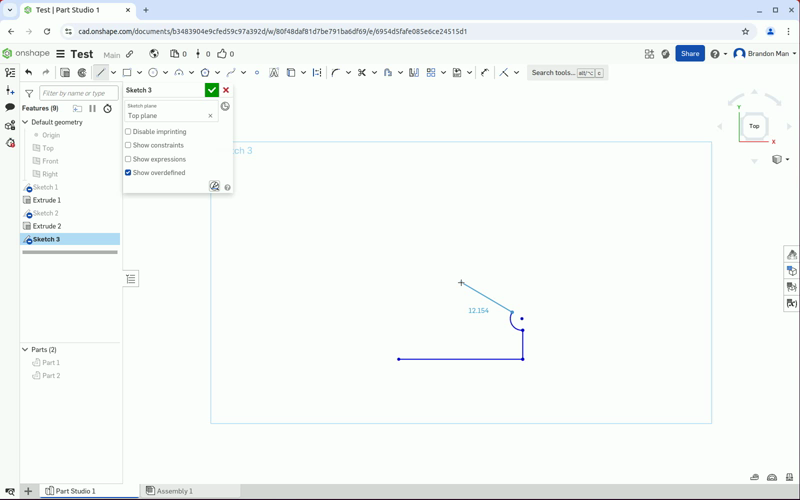
key_up(shift)
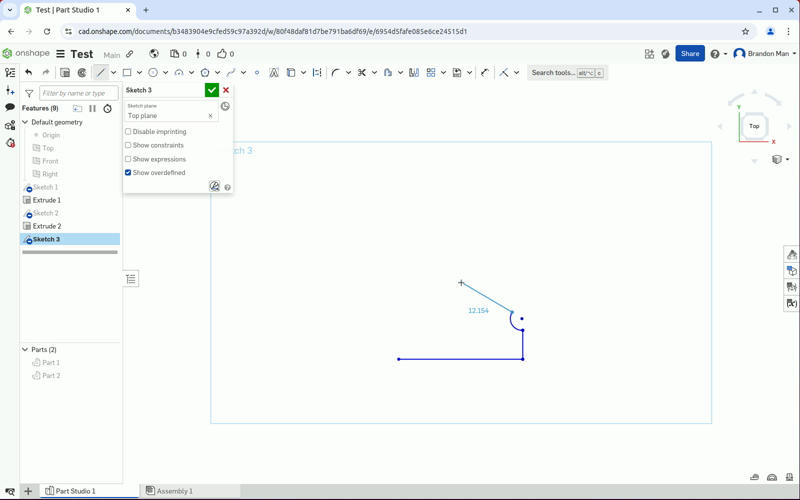
key_down(shift)
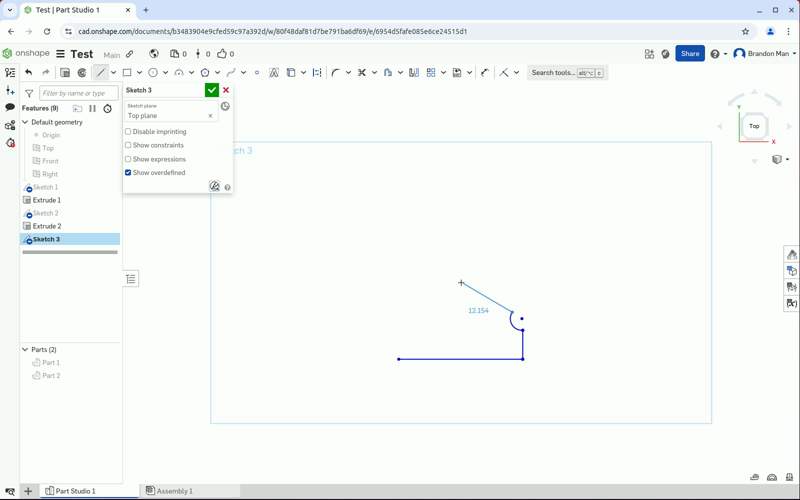
mouse_move(409, 312)
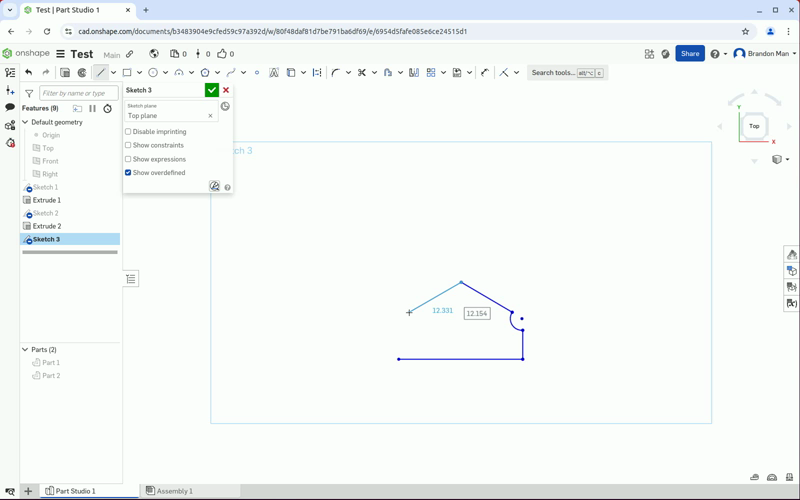
click(409, 312)
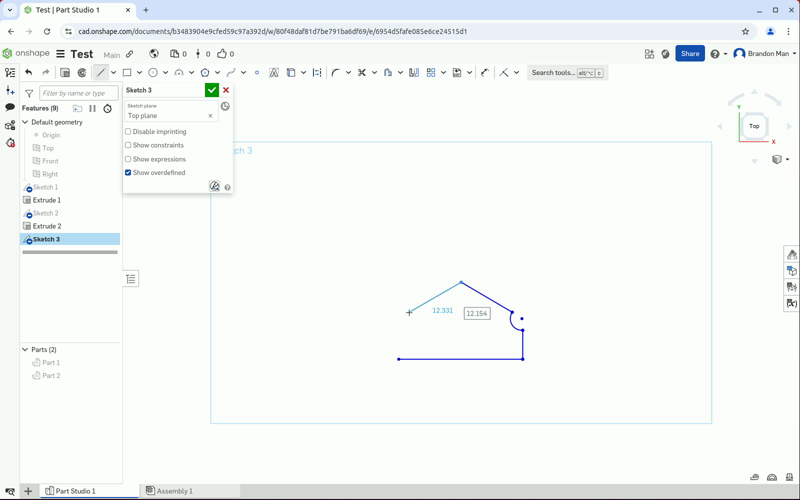
key_up(shift)
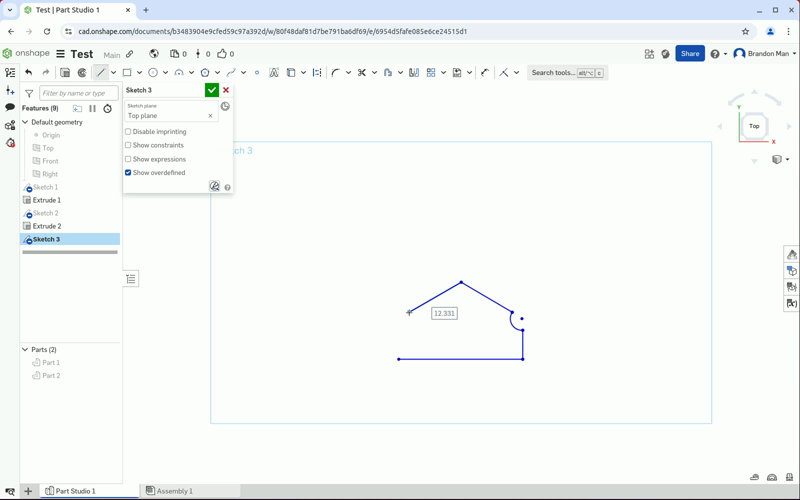
key(esc)
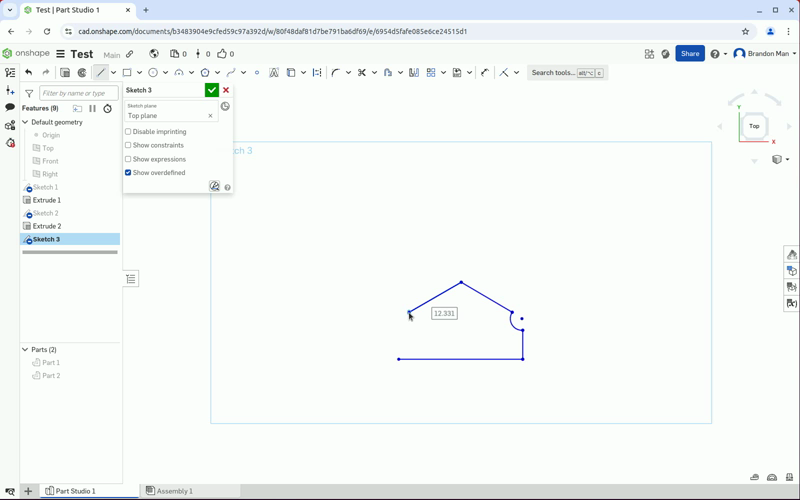
key(a)
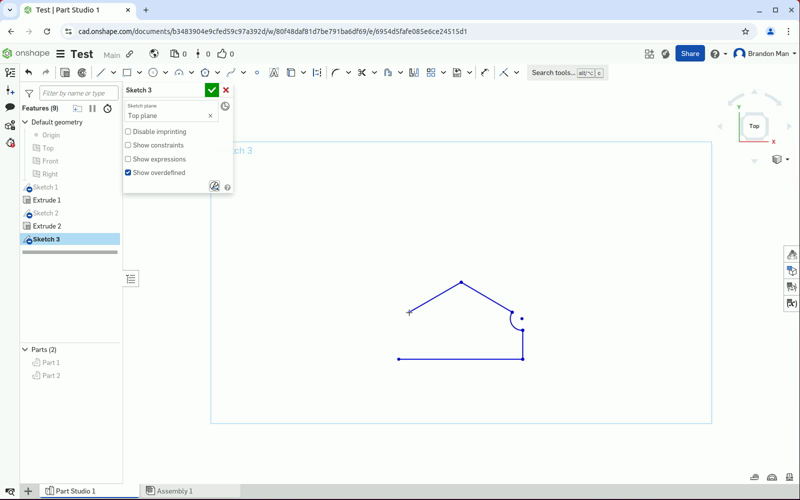
mouse_move(409, 312)
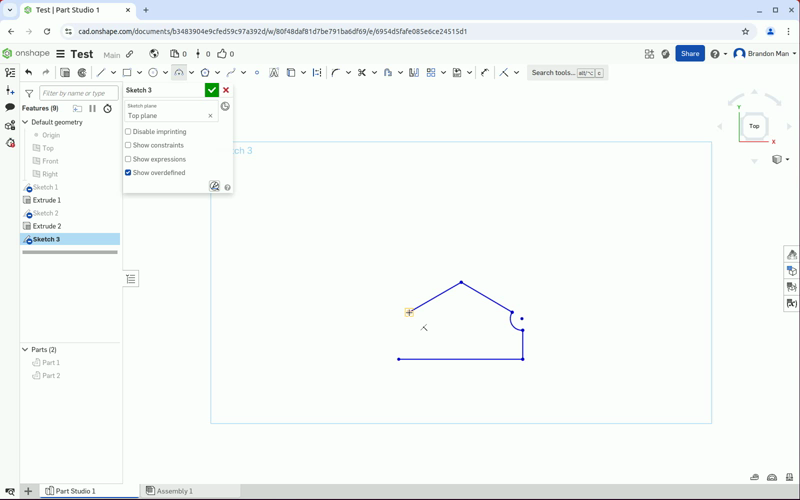
click(409, 312)
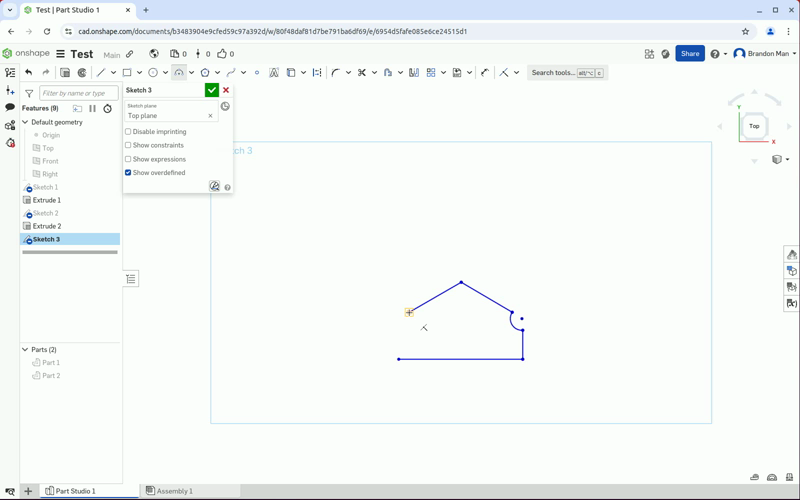
key_down(shift)
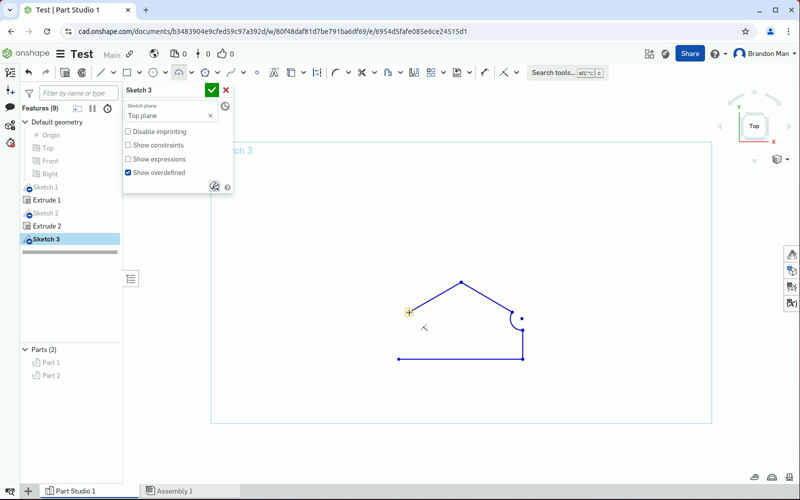
mouse_move(398, 330)
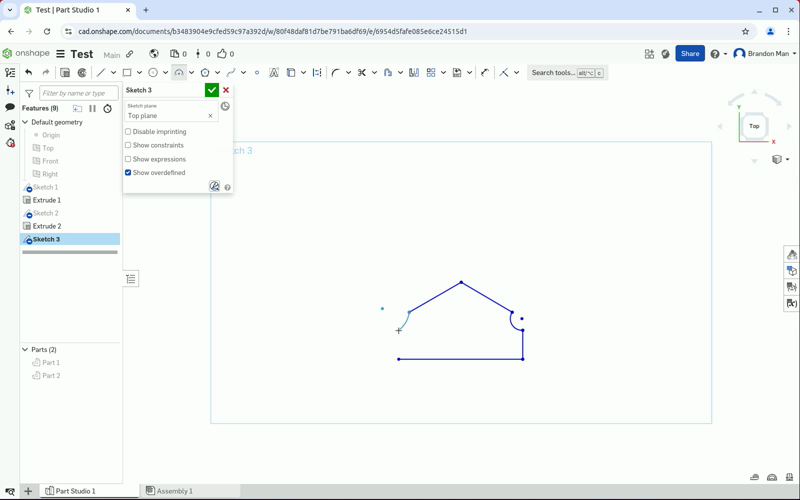
click(398, 330)
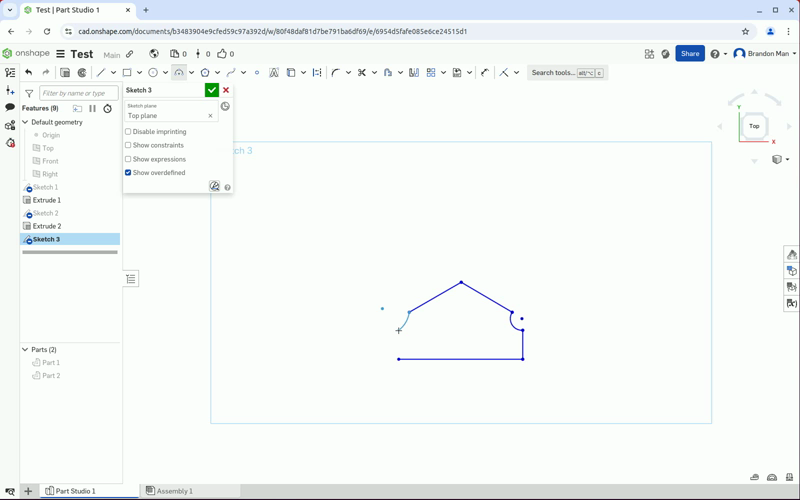
mouse_move(409, 324)
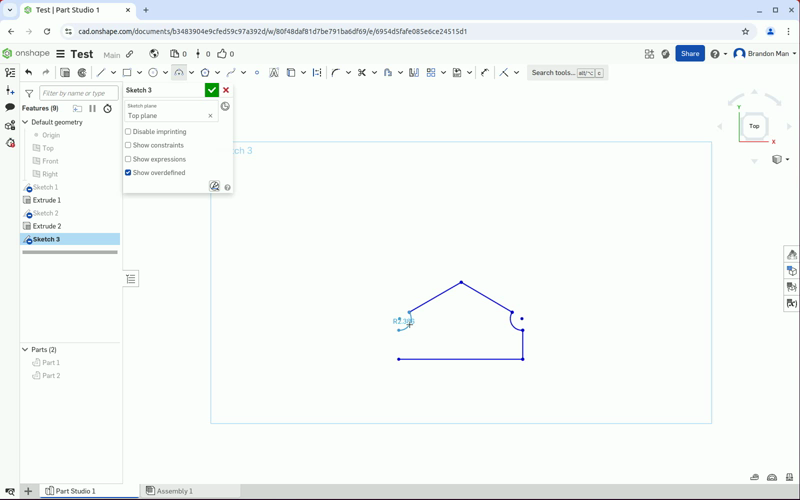
click(409, 324)
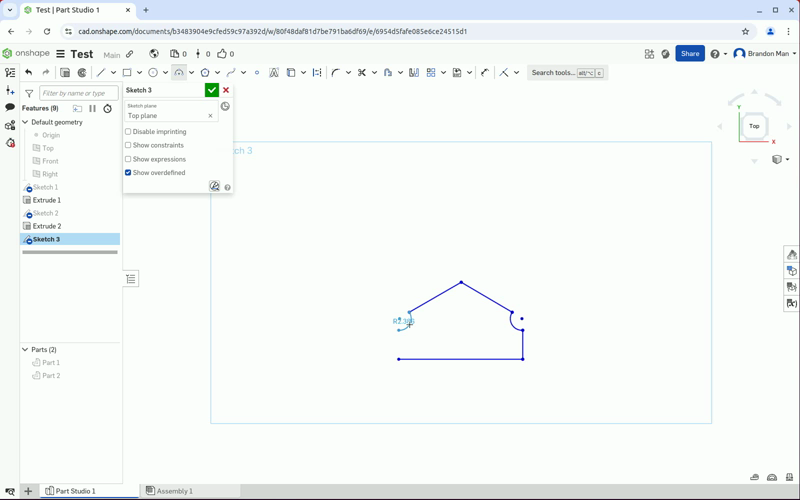
key_up(shift)
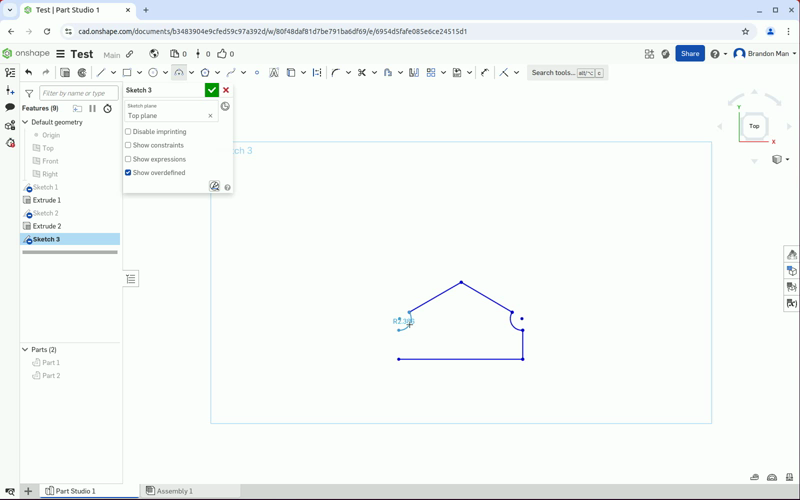
key(esc)
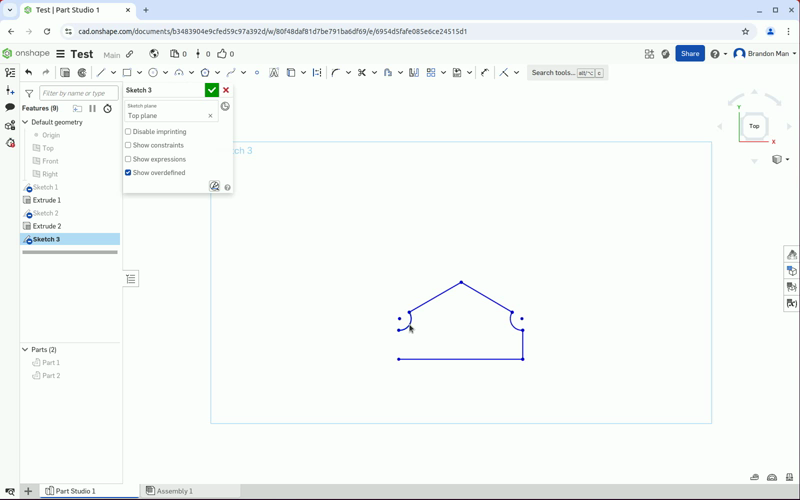
key(l)
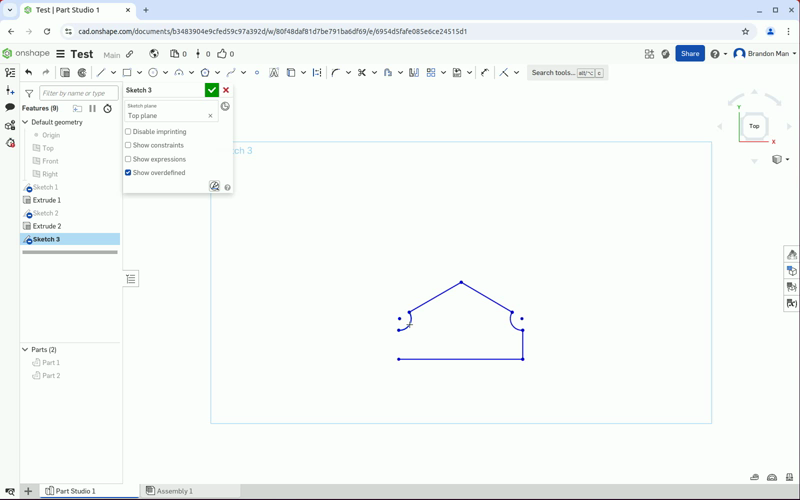
mouse_move(398, 330)
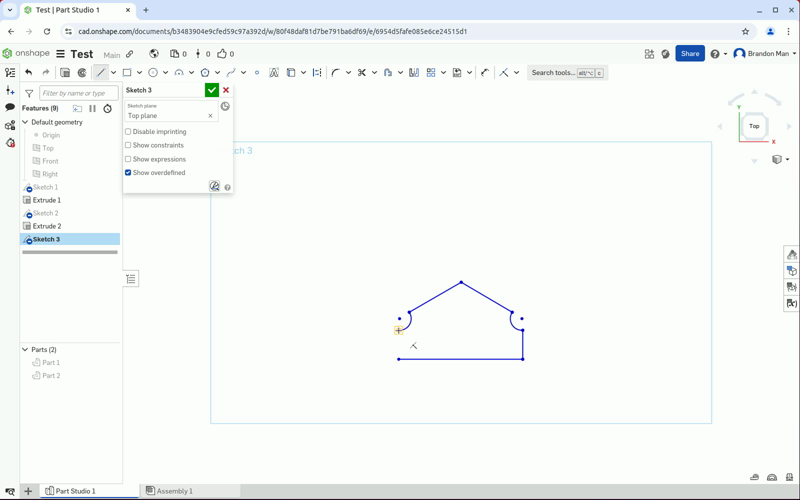
click(398, 330)
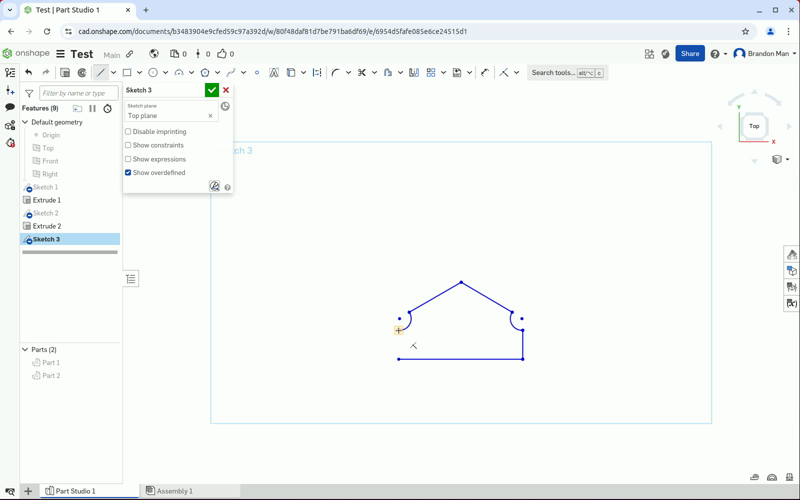
mouse_move(428, 330)
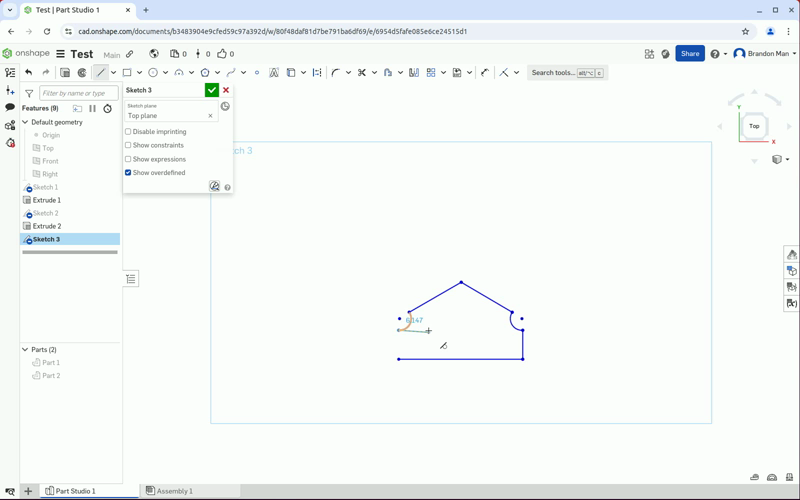
key_down(shift)
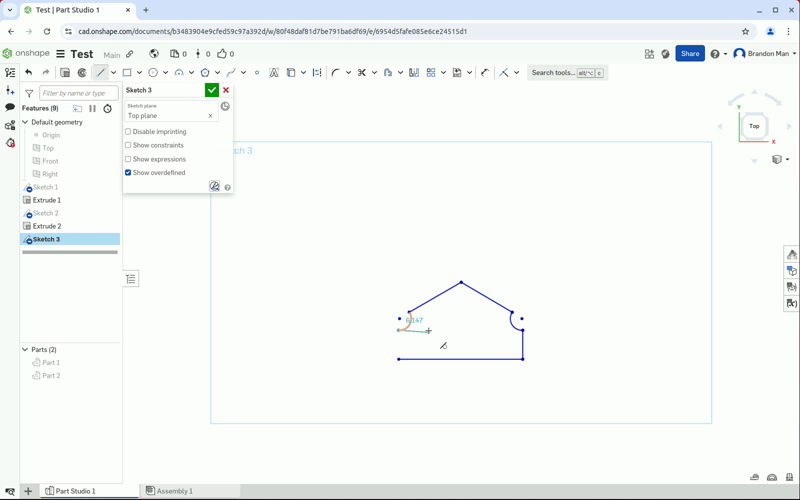
mouse_move(398, 359)
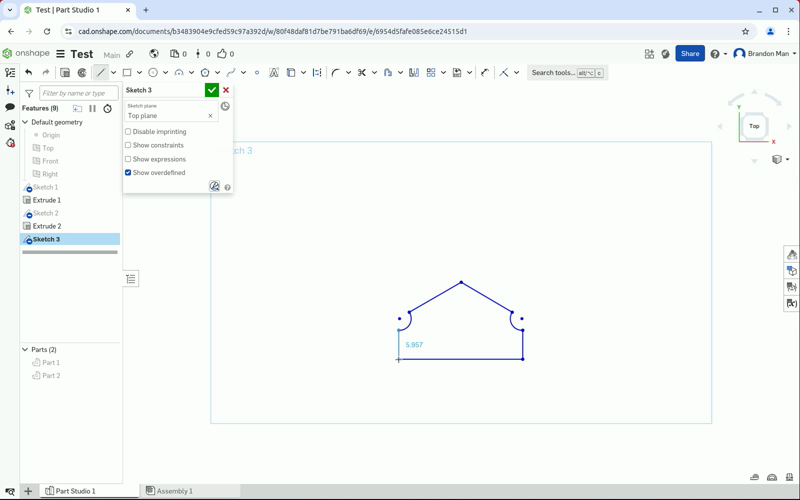
key_up(shift)
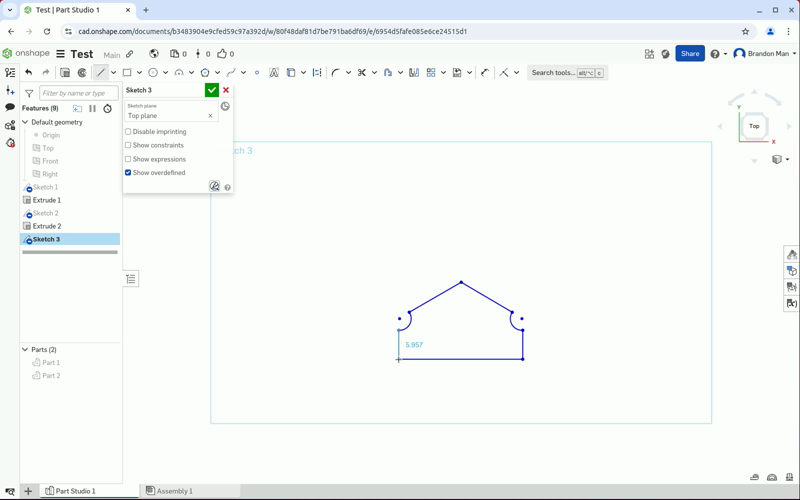
click(398, 359)
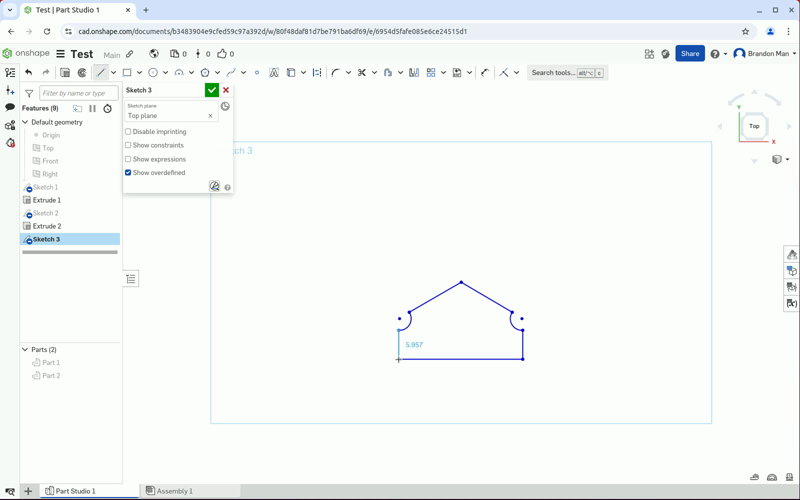
key(esc)
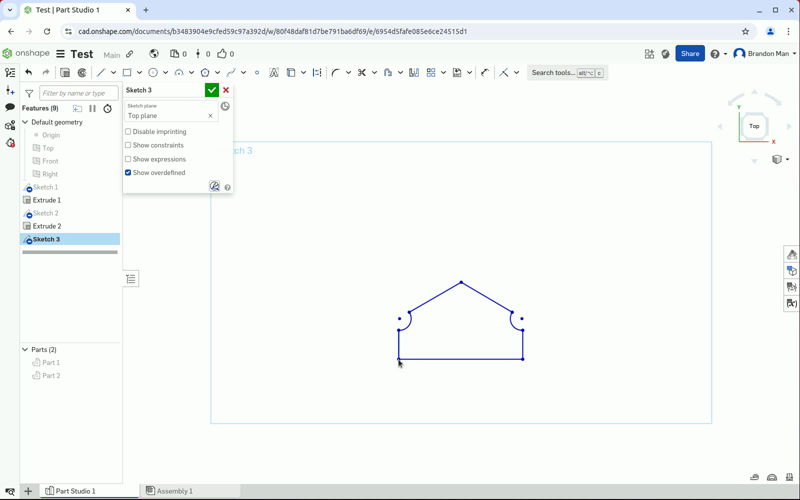
mouse_move(477, 308)
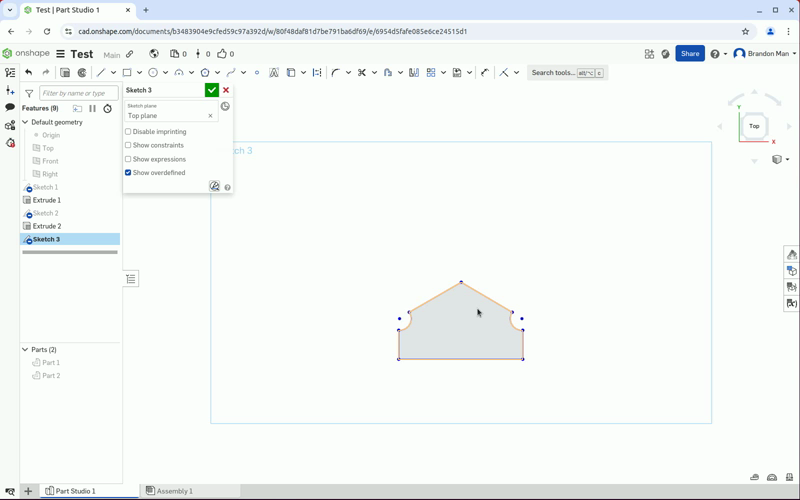
click(477, 308)
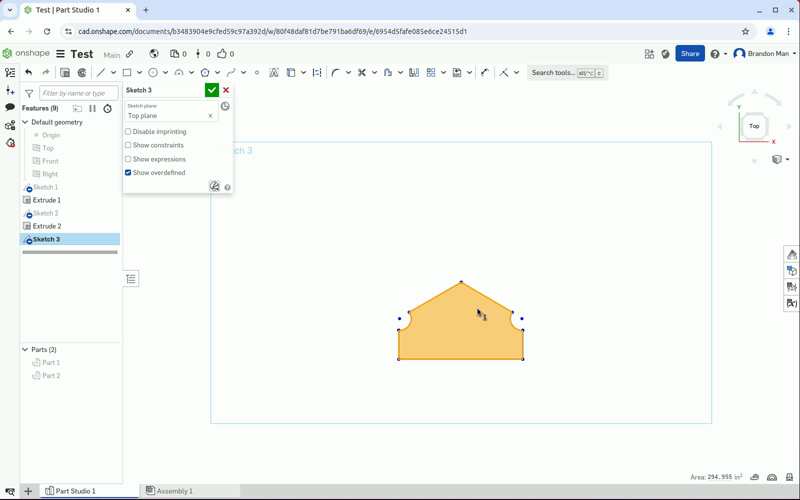
mouse_move(73, 352)
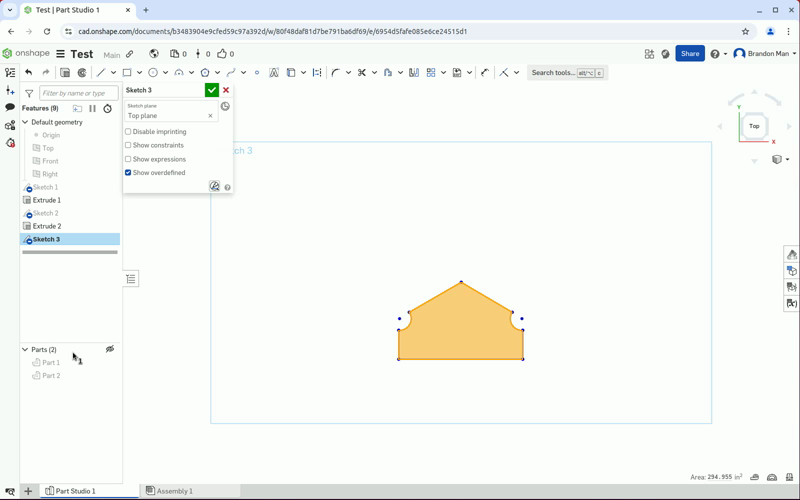
key(shift+y)
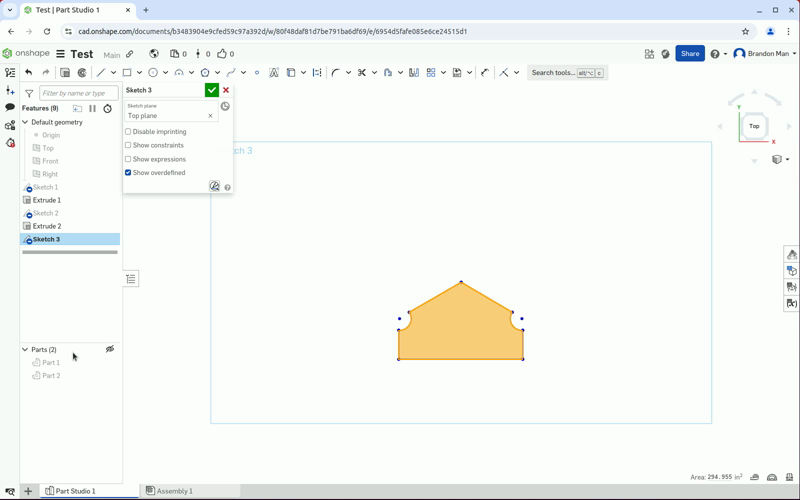
key(shift+e)
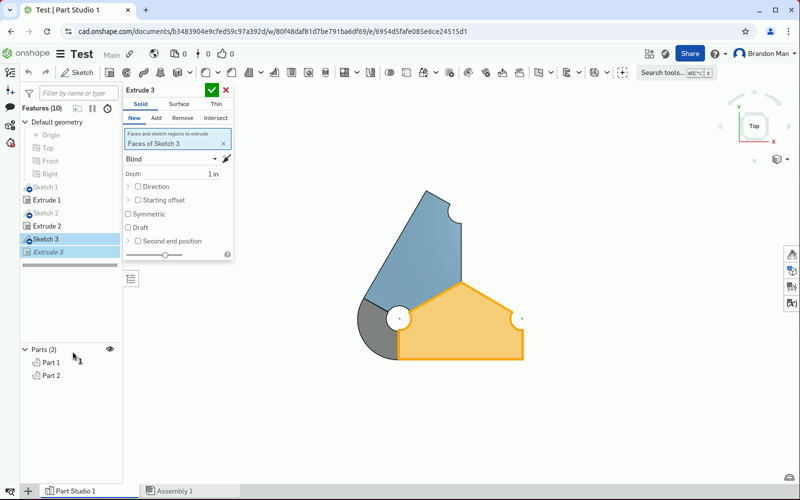
mouse_move(143, 106)
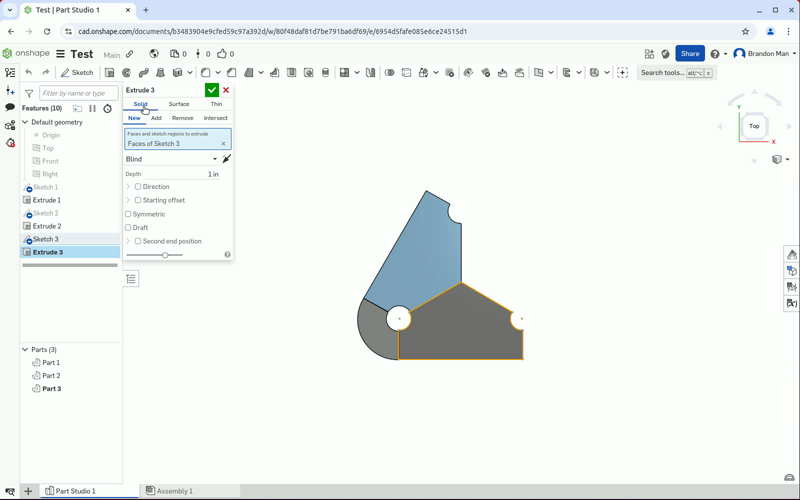
click(143, 106)
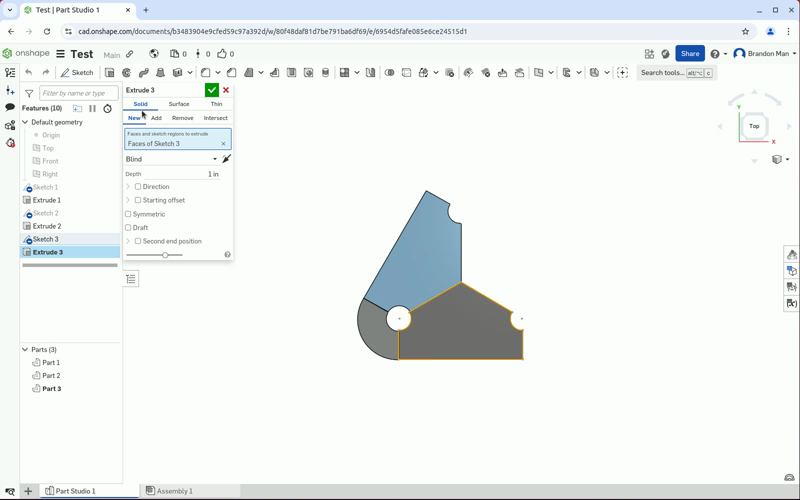
mouse_move(137, 120)
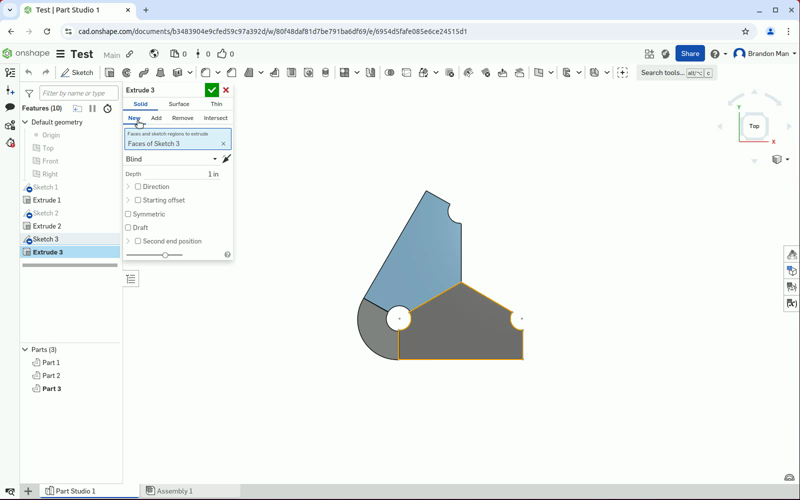
click(137, 120)
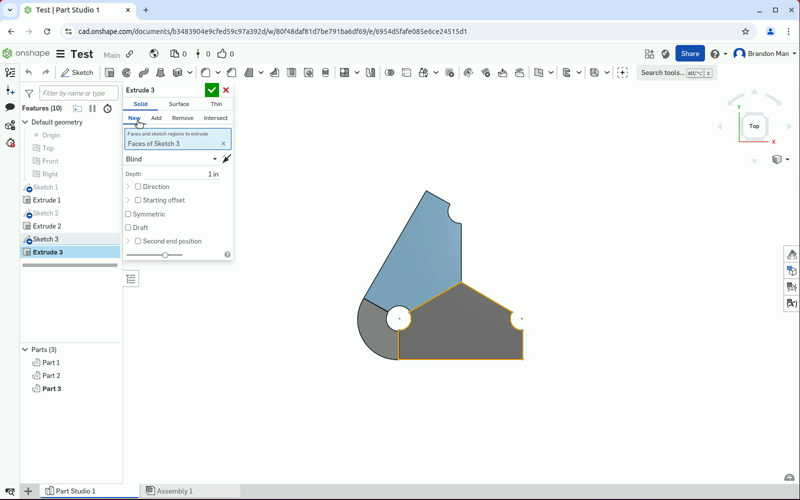
key(tab, 4)
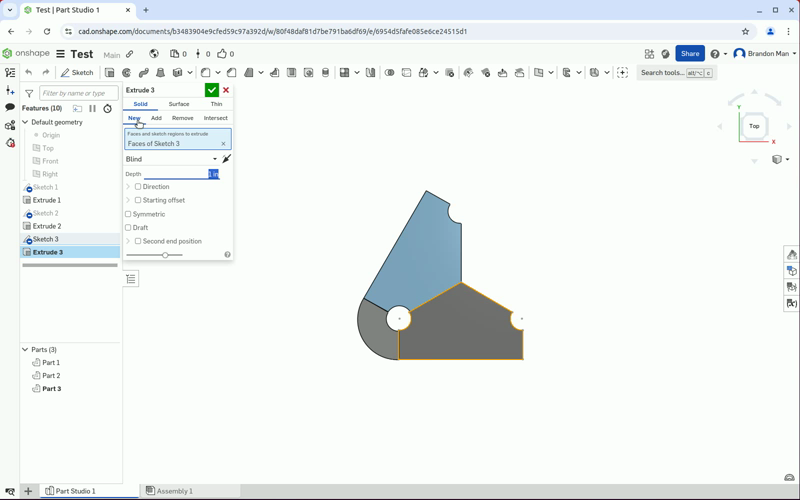
text(2.166)
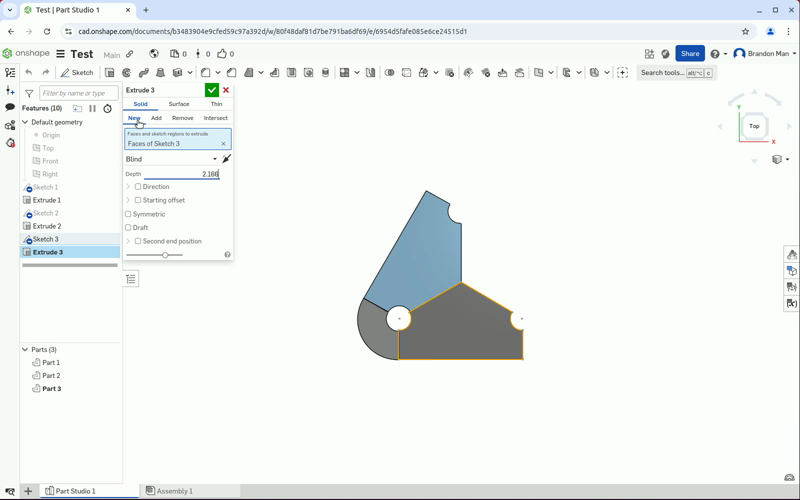
key(enter)
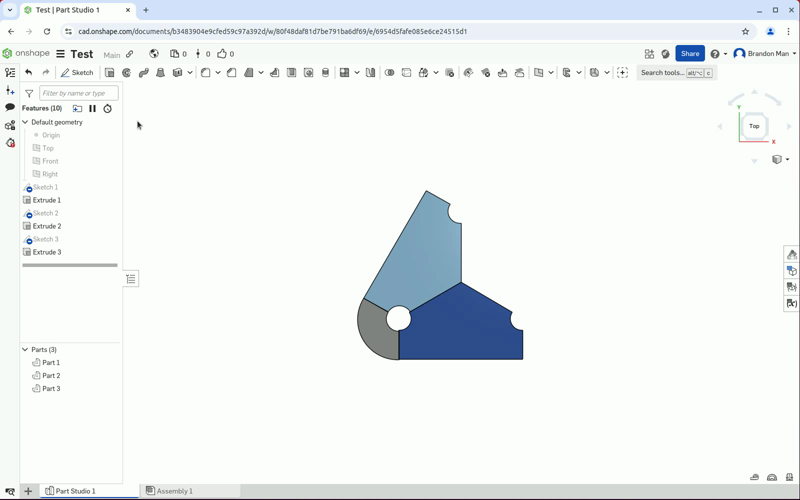
key(shift+h)
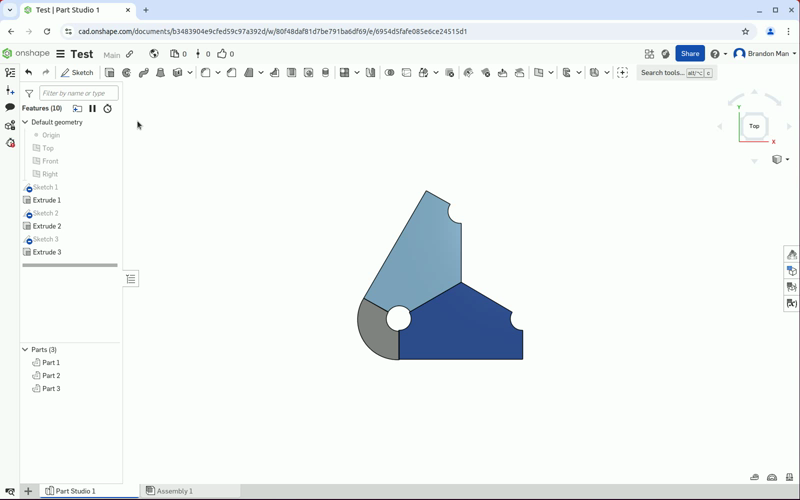
key(shift+h)
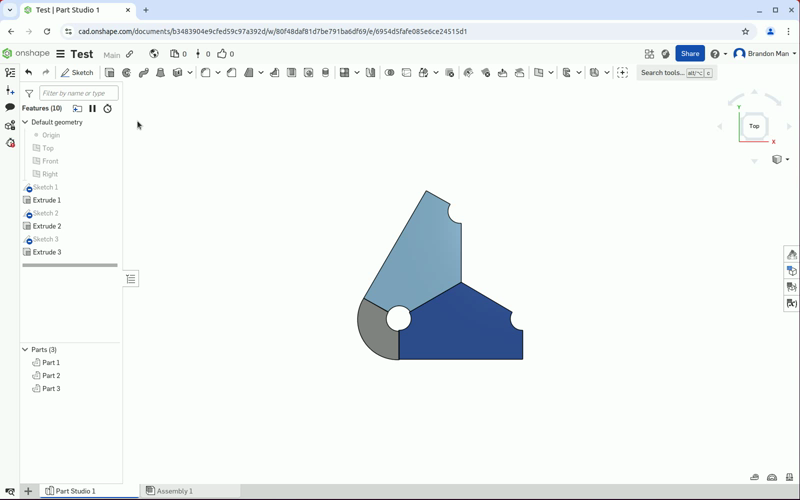
mouse_move(73, 189)
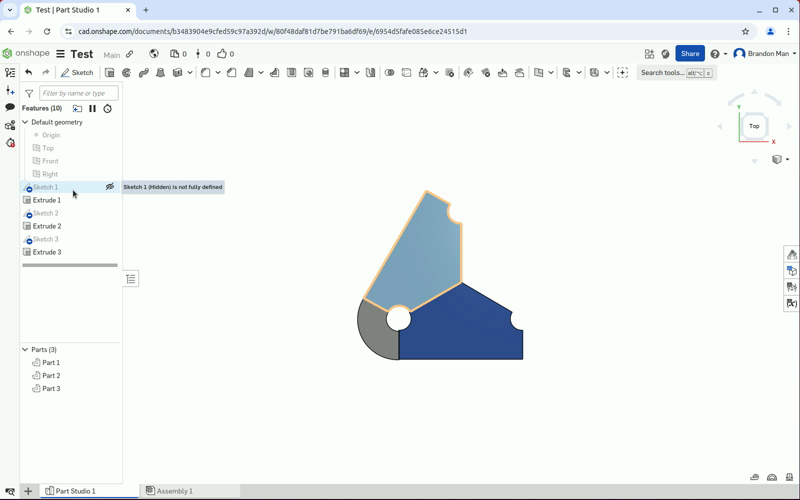
click(73, 189)
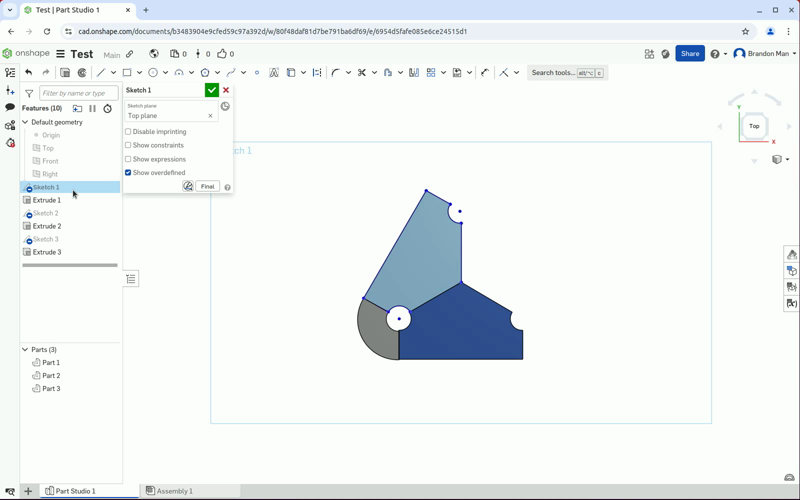
mouse_move(229, 92)
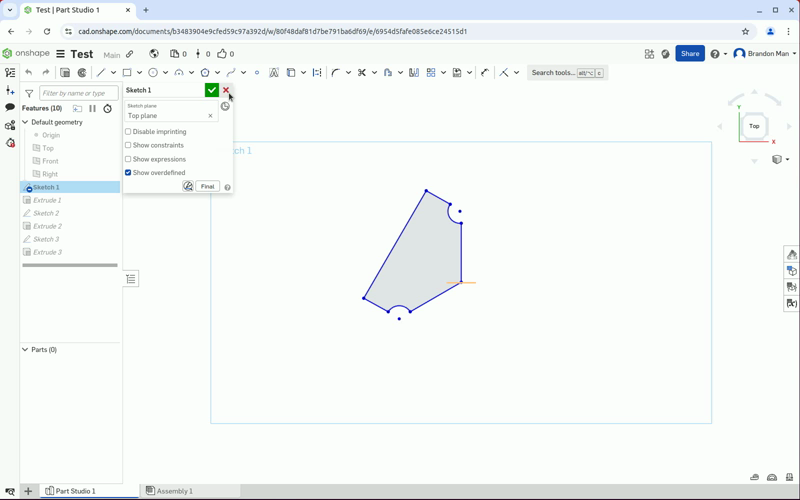
click(229, 92)
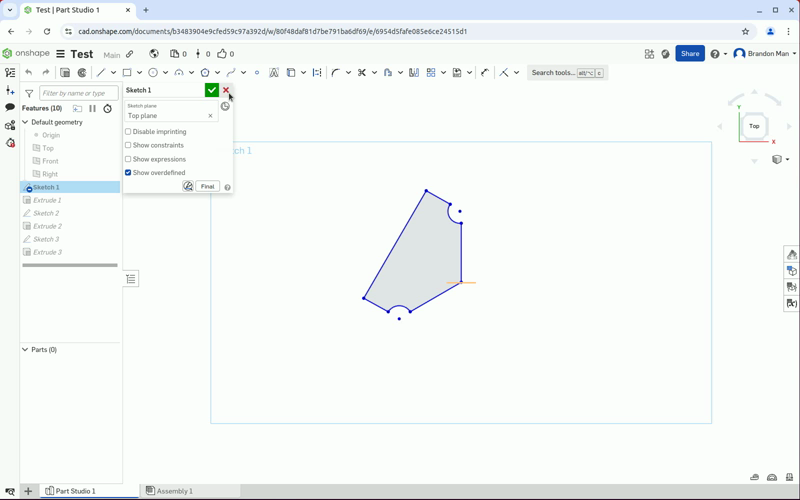
key(shift+s)
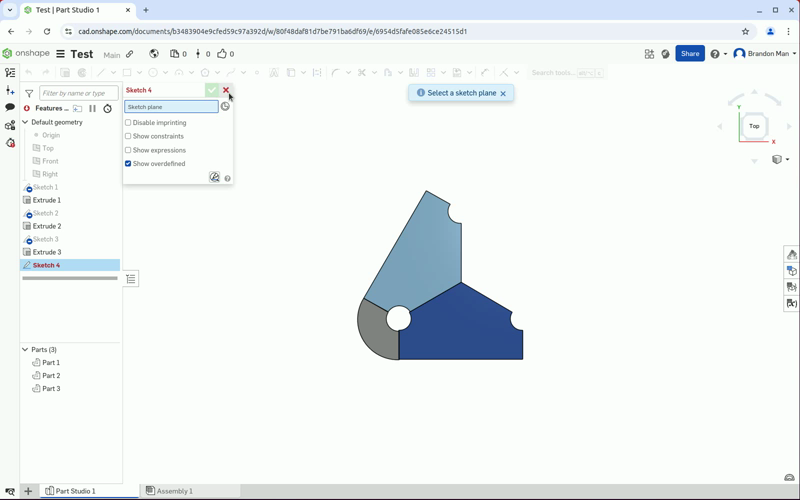
mouse_move(73, 150)
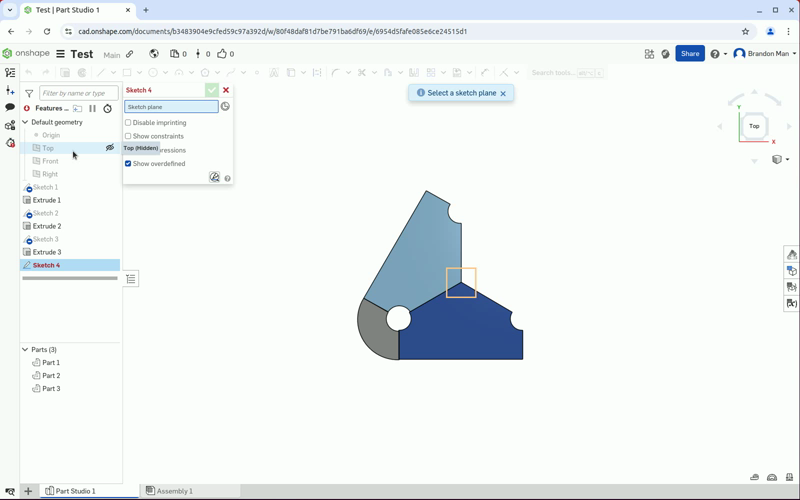
click(73, 150)
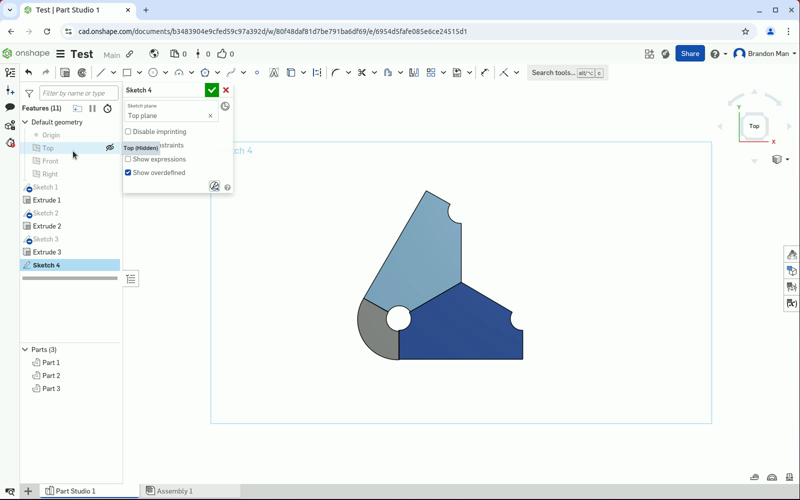
mouse_move(73, 352)
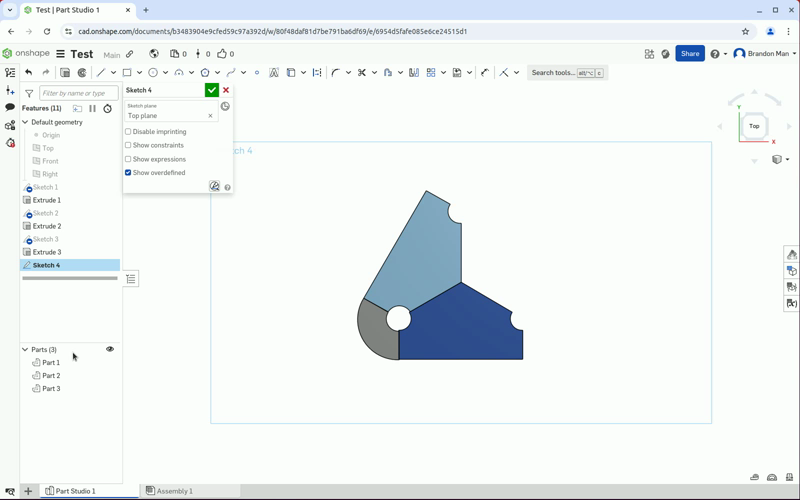
key(y)
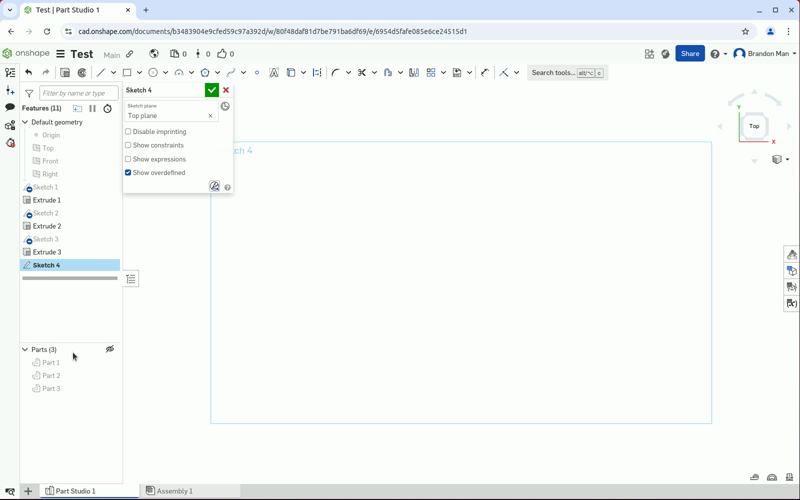
key(a)
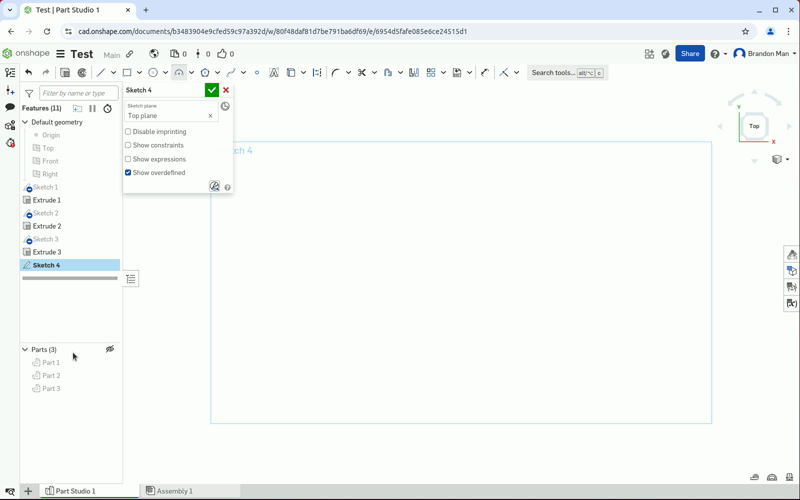
key_down(shift)
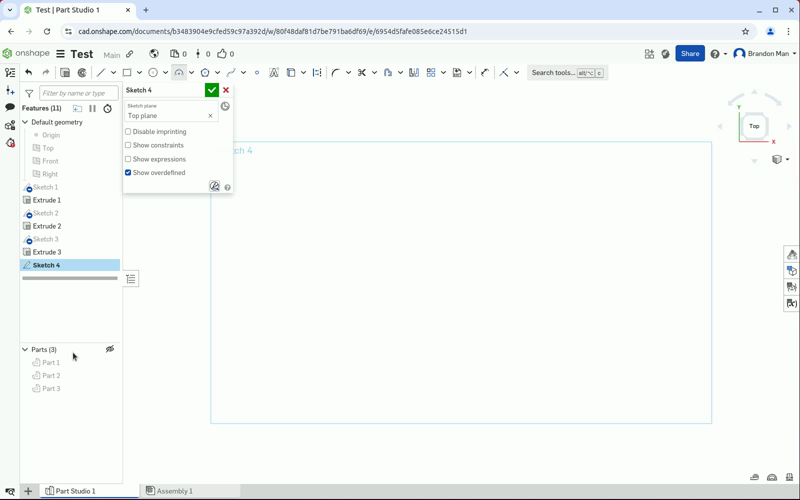
mouse_move(522, 359)
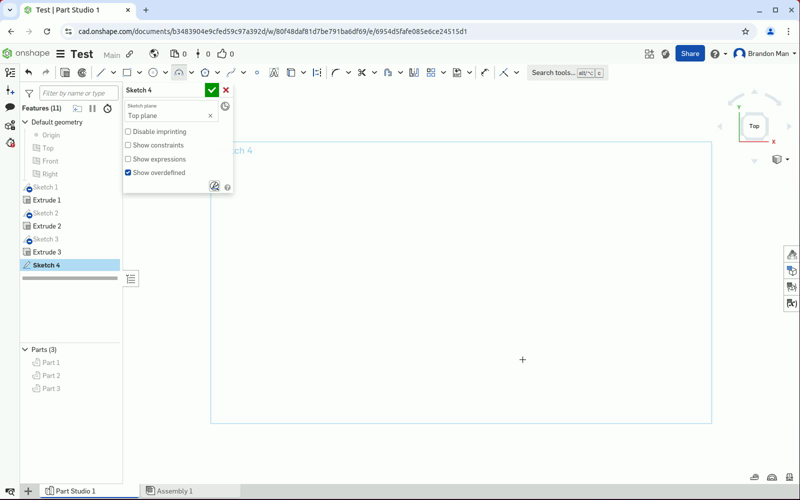
click(522, 359)
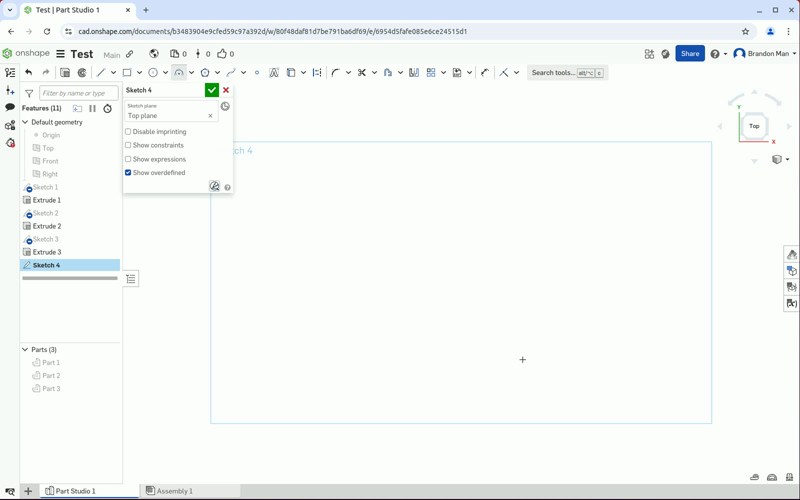
key_up(shift)
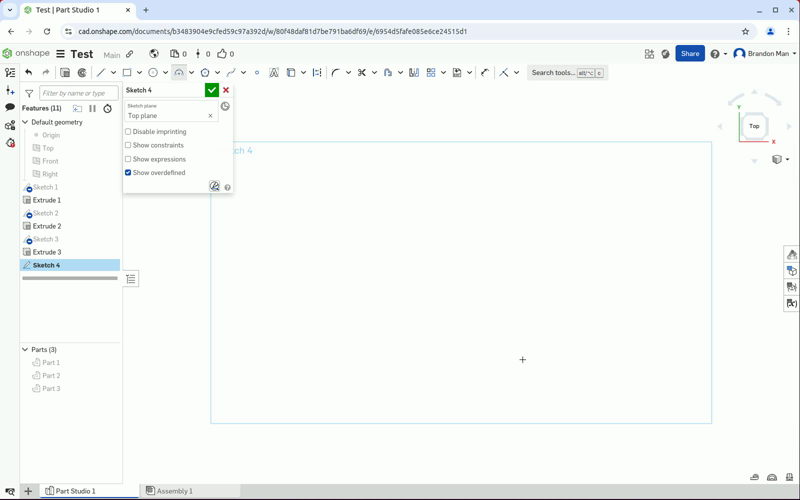
key_down(shift)
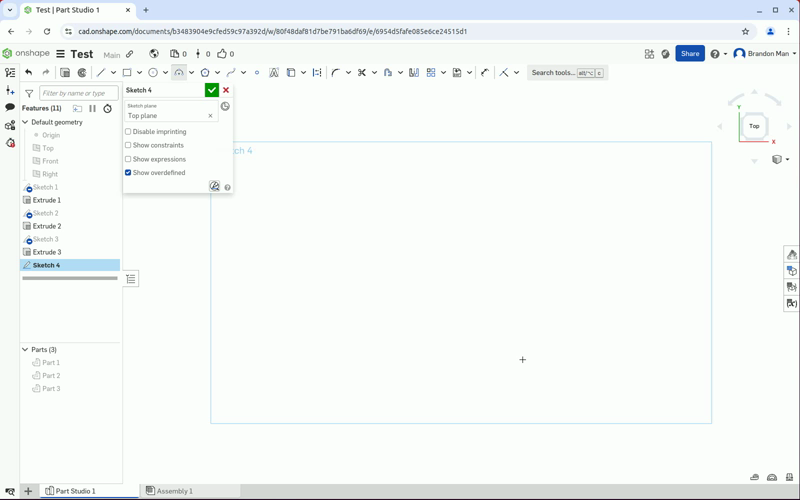
mouse_move(558, 297)
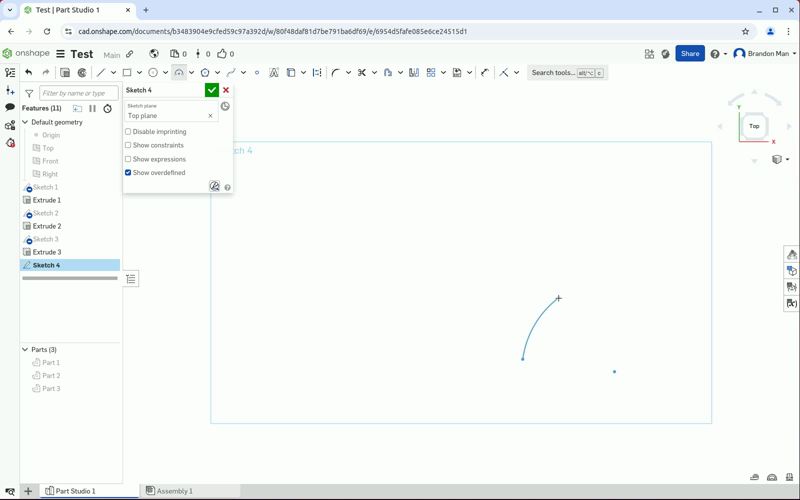
click(558, 297)
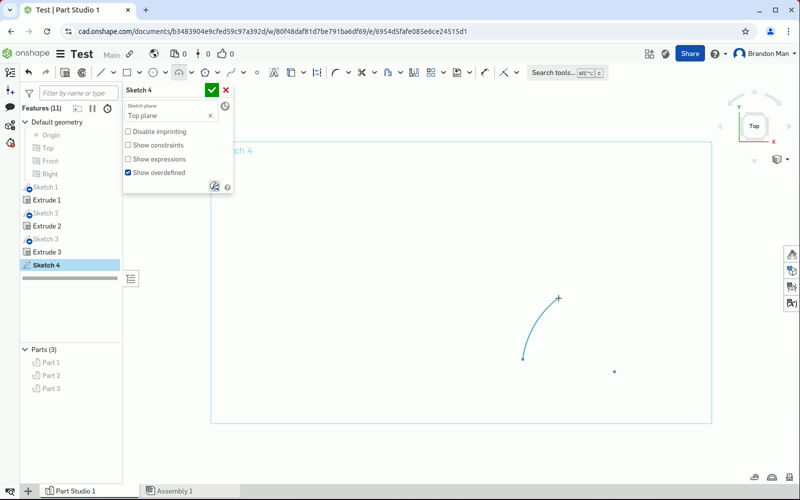
mouse_move(558, 338)
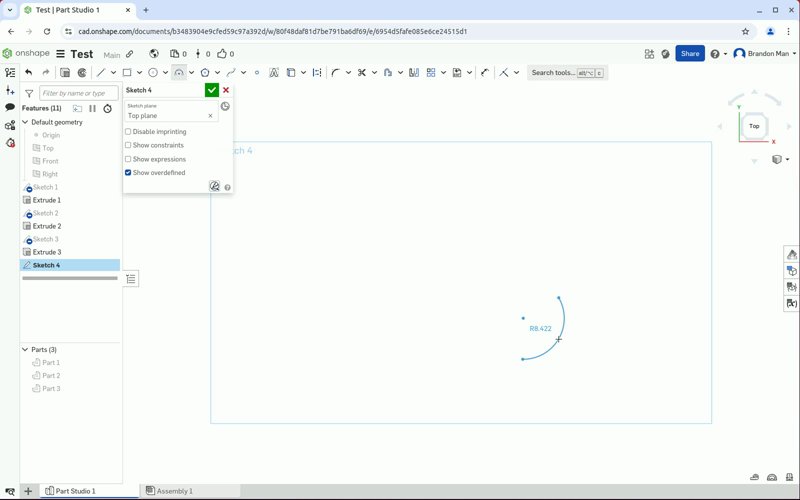
click(558, 338)
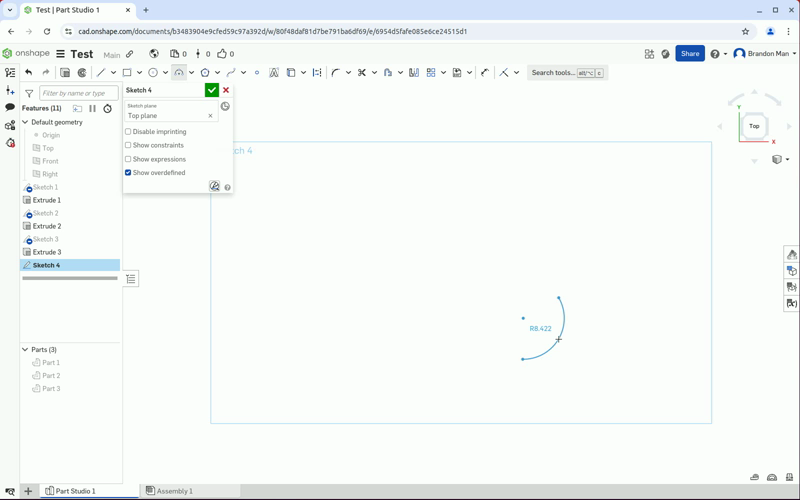
key_up(shift)
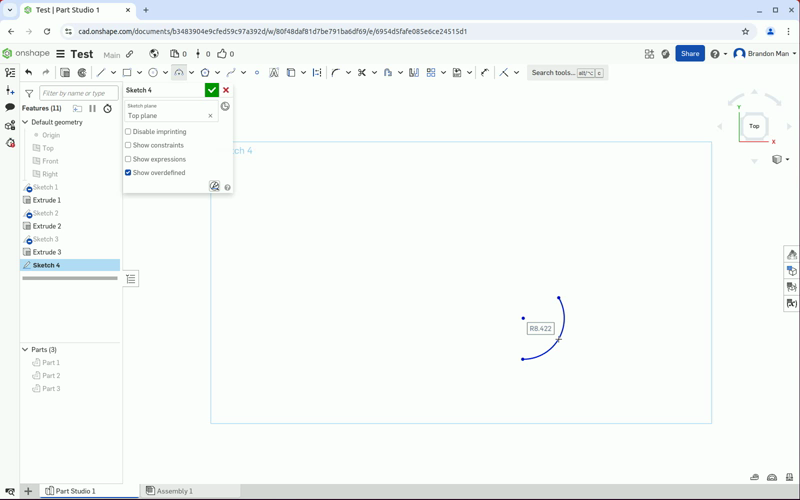
key(esc)
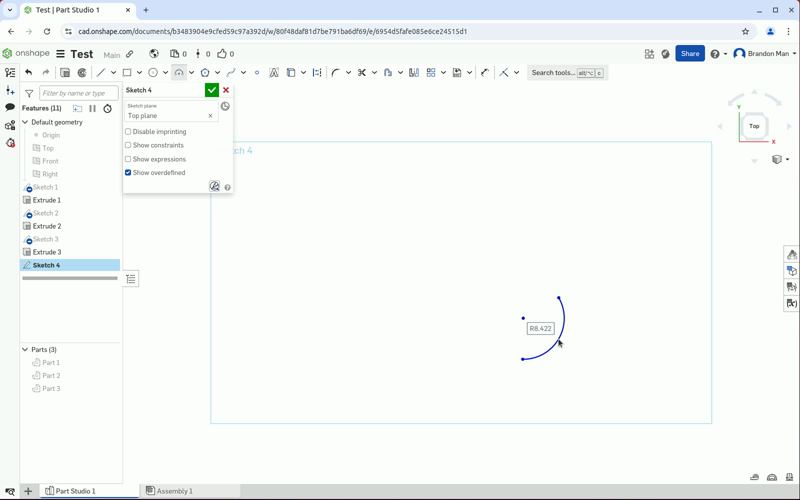
key(l)
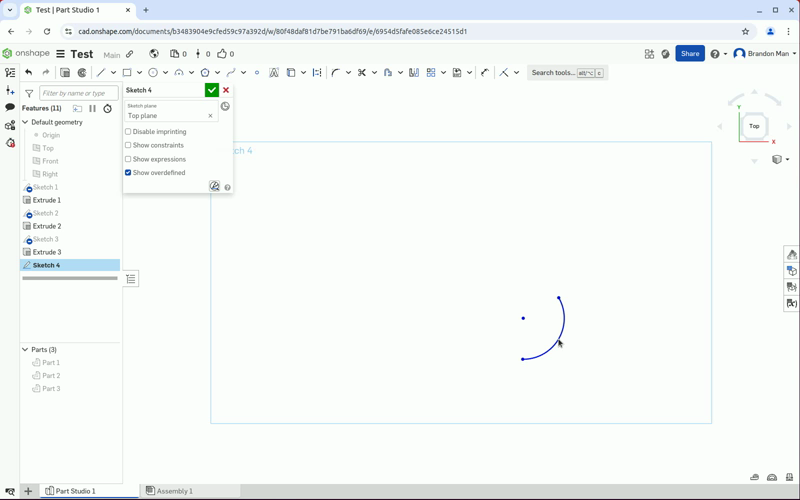
mouse_move(558, 297)
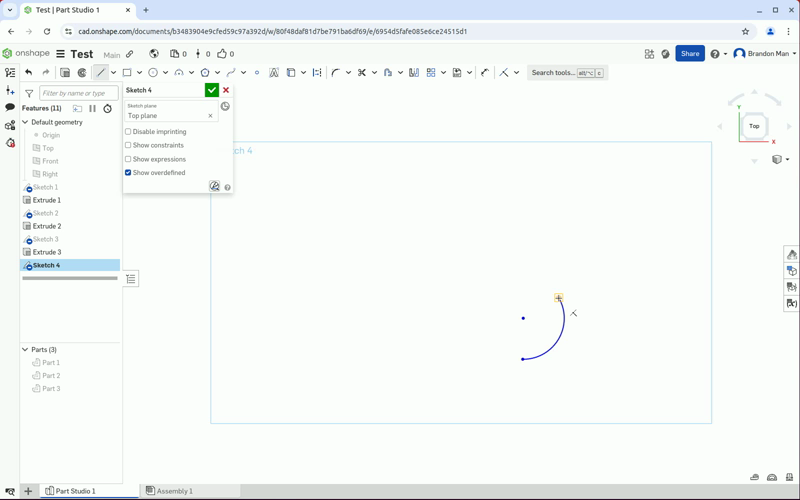
click(558, 297)
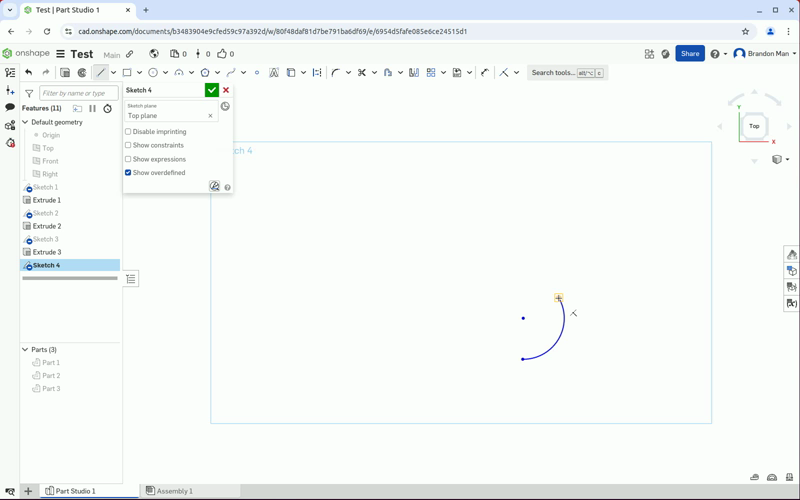
key_down(shift)
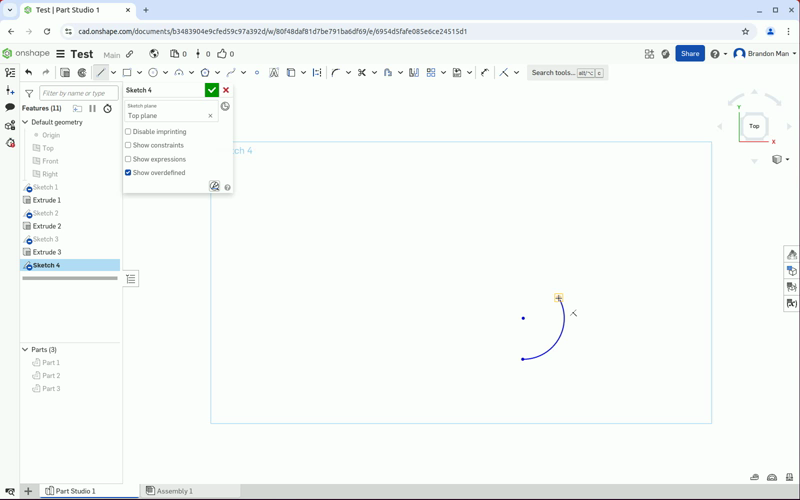
mouse_move(588, 297)
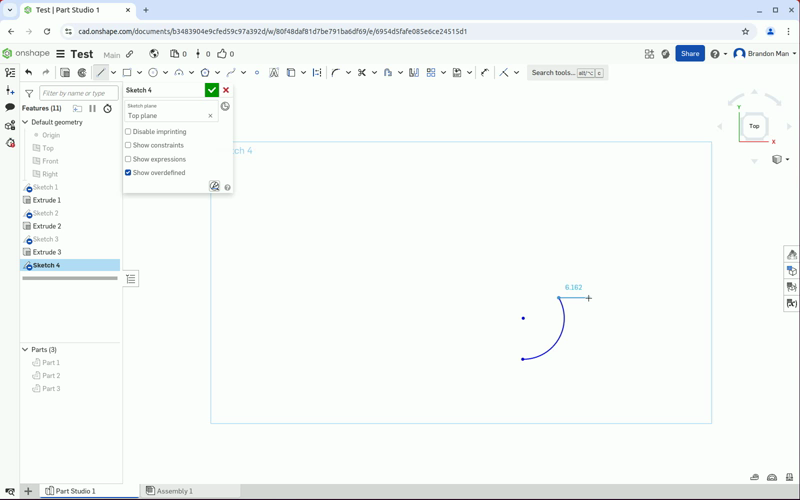
mouse_move(534, 312)
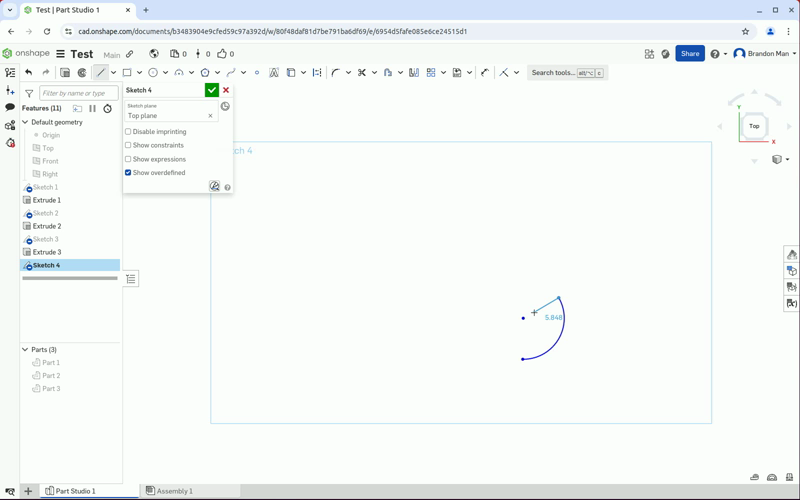
click(534, 312)
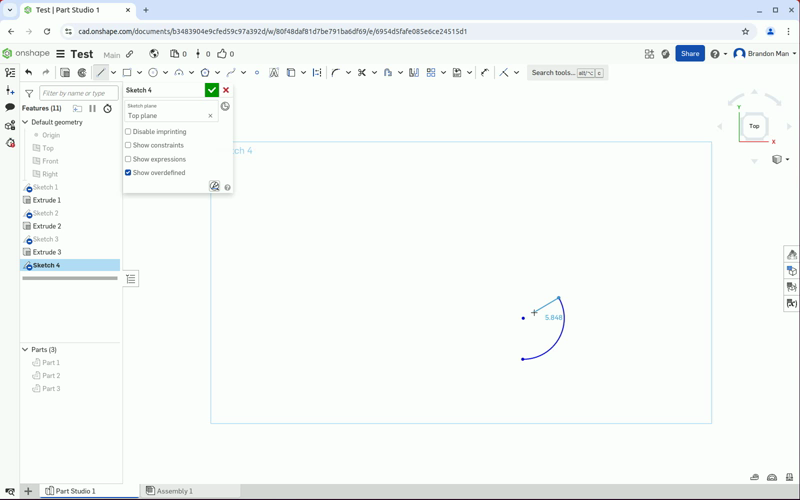
key_up(shift)
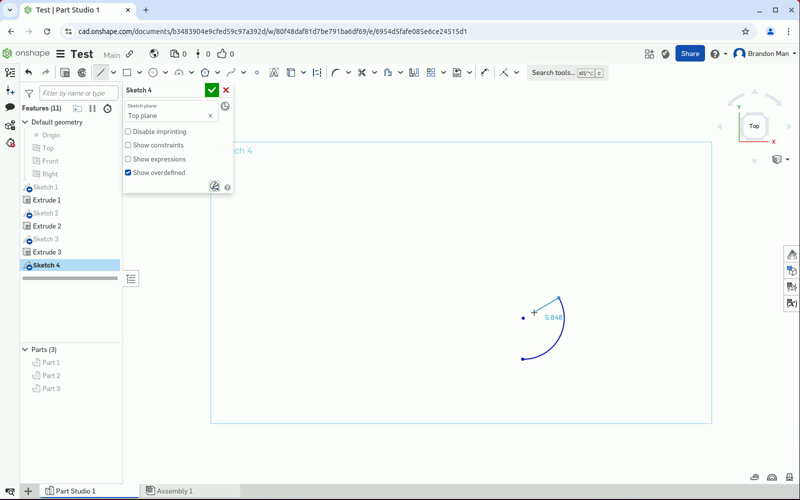
key(esc)
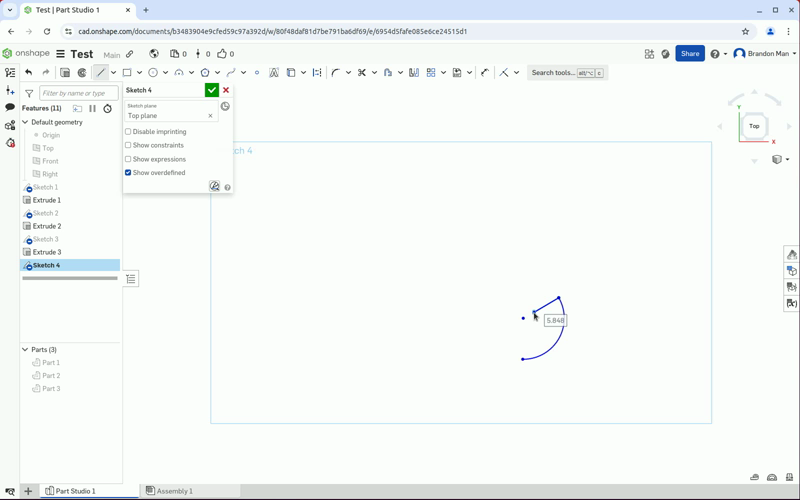
key(a)
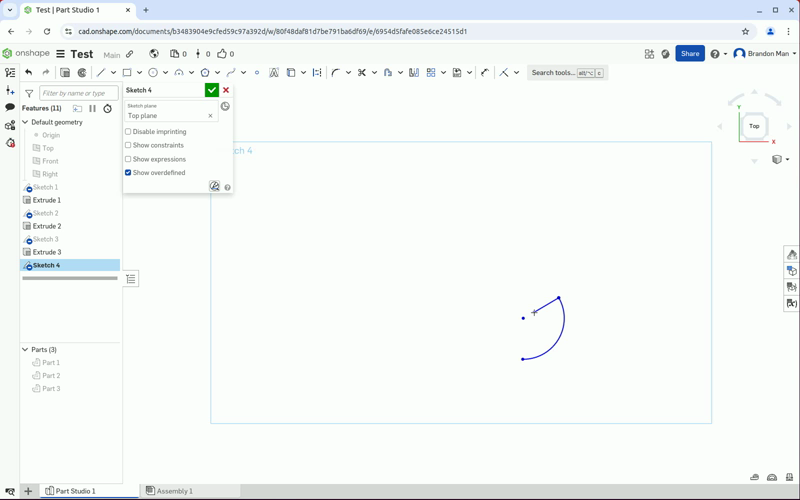
mouse_move(534, 312)
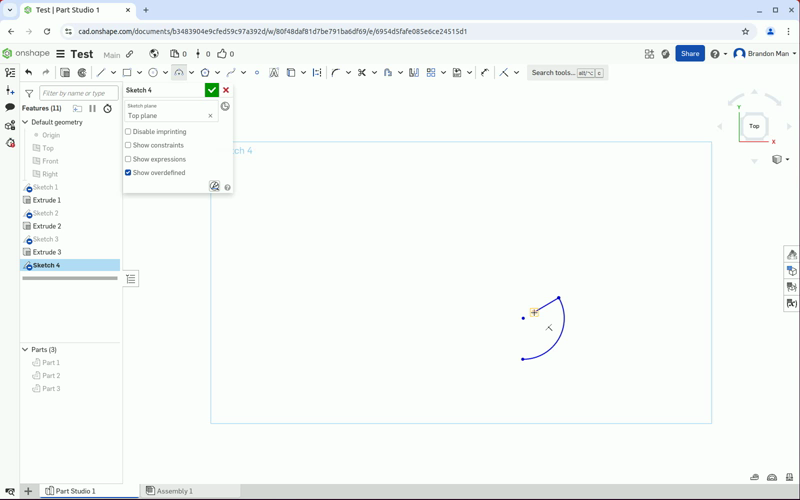
click(534, 312)
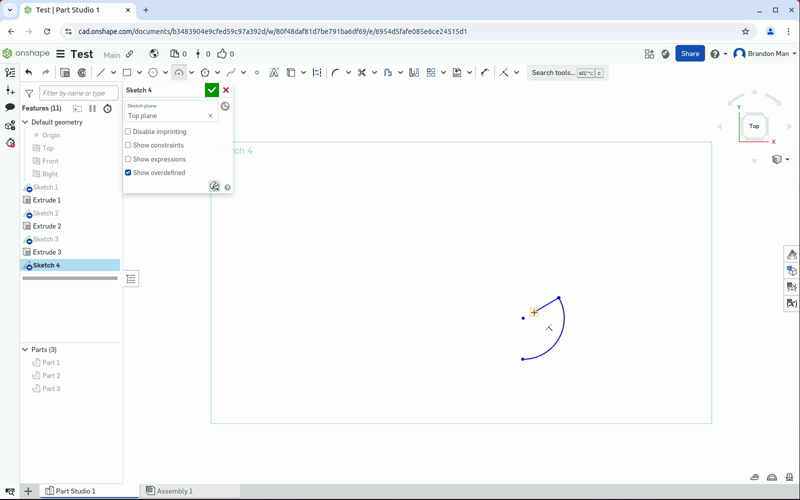
key_down(shift)
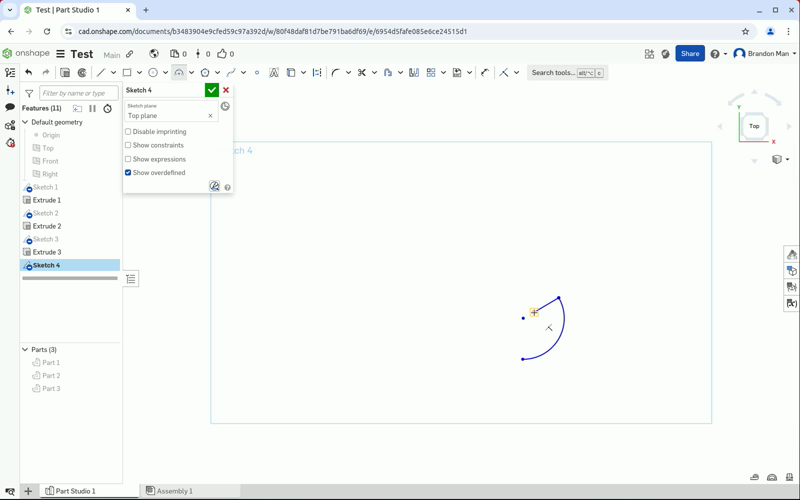
mouse_move(522, 330)
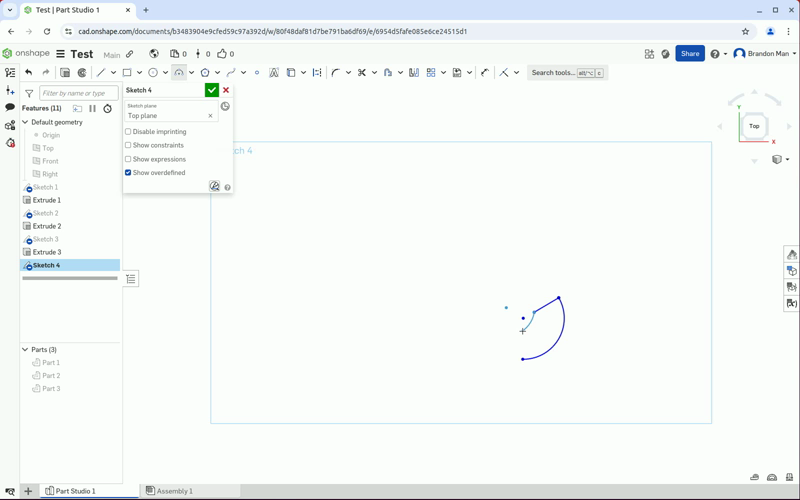
click(522, 330)
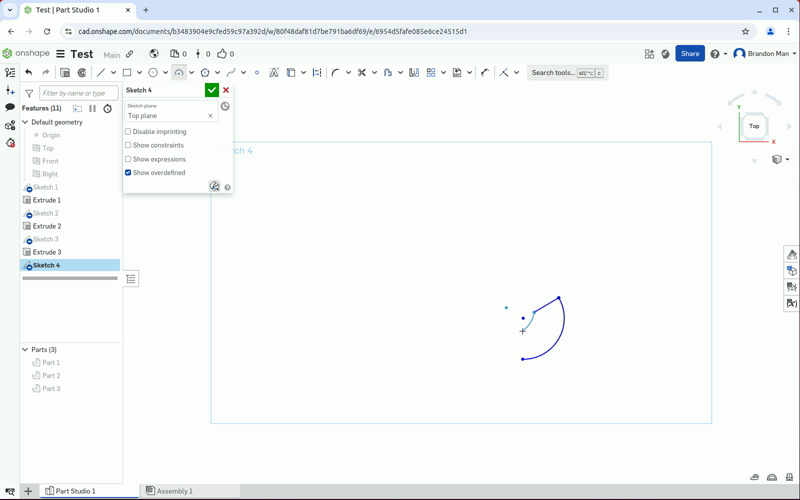
mouse_move(534, 324)
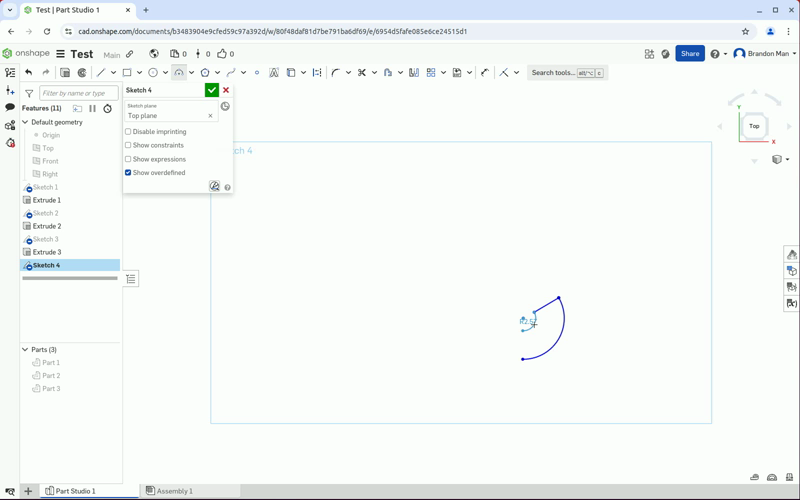
click(534, 324)
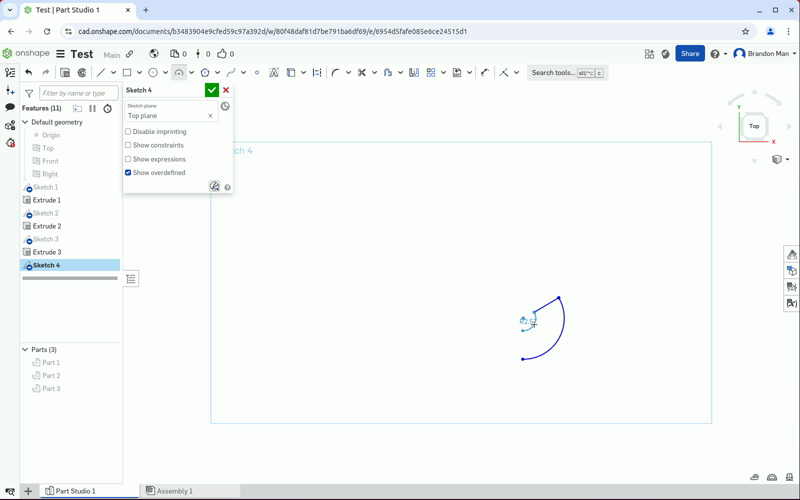
key_up(shift)
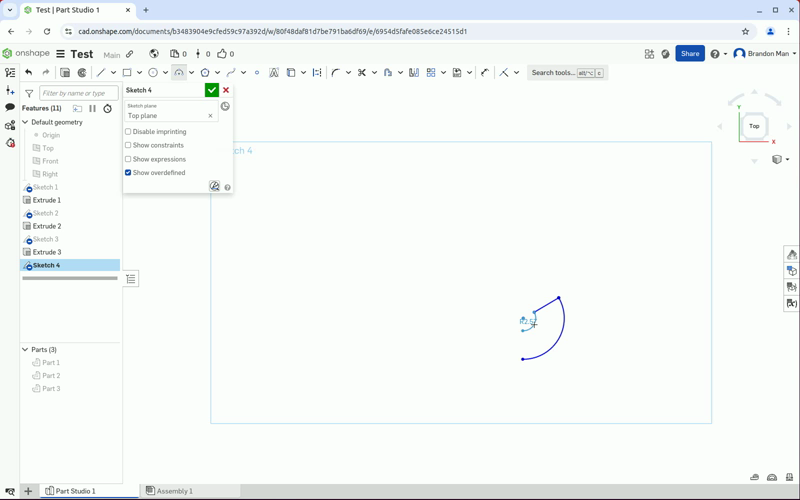
key(esc)
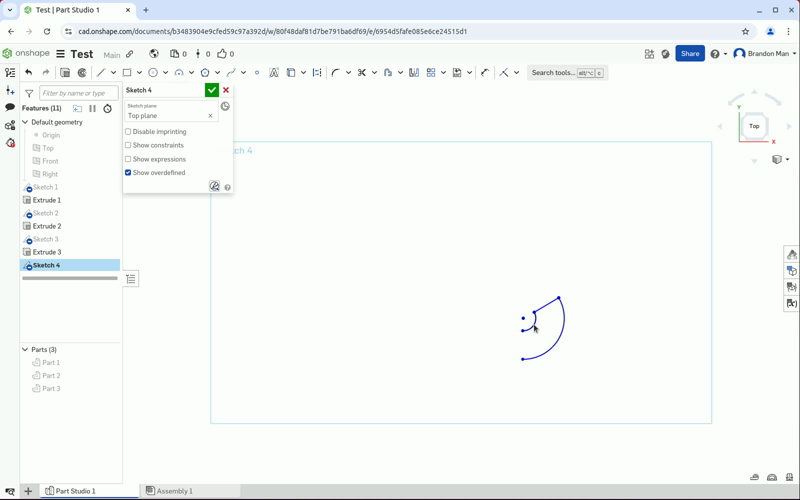
key(l)
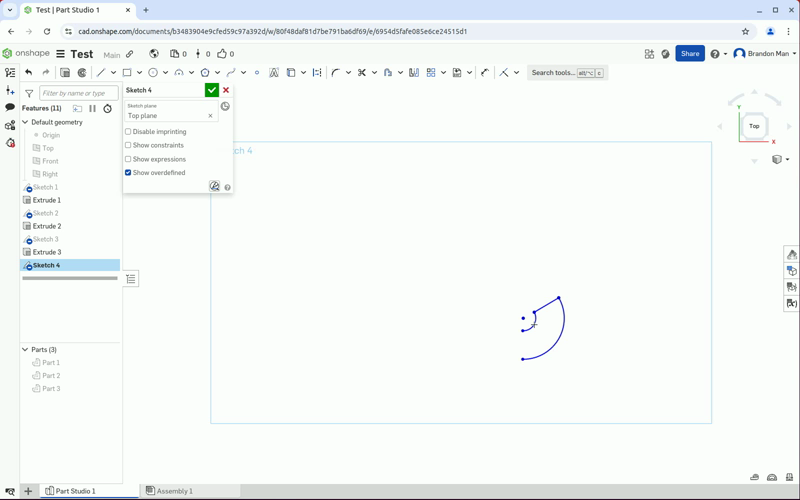
mouse_move(522, 330)
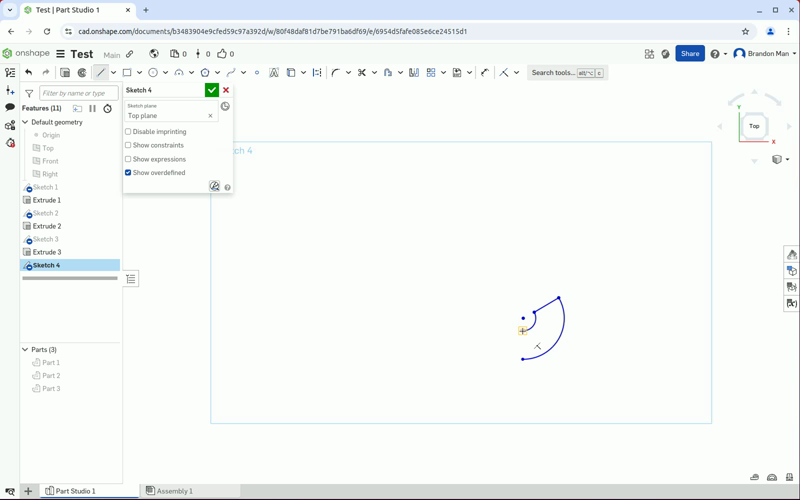
click(522, 330)
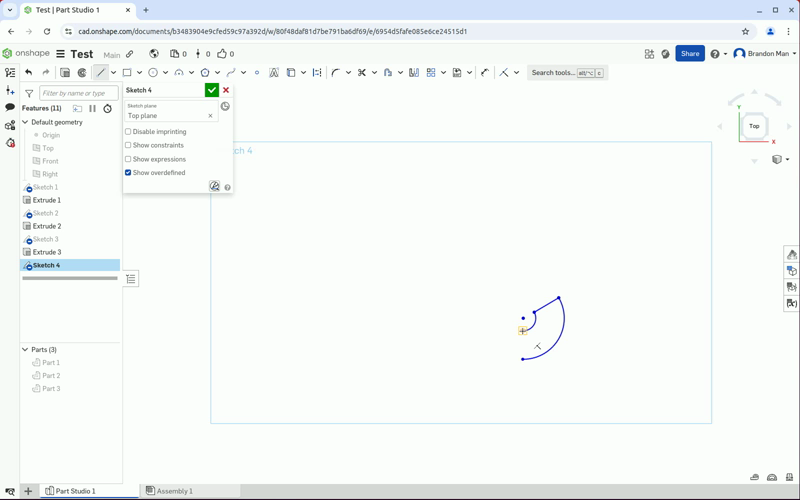
mouse_move(552, 330)
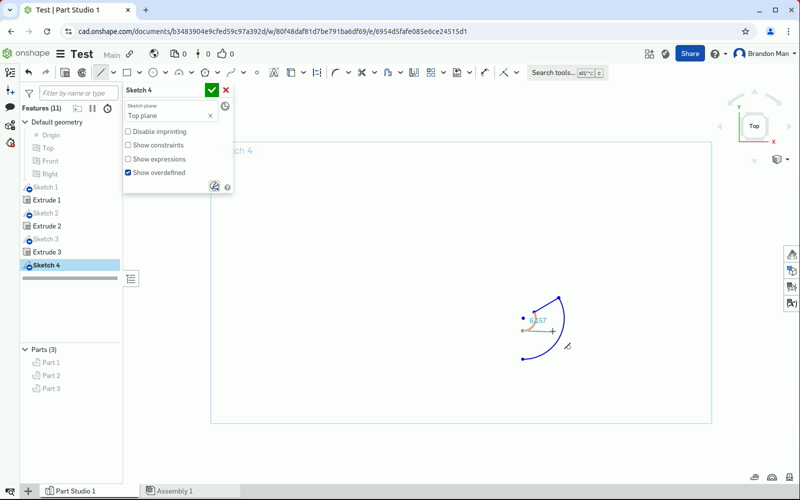
key_down(shift)
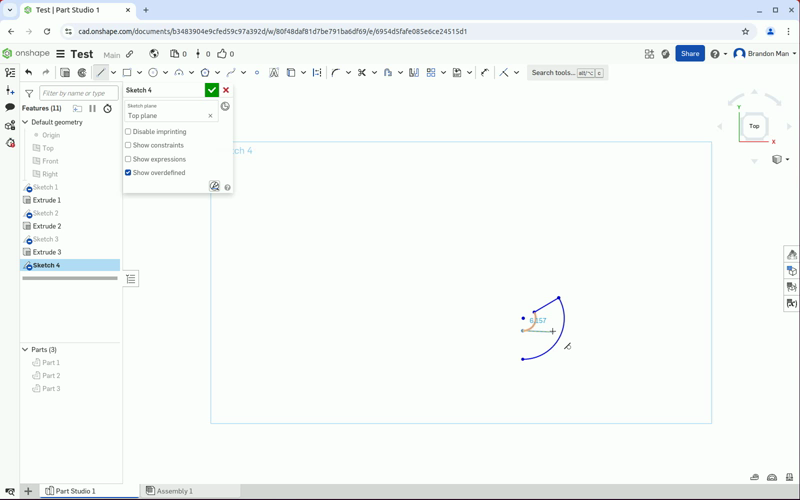
mouse_move(522, 359)
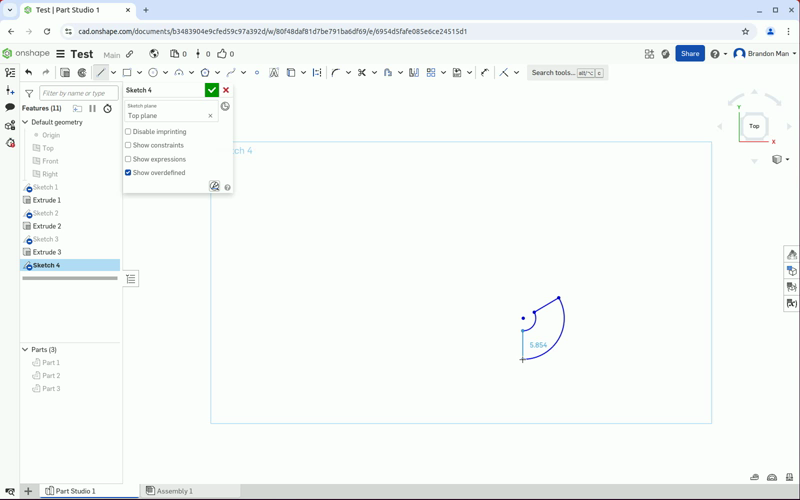
key_up(shift)
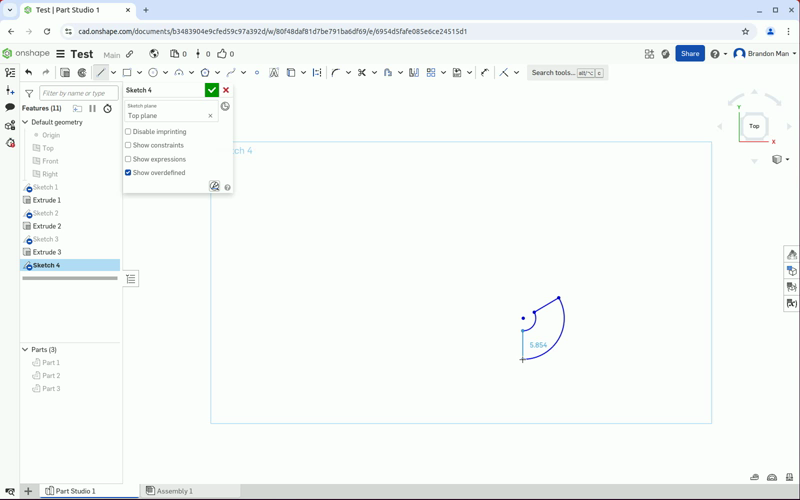
click(522, 359)
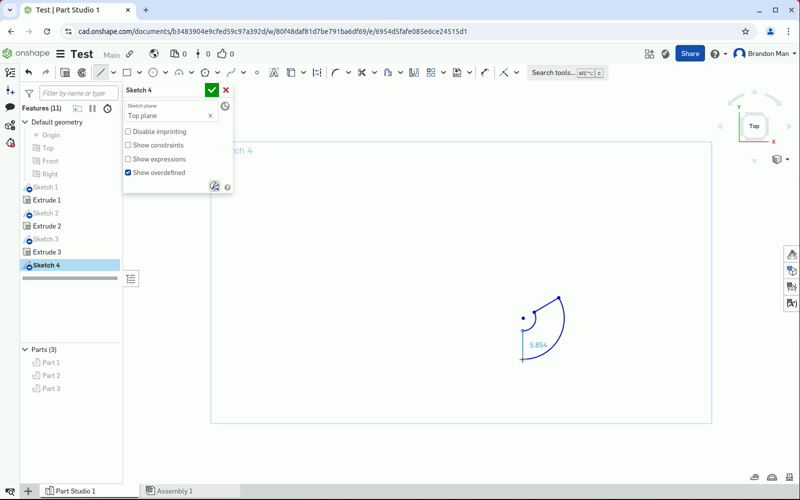
key(esc)
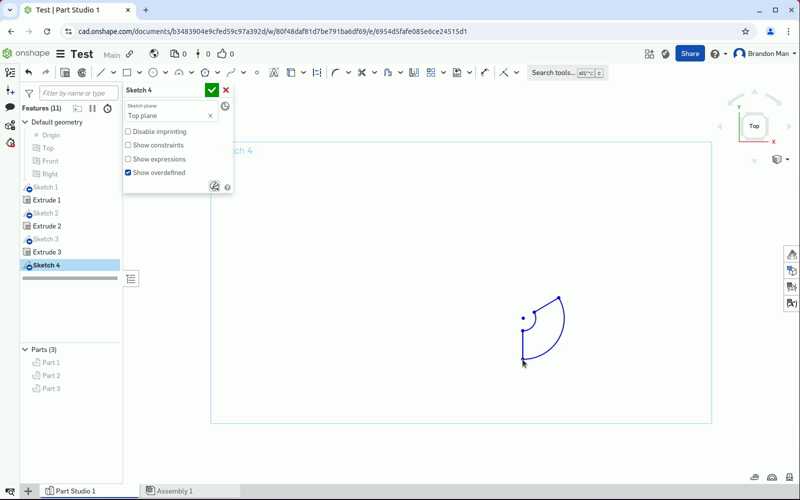
mouse_move(528, 338)
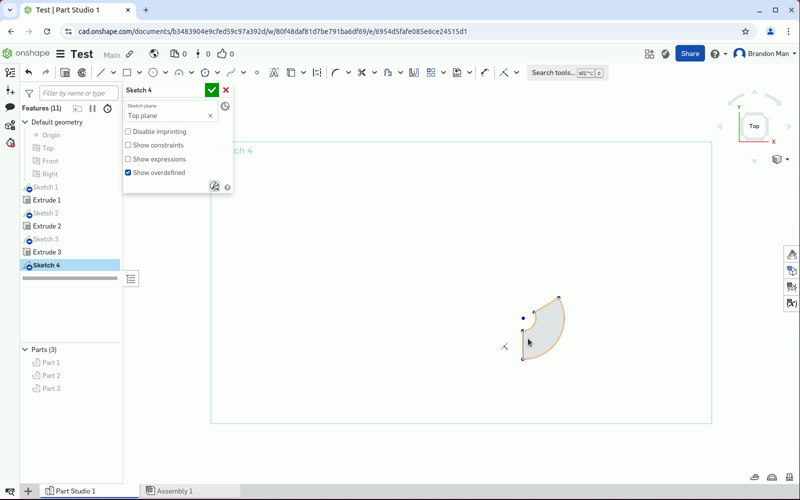
scroll(6)
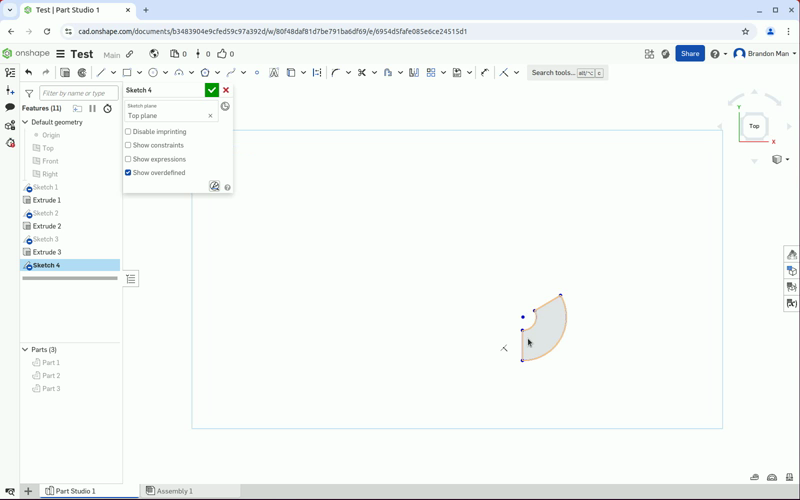
scroll(6)
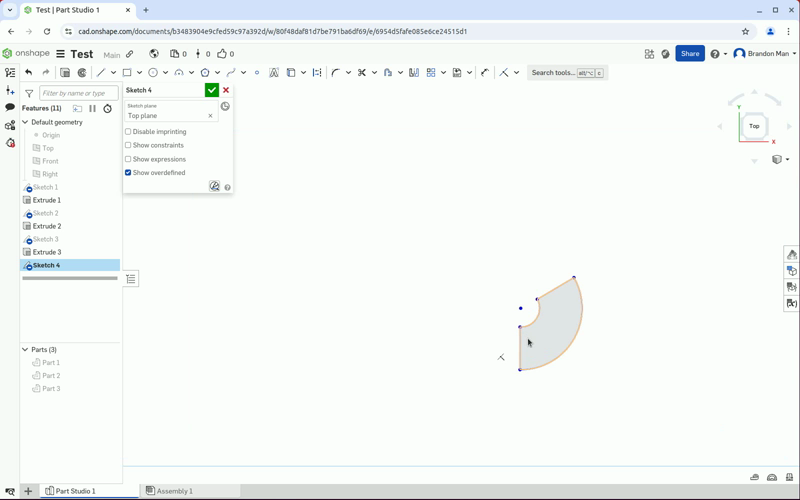
scroll(6)
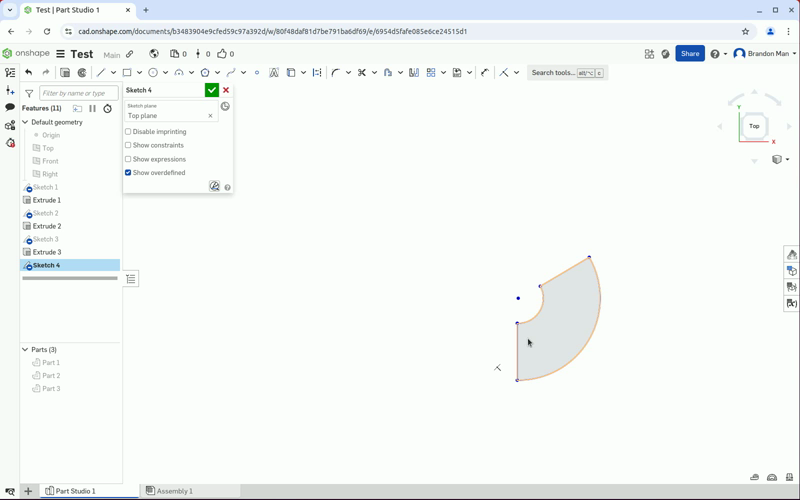
scroll(6)
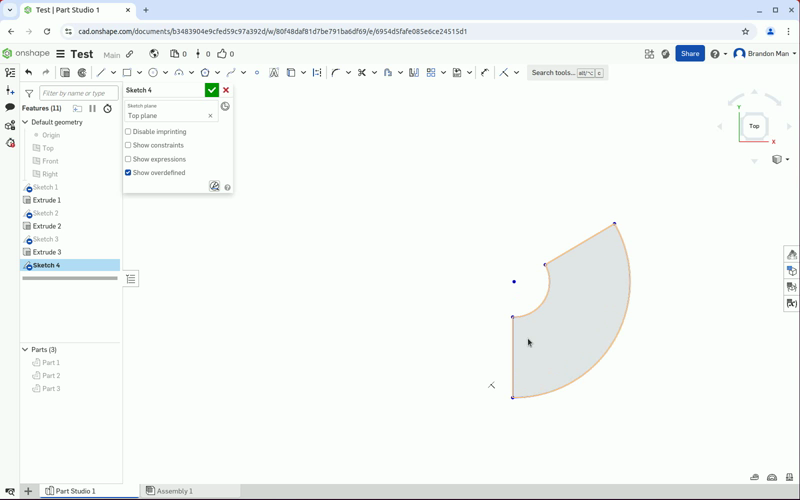
scroll(6)
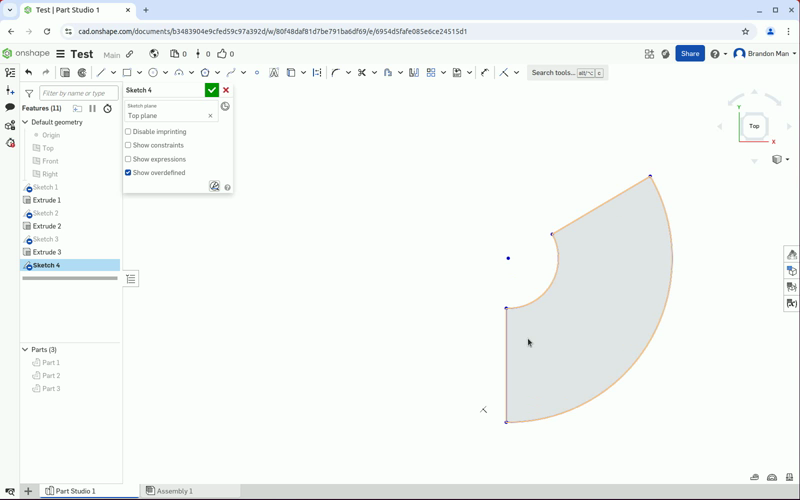
scroll(6)
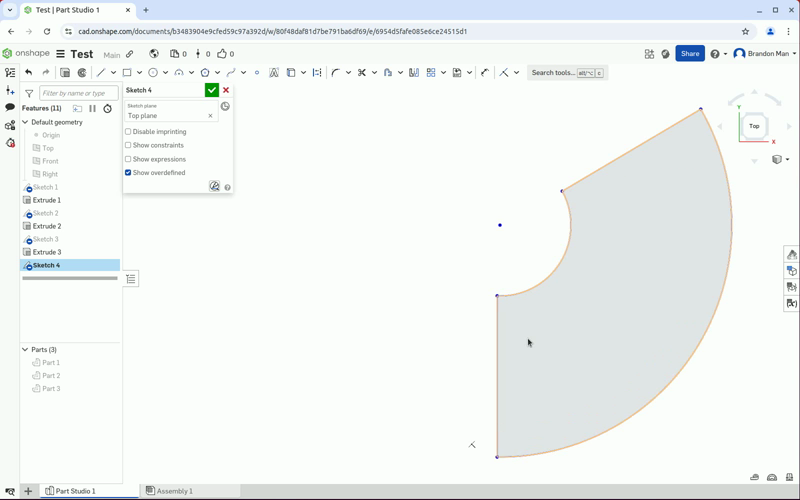
scroll(6)
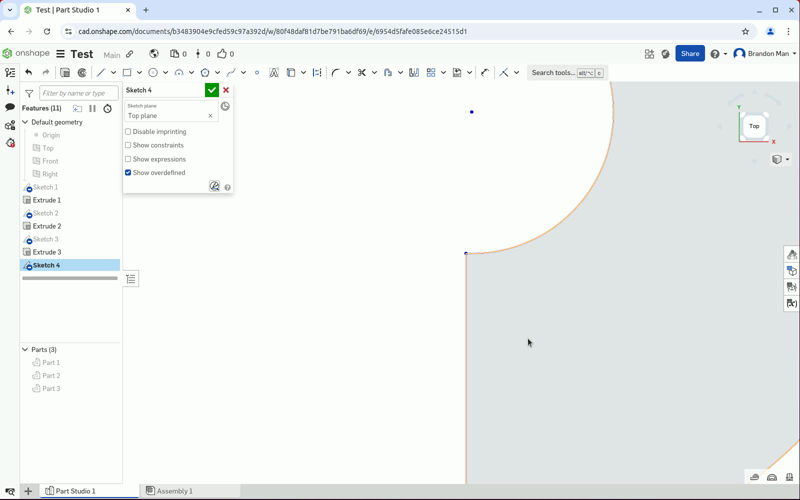
click(528, 338)
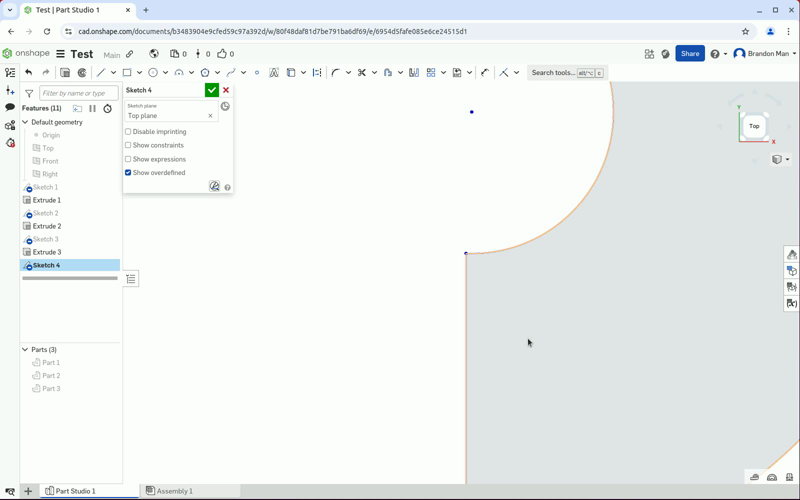
scroll(-6)
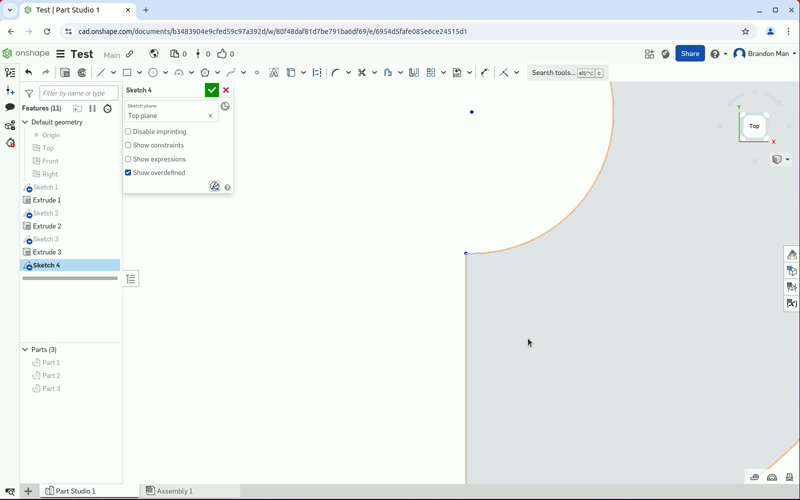
scroll(-6)
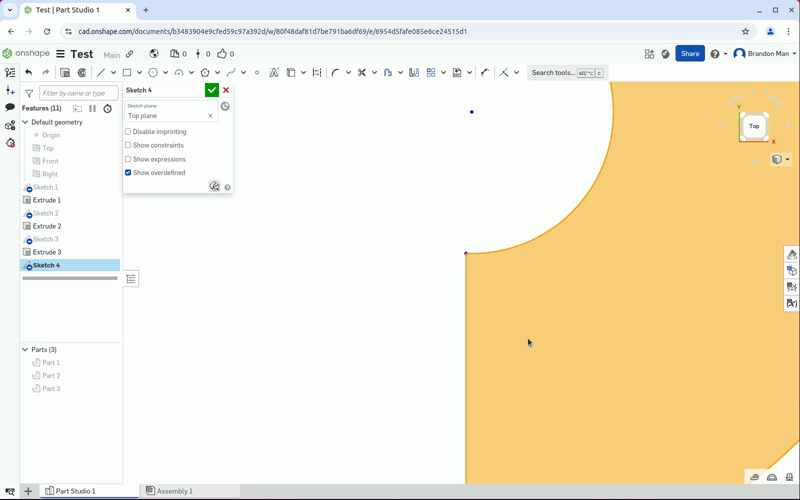
scroll(-6)
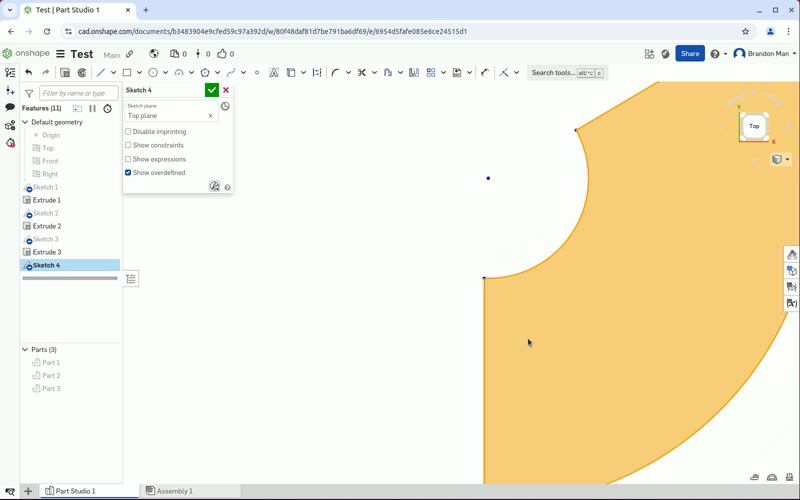
scroll(-6)
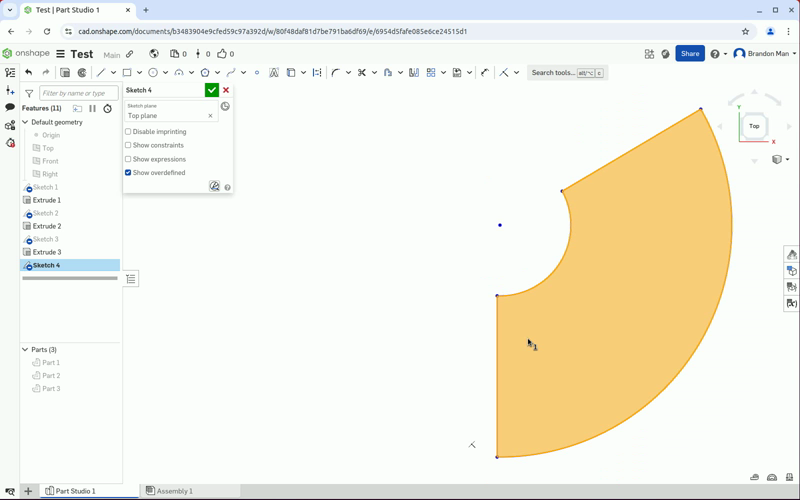
scroll(-6)
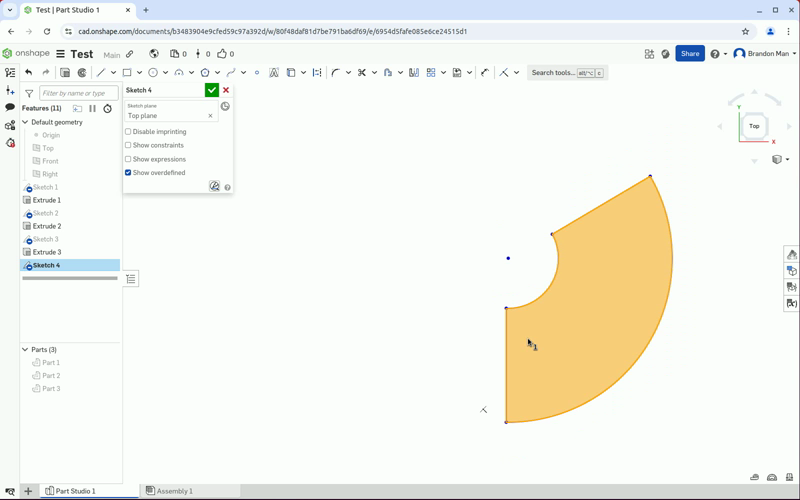
scroll(-6)
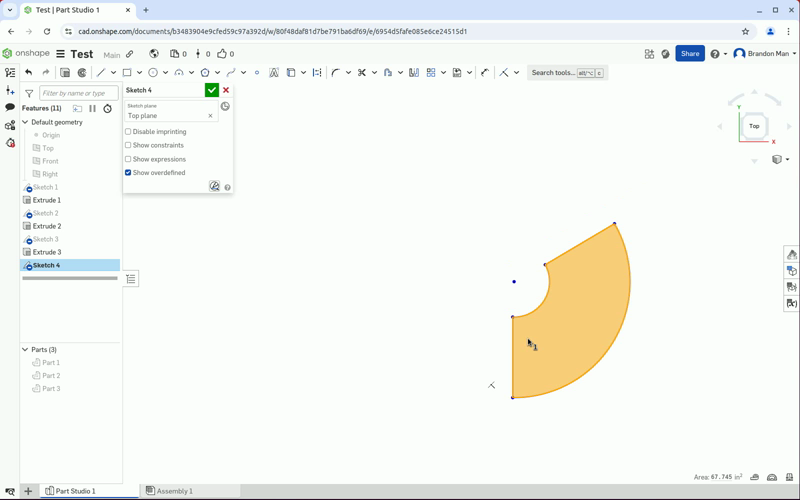
scroll(-6)
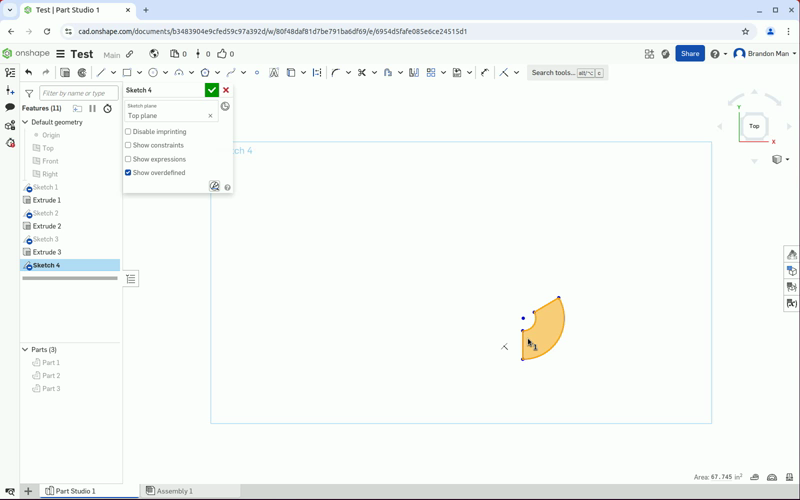
mouse_move(73, 352)
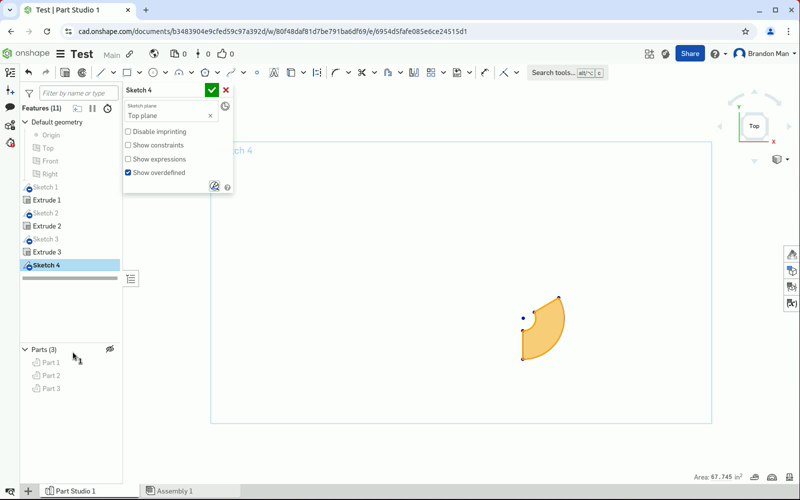
key(shift+y)
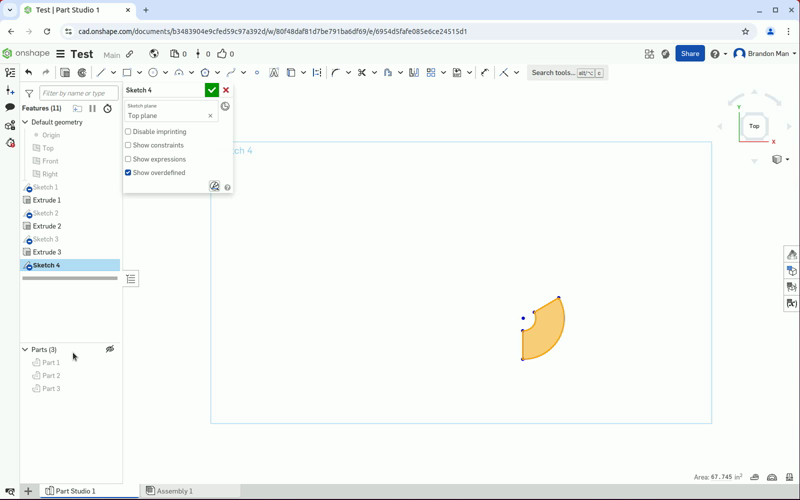
key(shift+e)
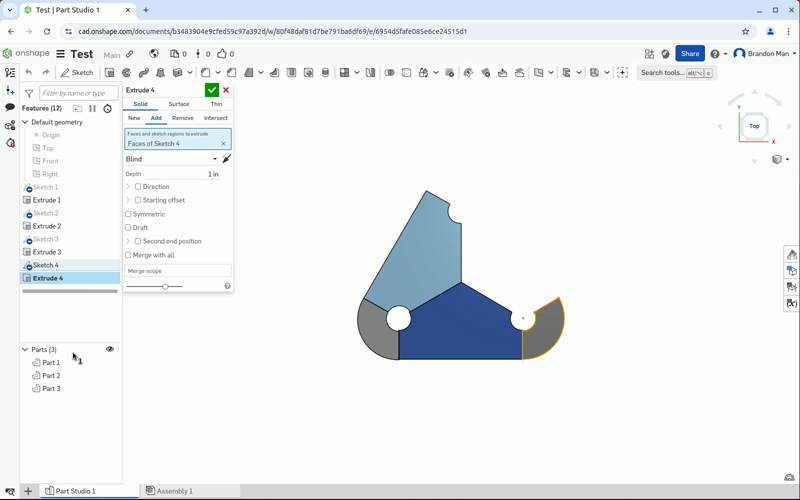
mouse_move(143, 106)
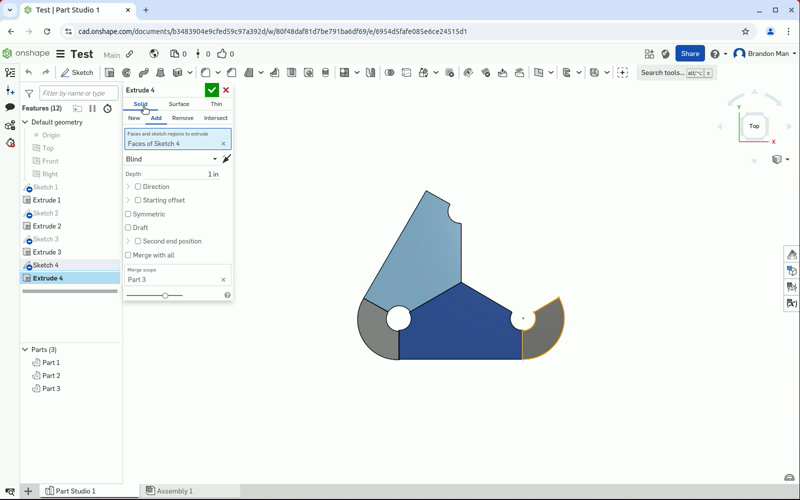
click(143, 106)
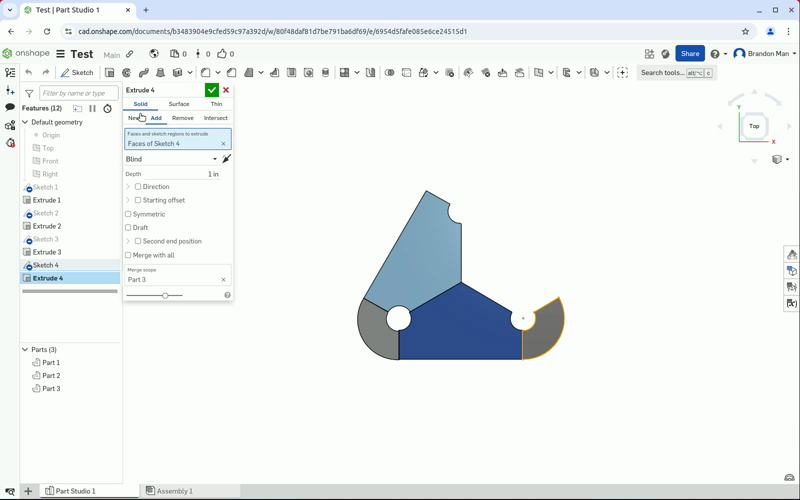
mouse_move(137, 120)
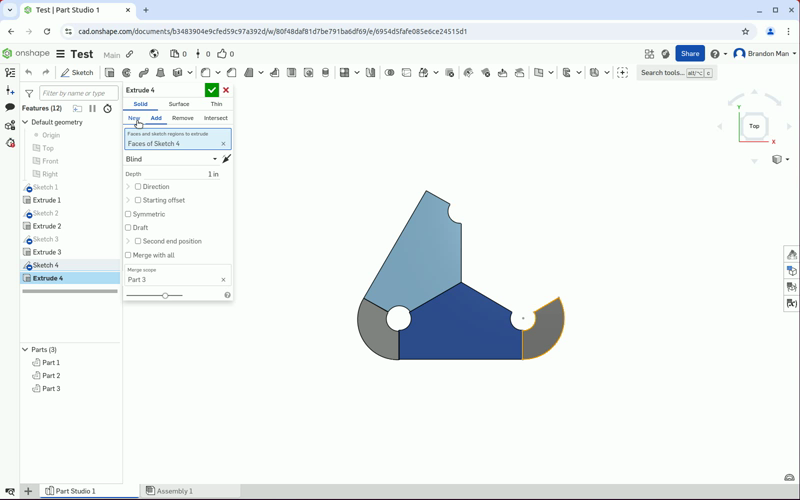
click(137, 120)
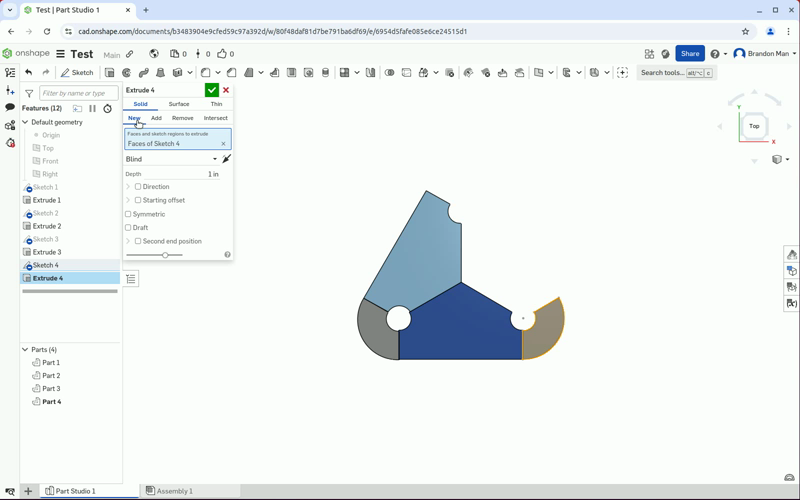
key(tab, 4)
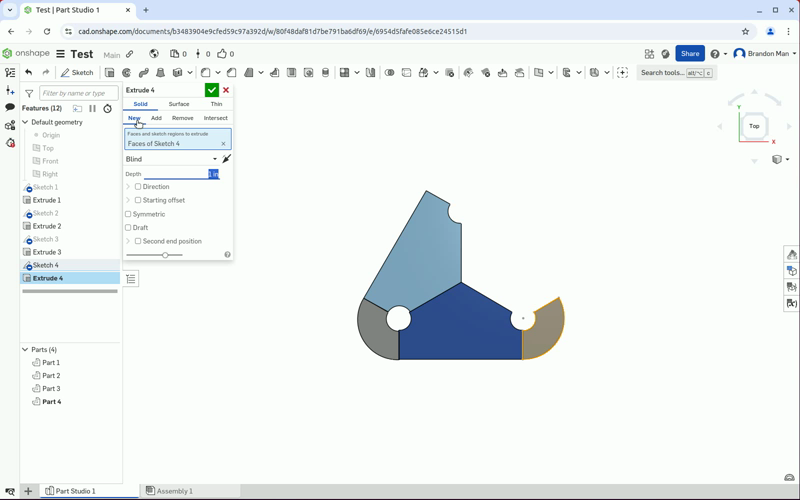
text(2.166)
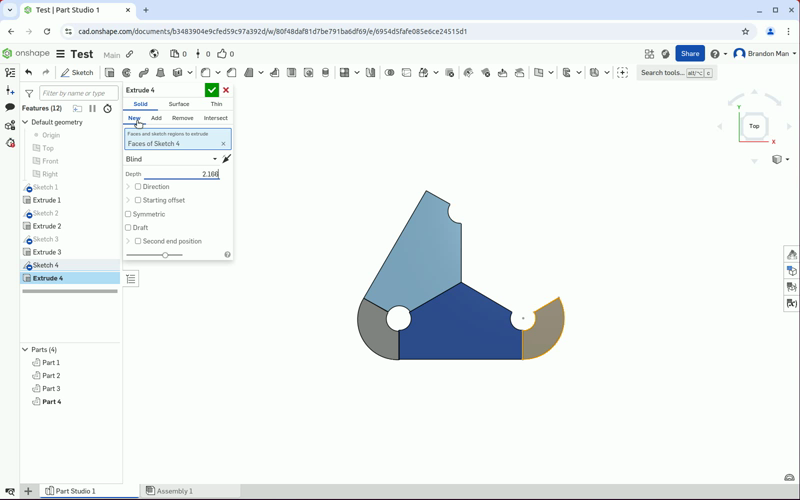
key(enter)
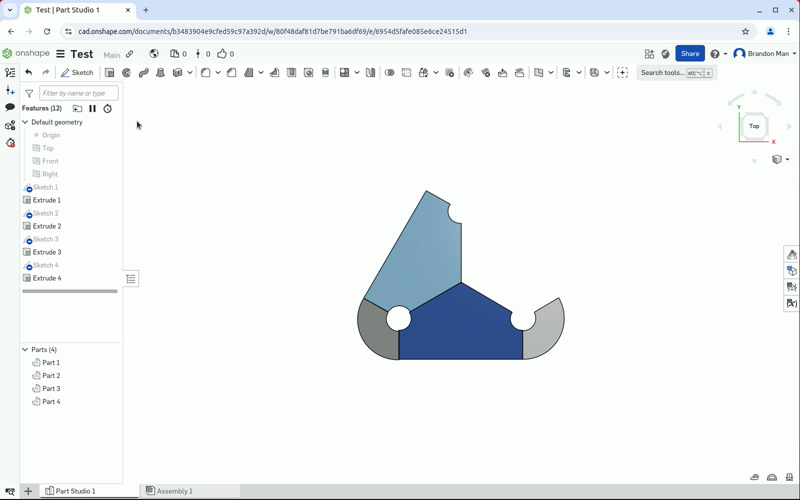
key(shift+h)
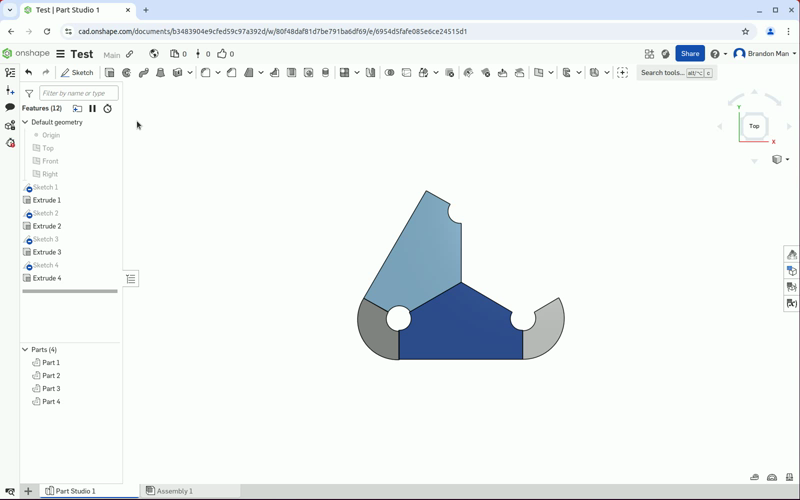
key(shift+h)
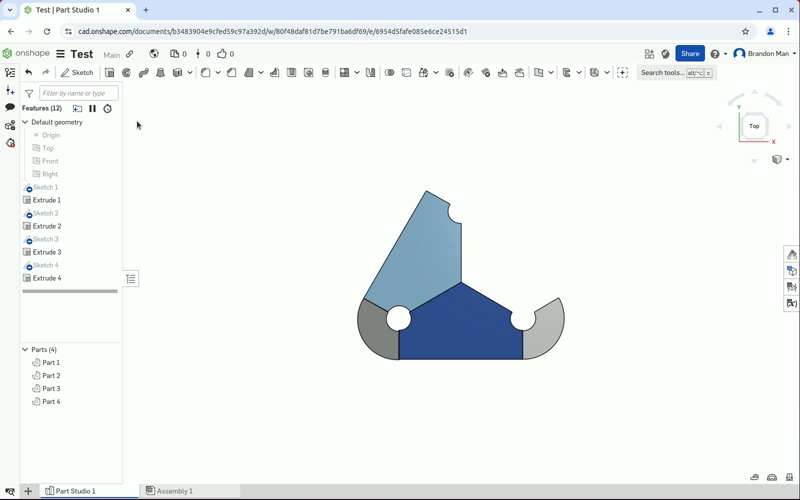
mouse_move(73, 189)
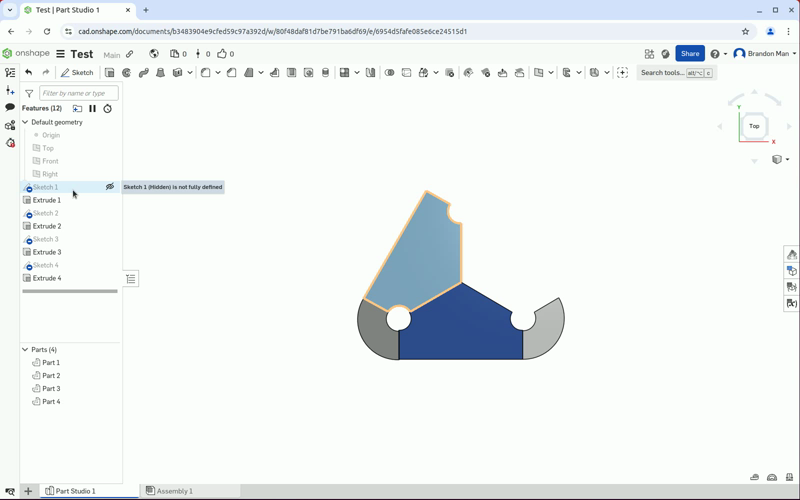
click(73, 189)
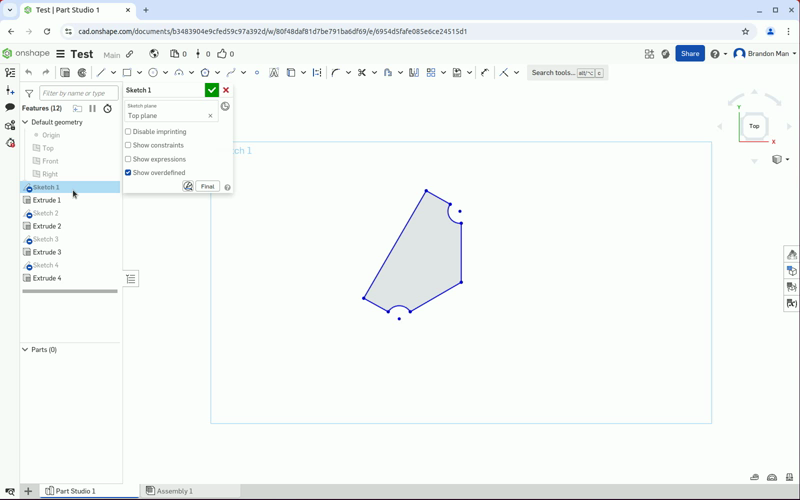
mouse_move(229, 92)
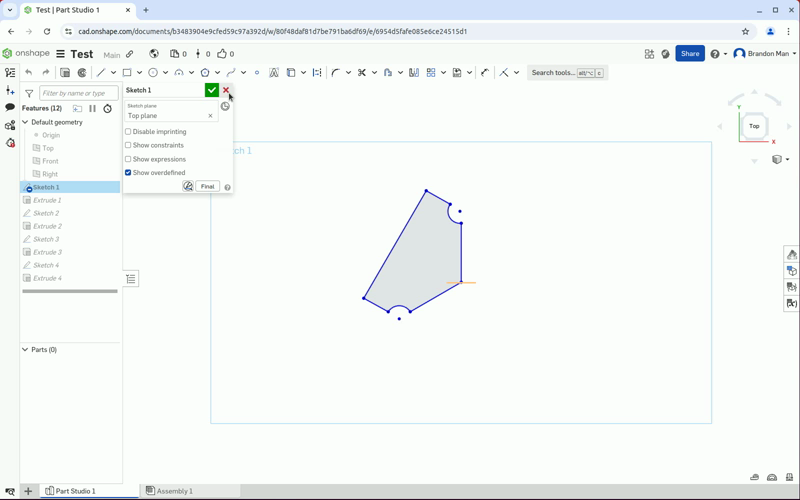
click(229, 92)
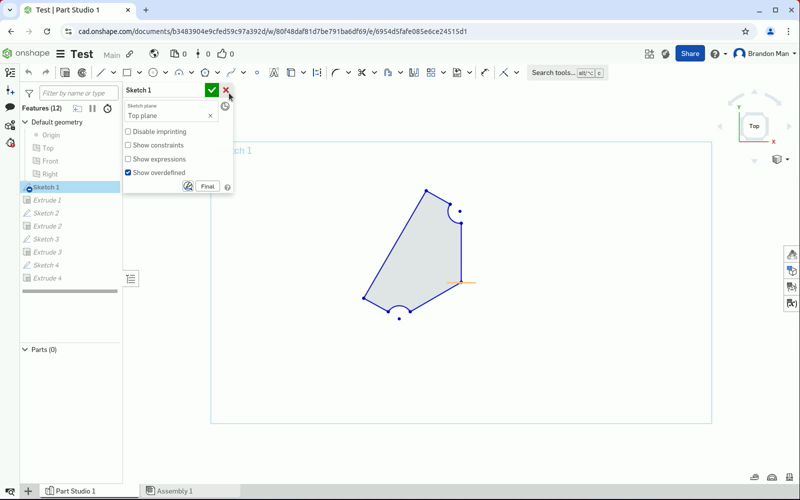
key(shift+s)
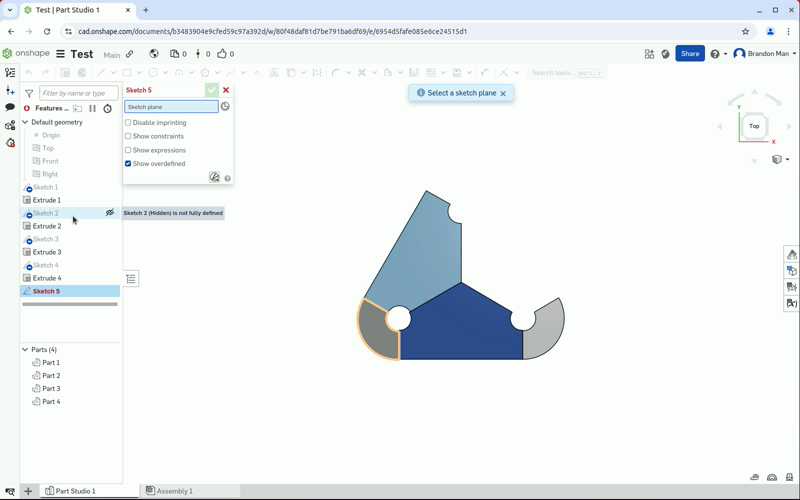
scroll(3)
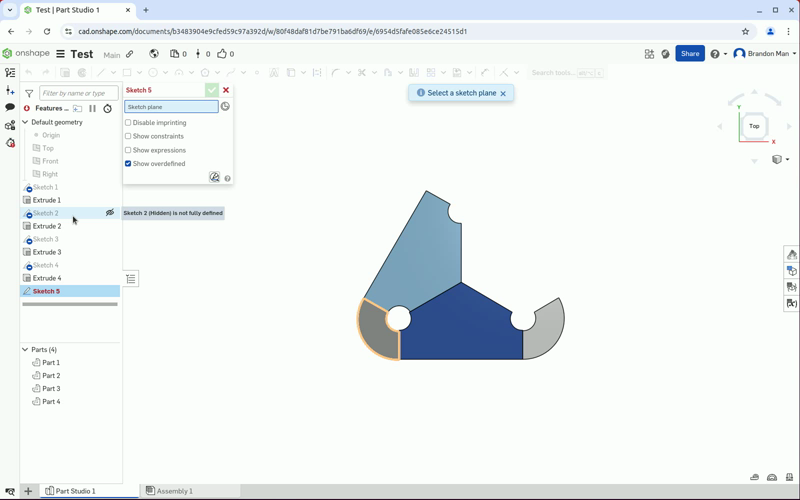
mouse_move(73, 150)
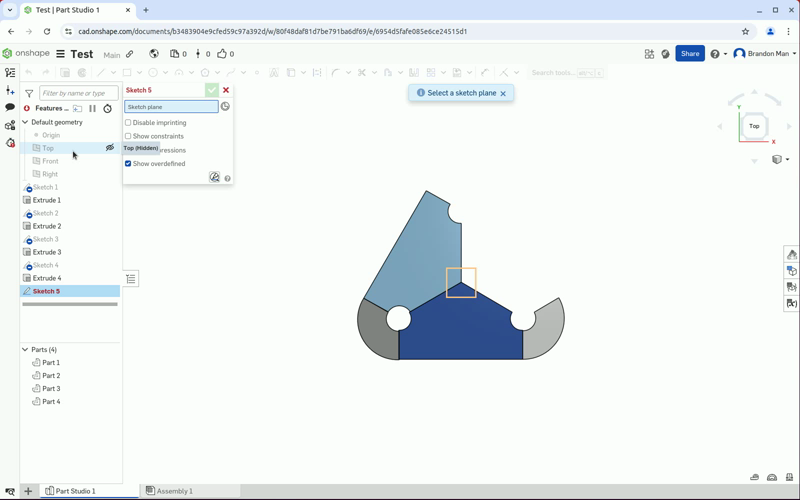
click(73, 150)
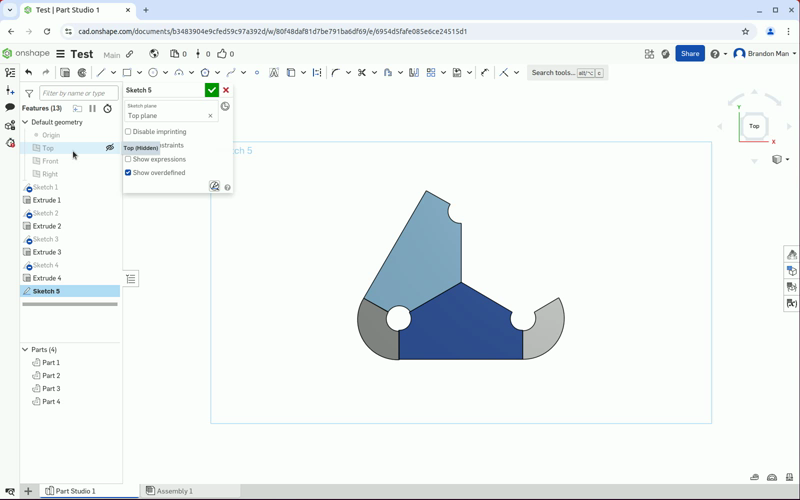
mouse_move(73, 352)
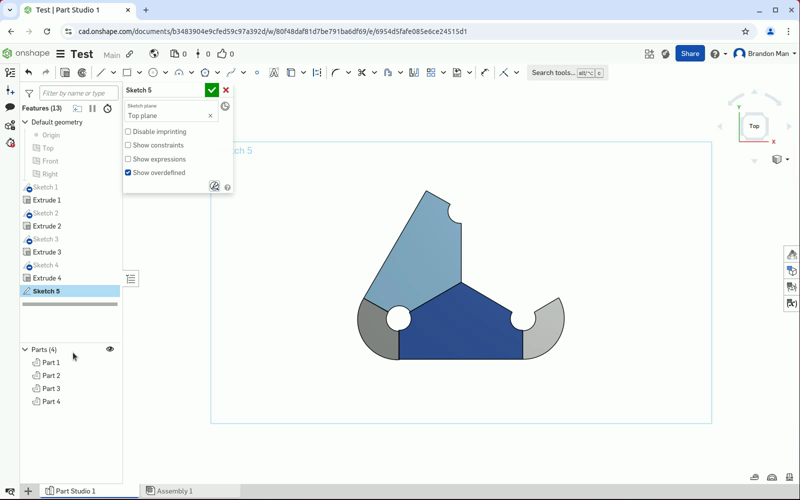
key(y)
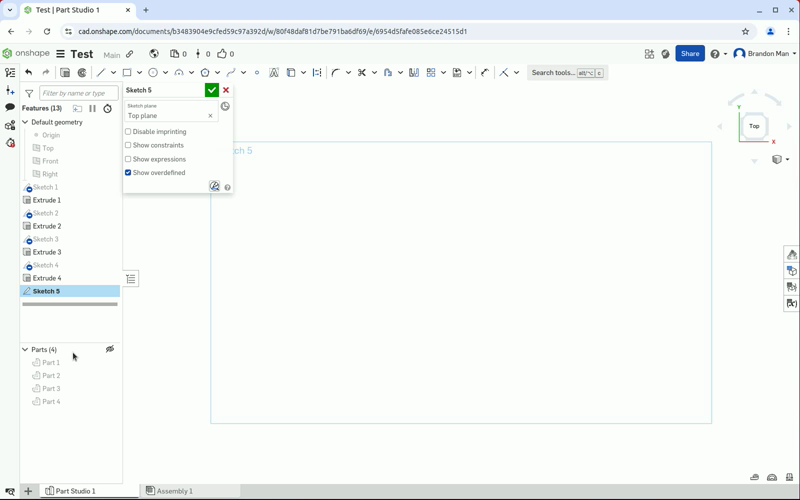
key(l)
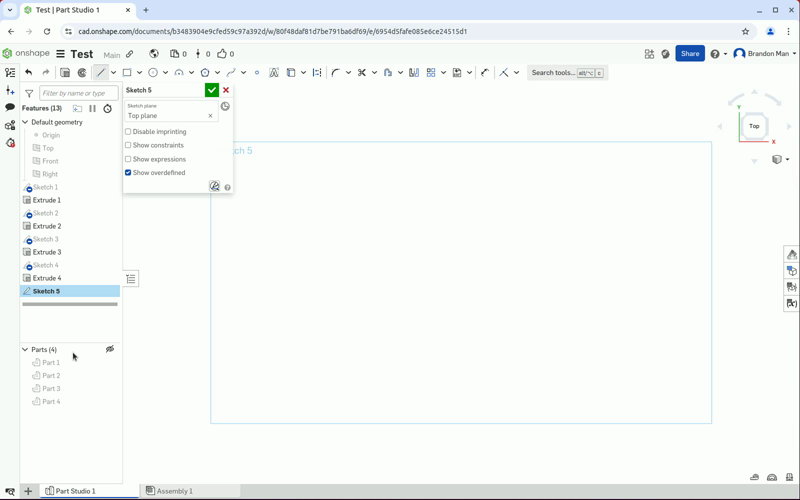
key_down(shift)
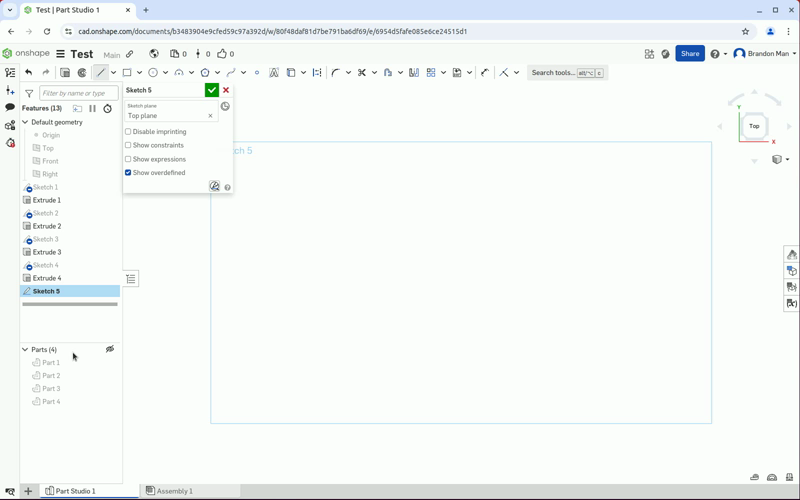
mouse_move(460, 282)
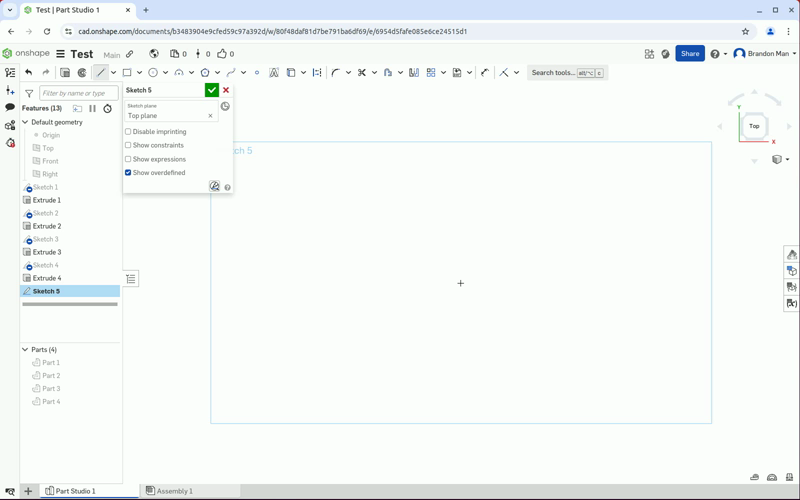
click(460, 282)
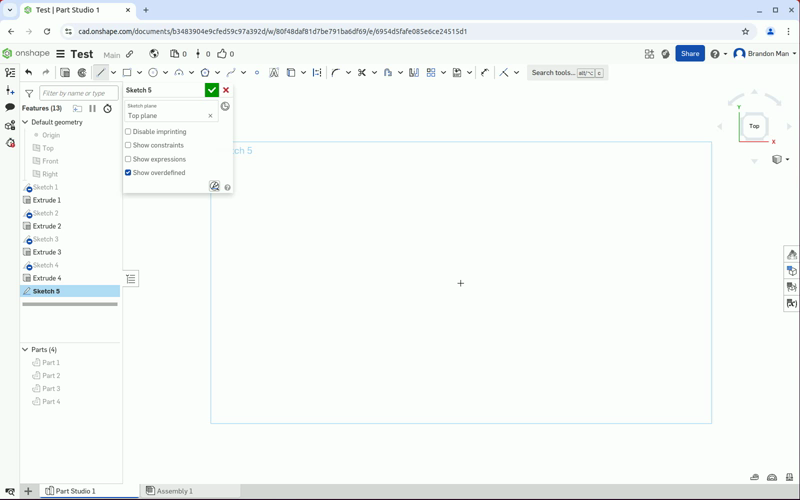
key_up(shift)
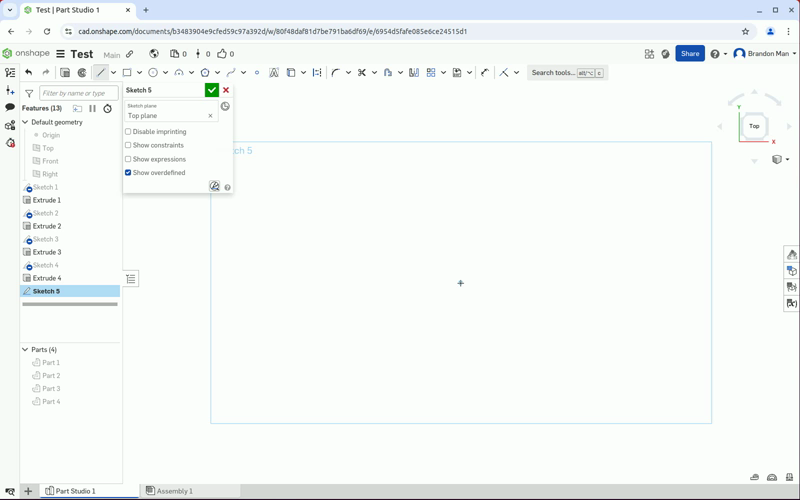
key_down(shift)
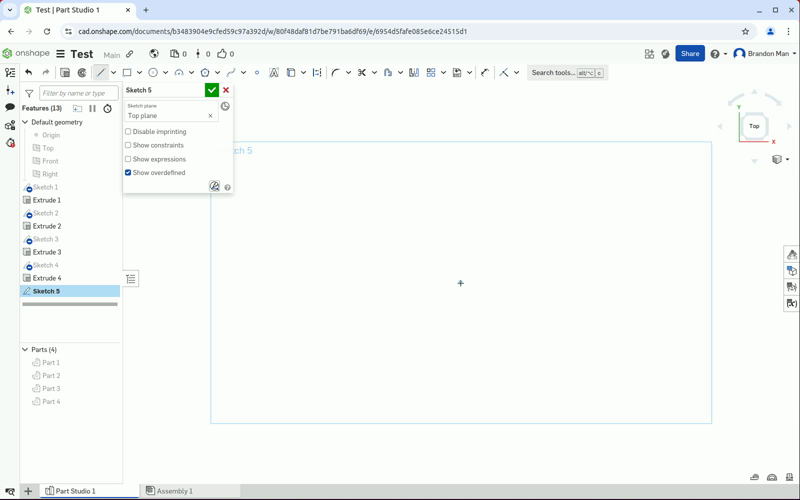
mouse_move(490, 282)
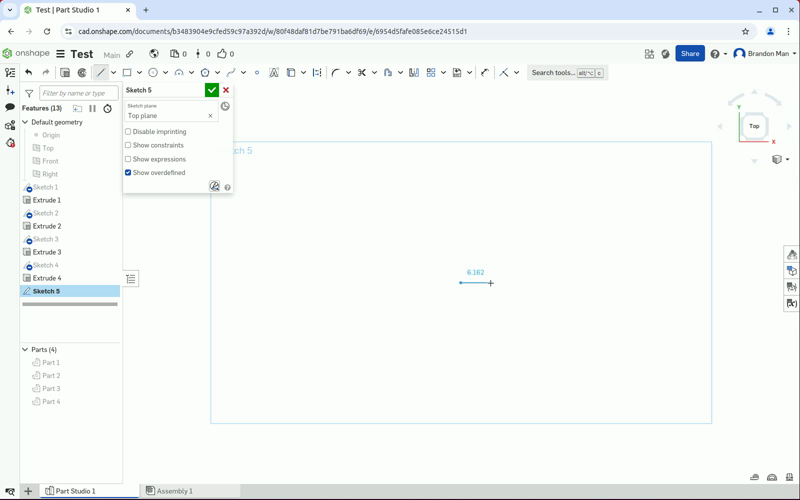
mouse_move(512, 312)
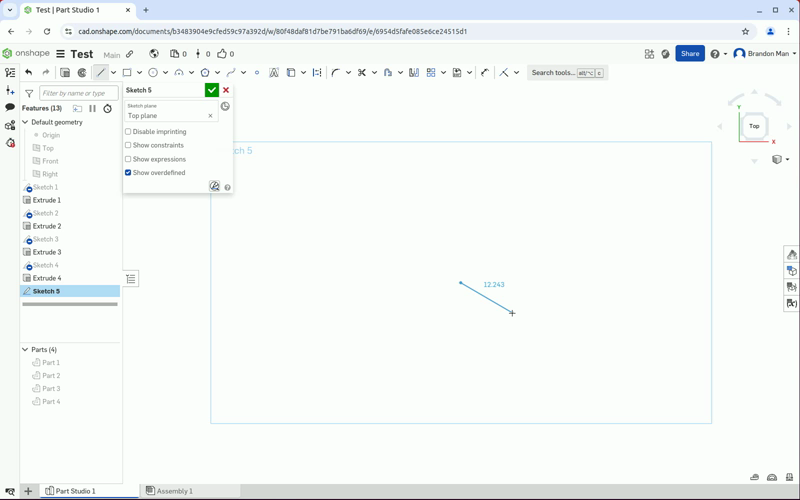
click(512, 312)
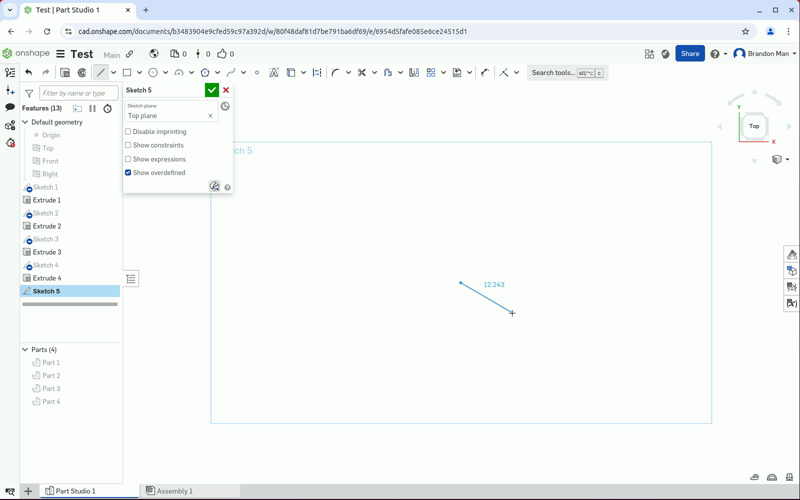
key_up(shift)
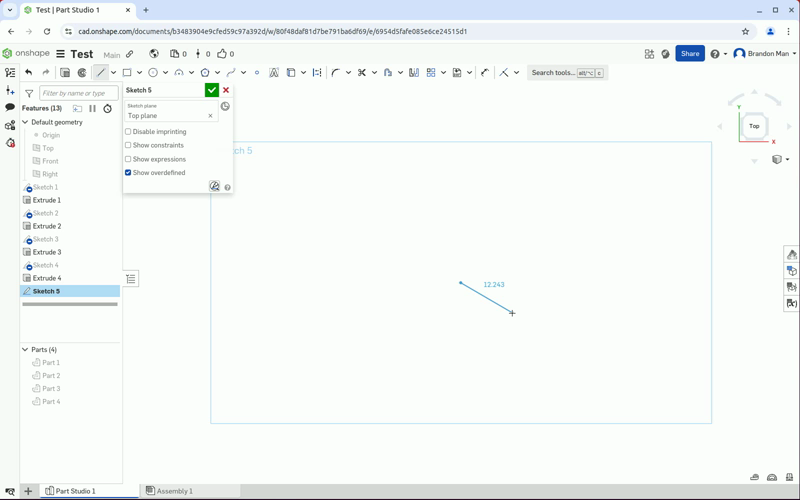
key(esc)
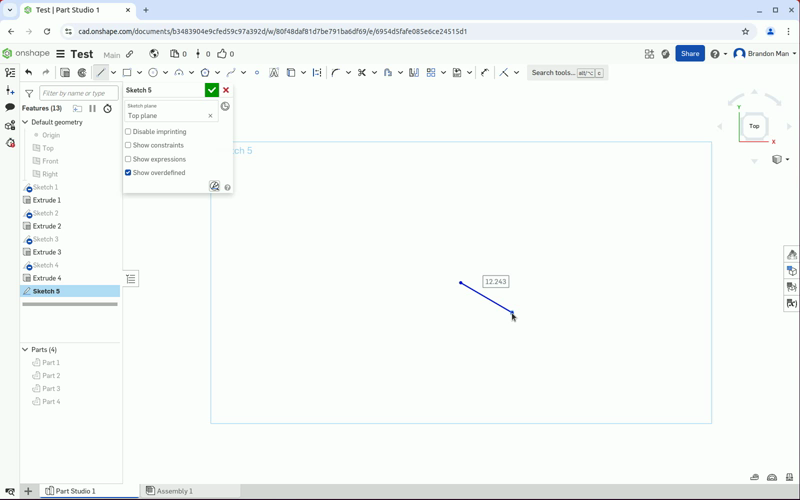
key(a)
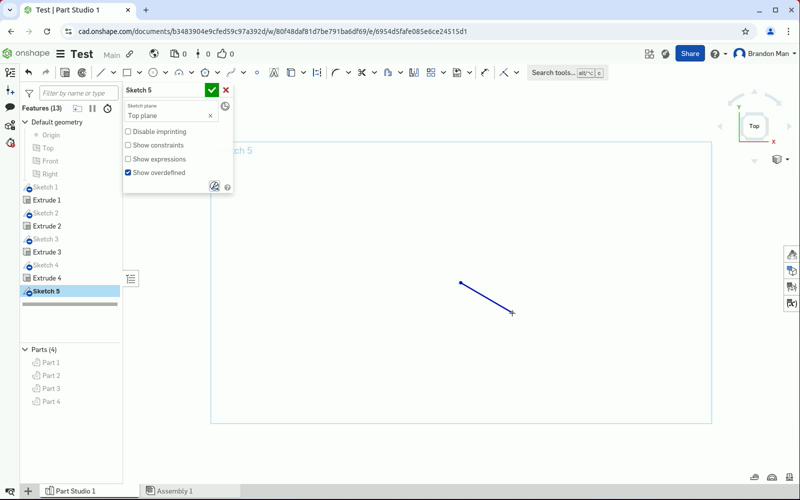
mouse_move(512, 312)
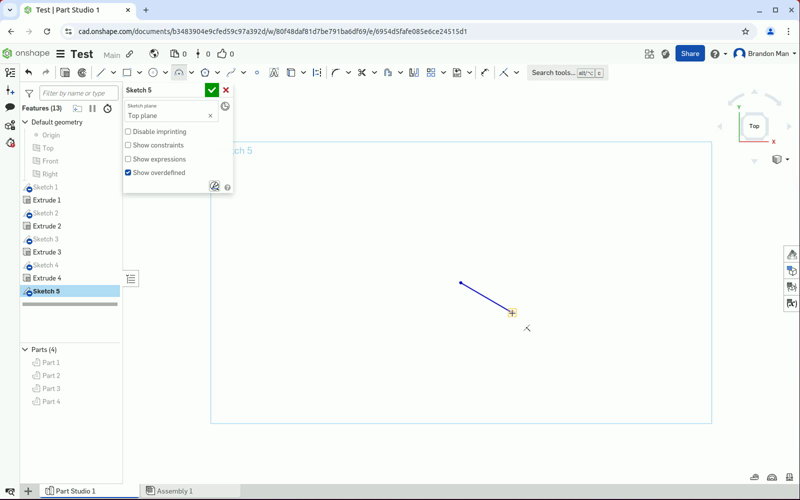
click(512, 312)
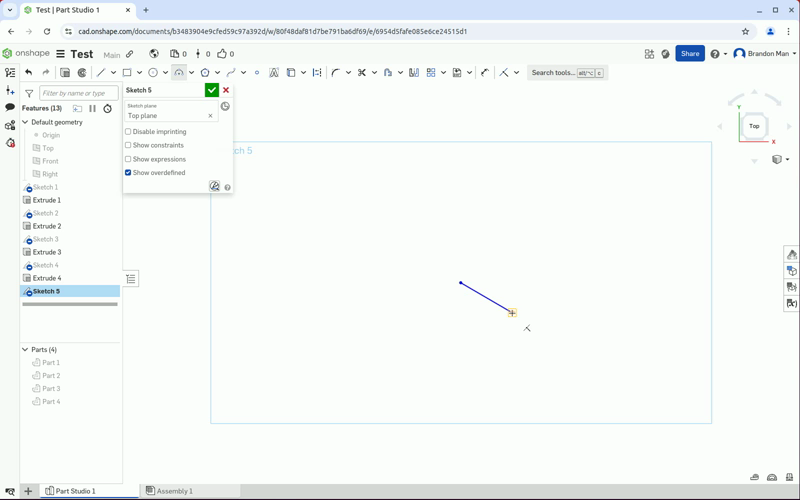
key_down(shift)
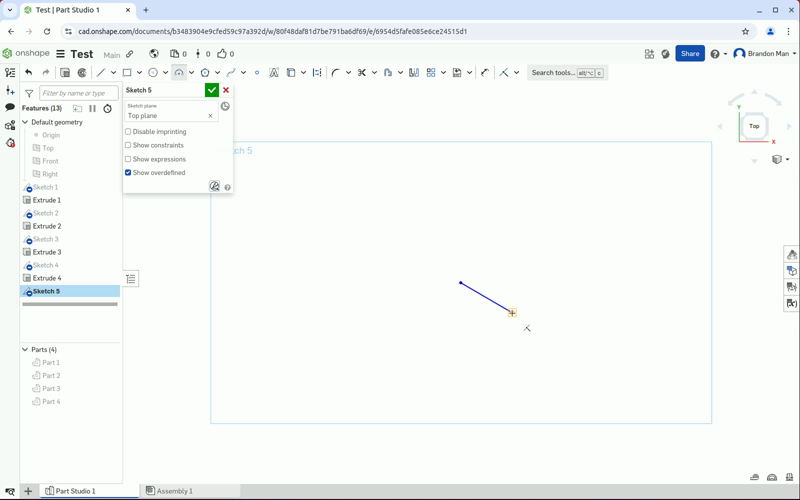
mouse_move(533, 312)
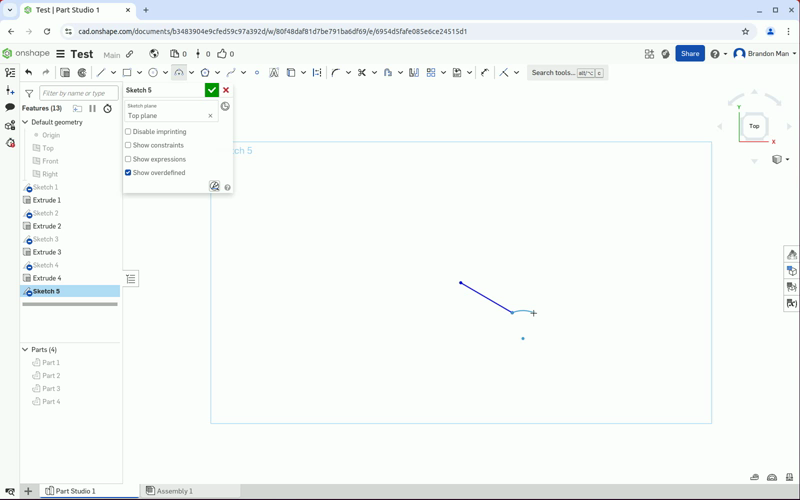
click(533, 312)
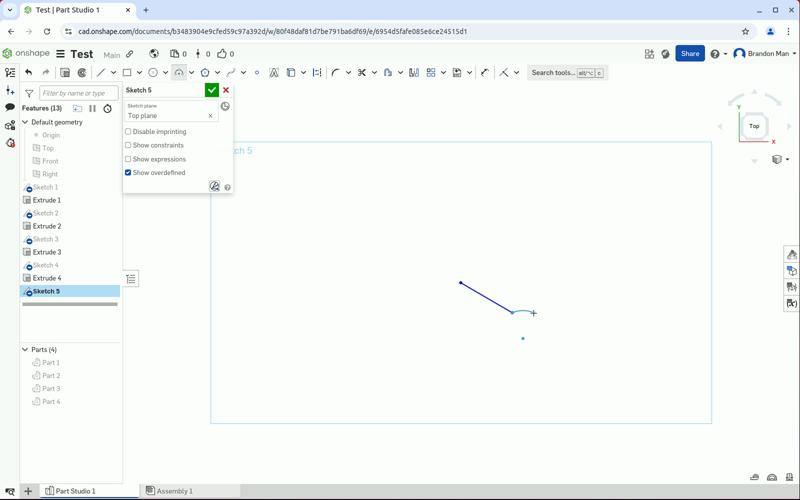
mouse_move(522, 306)
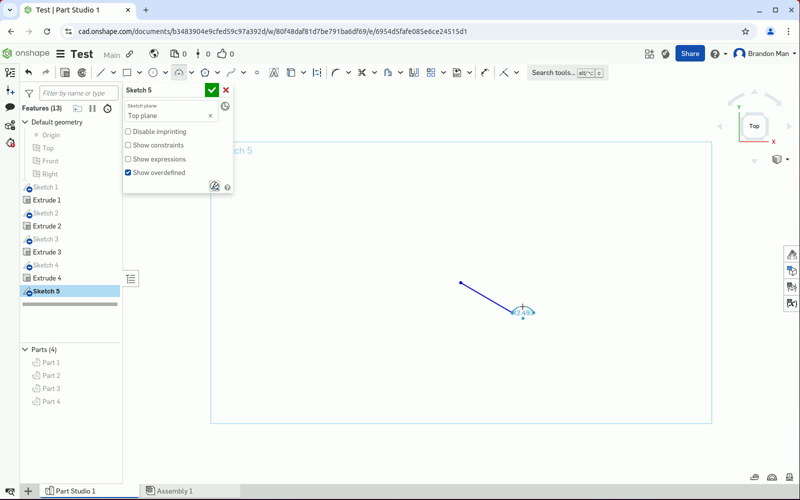
click(522, 306)
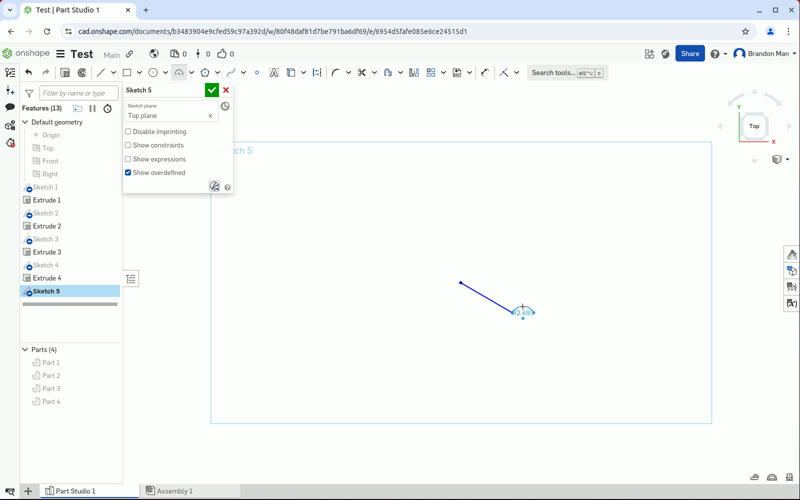
key_up(shift)
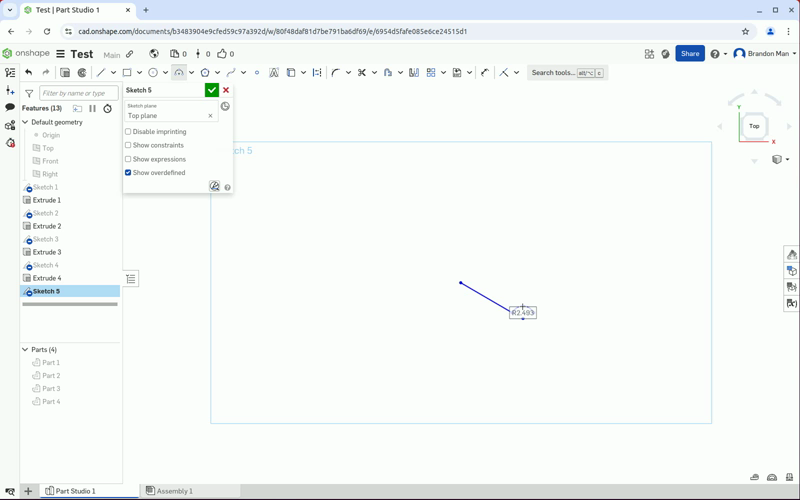
key(esc)
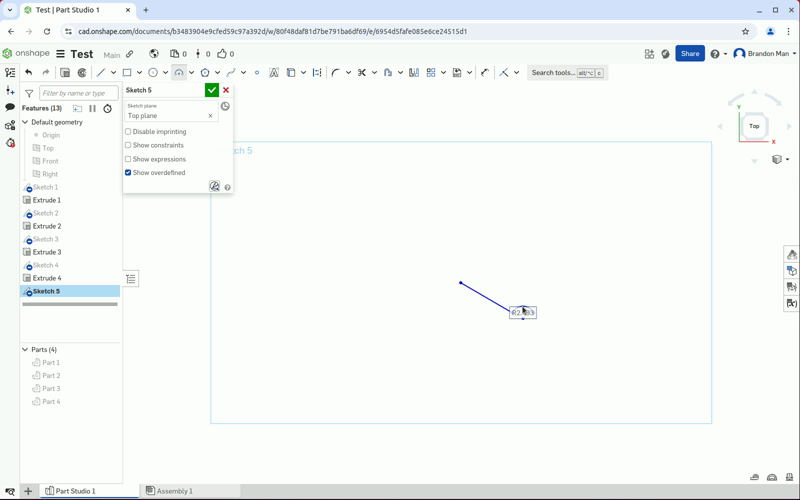
key(l)
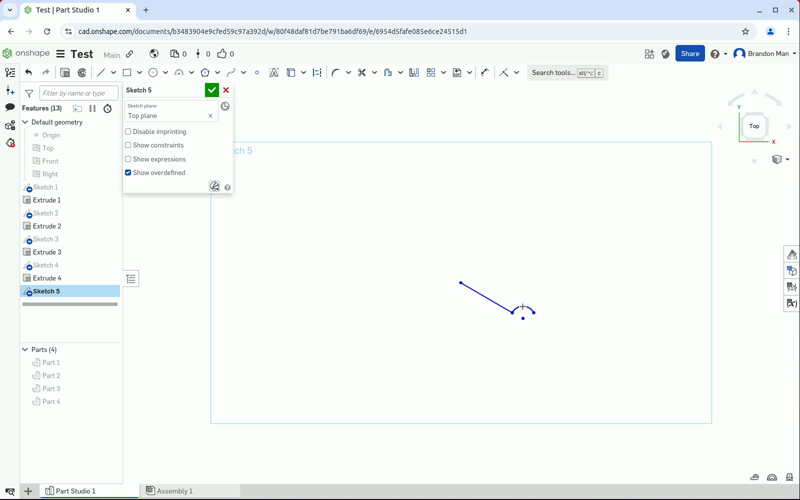
mouse_move(533, 312)
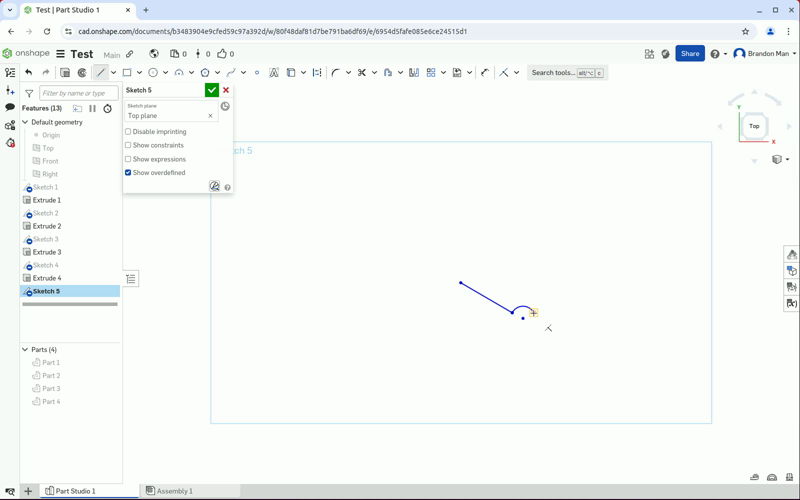
click(533, 312)
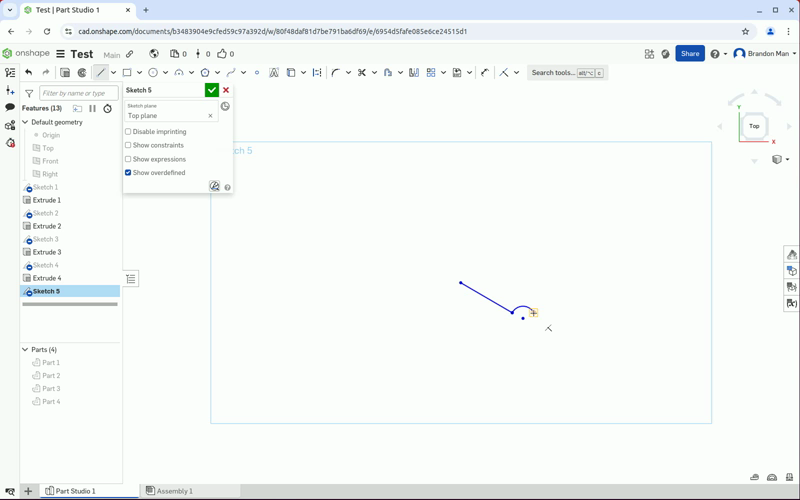
key_down(shift)
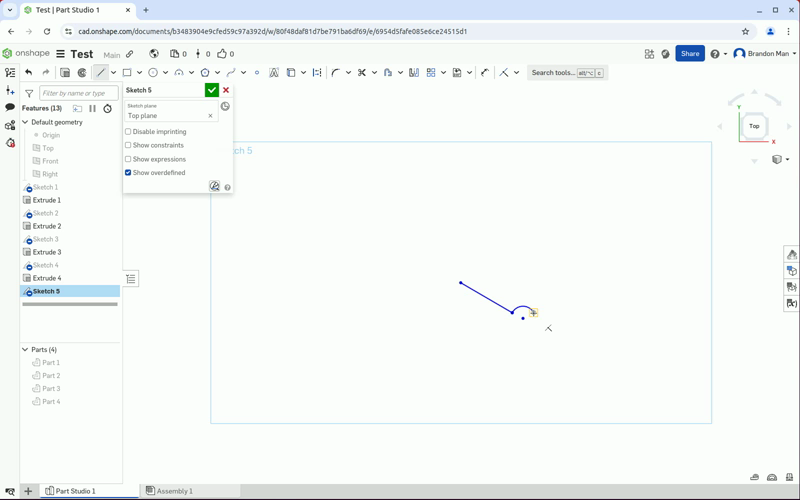
mouse_move(563, 312)
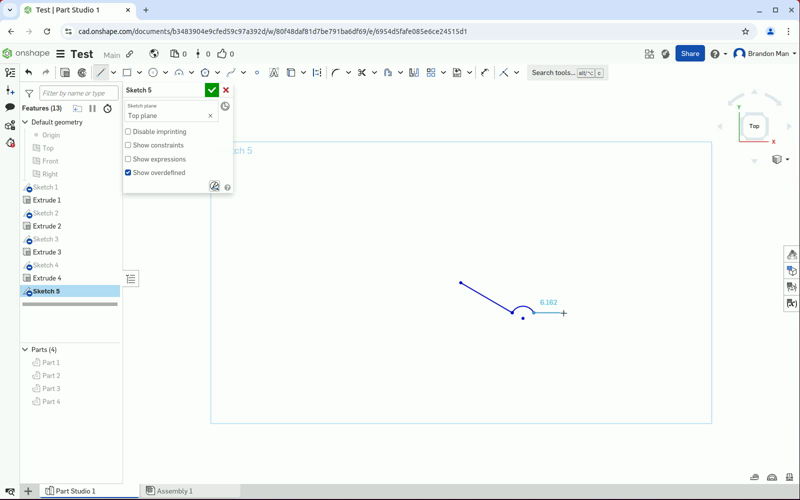
mouse_move(558, 298)
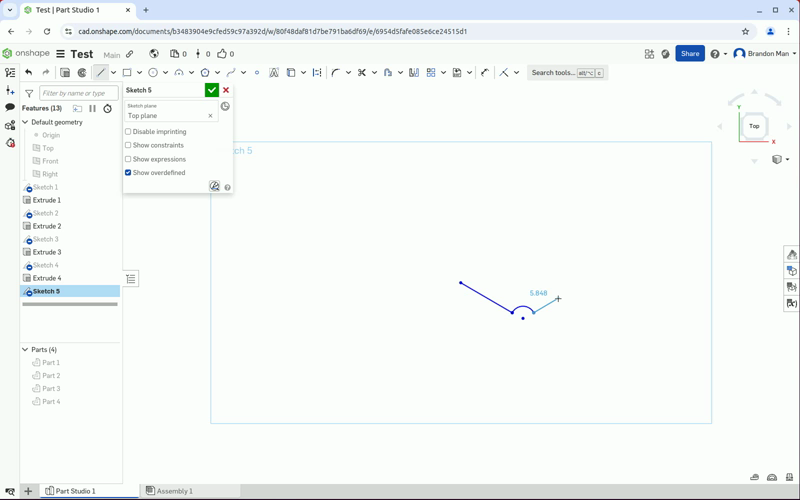
click(558, 298)
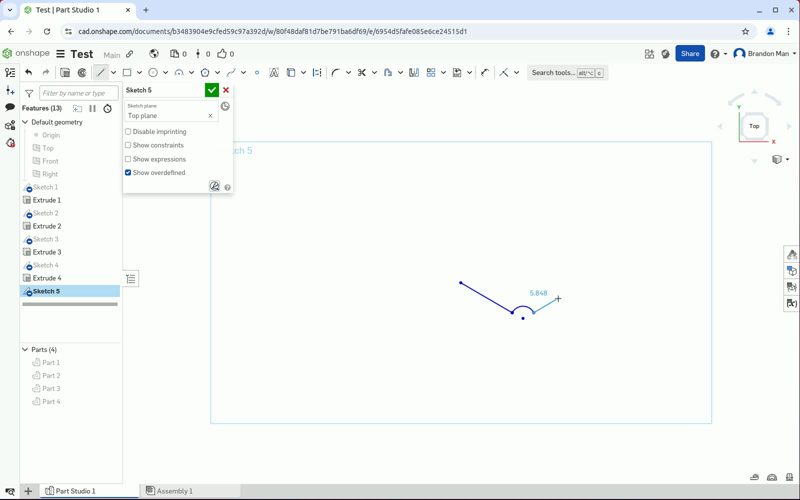
key_up(shift)
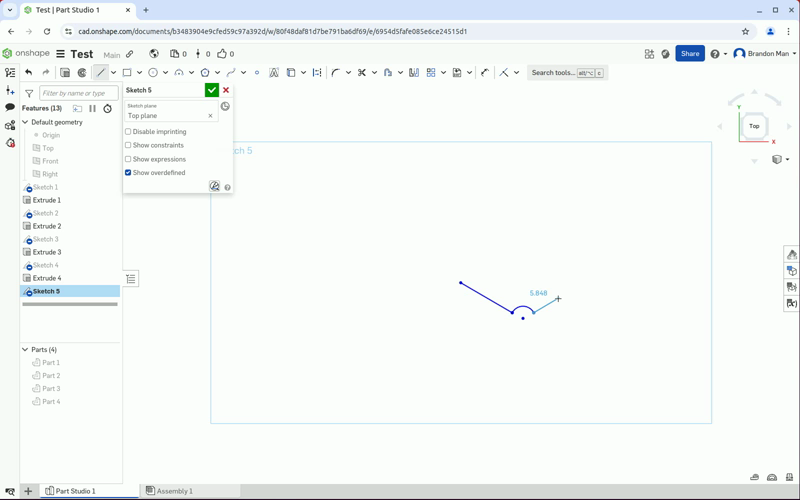
key_down(shift)
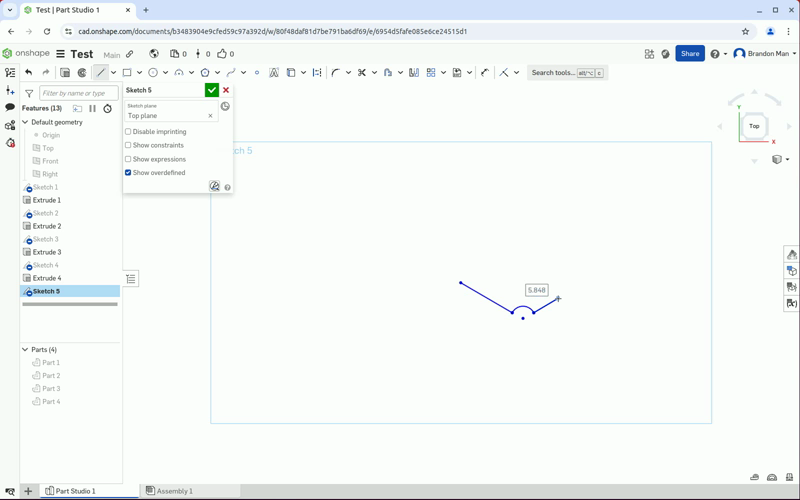
mouse_move(496, 190)
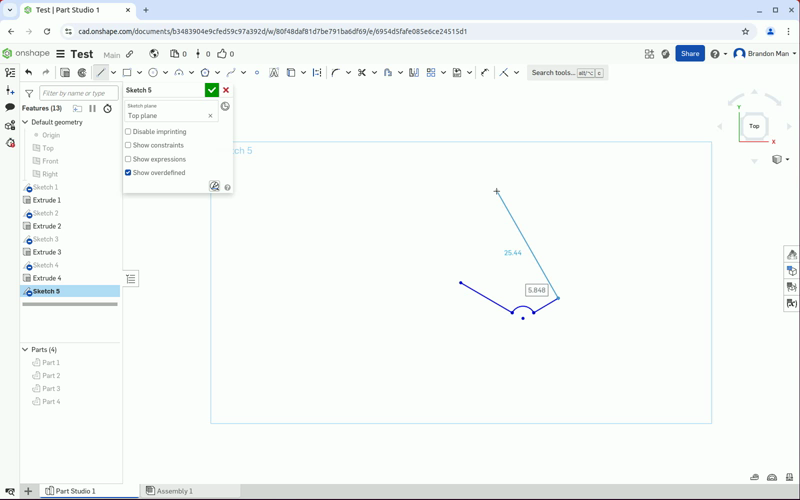
click(496, 190)
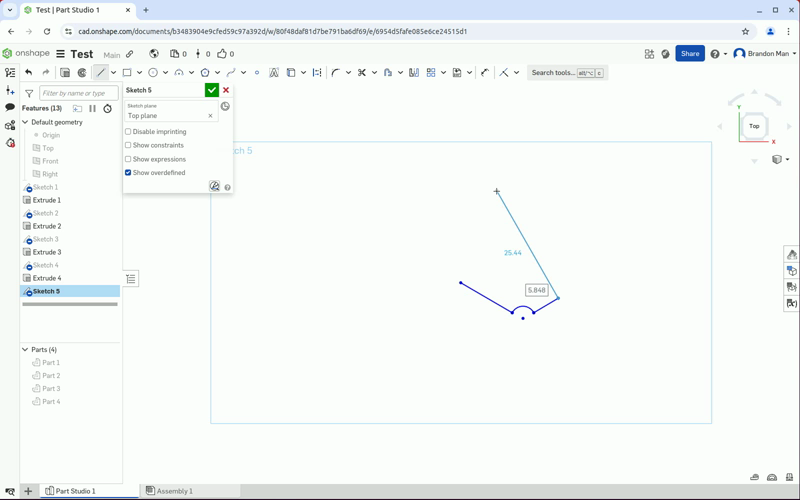
key_up(shift)
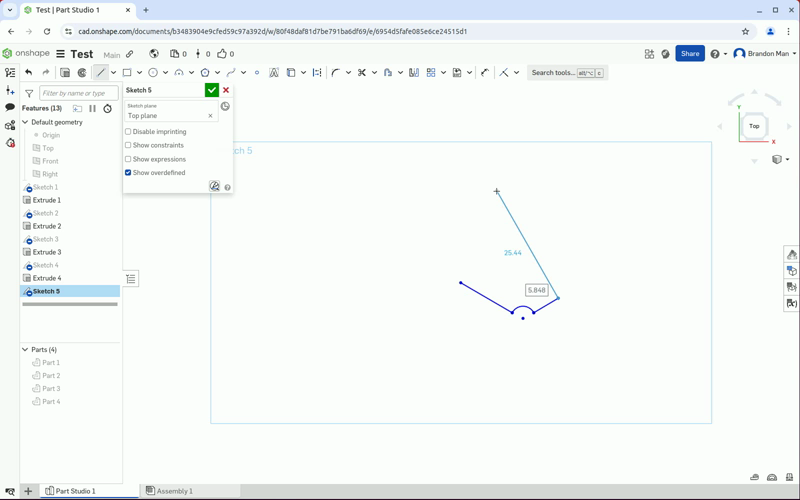
key_down(shift)
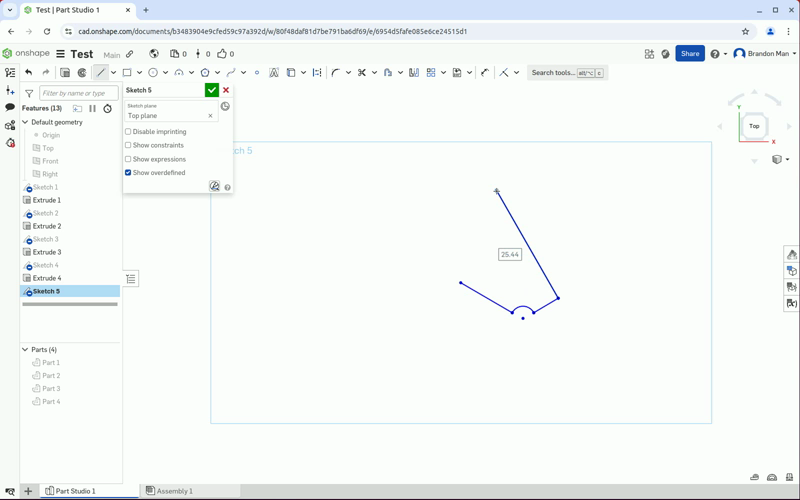
mouse_move(526, 190)
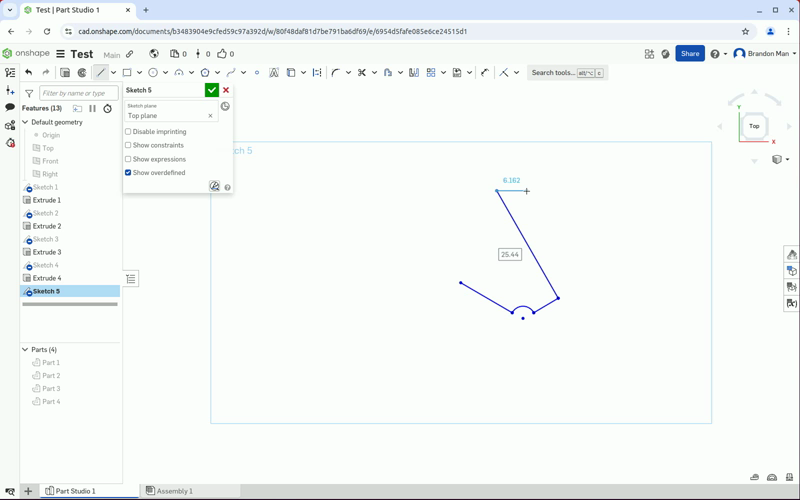
mouse_move(472, 204)
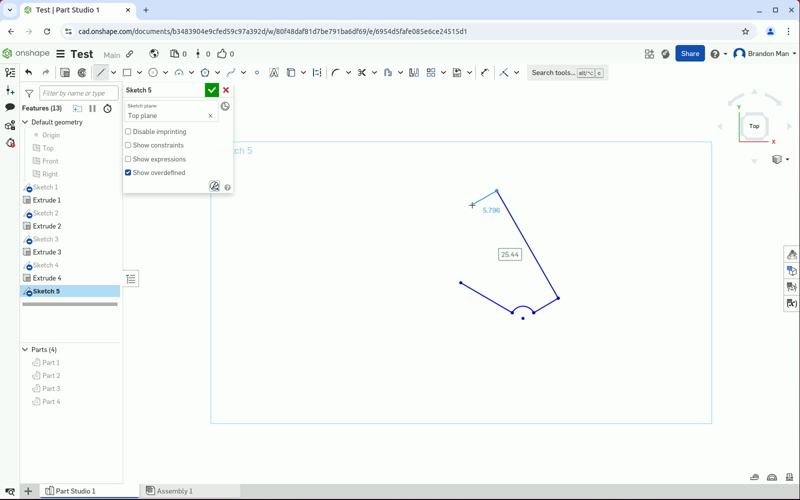
click(472, 204)
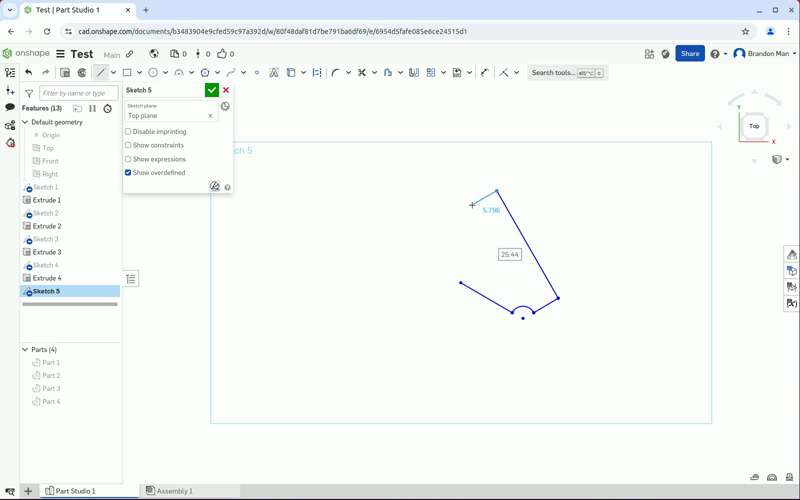
key_up(shift)
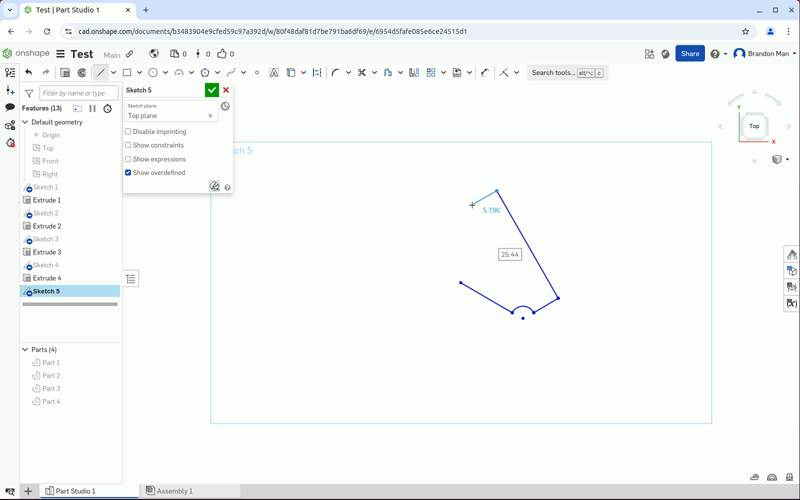
key(esc)
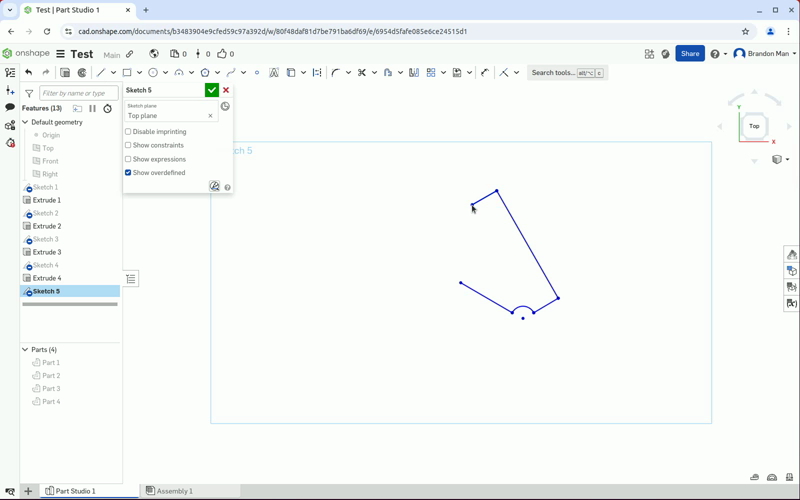
key(a)
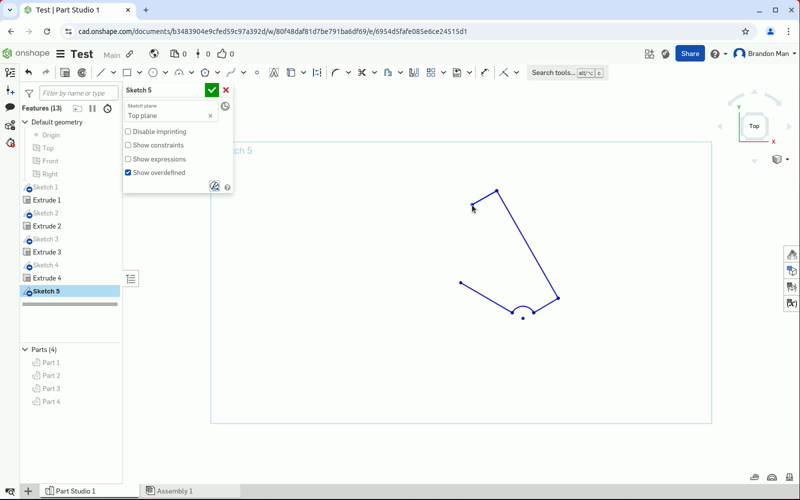
mouse_move(472, 204)
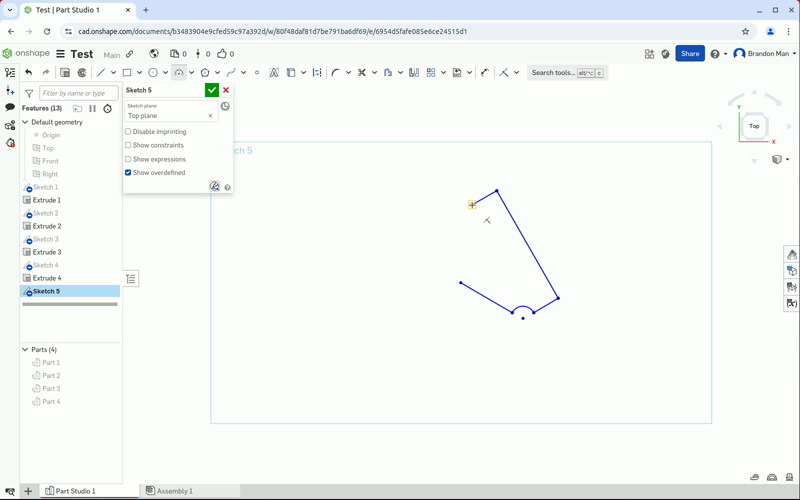
click(472, 204)
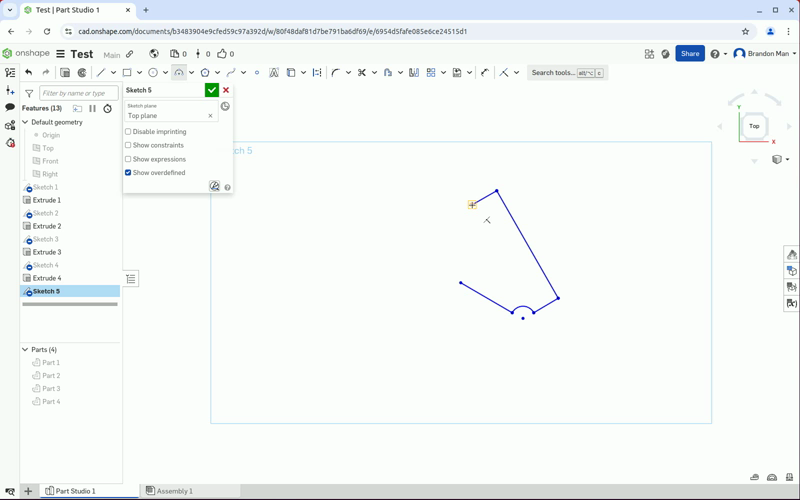
key_down(shift)
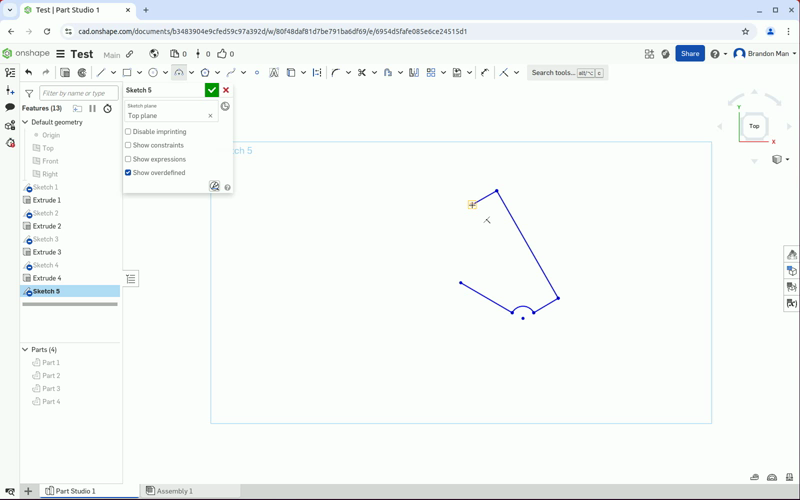
mouse_move(460, 224)
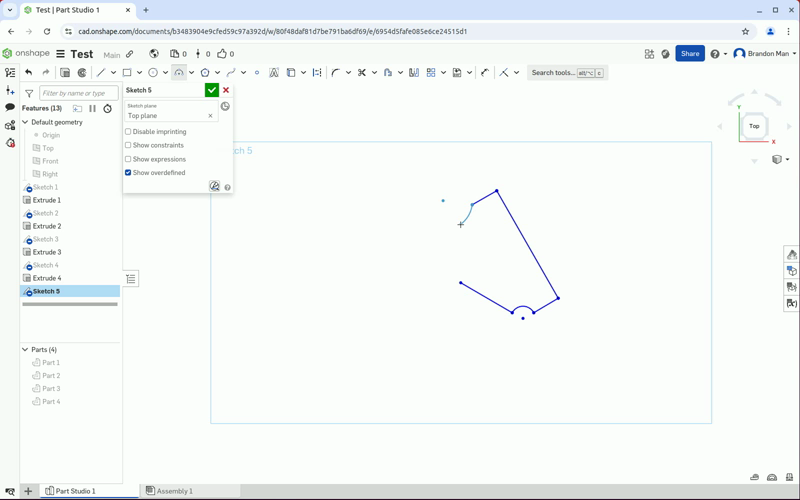
click(460, 224)
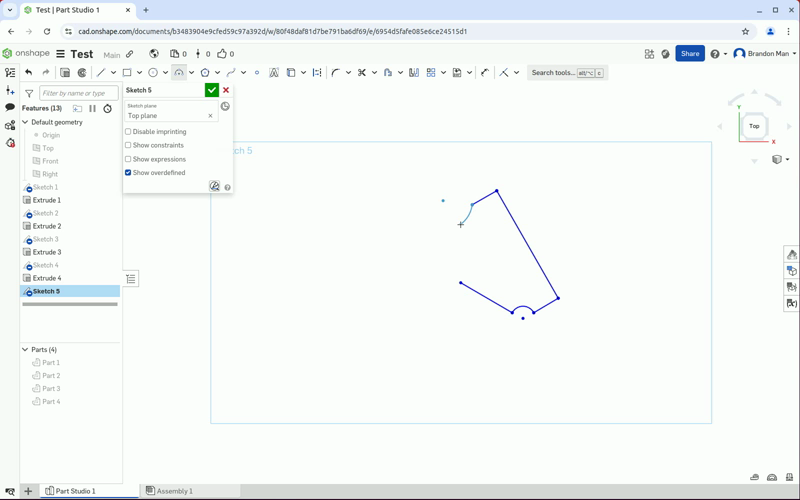
mouse_move(472, 218)
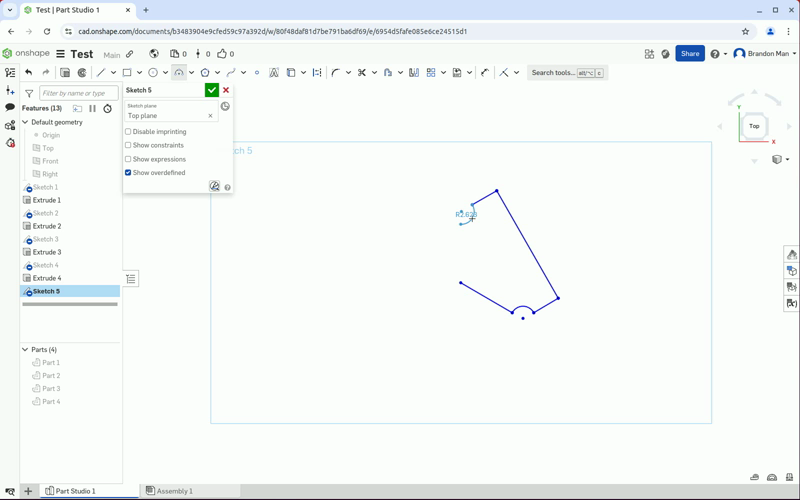
click(472, 218)
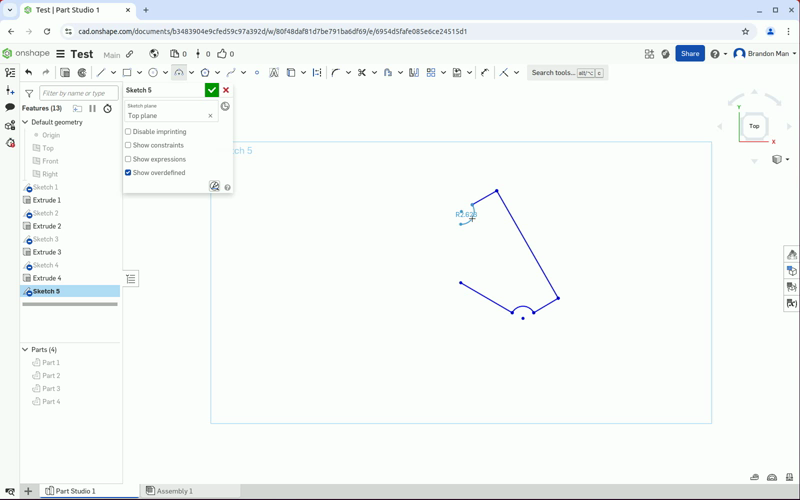
key_up(shift)
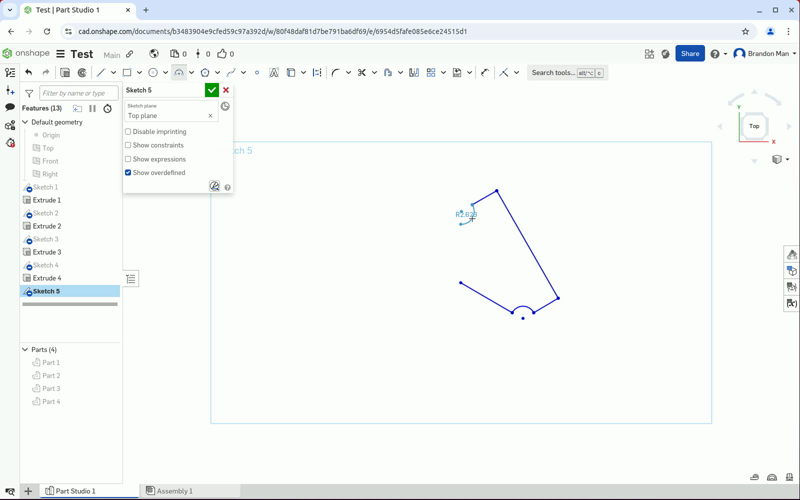
key(esc)
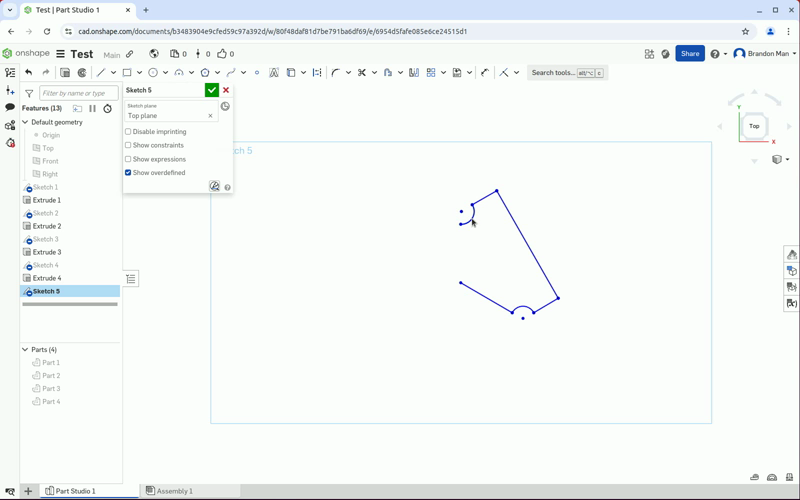
key(l)
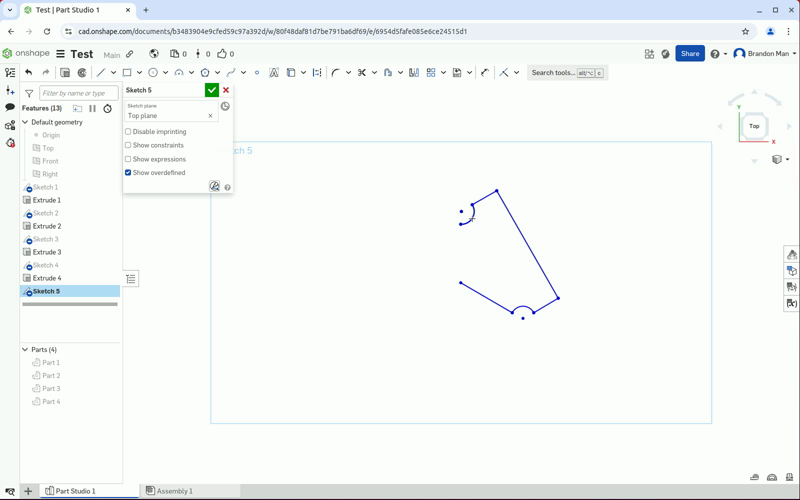
mouse_move(460, 224)
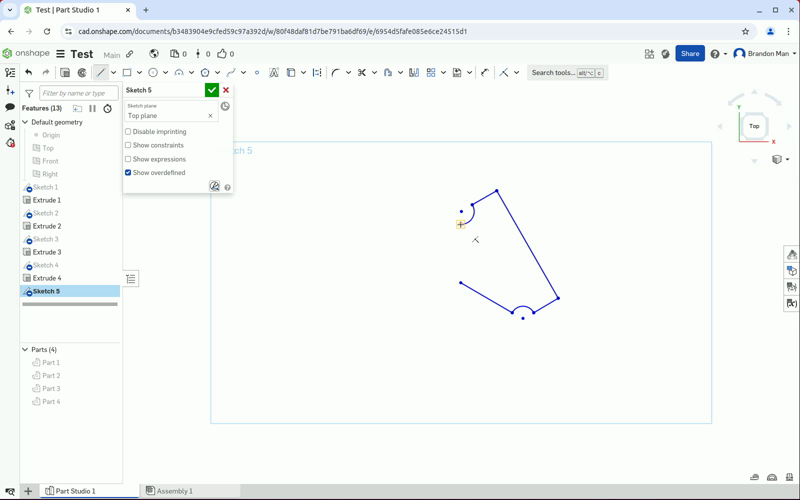
click(460, 224)
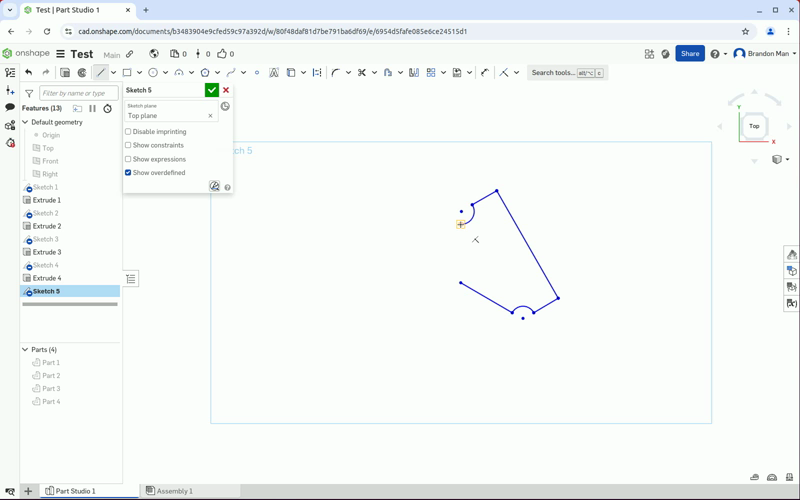
mouse_move(490, 224)
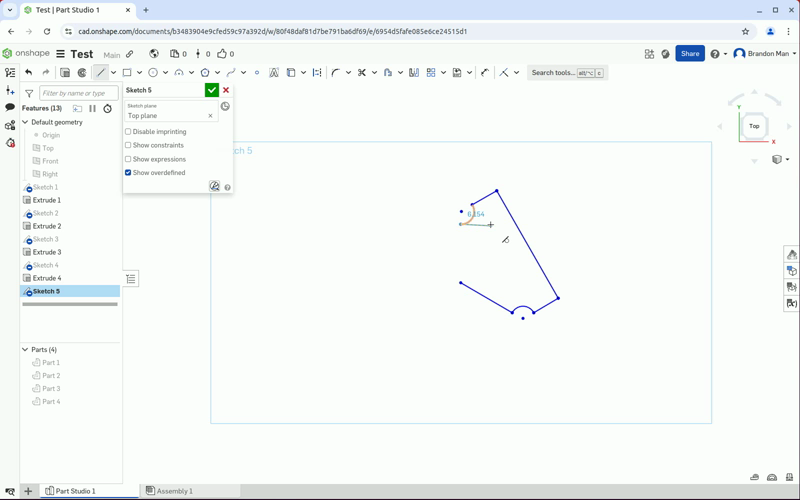
key_down(shift)
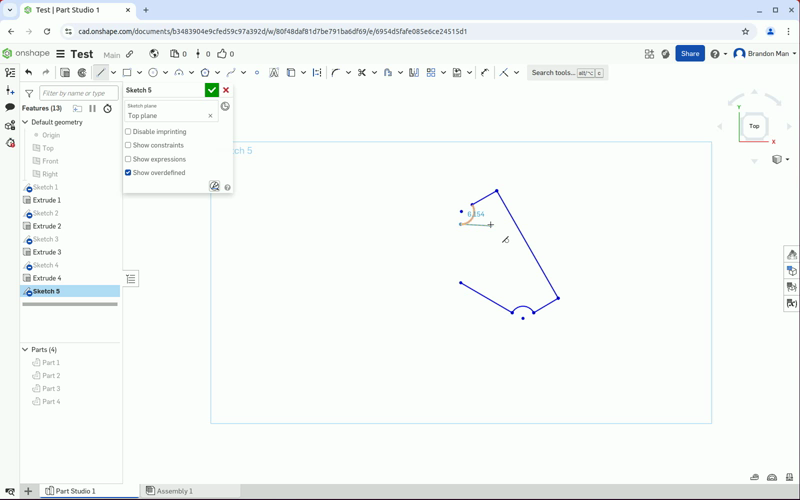
mouse_move(460, 282)
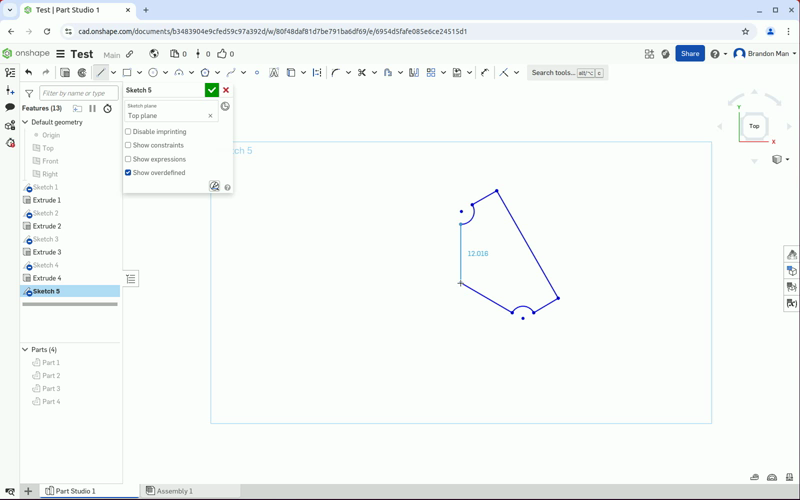
key_up(shift)
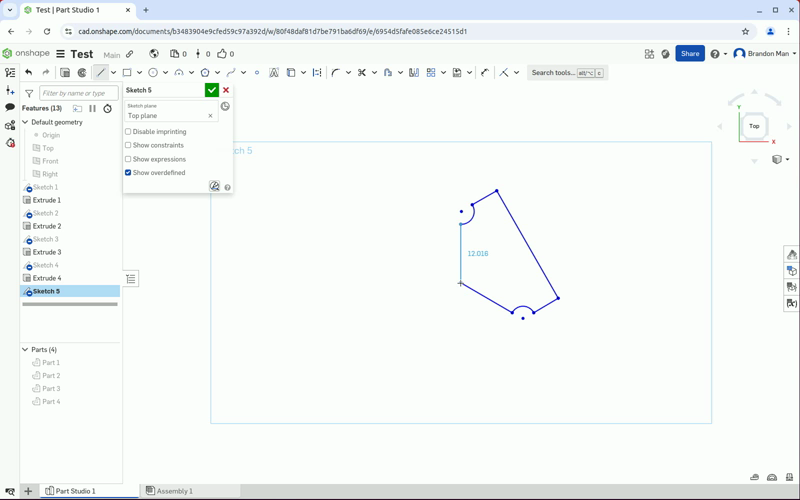
click(460, 282)
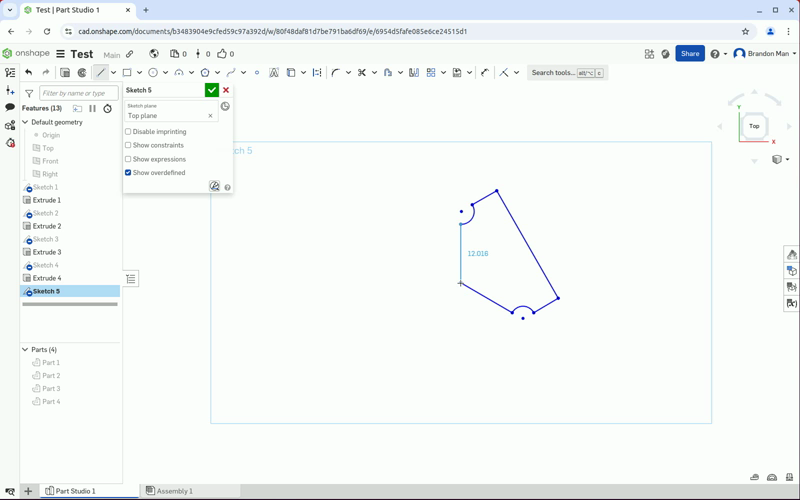
key(esc)
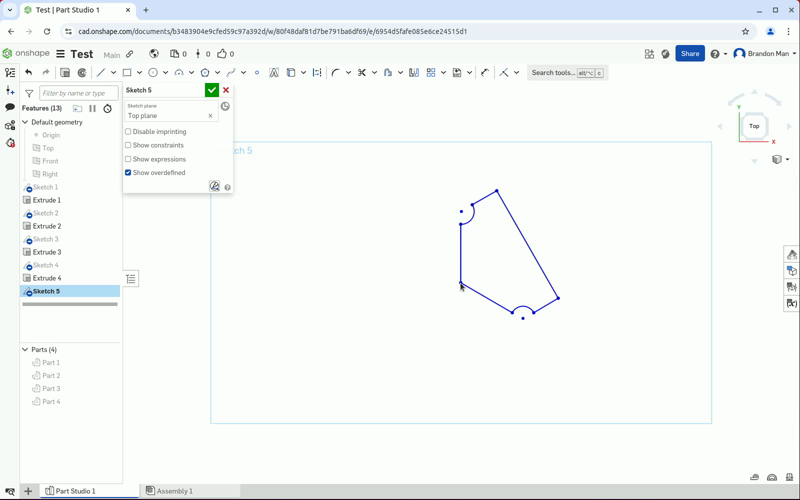
mouse_move(532, 295)
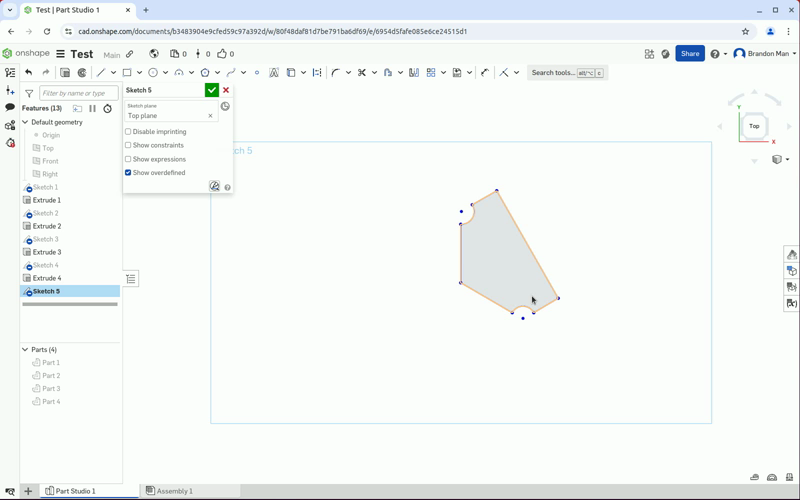
click(532, 295)
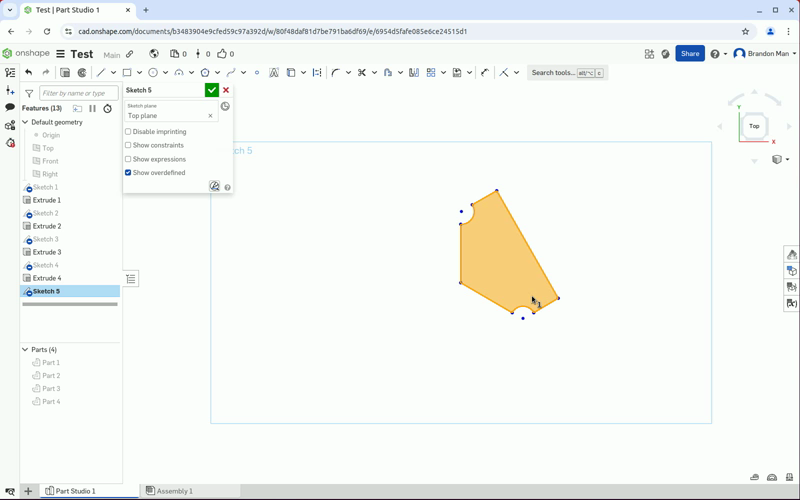
mouse_move(73, 352)
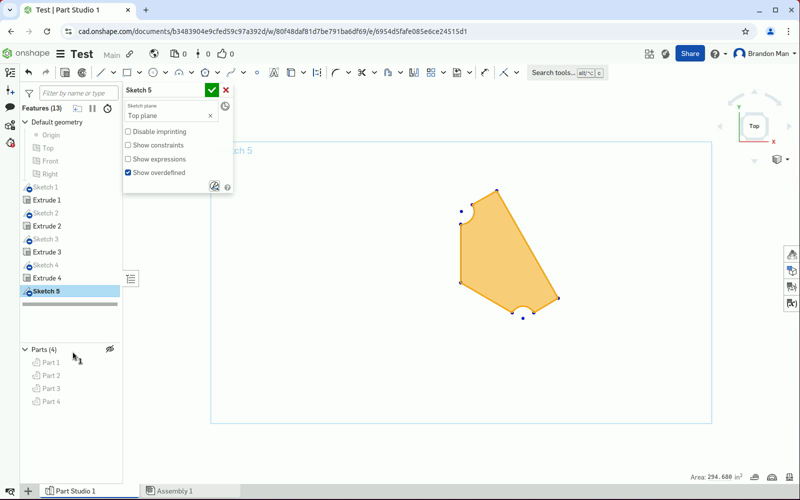
key(shift+y)
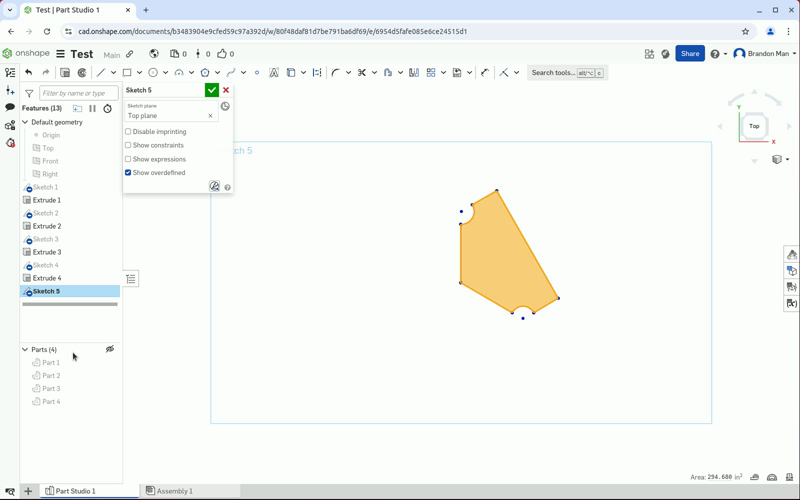
key(shift+e)
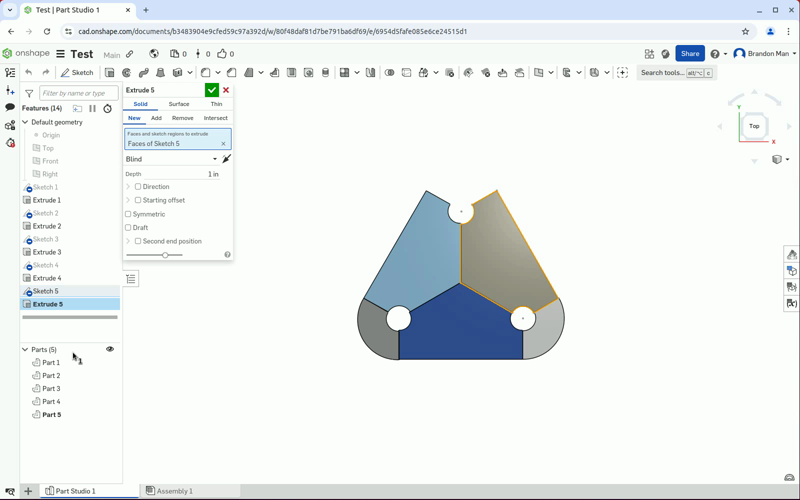
mouse_move(143, 106)
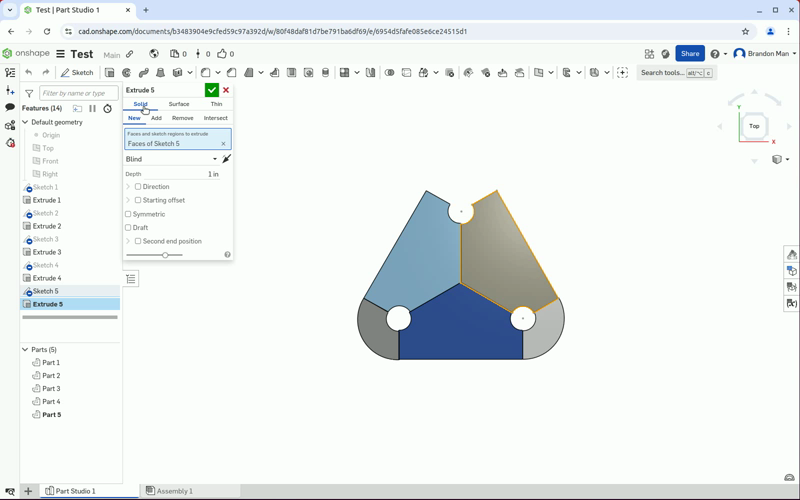
click(143, 106)
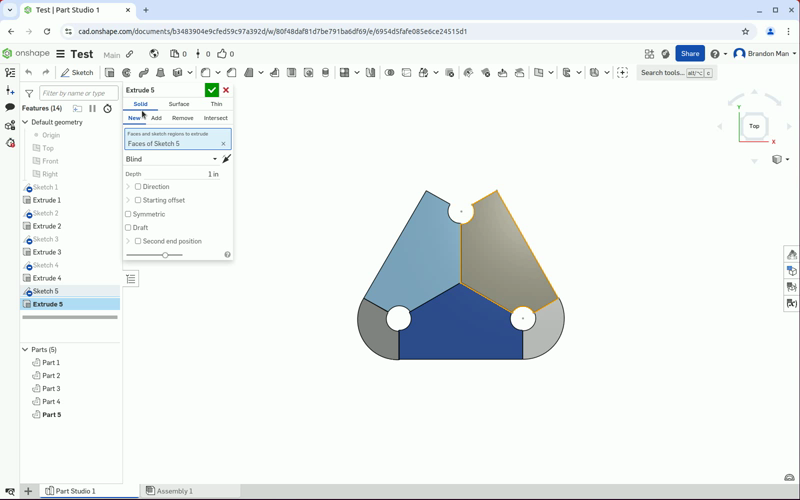
mouse_move(137, 120)
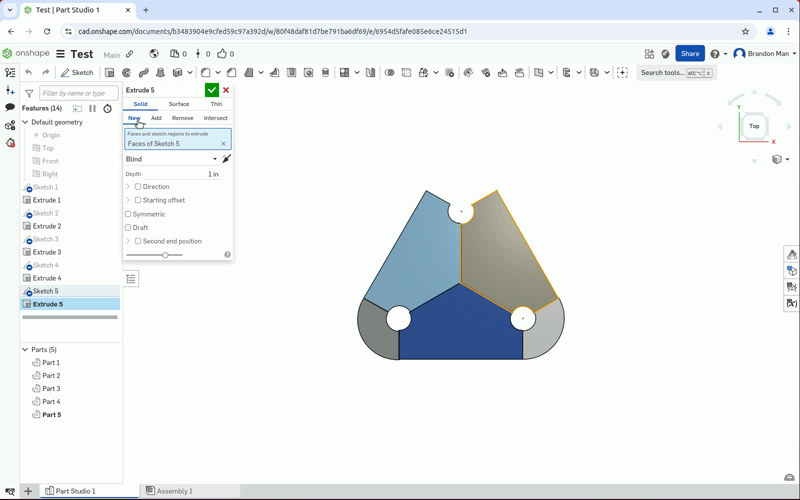
click(137, 120)
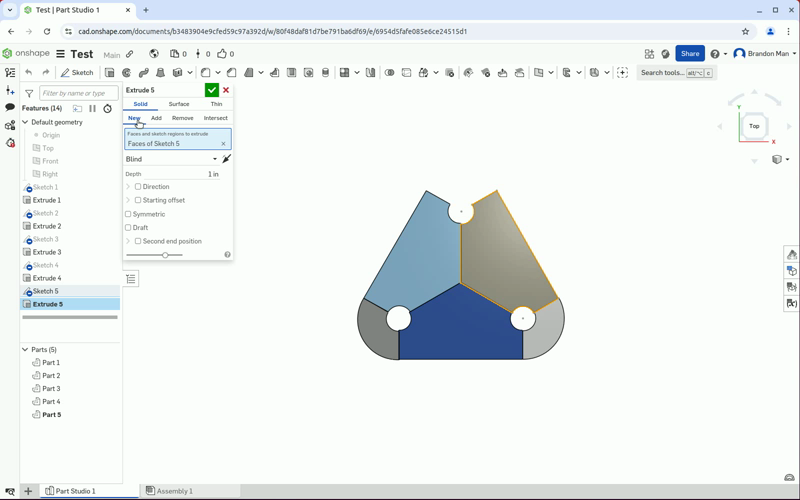
key(tab, 4)
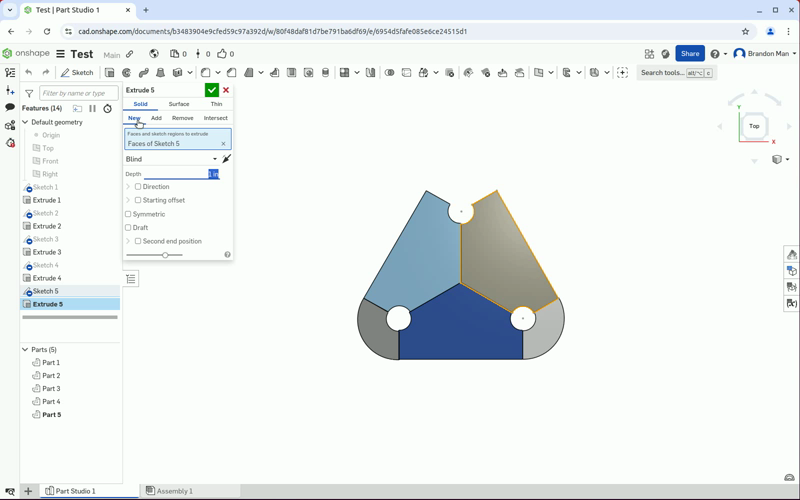
text(2.166)
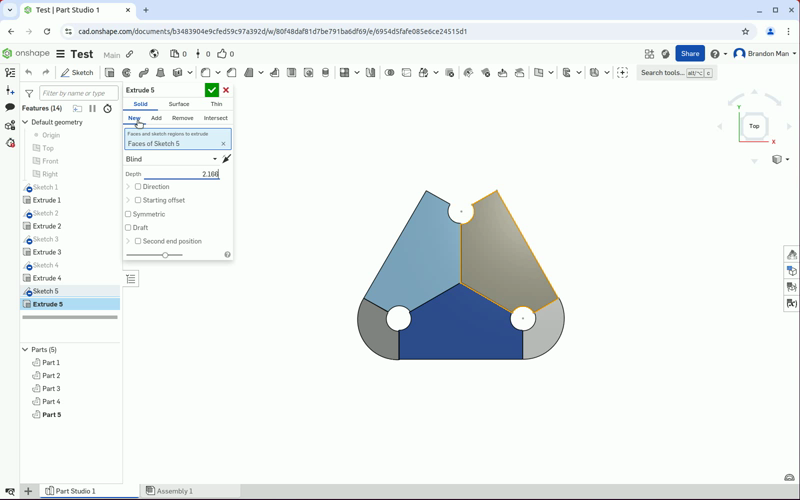
key(enter)
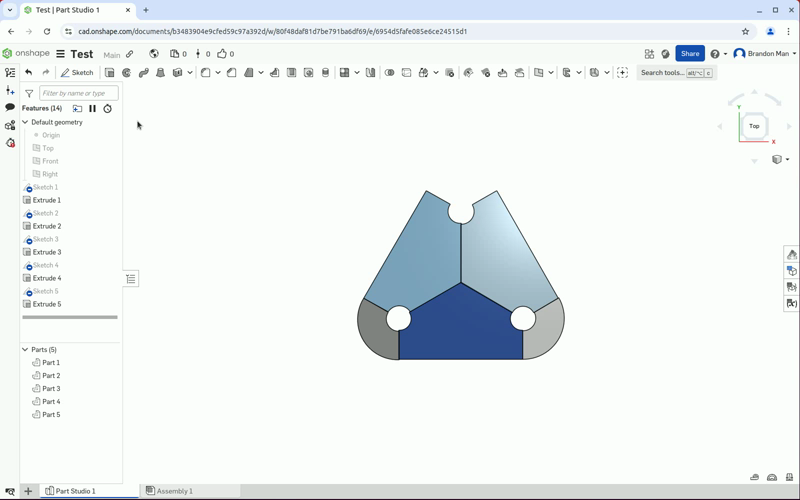
key(shift+h)
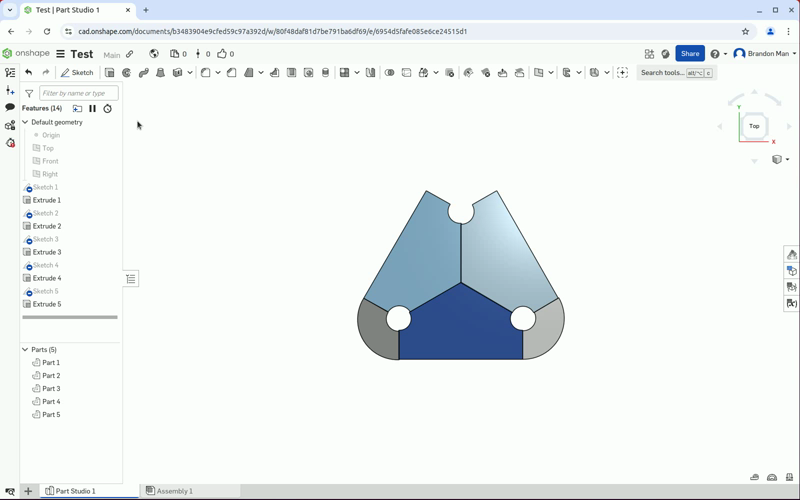
key(shift+h)
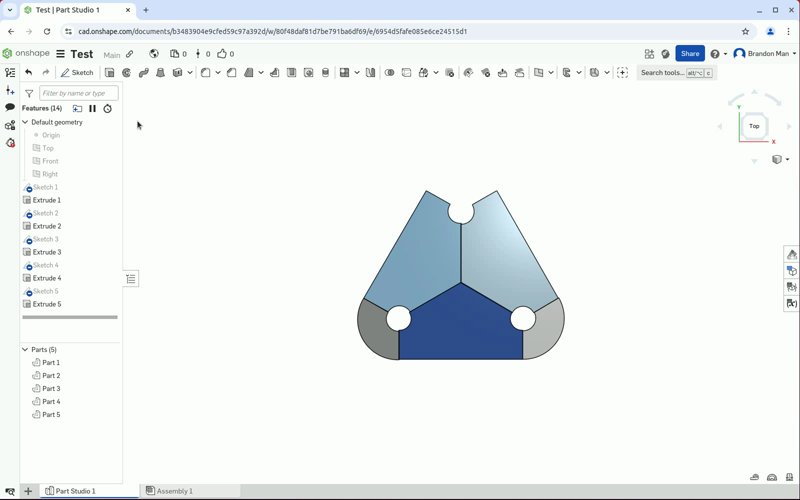
mouse_move(73, 189)
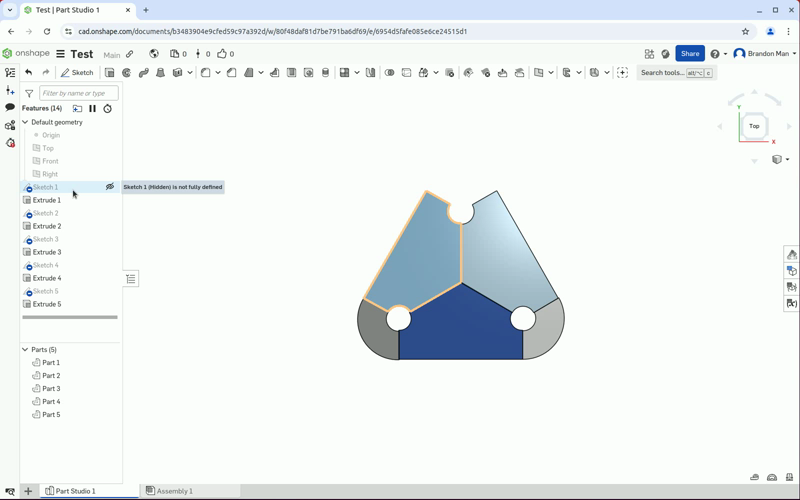
click(73, 189)
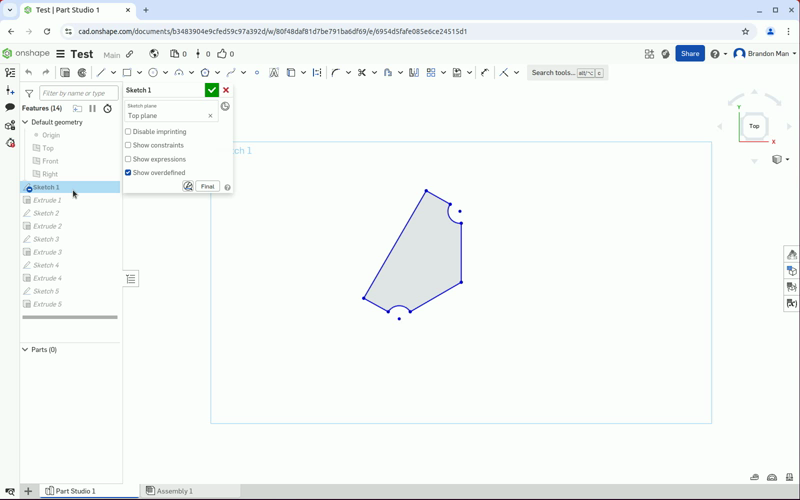
mouse_move(229, 92)
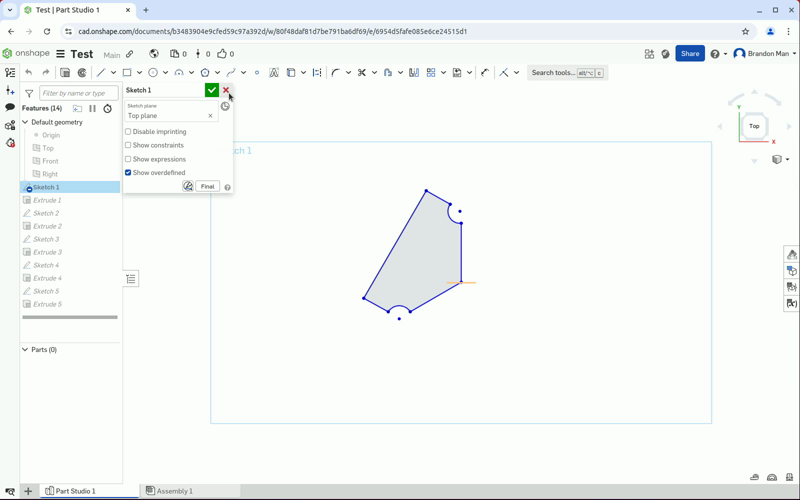
click(229, 92)
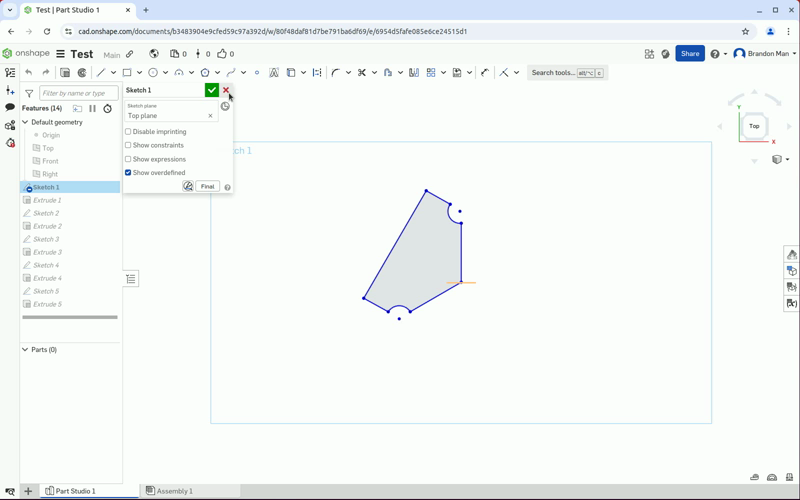
key(shift+s)
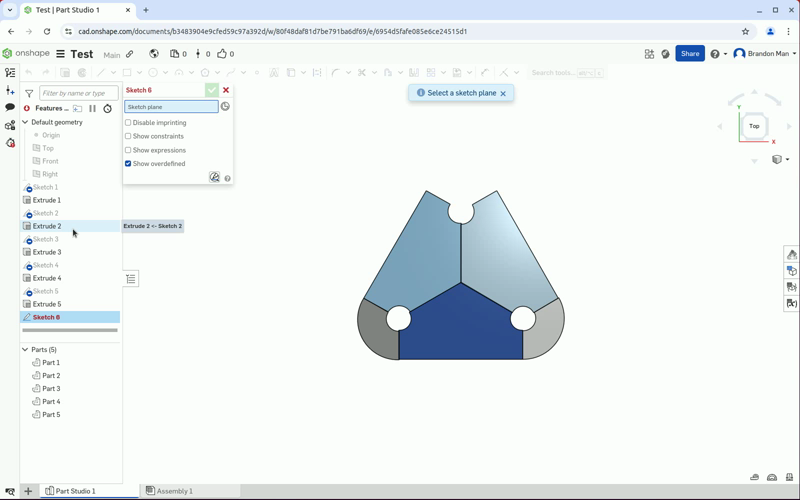
scroll(3)
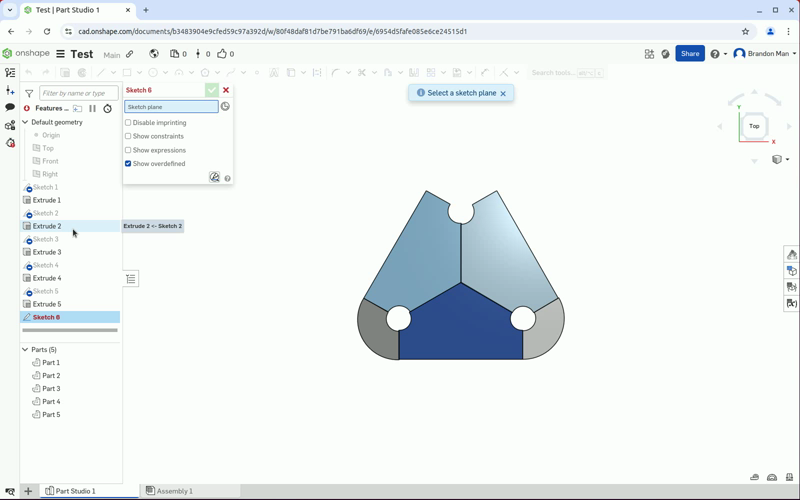
mouse_move(73, 150)
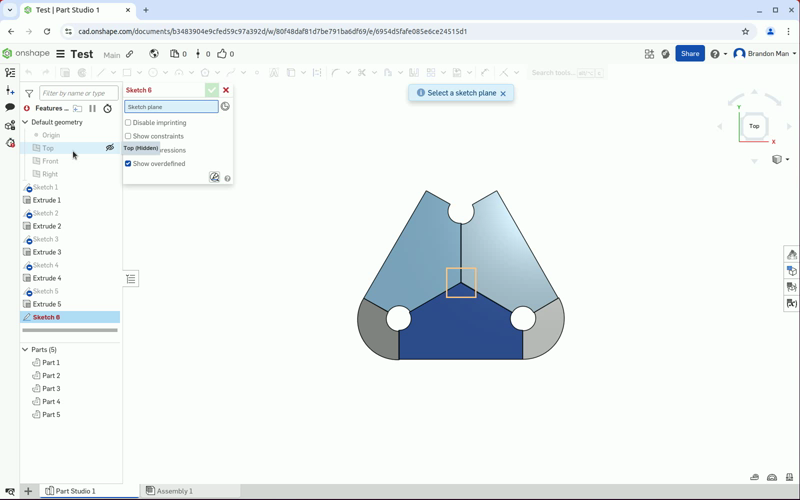
click(73, 150)
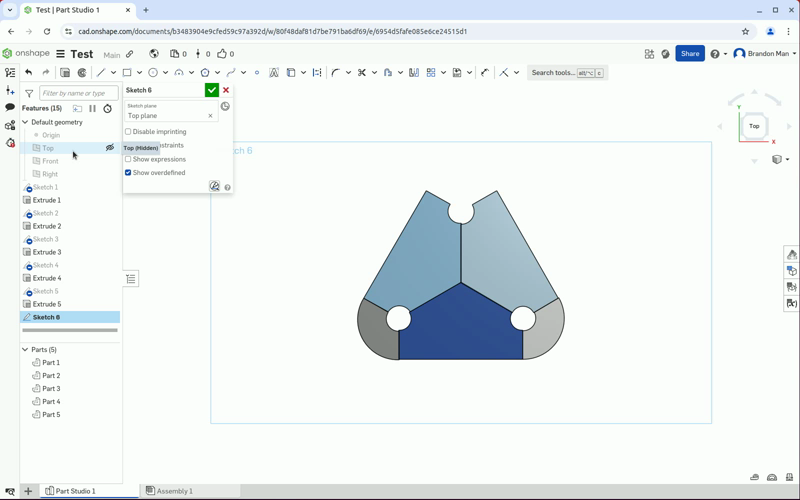
mouse_move(73, 352)
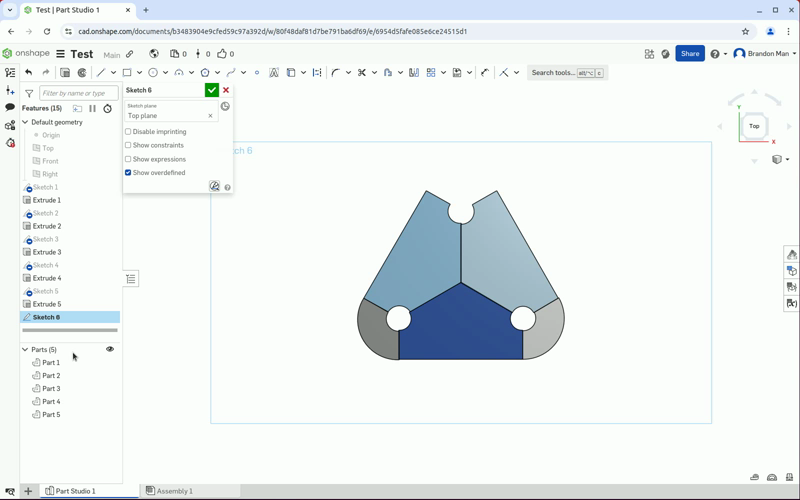
key(y)
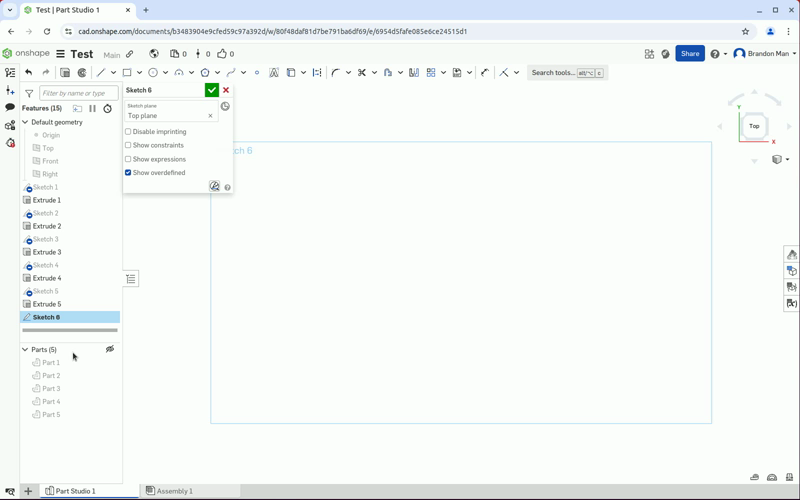
key(l)
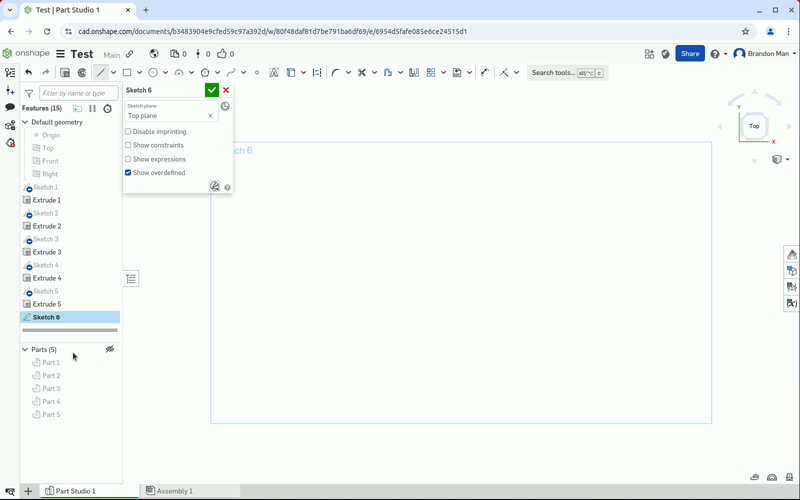
key_down(shift)
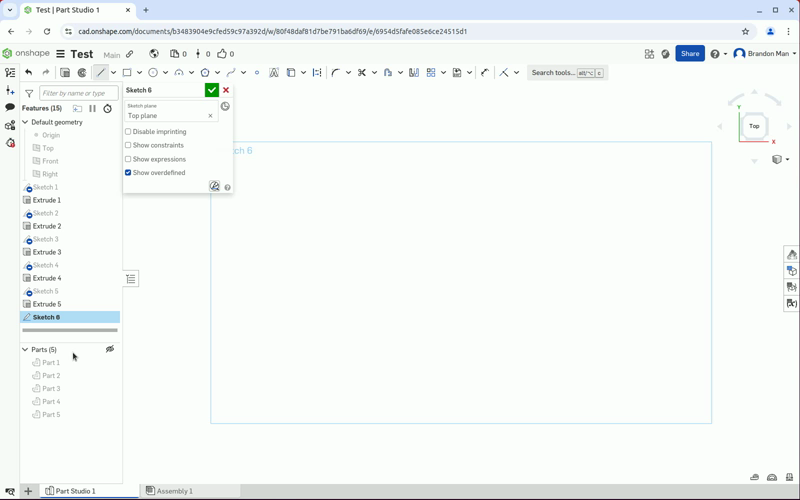
mouse_move(425, 190)
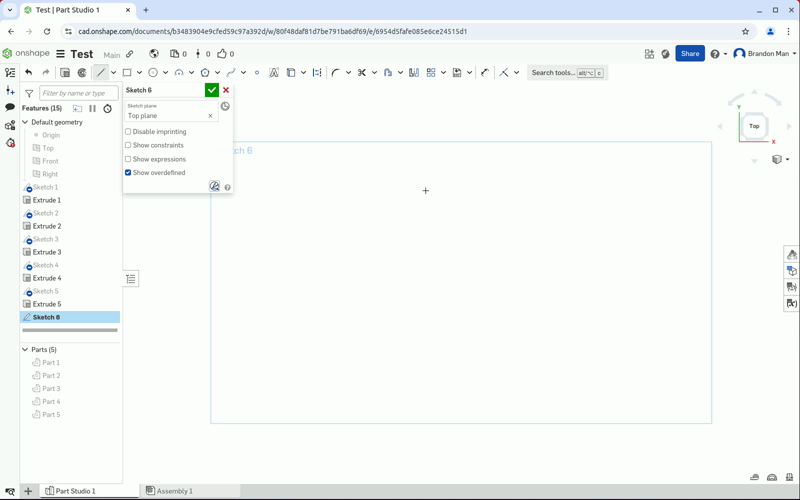
click(425, 190)
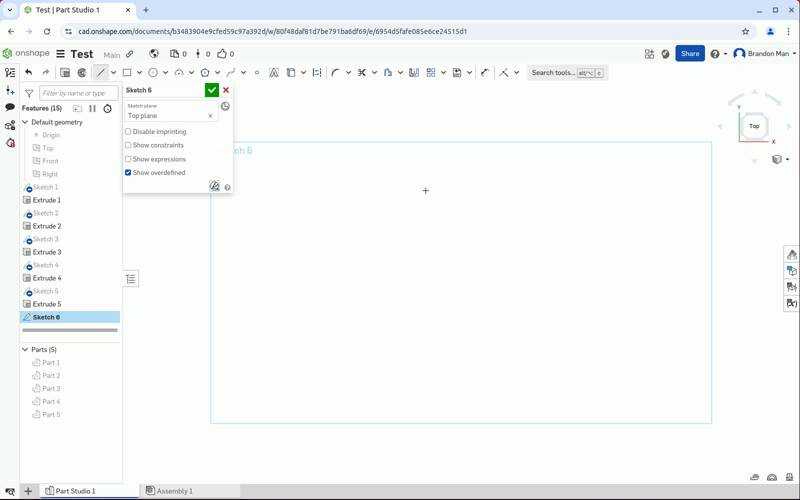
key_up(shift)
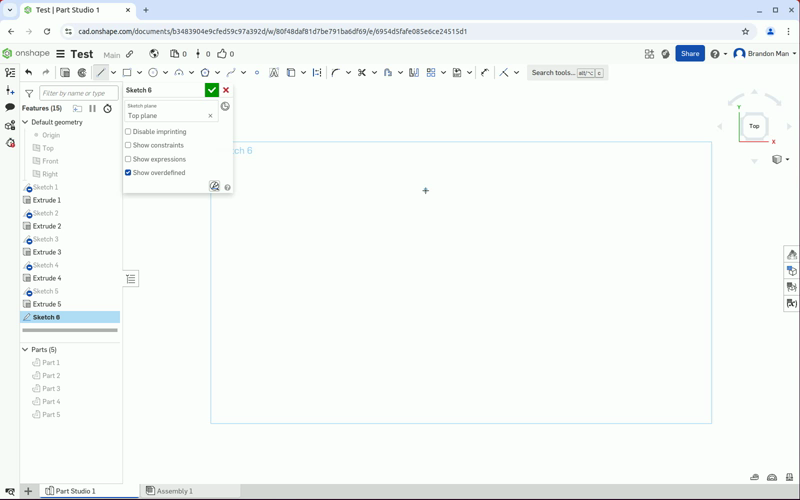
key_down(shift)
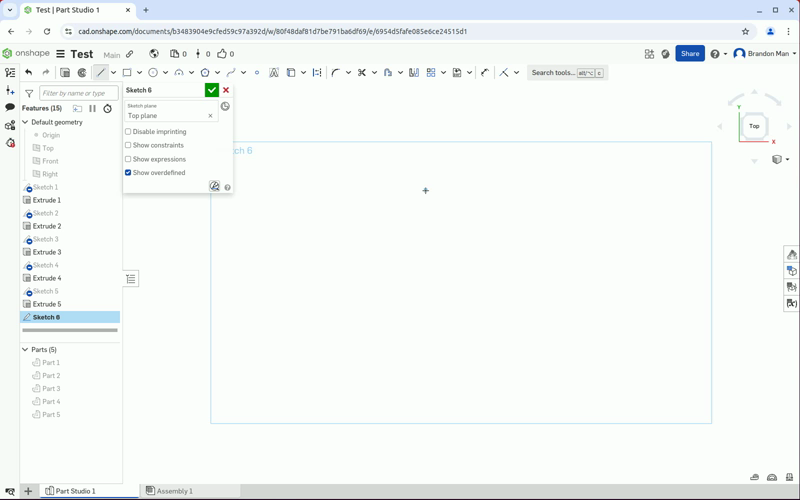
mouse_move(455, 190)
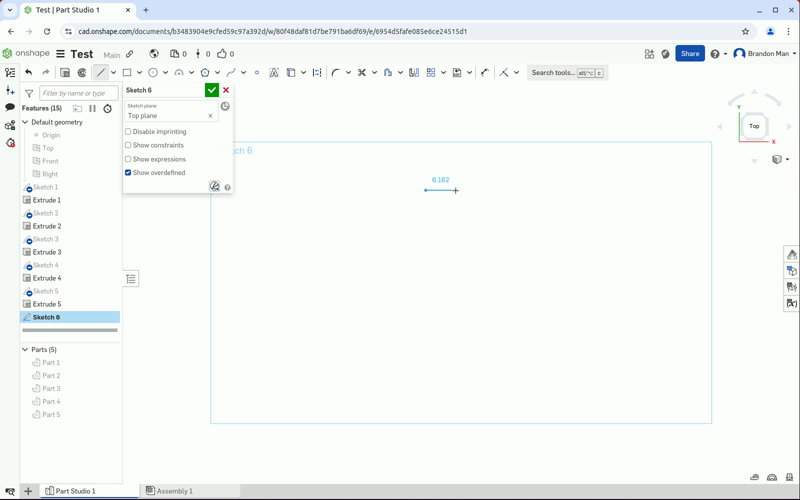
mouse_move(450, 204)
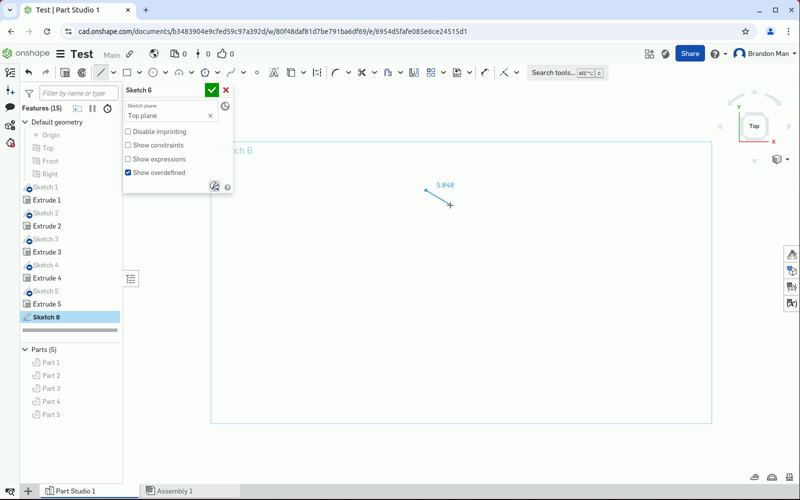
click(450, 204)
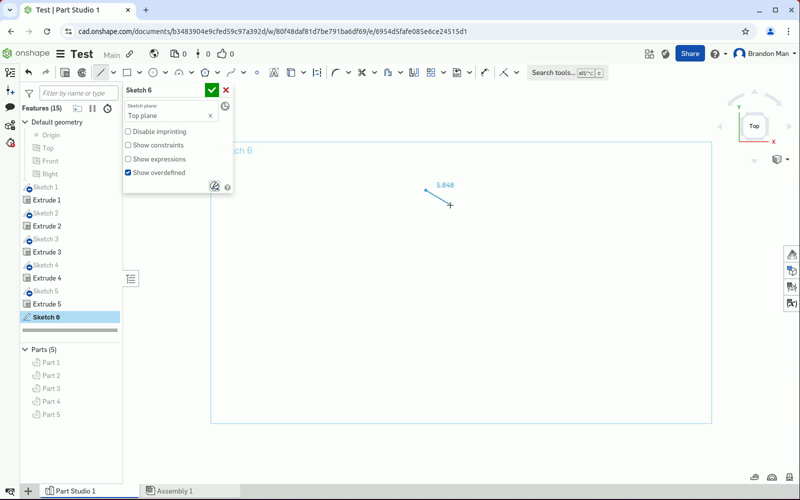
key_up(shift)
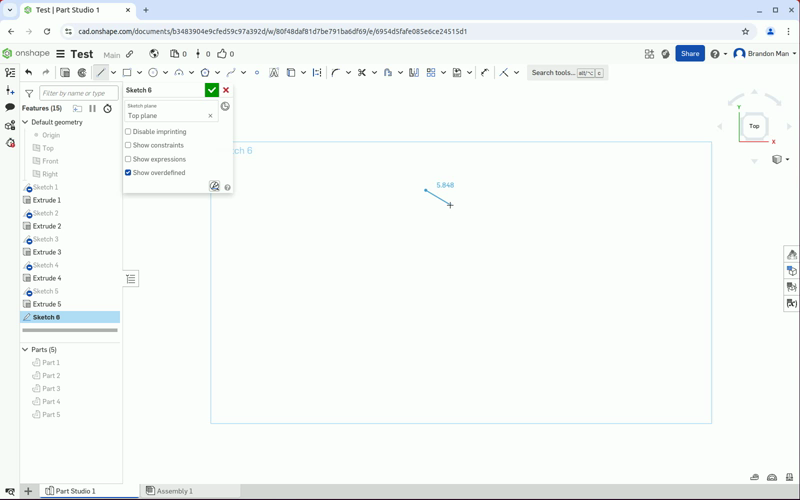
key(esc)
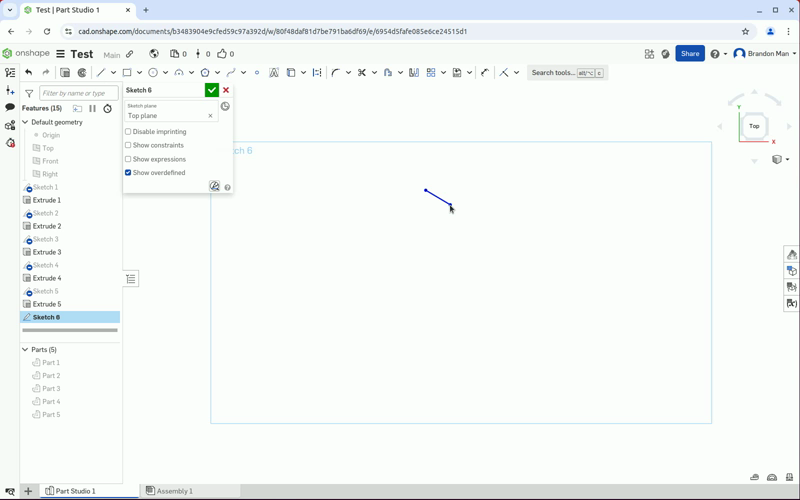
key(a)
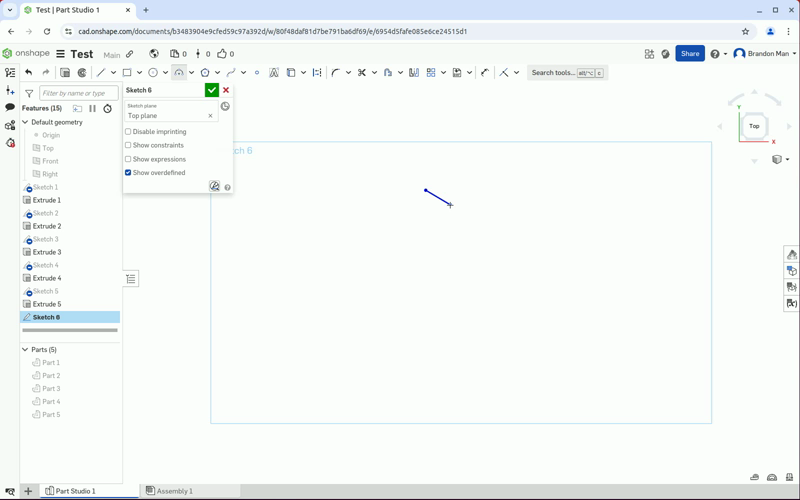
mouse_move(450, 204)
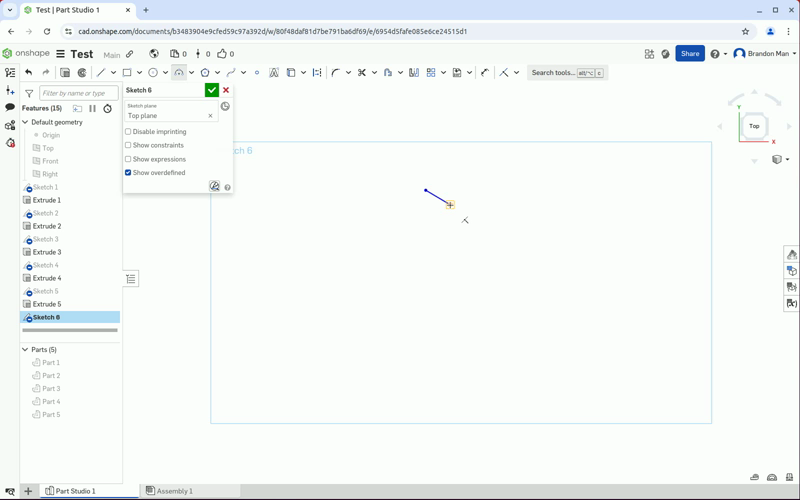
click(450, 204)
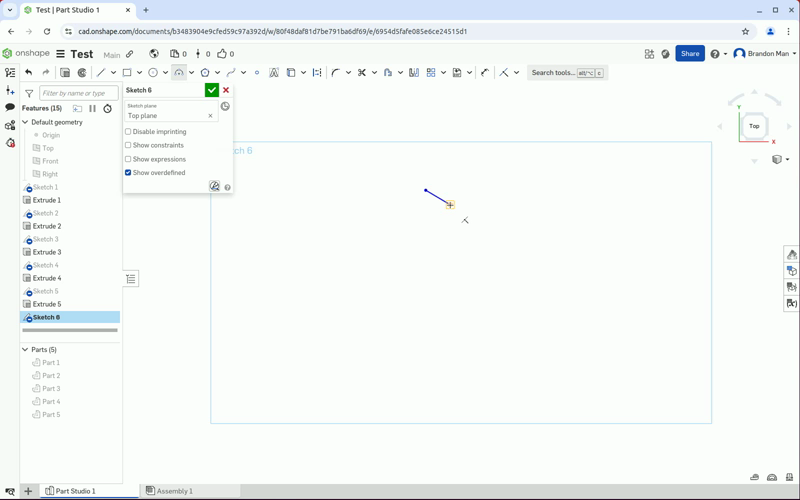
key_down(shift)
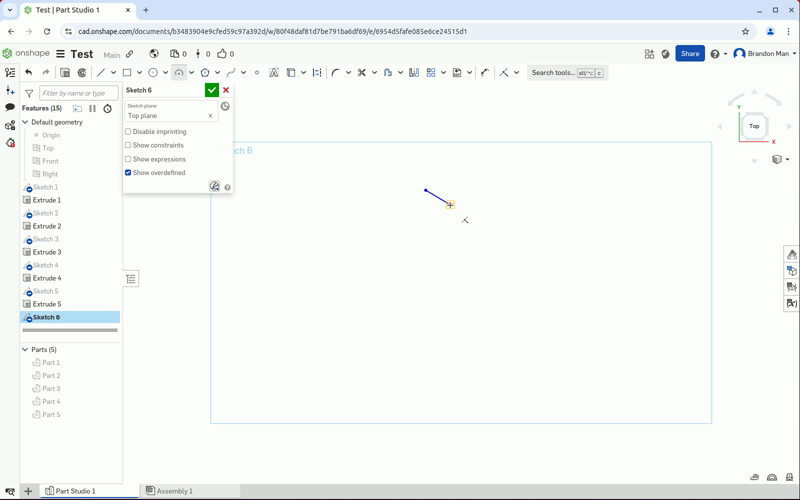
mouse_move(471, 204)
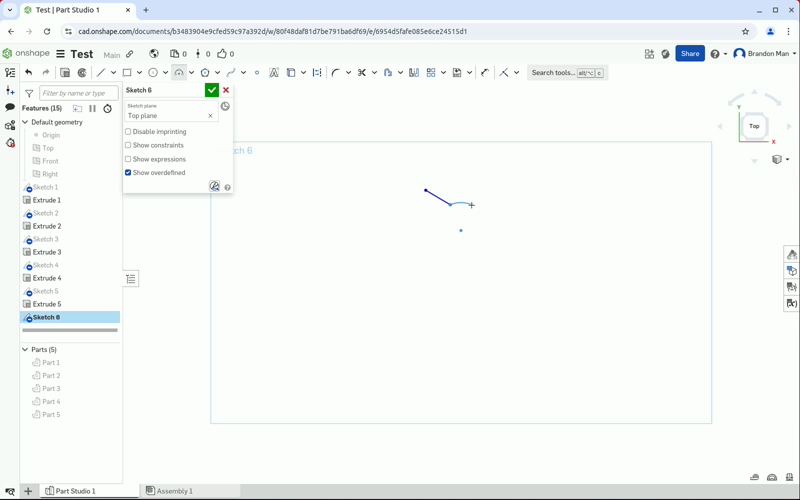
click(471, 204)
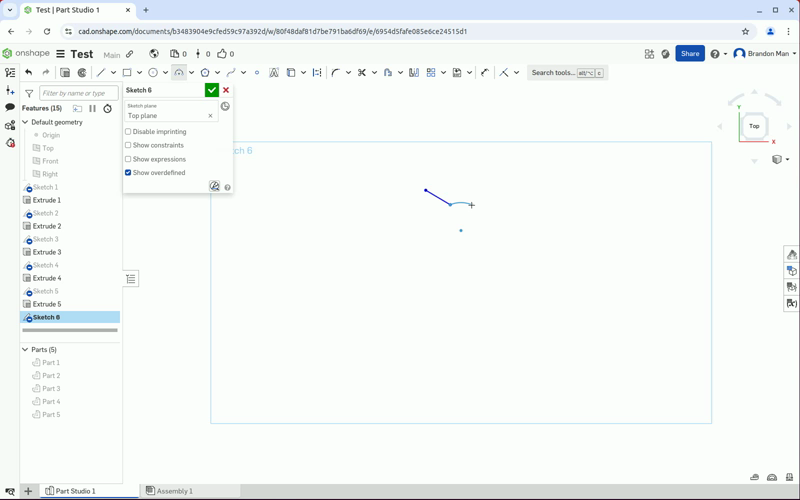
mouse_move(461, 198)
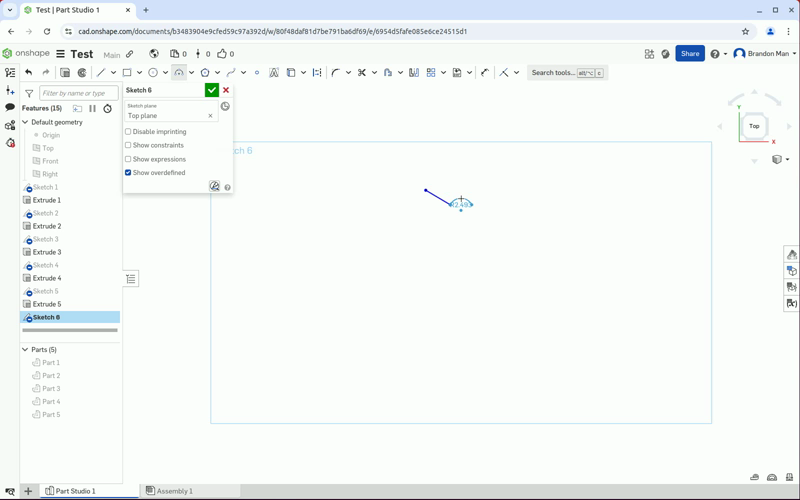
click(461, 198)
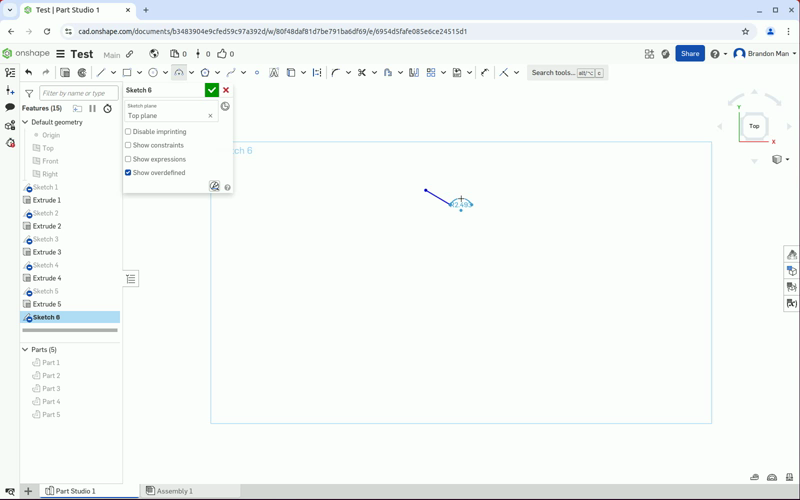
key_up(shift)
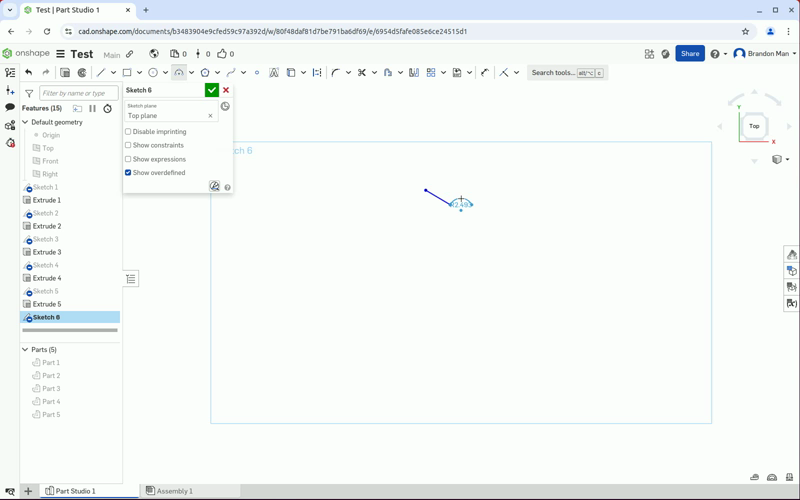
key(esc)
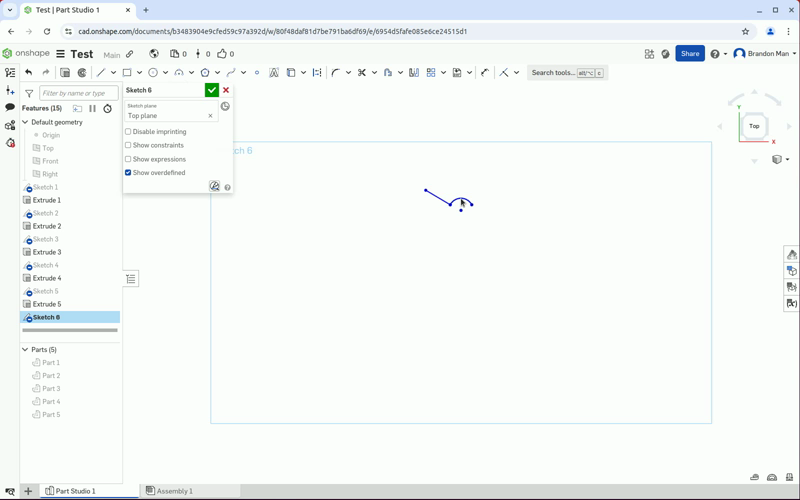
key(l)
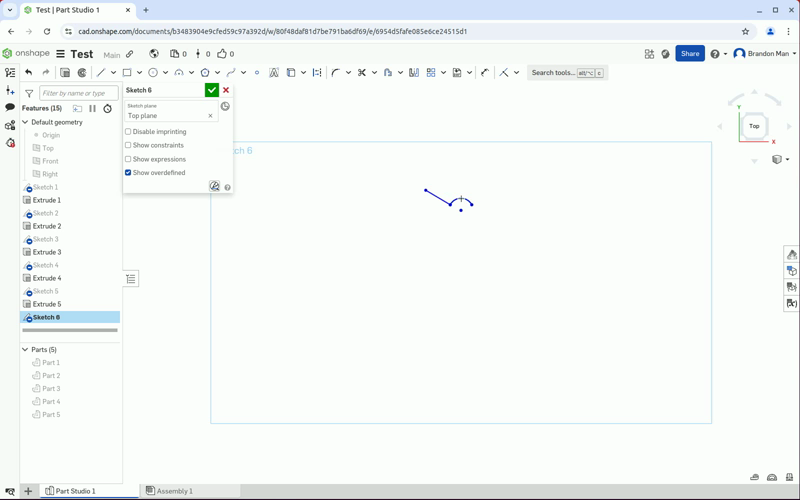
mouse_move(471, 204)
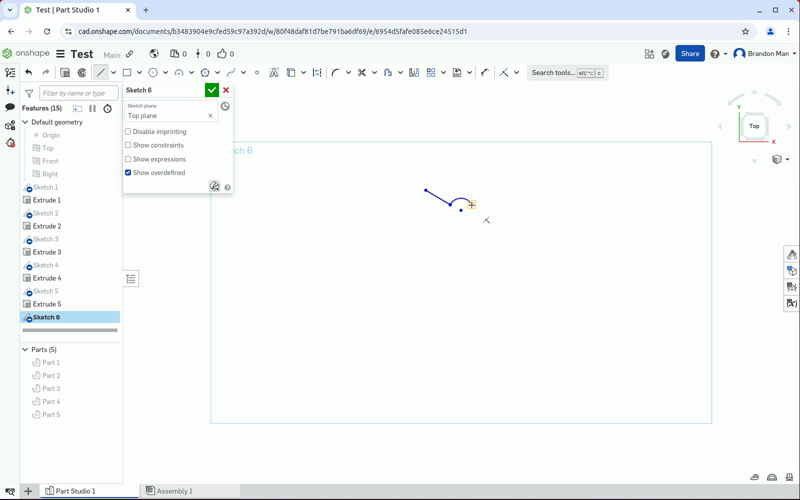
click(471, 204)
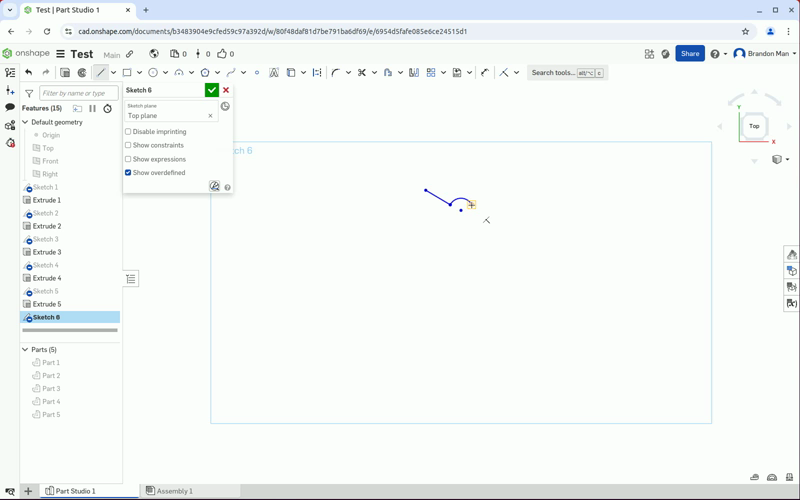
key_down(shift)
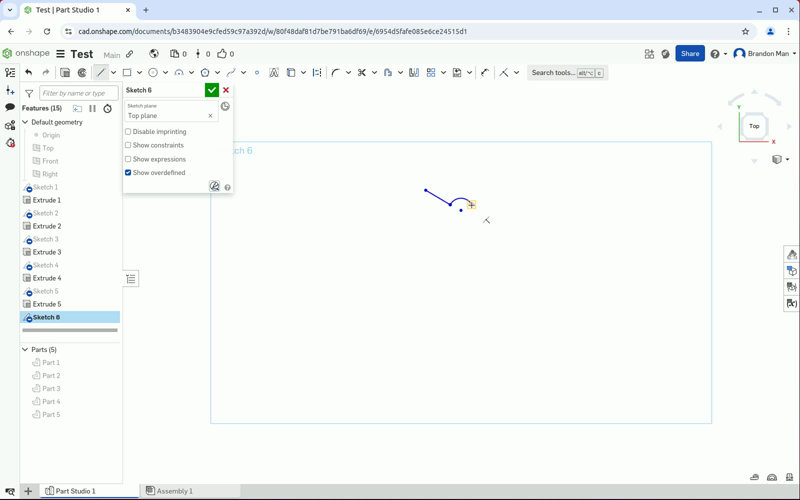
mouse_move(501, 204)
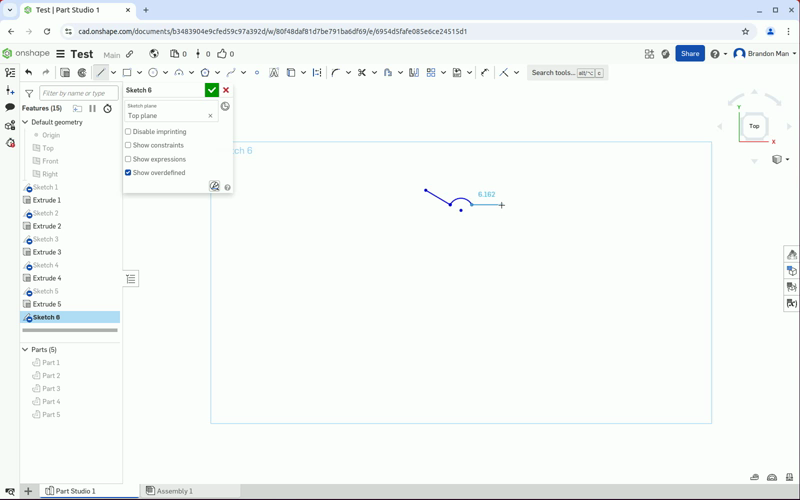
mouse_move(496, 190)
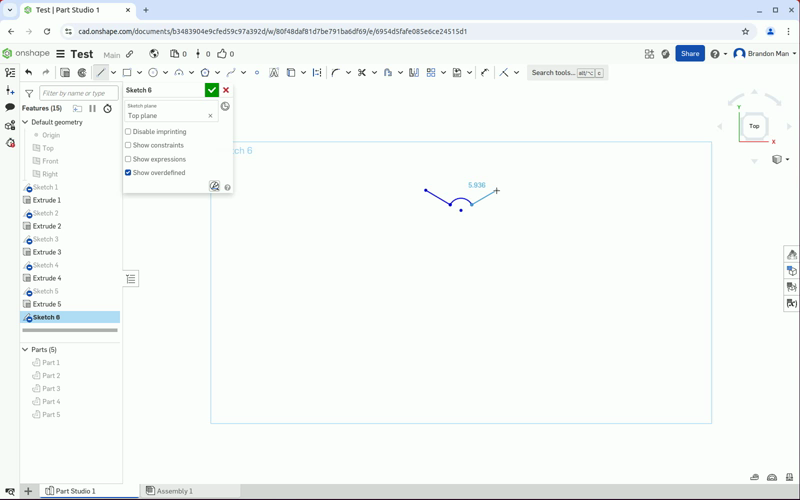
click(496, 190)
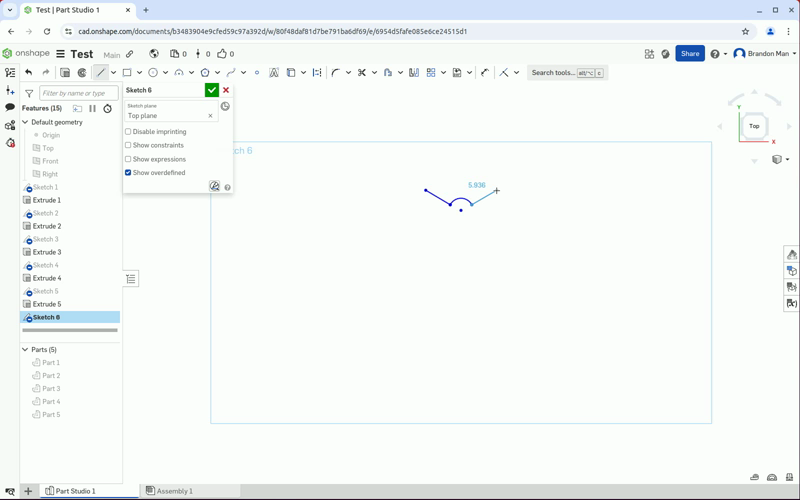
key_up(shift)
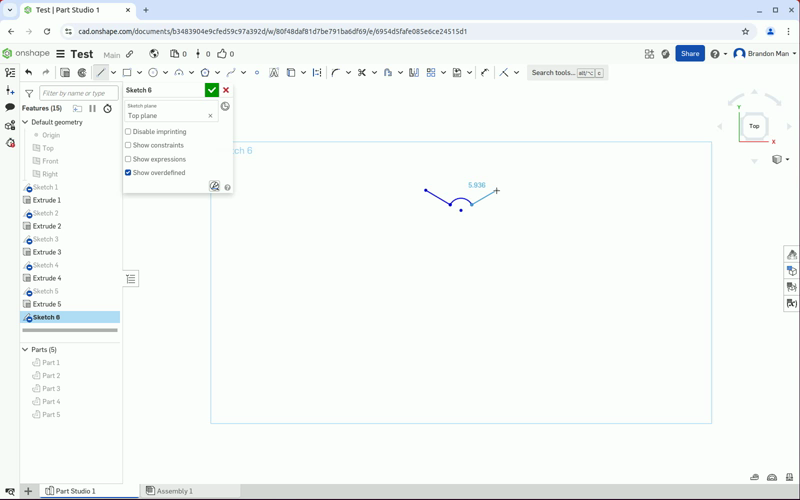
key(esc)
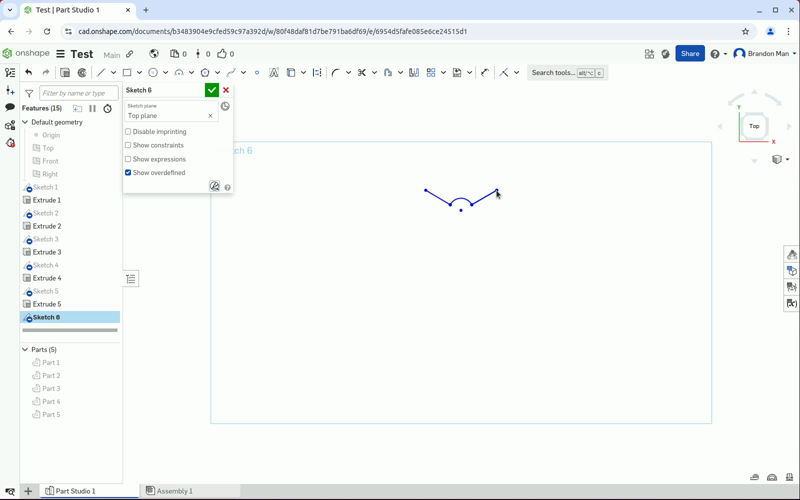
key(a)
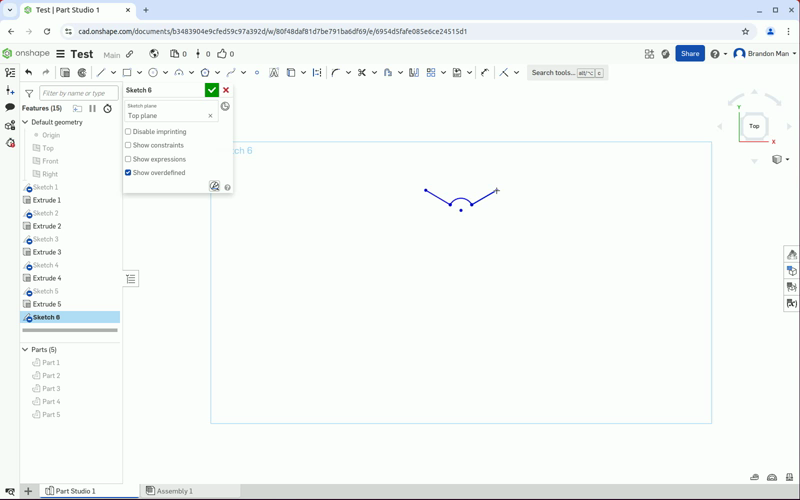
mouse_move(496, 190)
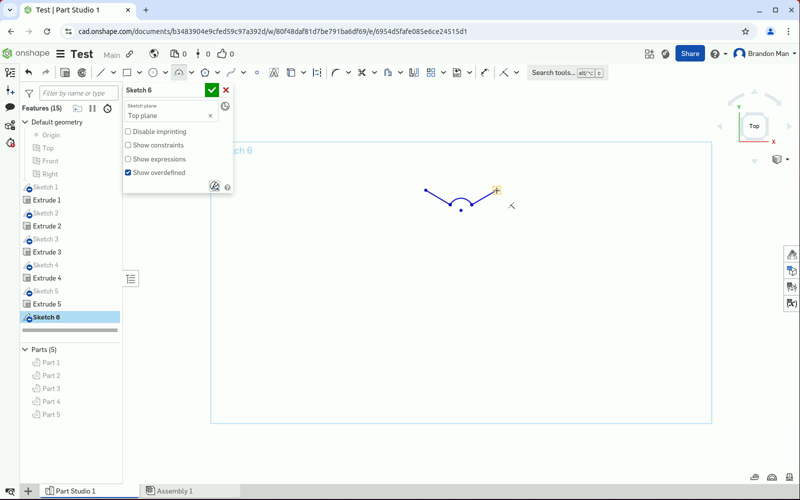
click(496, 190)
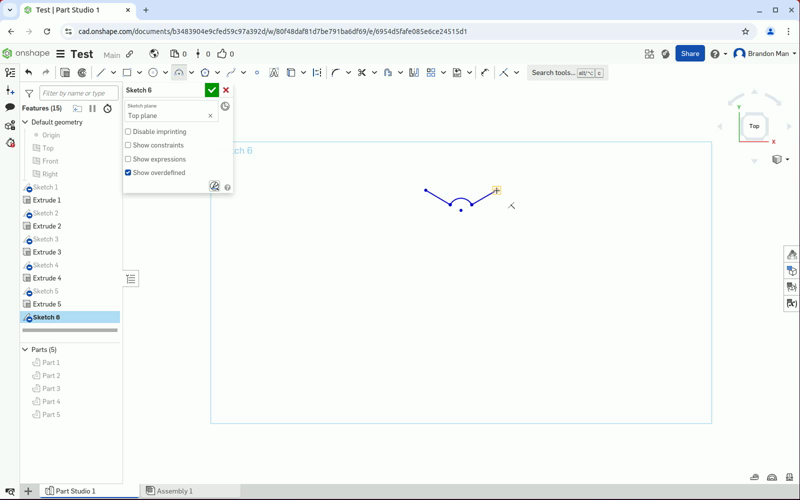
mouse_move(425, 190)
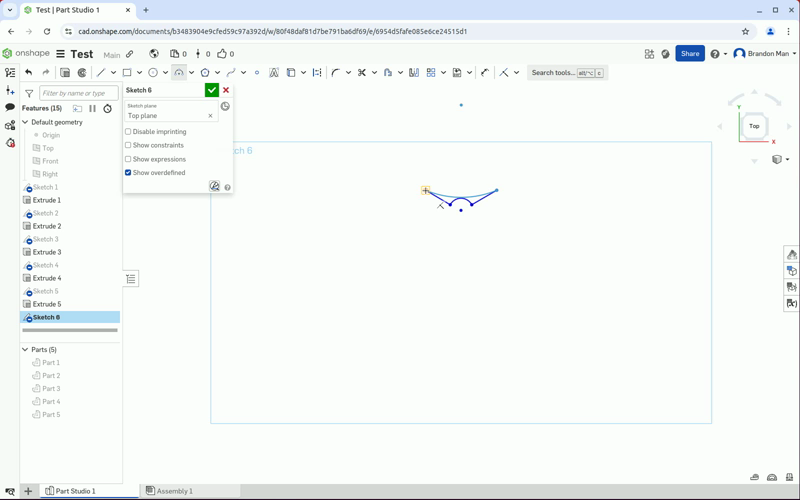
click(425, 190)
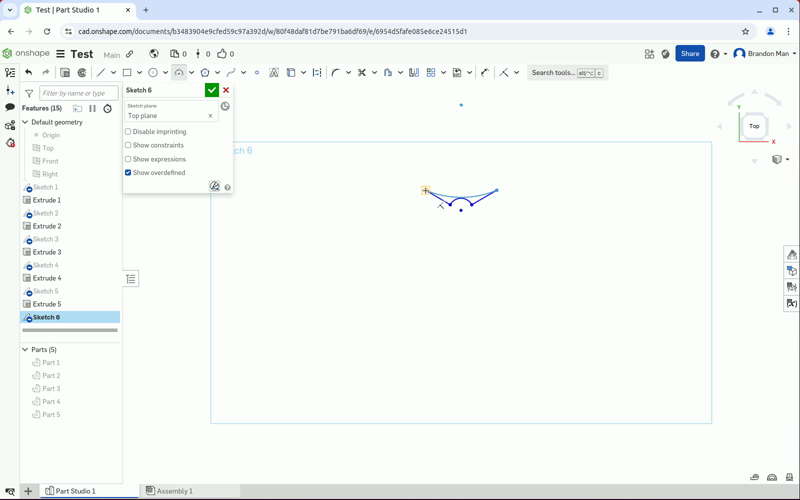
key_down(shift)
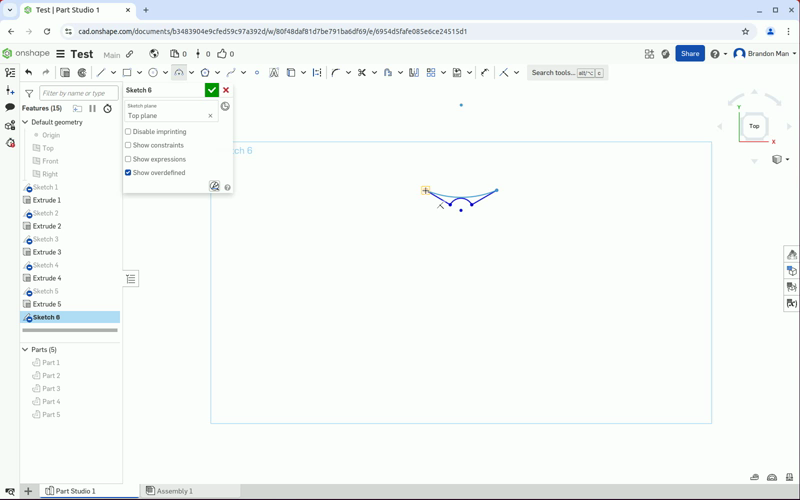
mouse_move(461, 170)
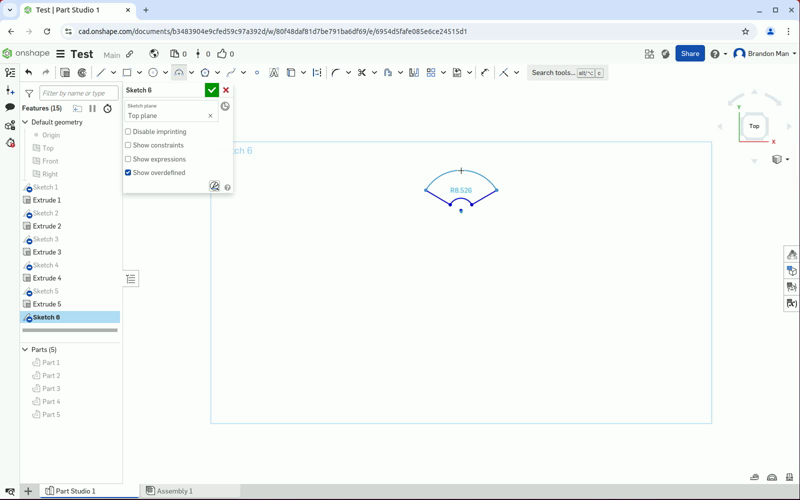
click(461, 170)
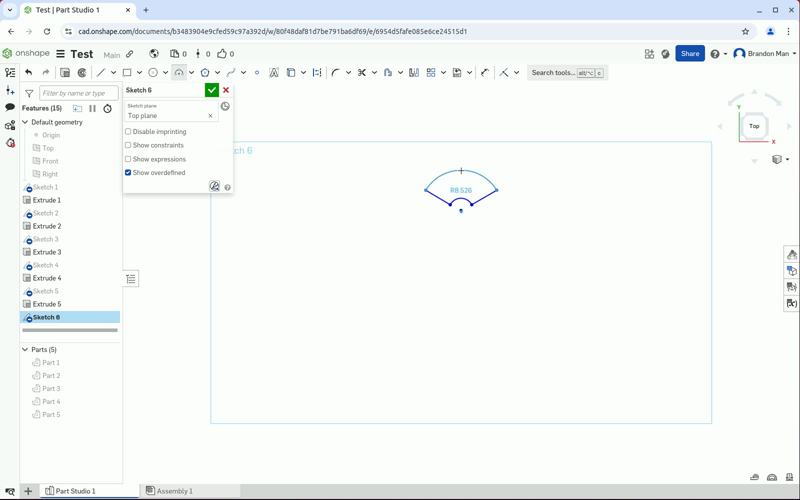
key_up(shift)
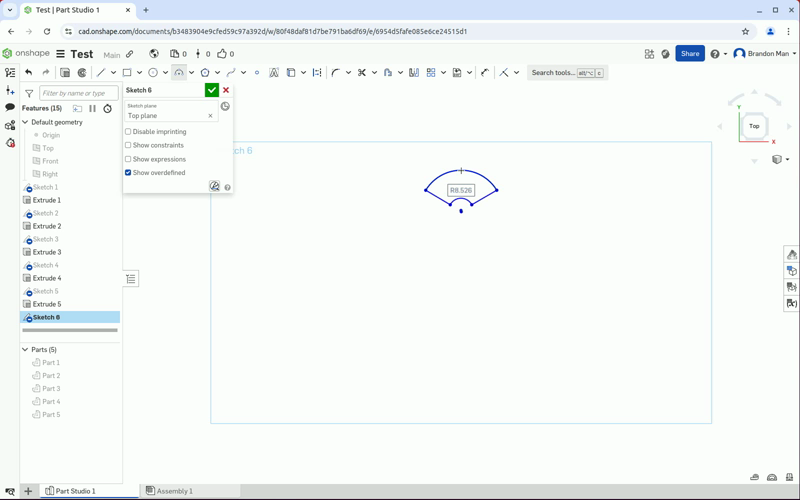
key(esc)
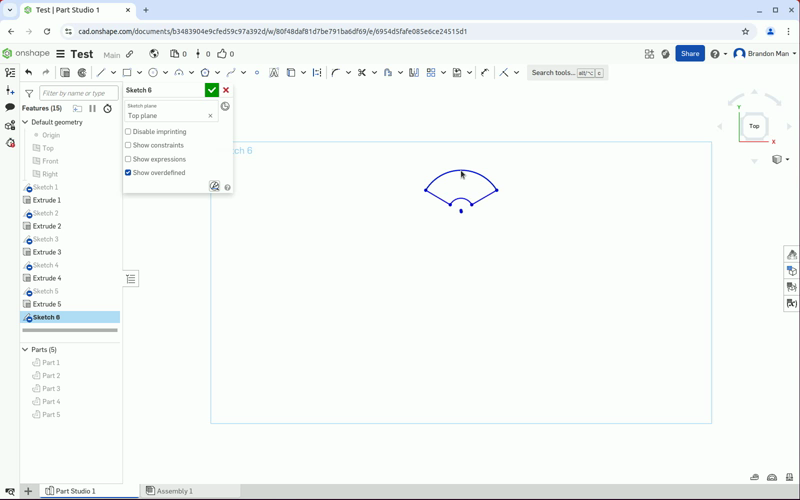
mouse_move(466, 176)
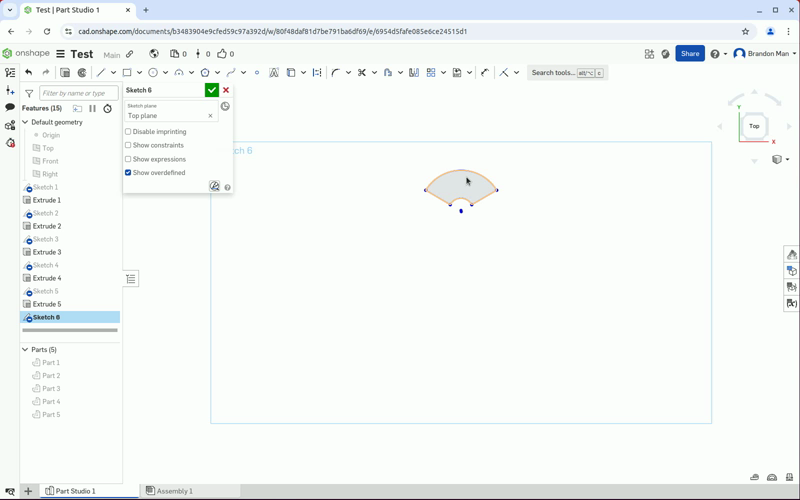
scroll(6)
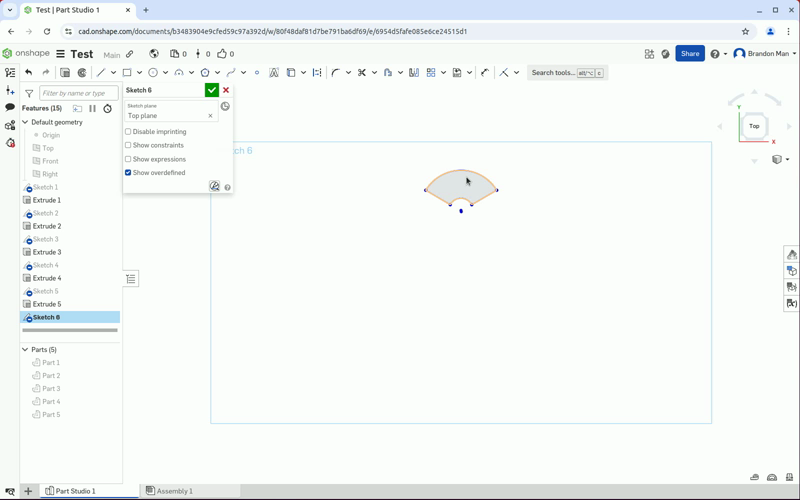
scroll(6)
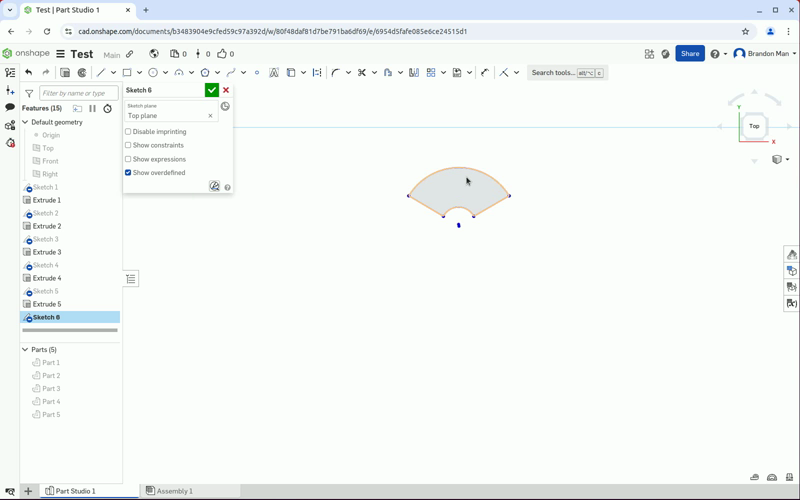
scroll(6)
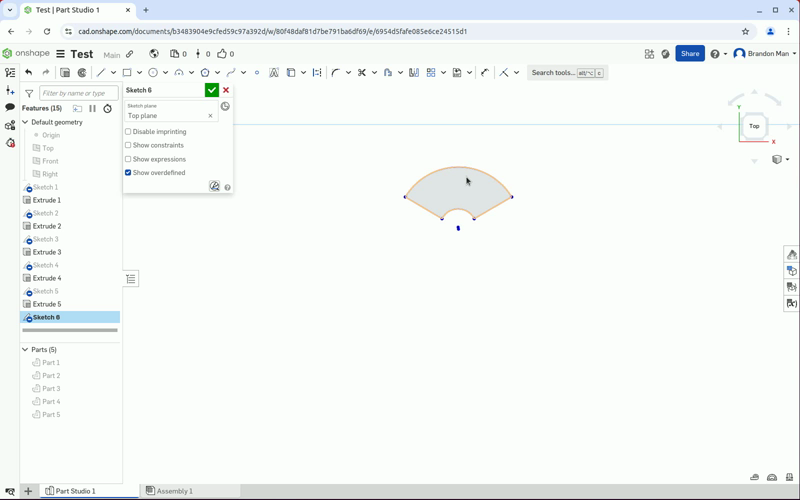
scroll(6)
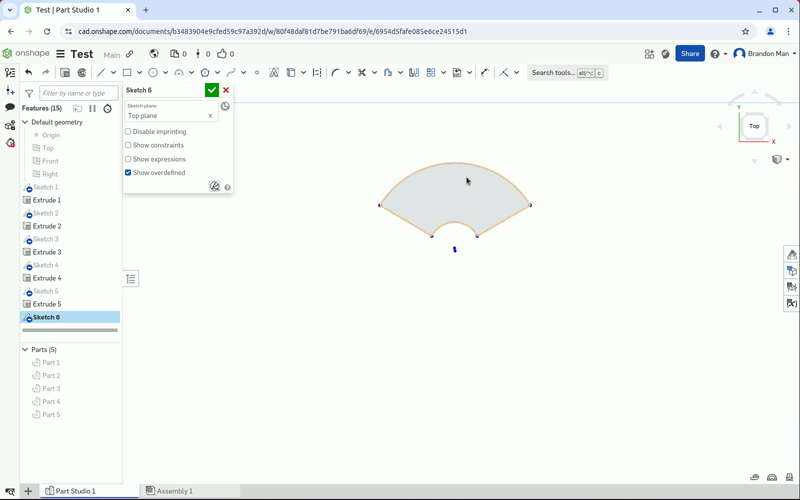
scroll(6)
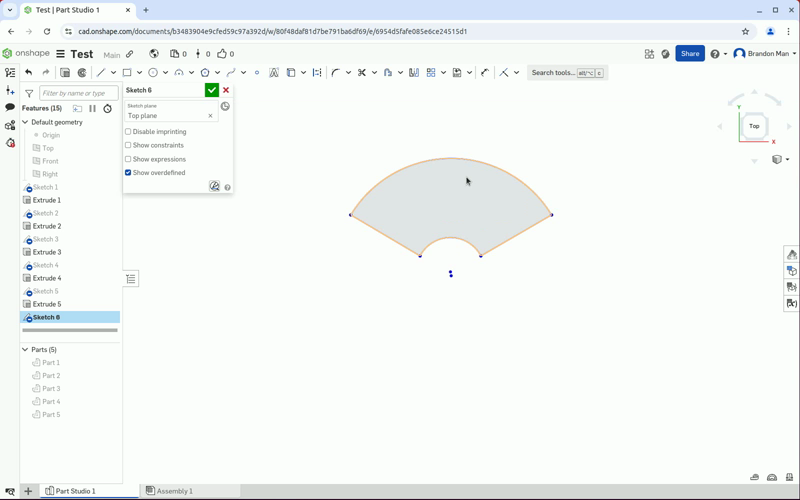
scroll(6)
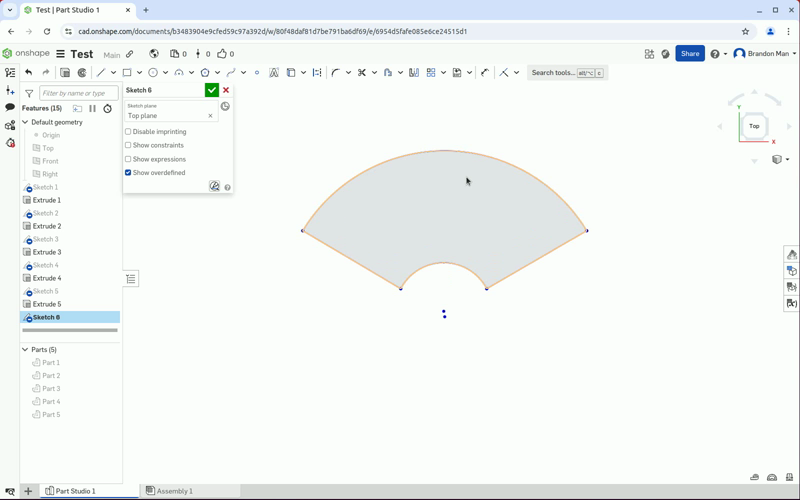
scroll(6)
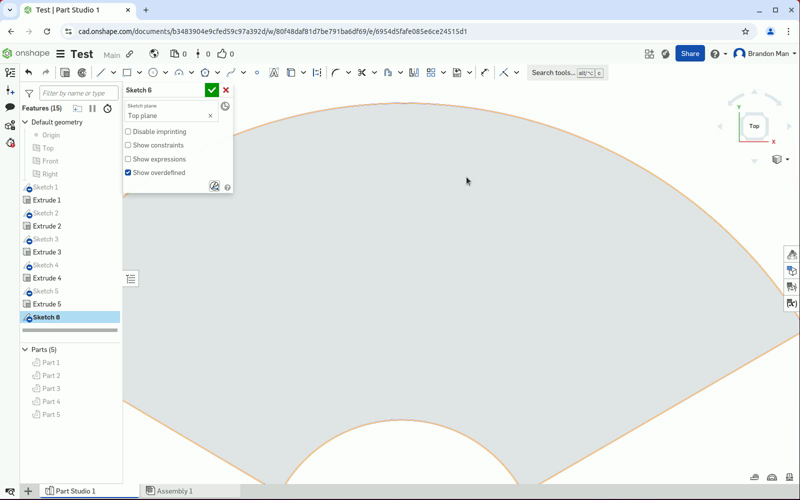
click(466, 176)
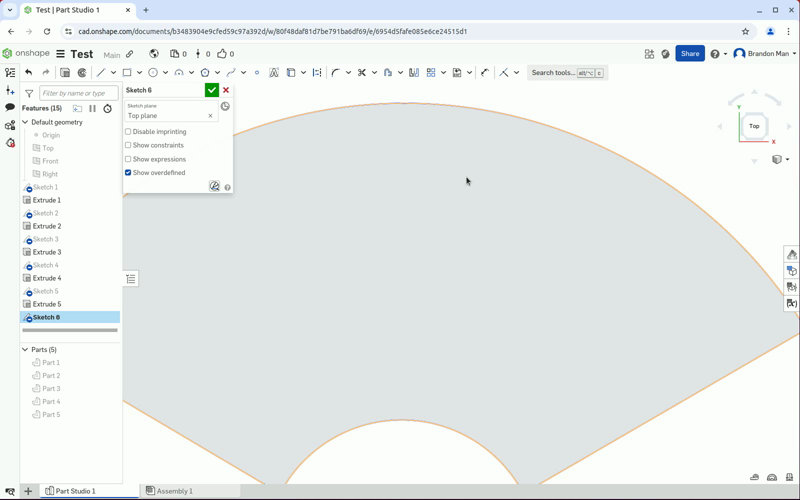
scroll(-6)
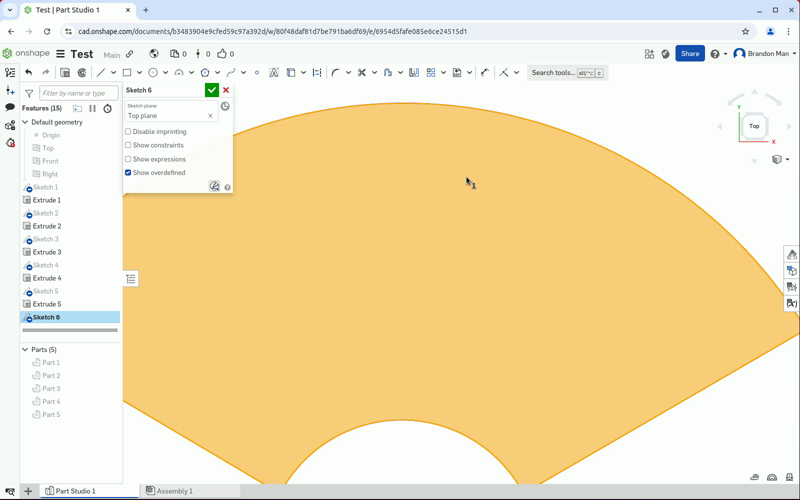
scroll(-6)
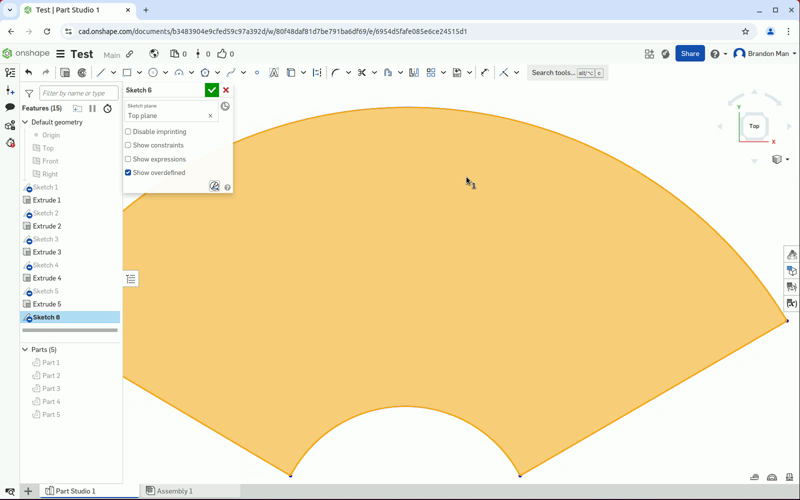
scroll(-6)
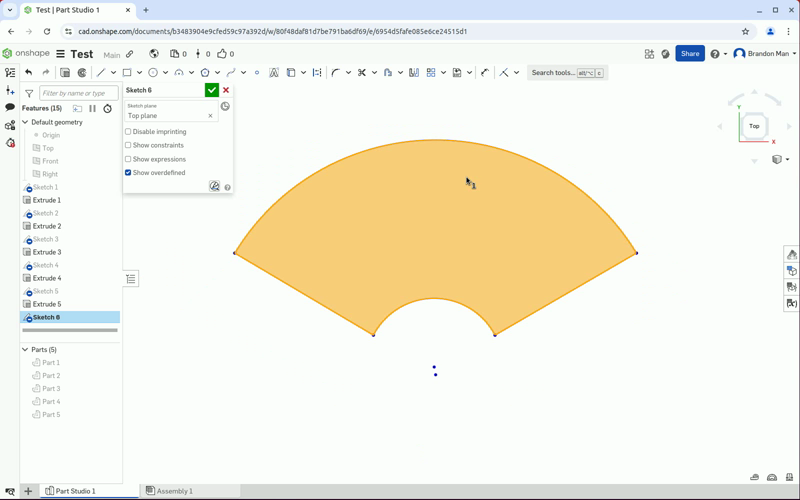
scroll(-6)
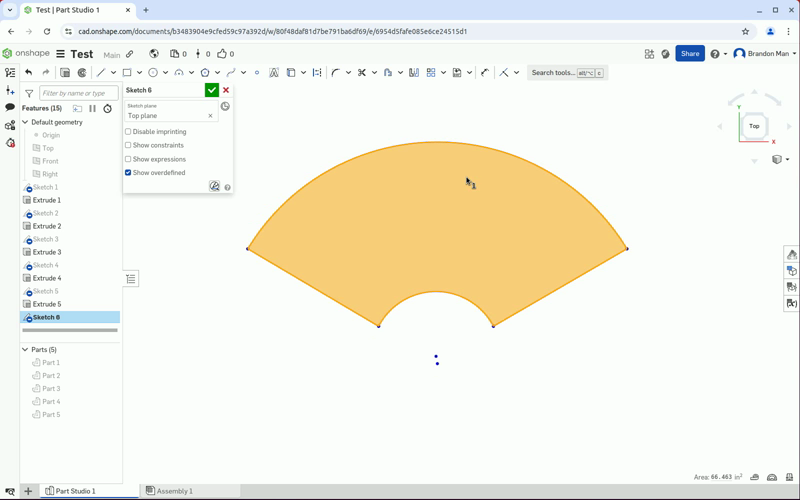
scroll(-6)
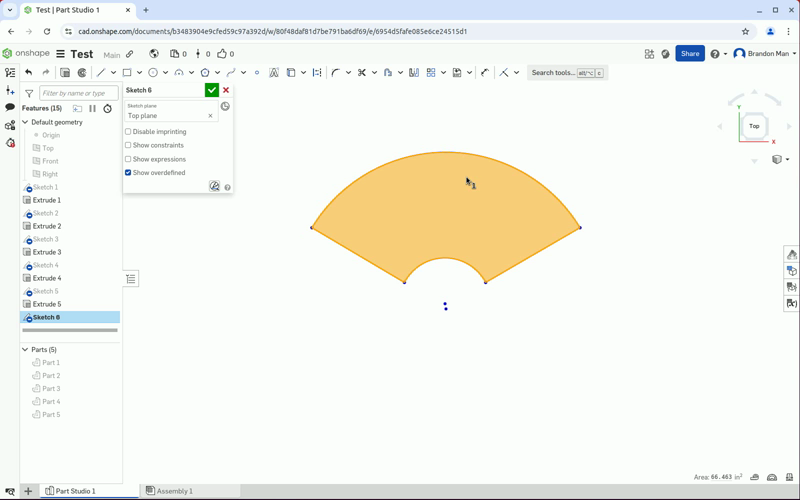
scroll(-6)
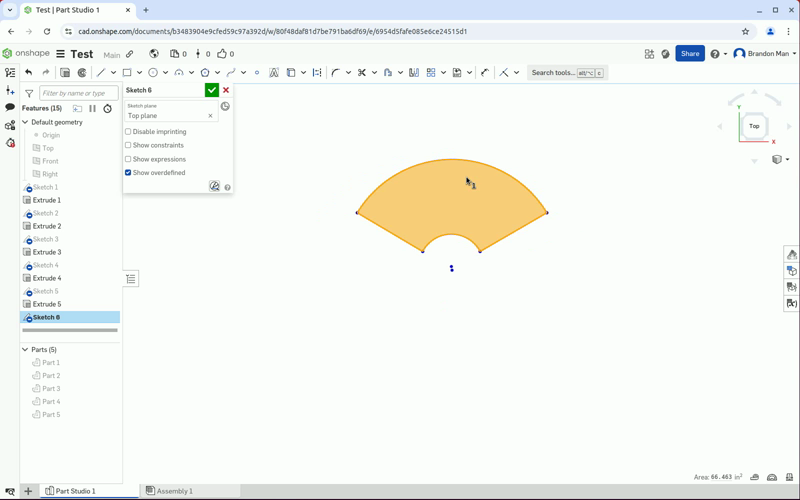
scroll(-6)
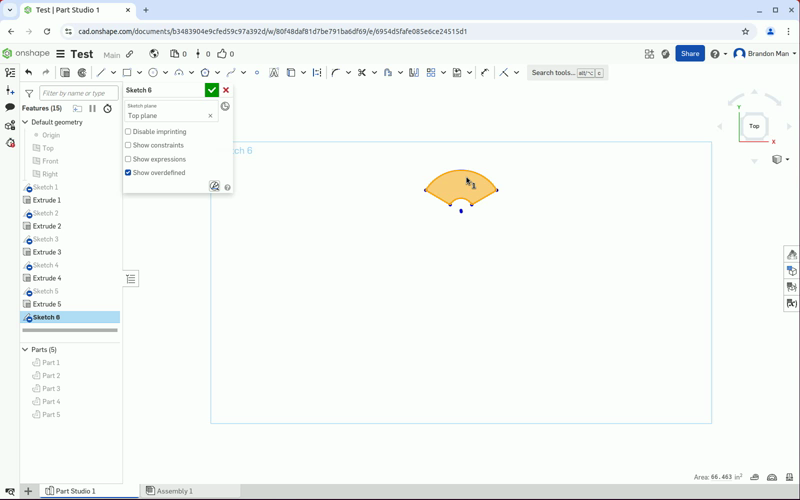
mouse_move(73, 352)
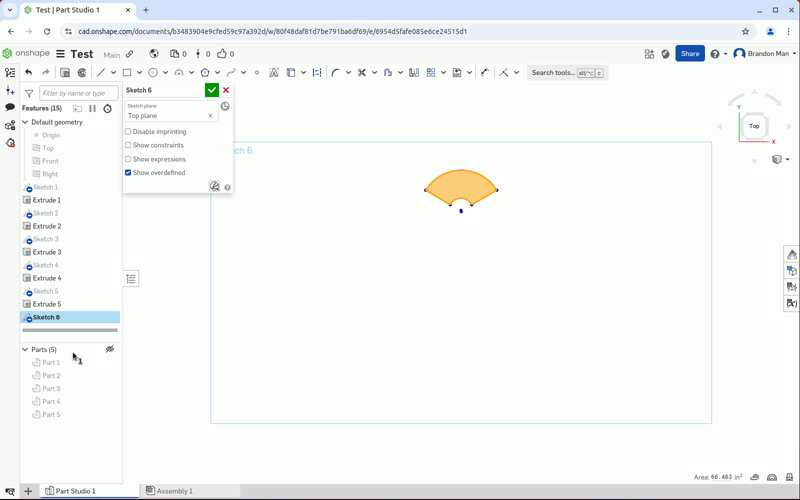
key(shift+y)
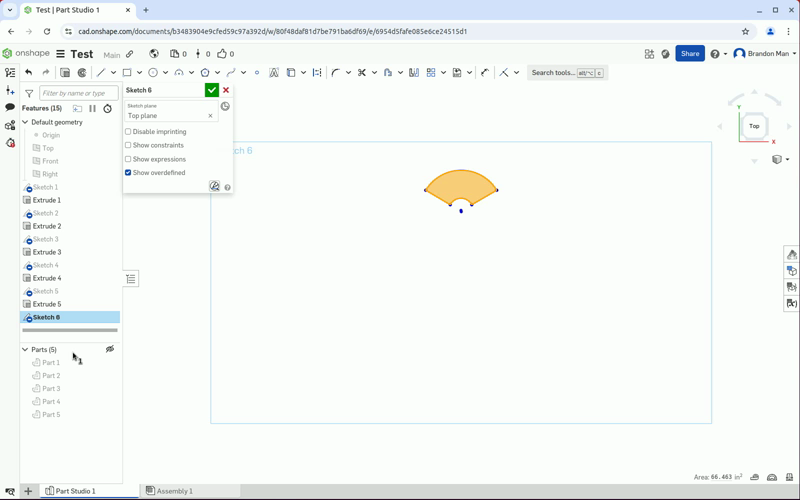
key(shift+e)
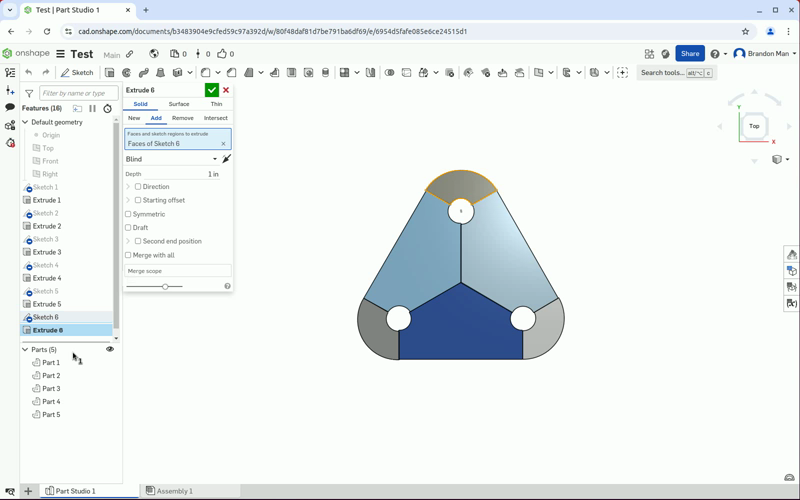
mouse_move(143, 106)
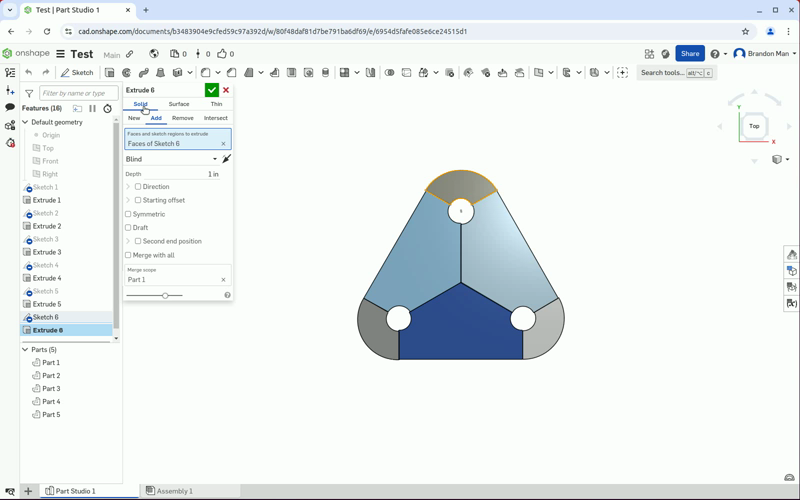
click(143, 106)
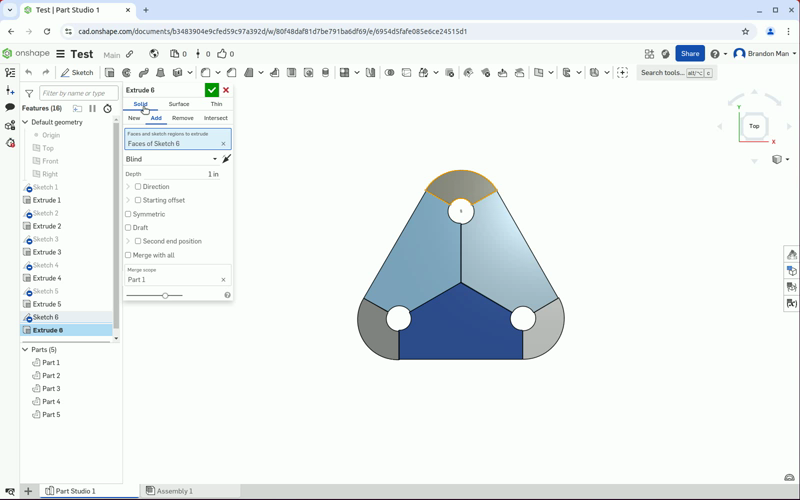
mouse_move(137, 120)
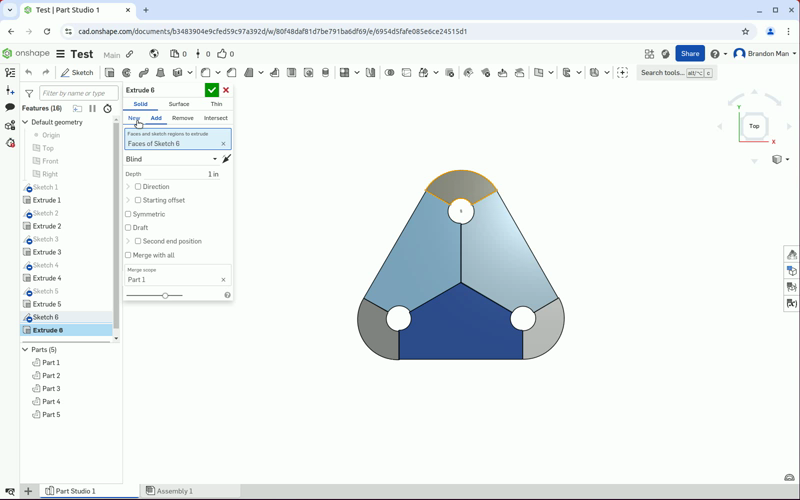
click(137, 120)
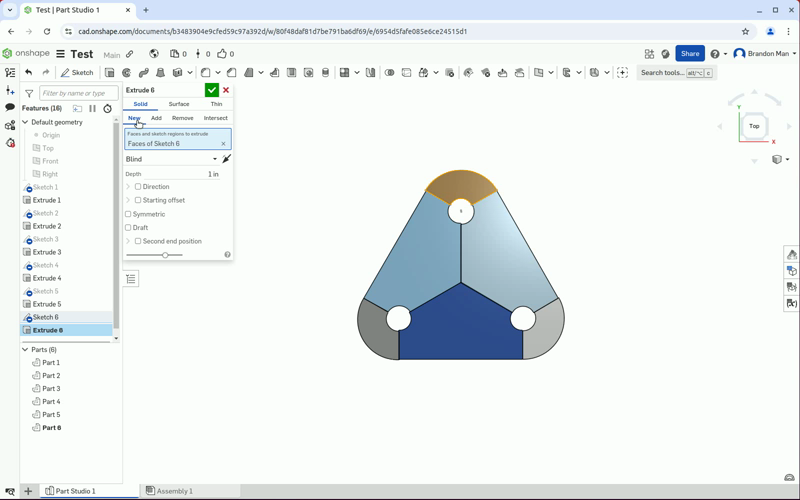
key(tab, 4)
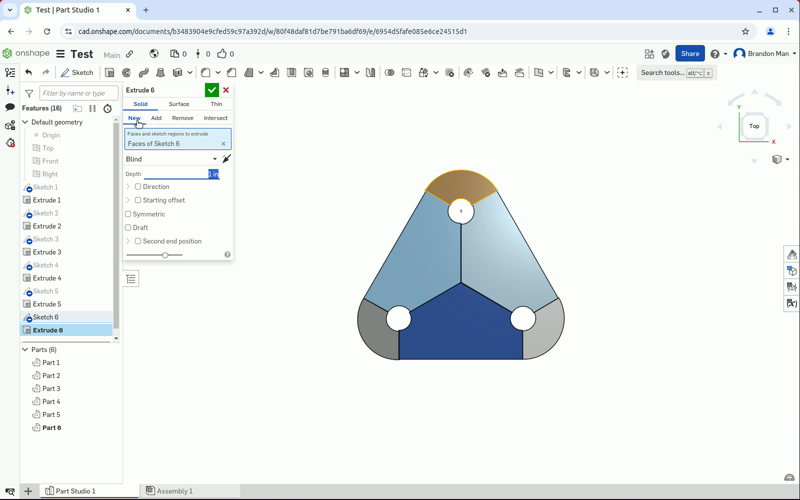
text(2.166)
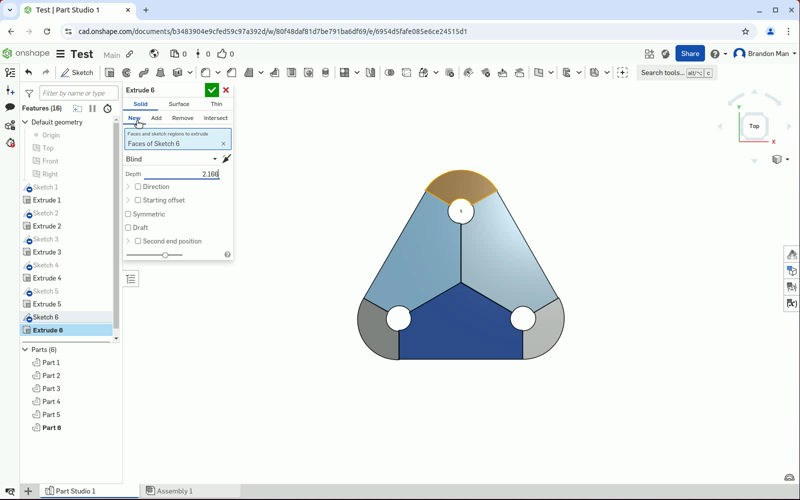
key(enter)
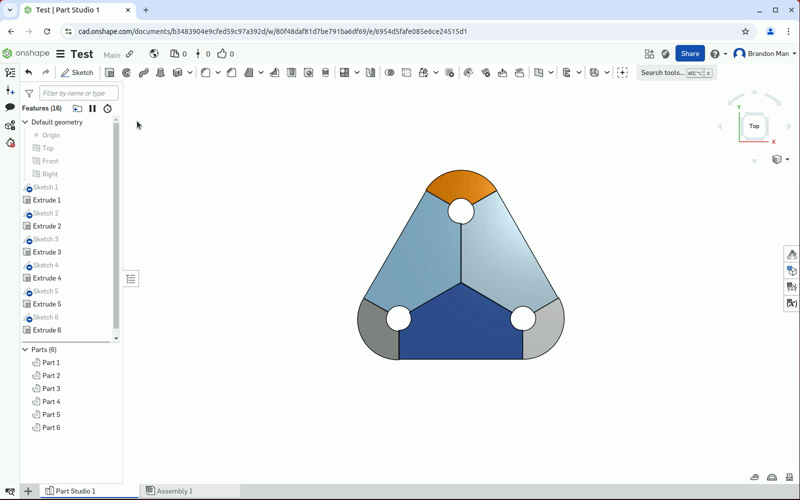
key(shift+h)
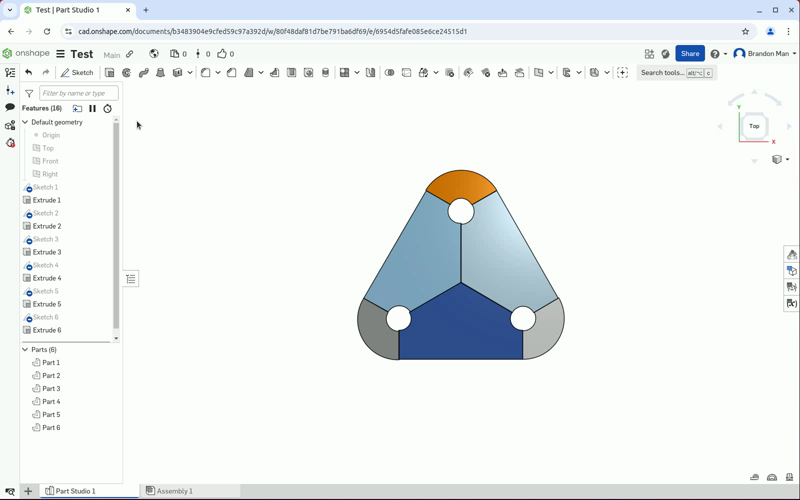
key(shift+h)
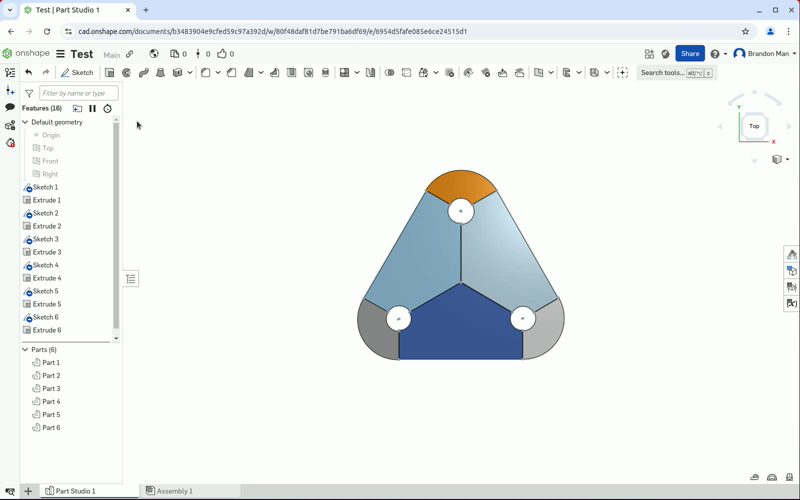
key(shift+7)
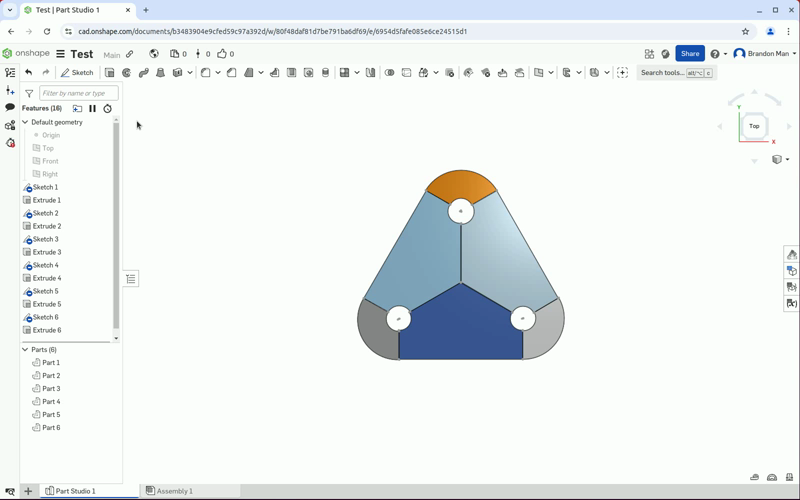
key(up, 3)
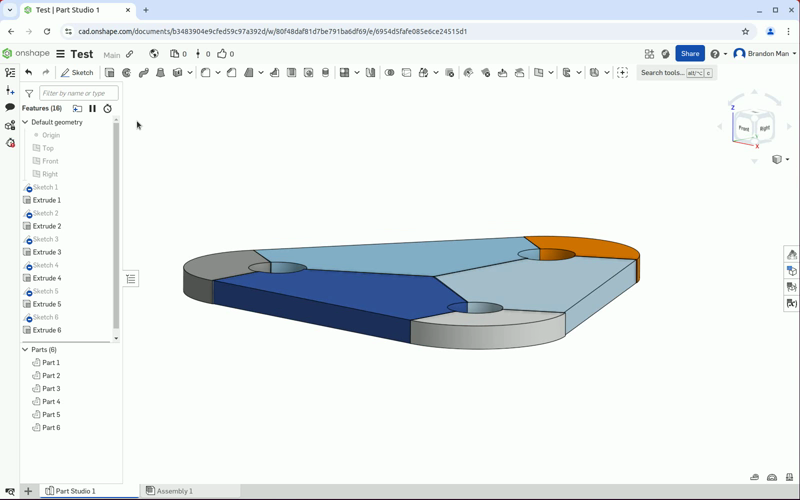
key(left, 3)
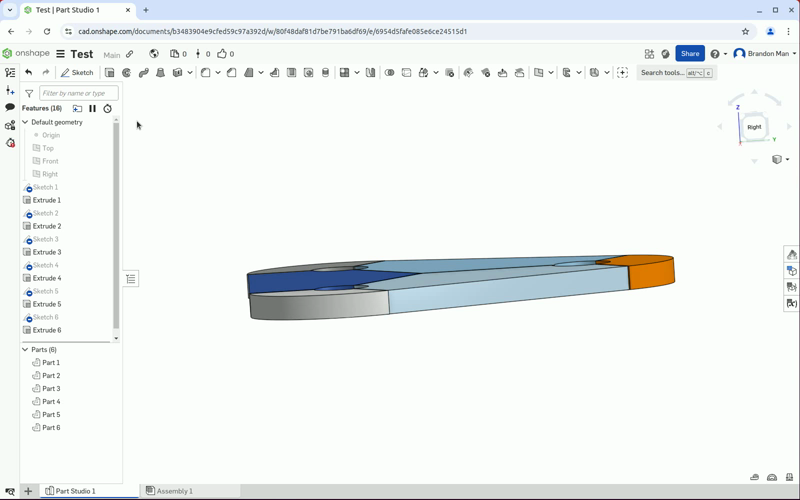
key(right, 3)
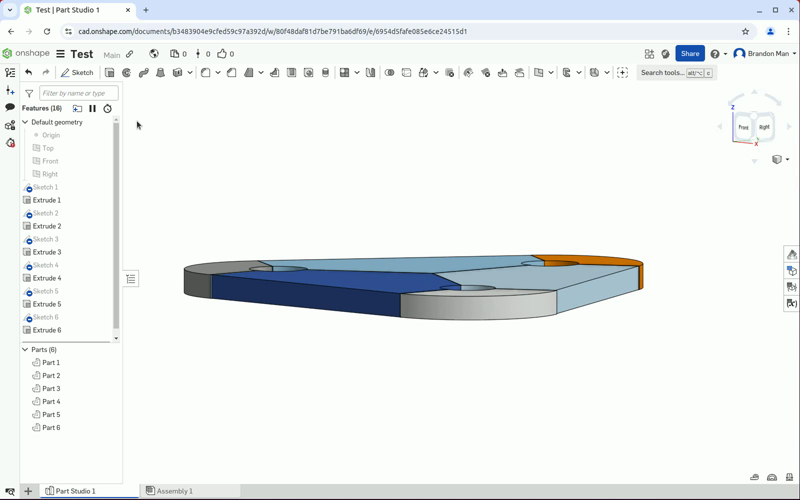
key(down, 3)
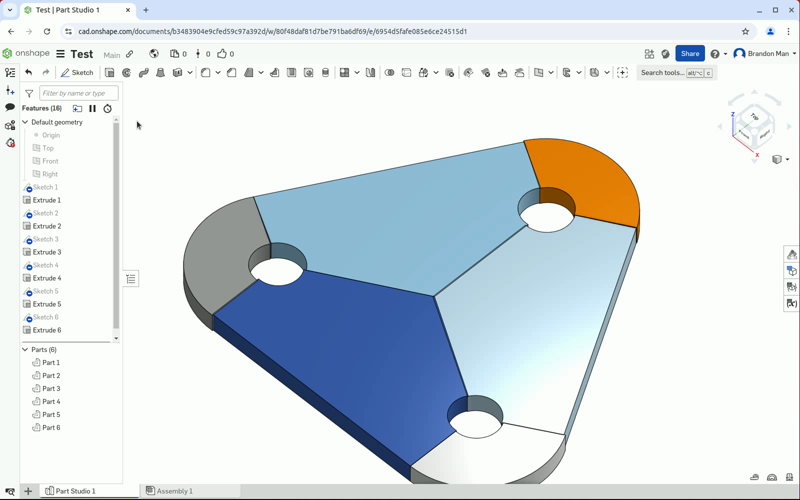
mouse_move(69, 189)
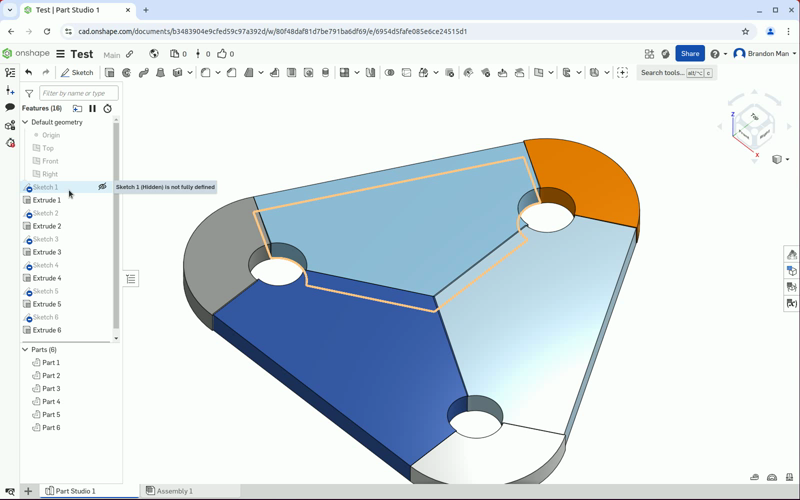
click(69, 189)